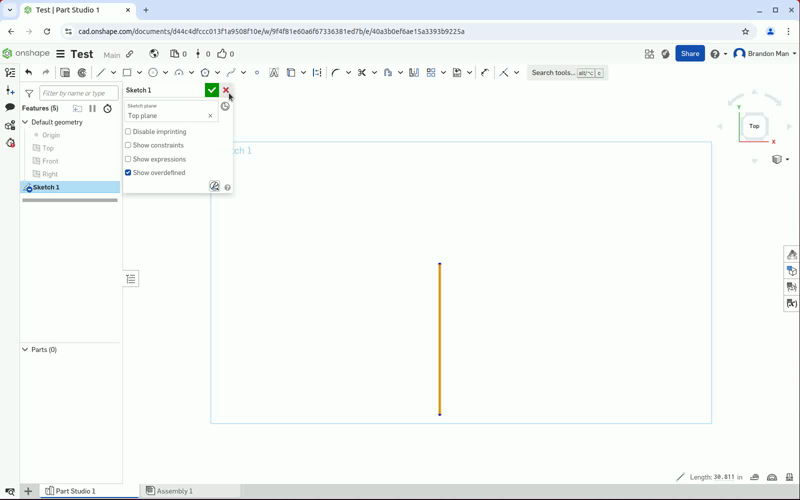
key(shift+h)
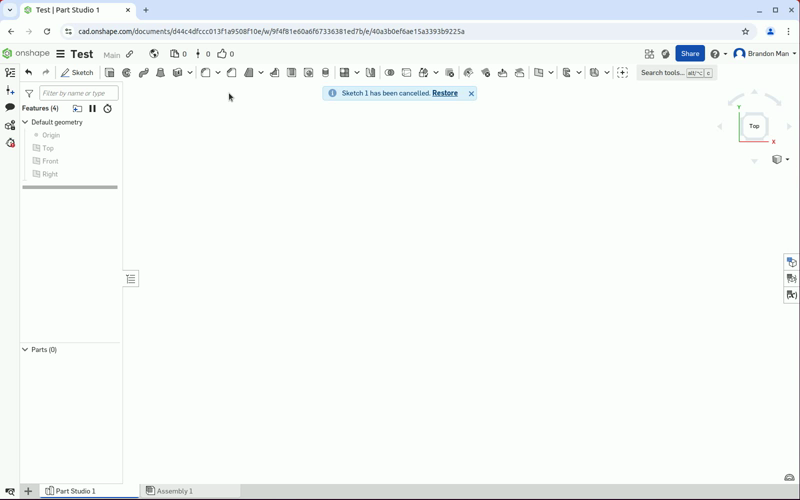
mouse_move(73, 352)
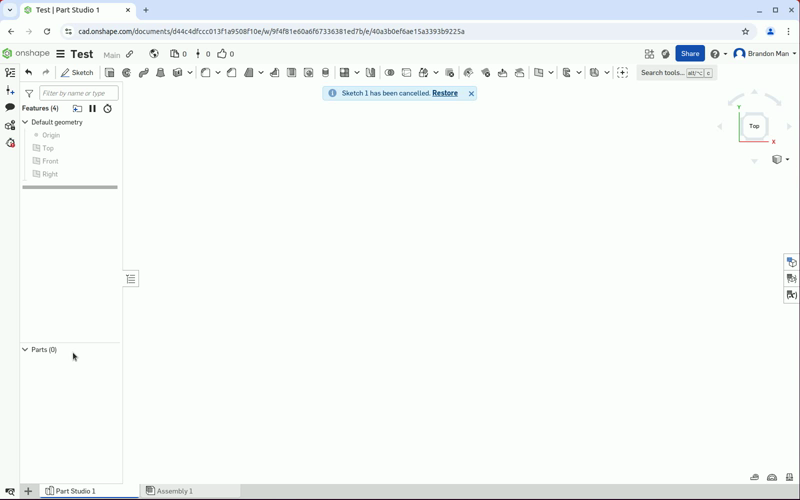
key(y)
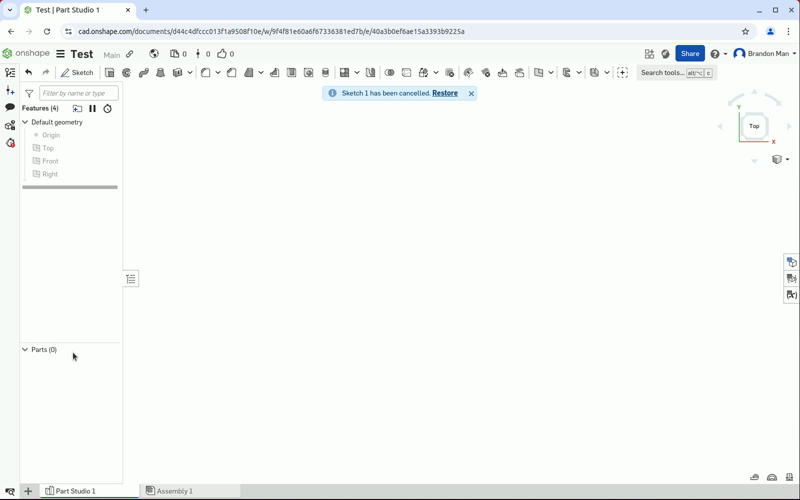
key(shift+p)
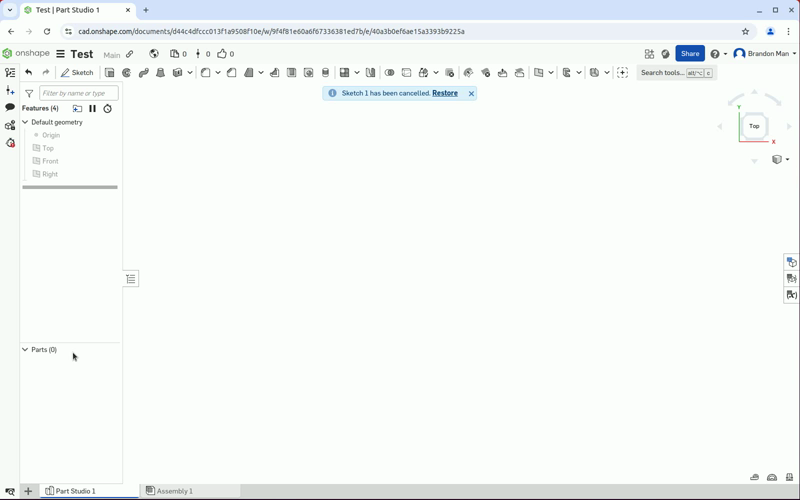
key(space)
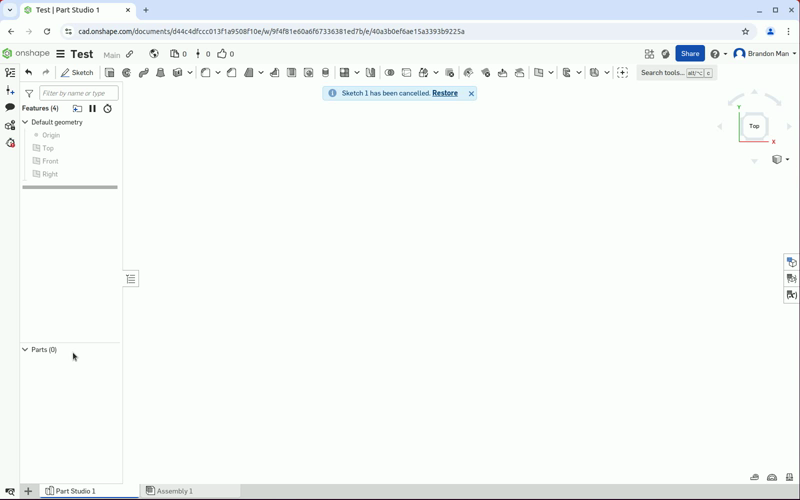
key_down(shift)
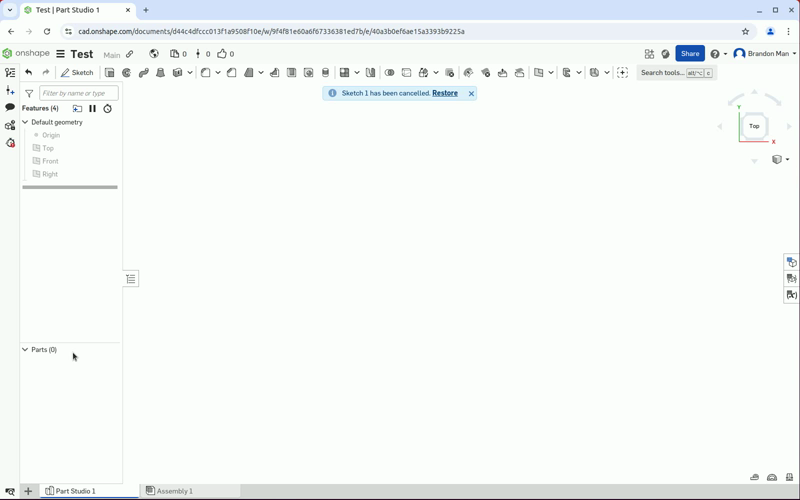
key(up)
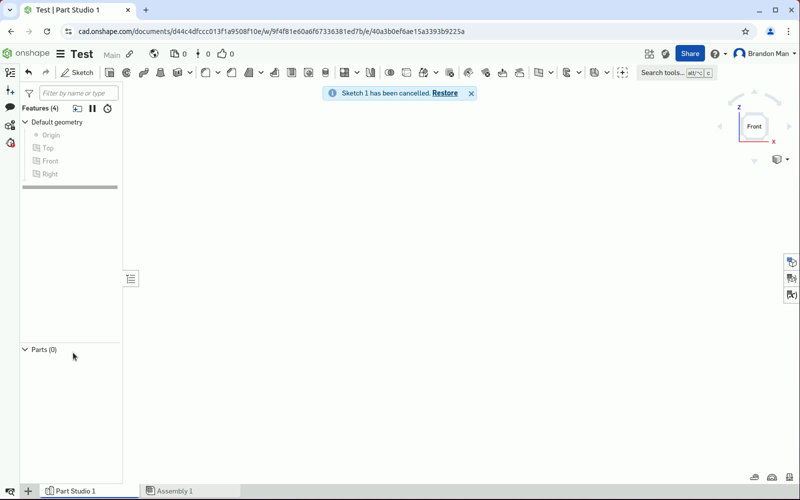
key_up(shift)
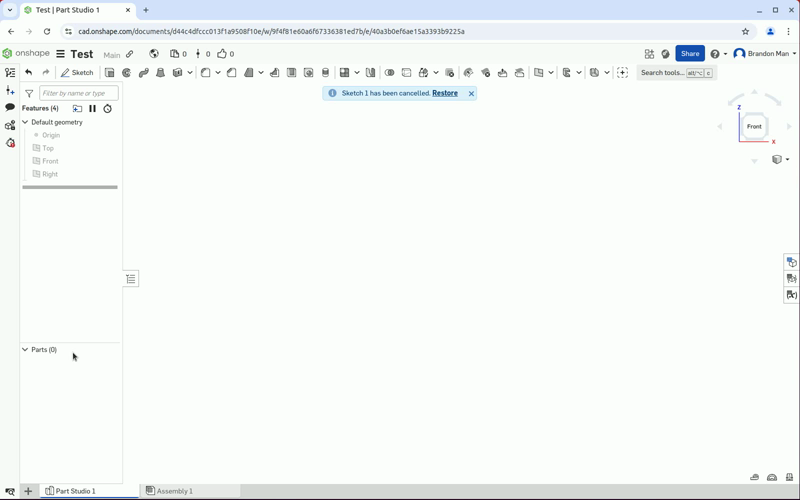
mouse_move(73, 352)
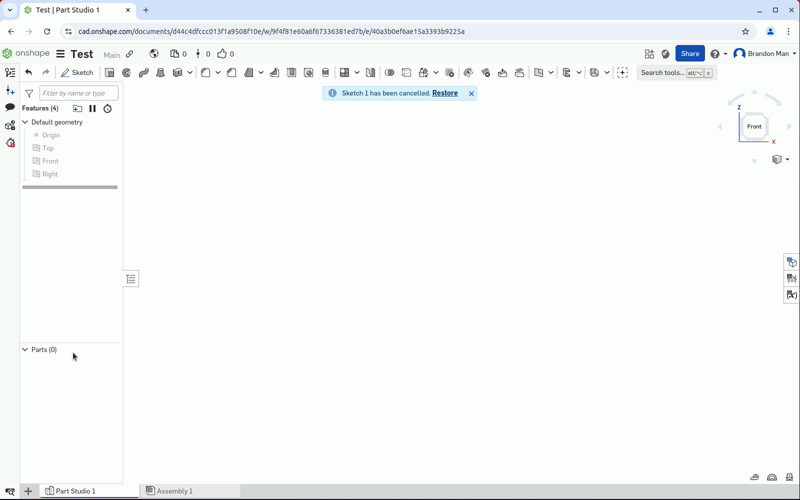
key(shift+y)
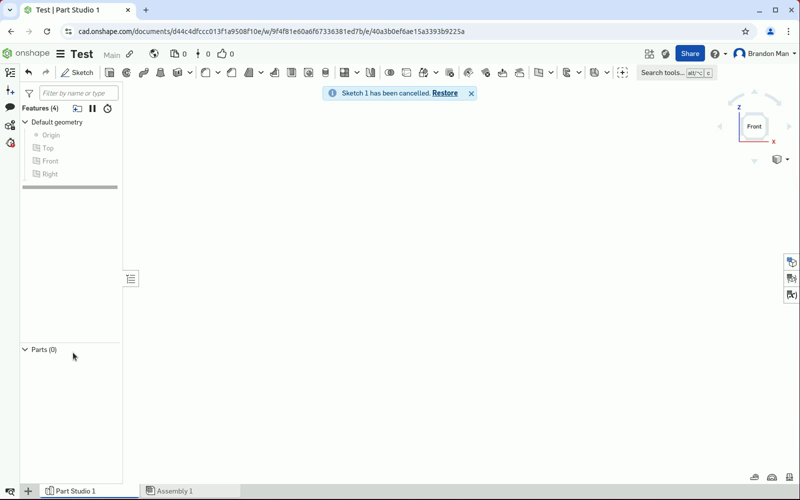
key(shift+s)
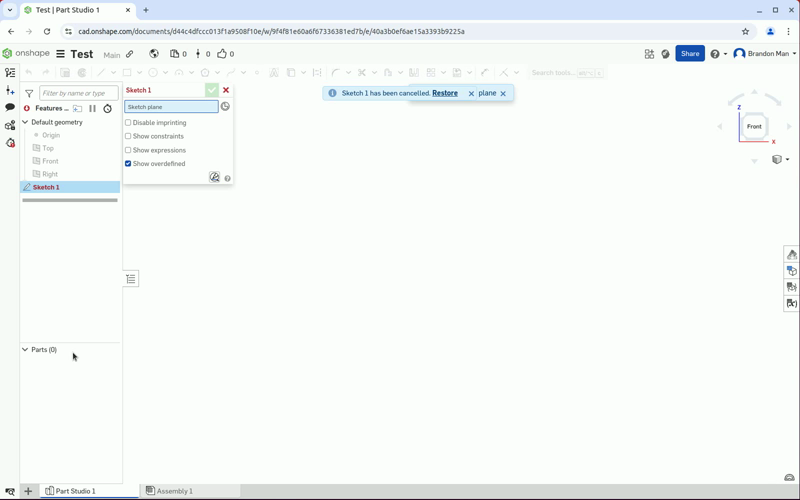
mouse_move(73, 163)
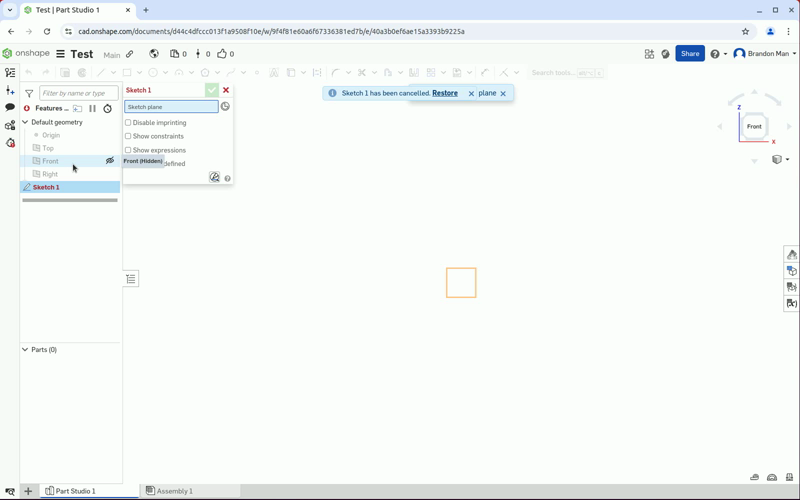
click(73, 163)
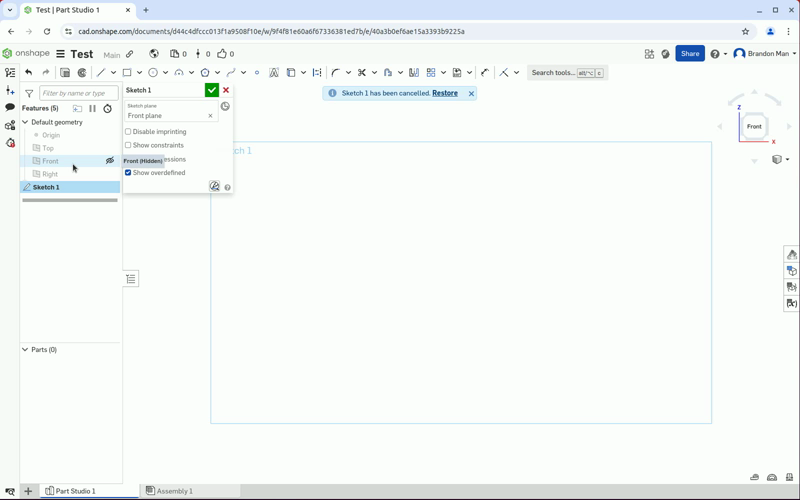
mouse_move(73, 352)
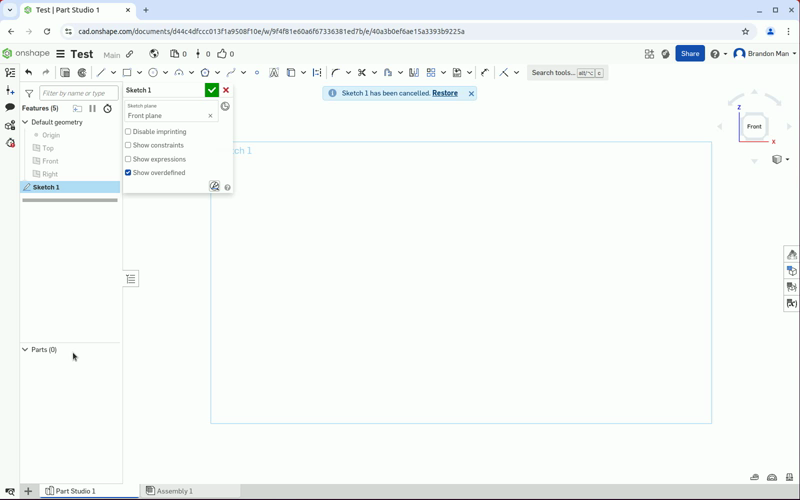
key(y)
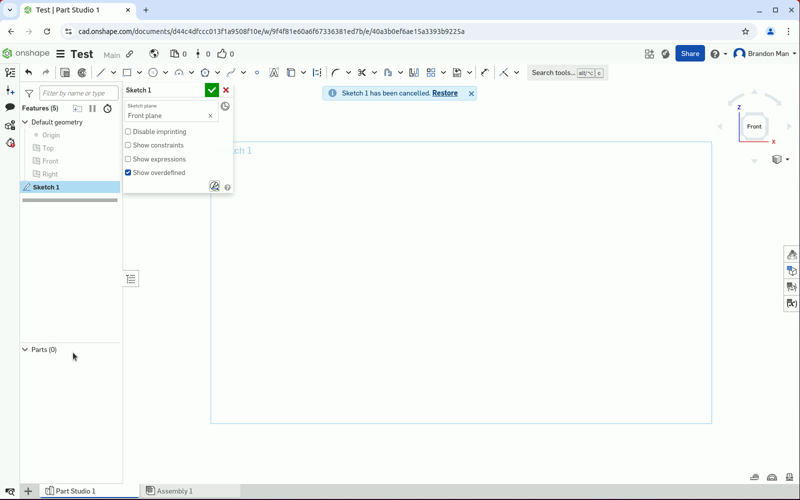
key(l)
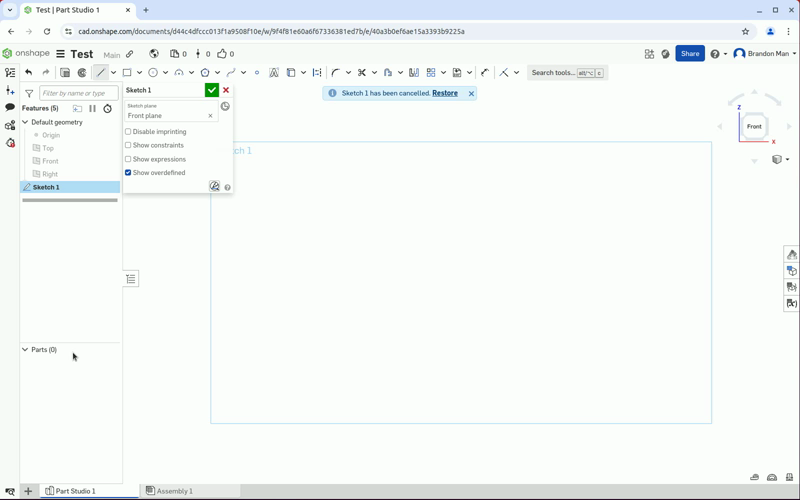
key_down(shift)
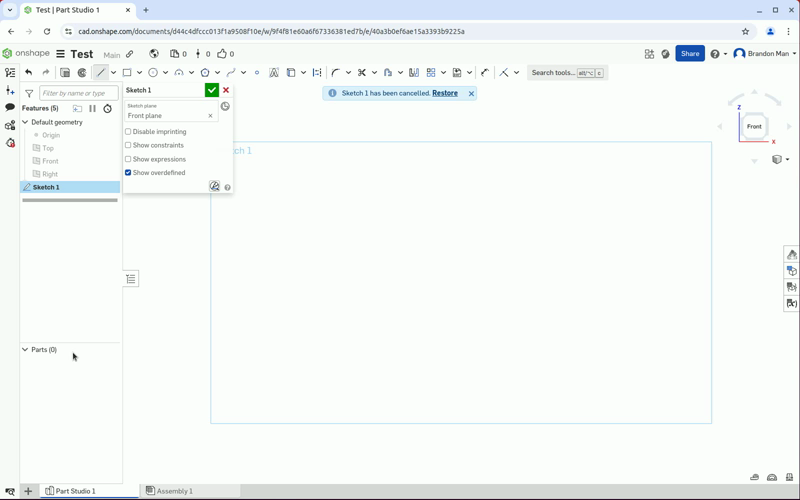
mouse_move(348, 361)
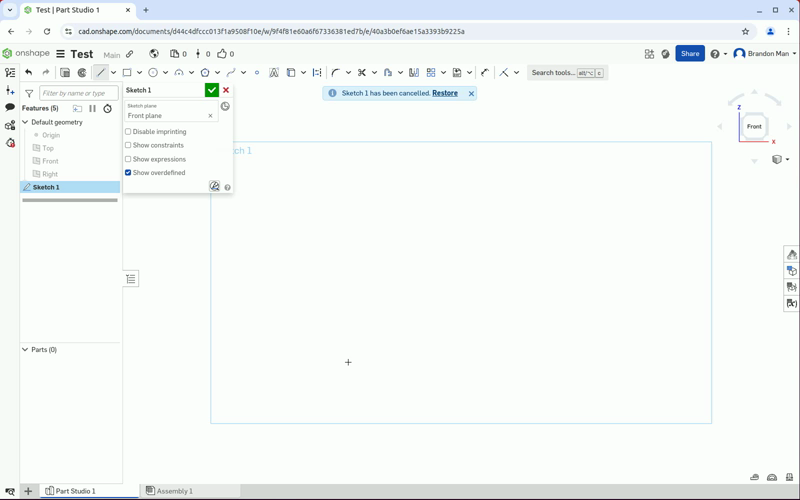
click(348, 361)
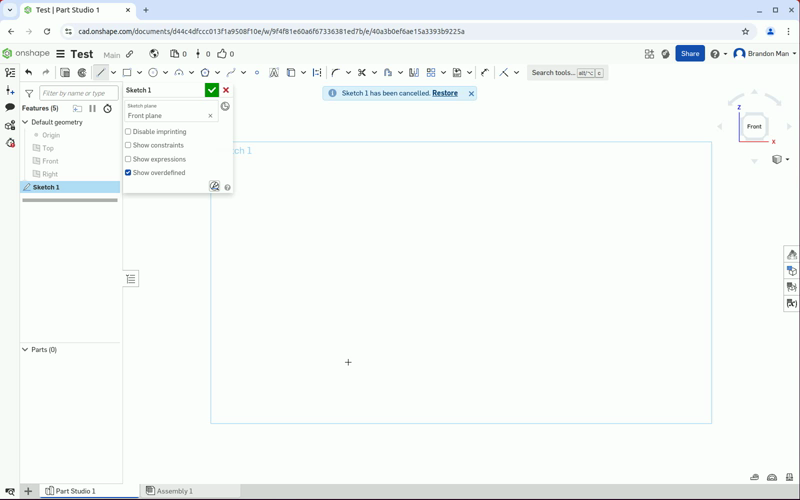
key_up(shift)
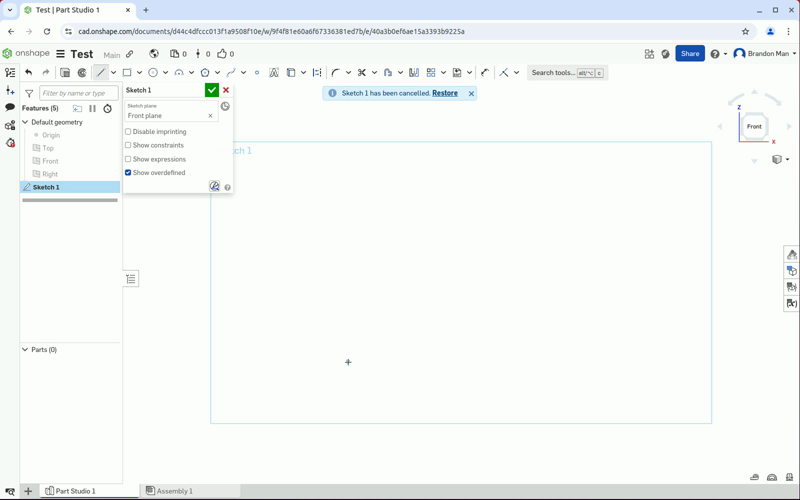
key_down(shift)
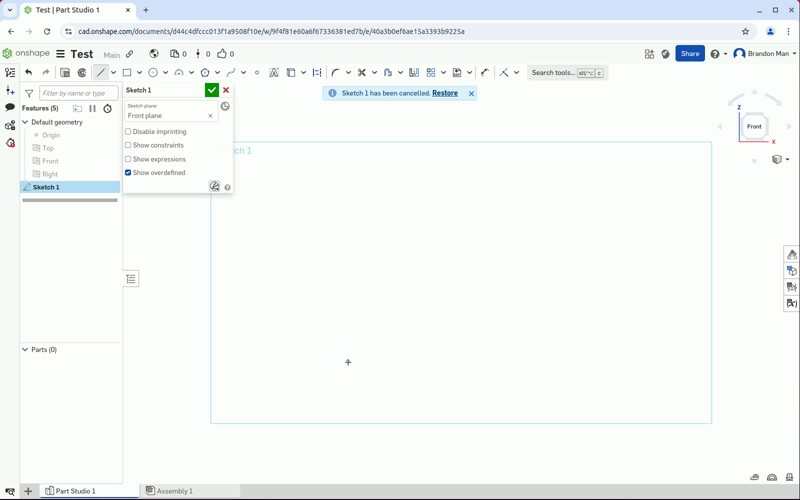
mouse_move(572, 361)
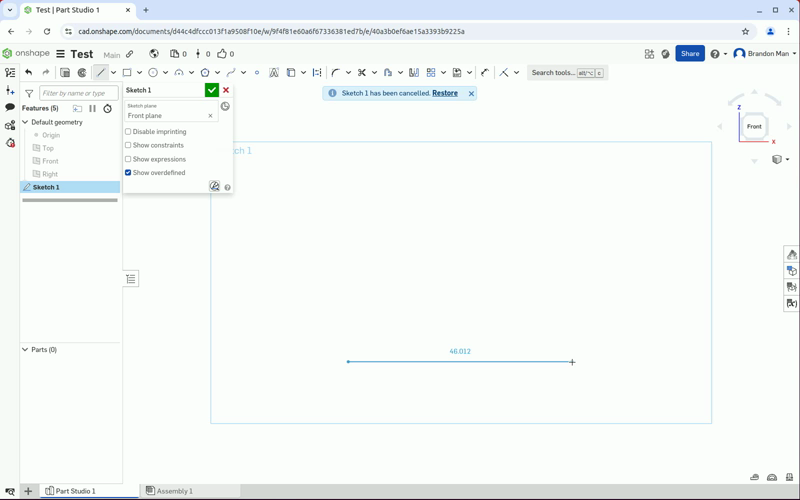
click(572, 361)
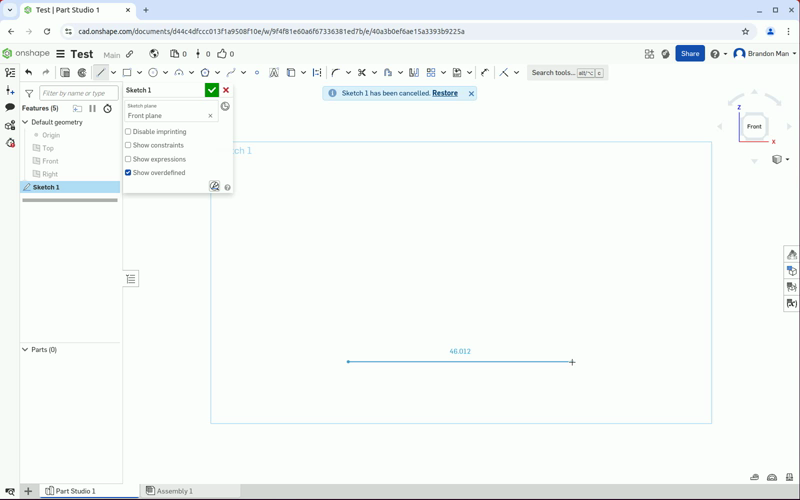
key_up(shift)
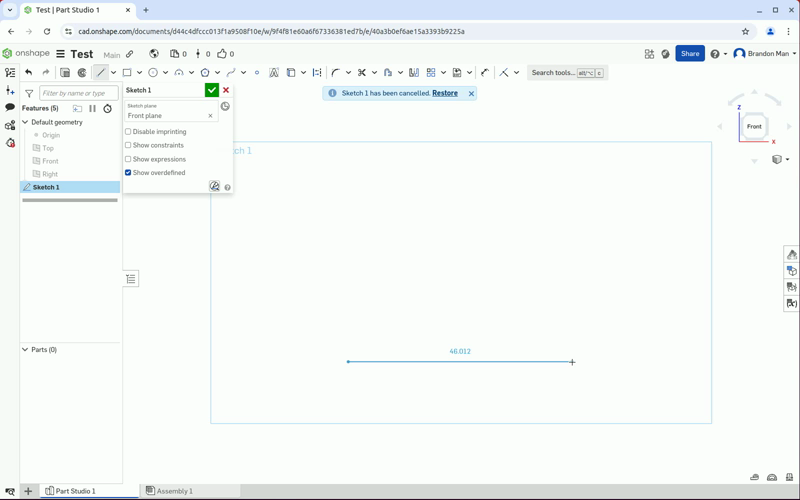
key_down(shift)
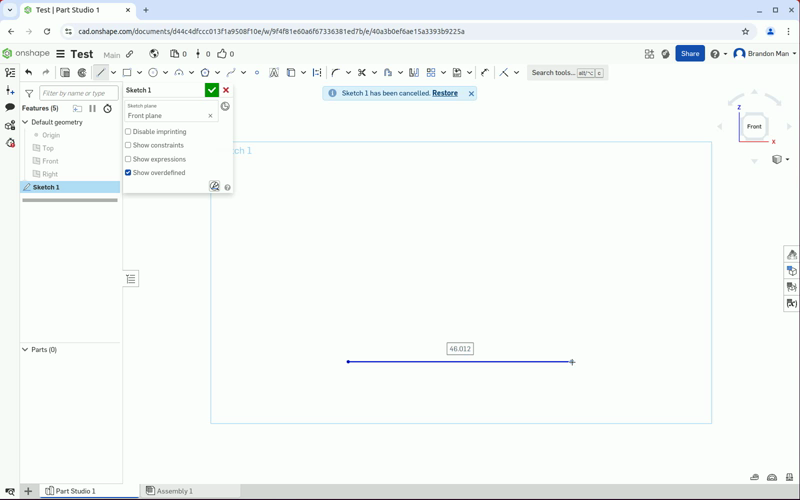
mouse_move(572, 205)
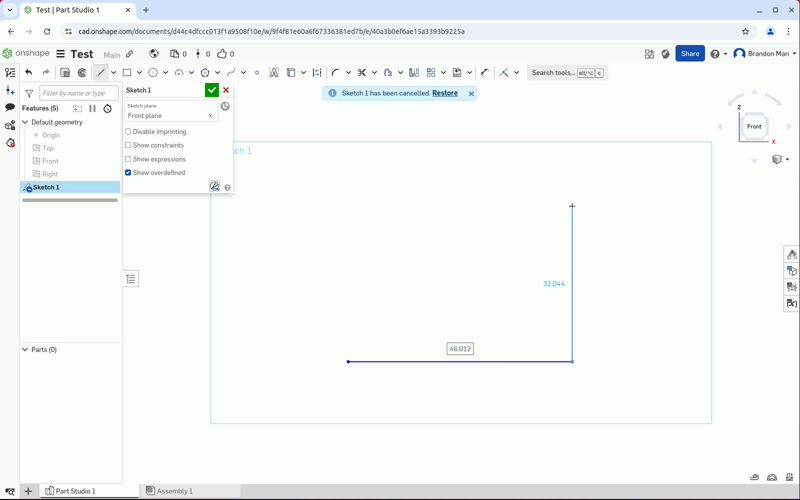
click(572, 205)
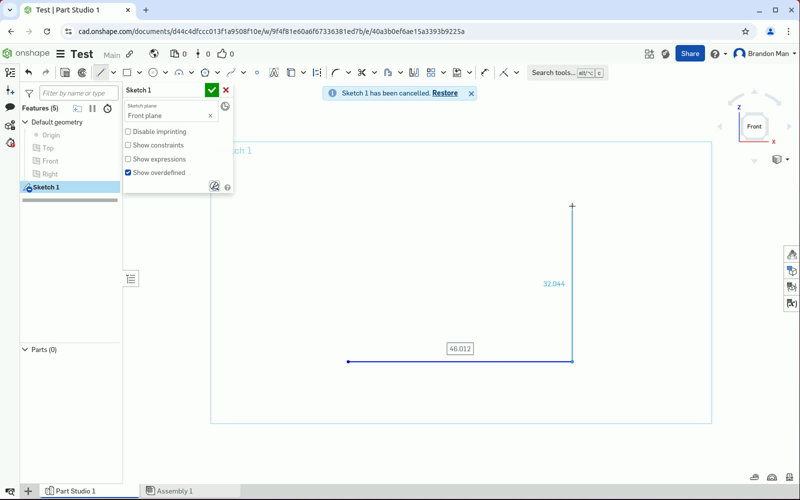
key_up(shift)
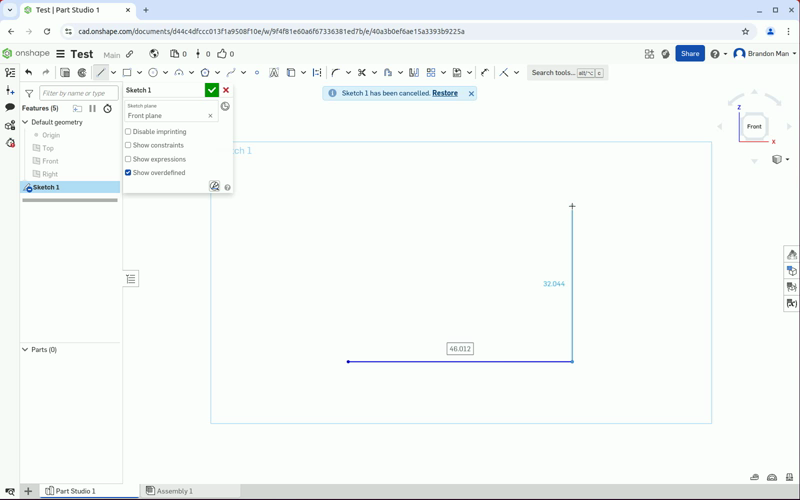
key_down(shift)
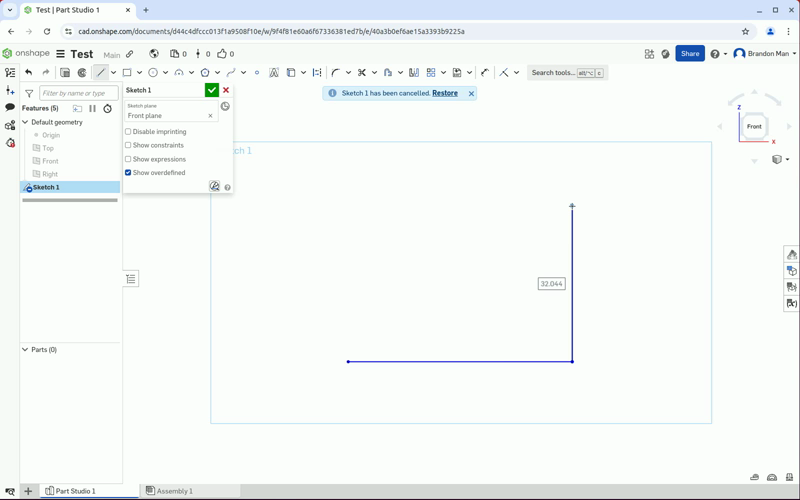
mouse_move(348, 205)
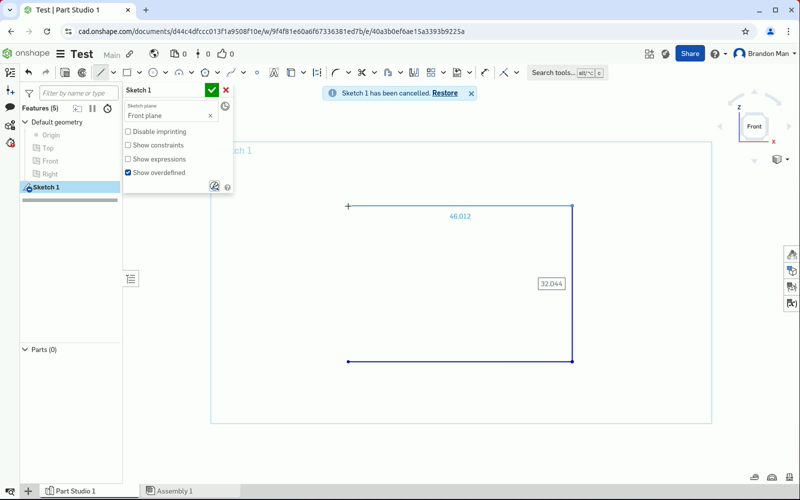
click(348, 205)
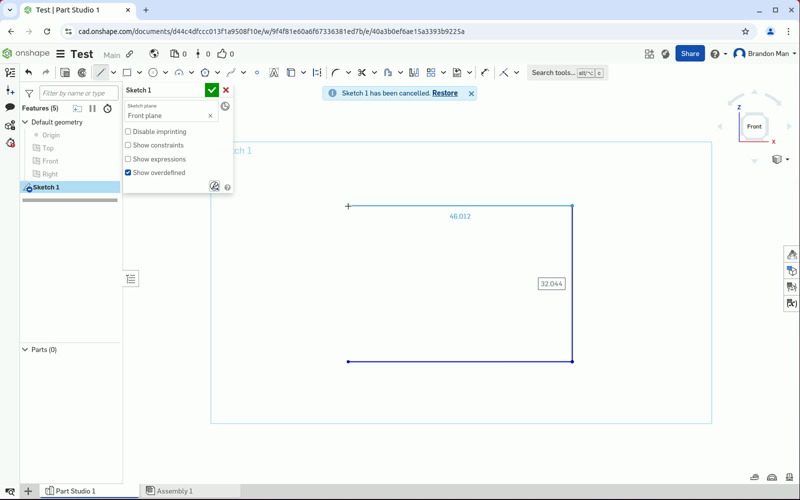
key_up(shift)
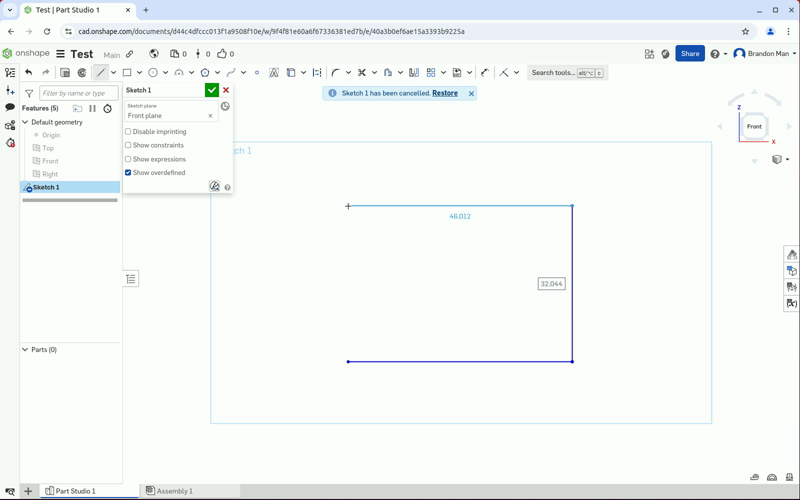
key_down(shift)
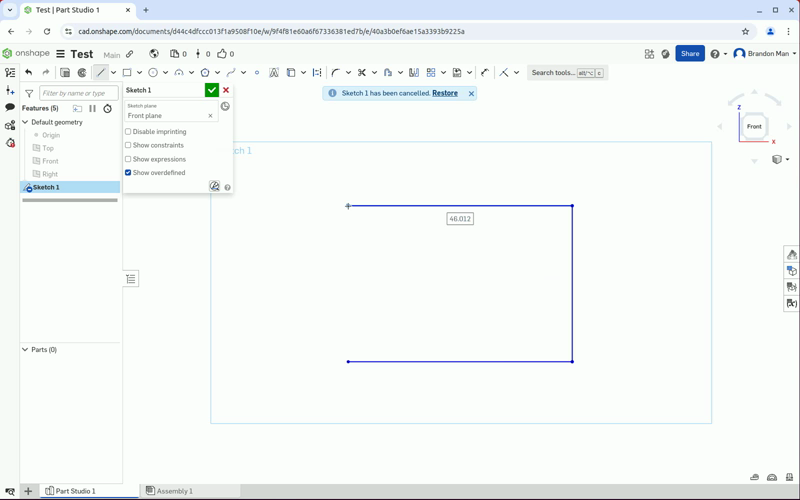
mouse_move(348, 361)
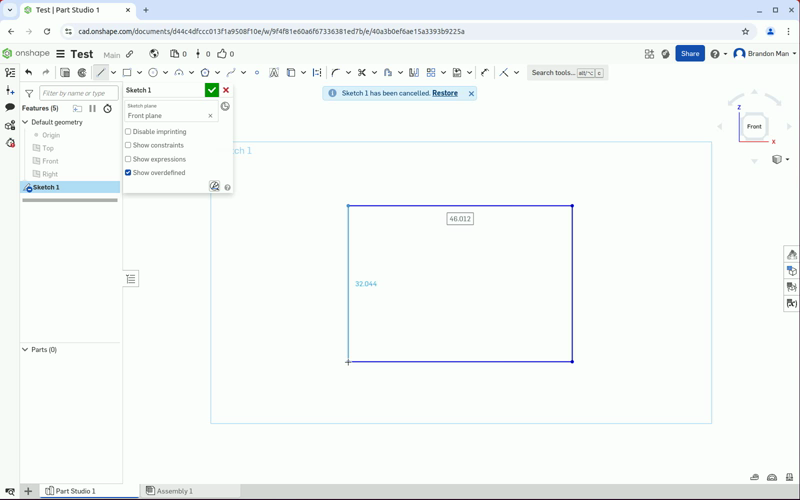
key_up(shift)
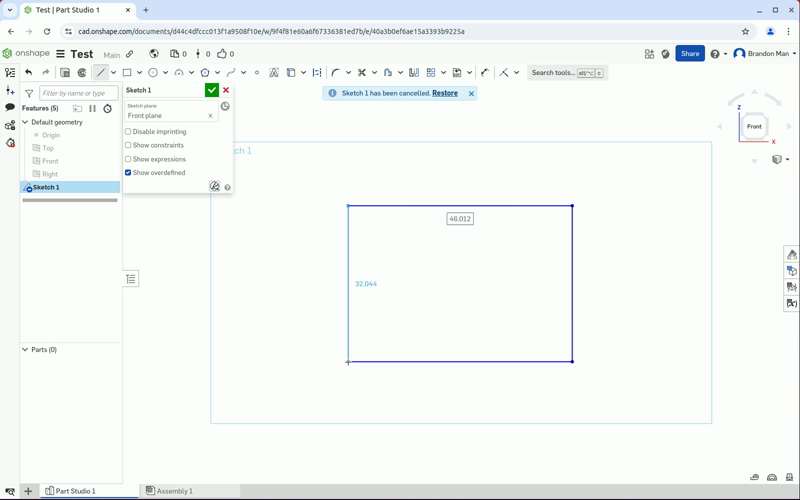
click(348, 361)
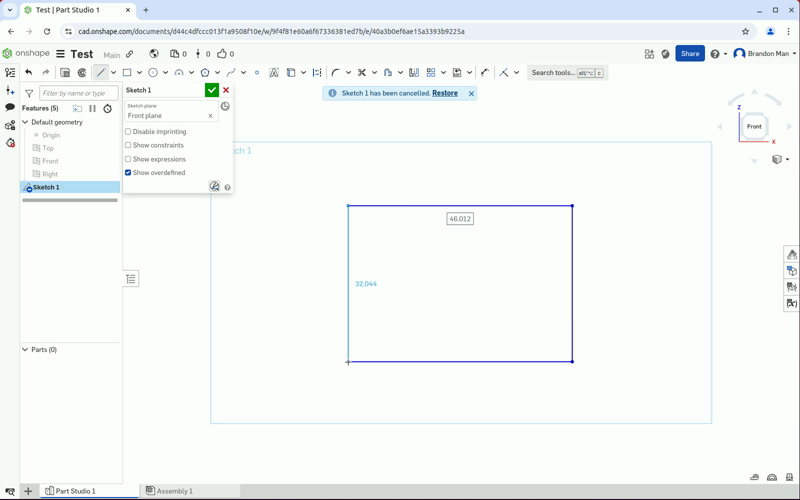
key(esc)
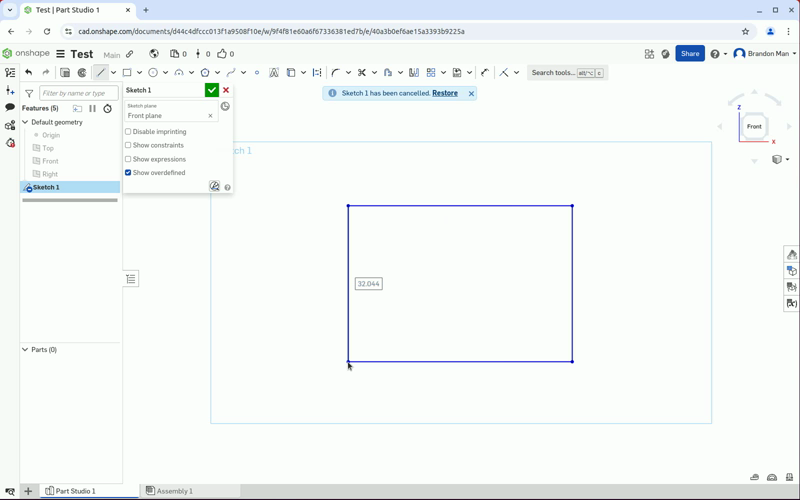
key(c)
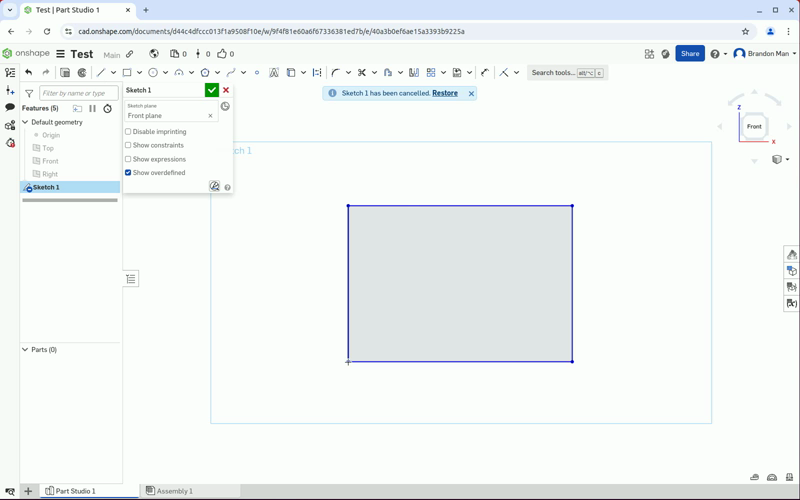
key_down(shift)
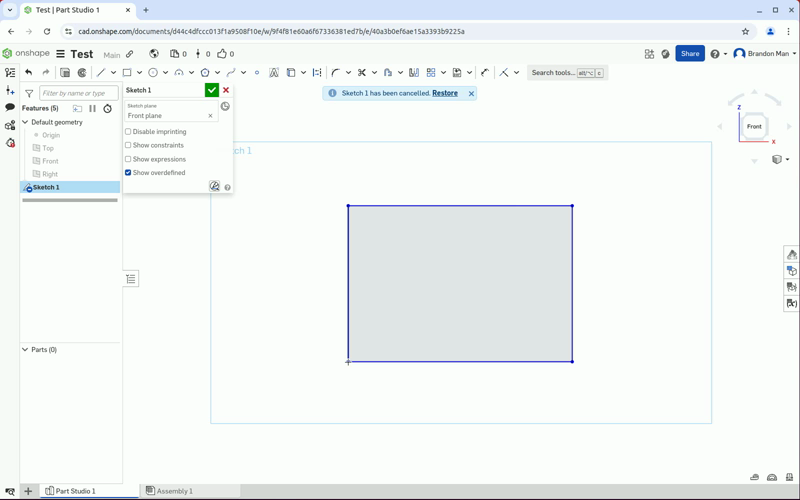
mouse_move(461, 290)
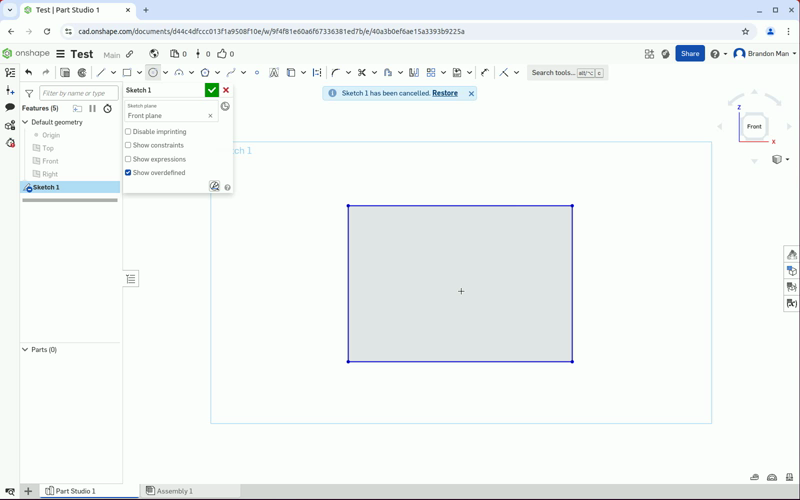
click(461, 290)
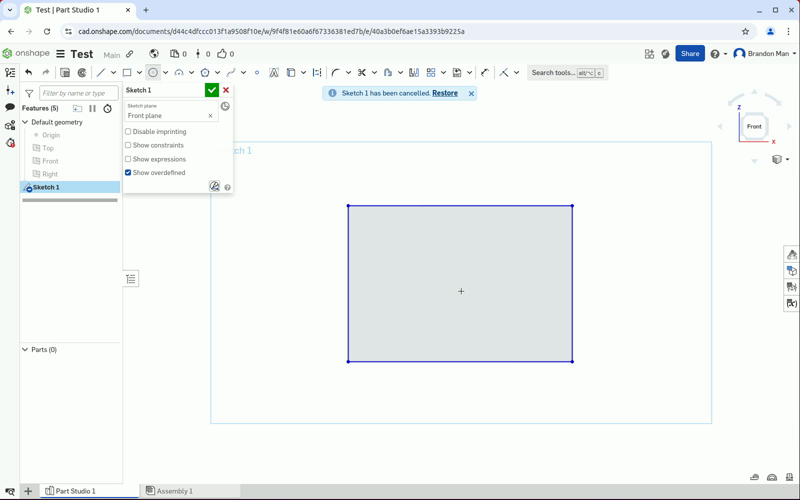
key_up(shift)
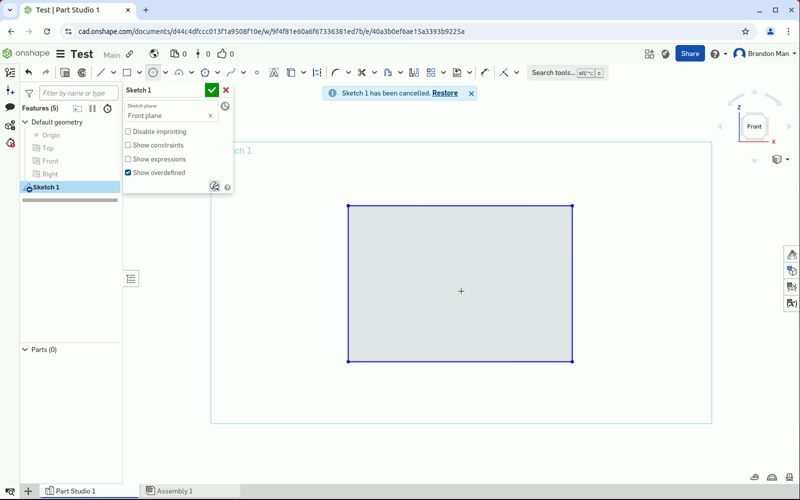
mouse_move(470, 290)
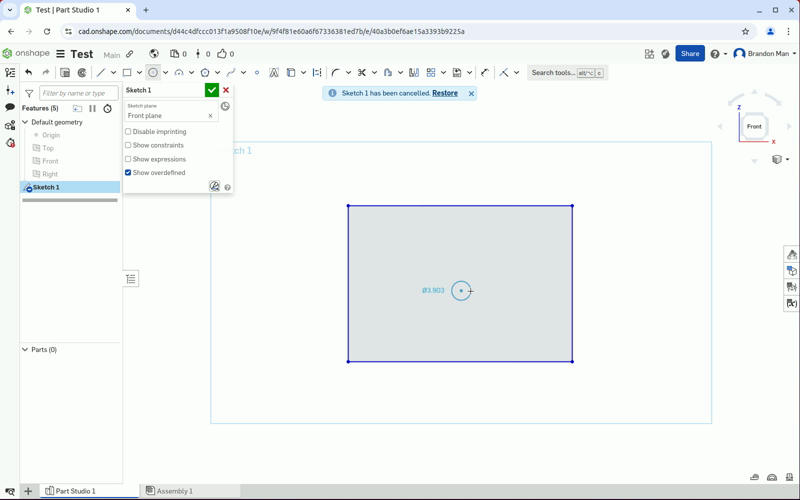
click(470, 290)
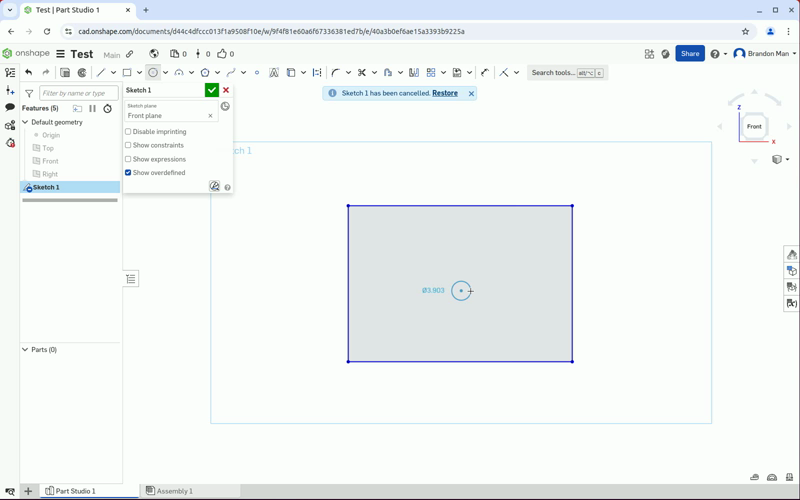
key(esc)
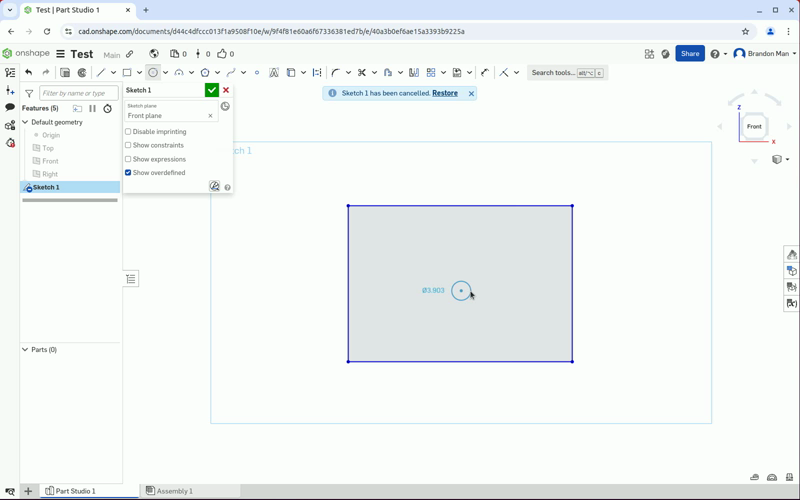
mouse_move(389, 236)
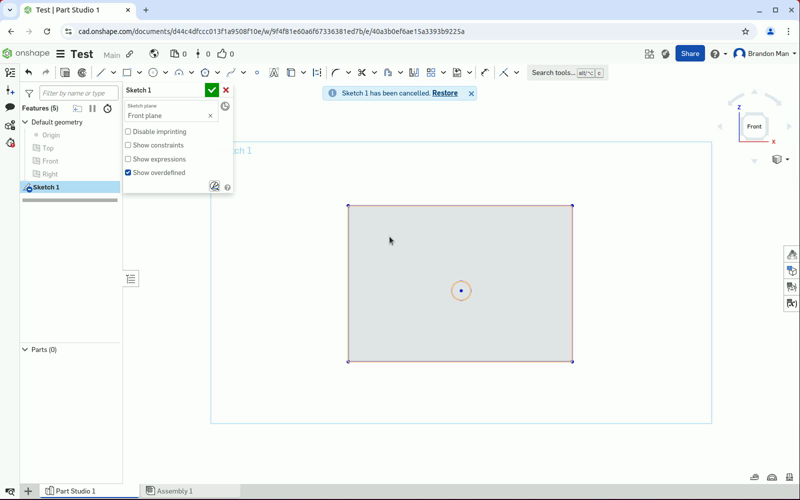
click(389, 236)
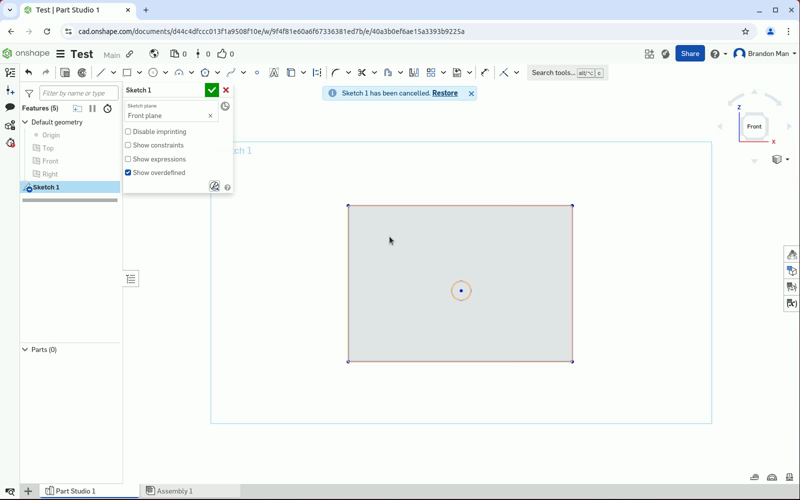
mouse_move(73, 352)
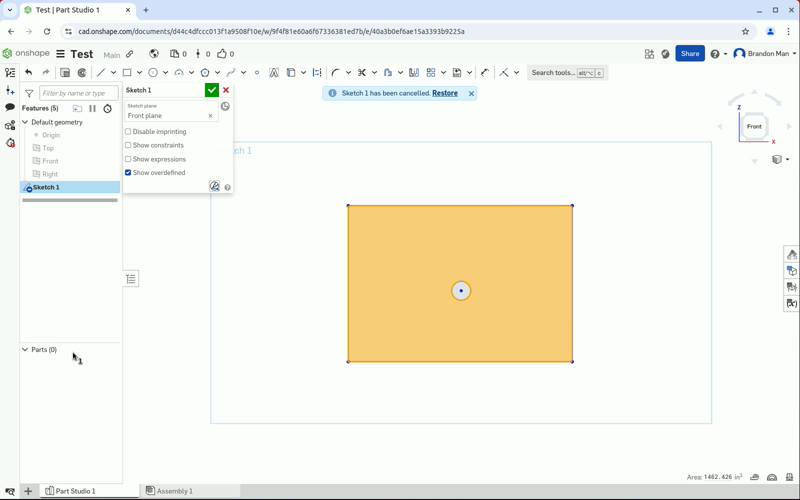
key(shift+y)
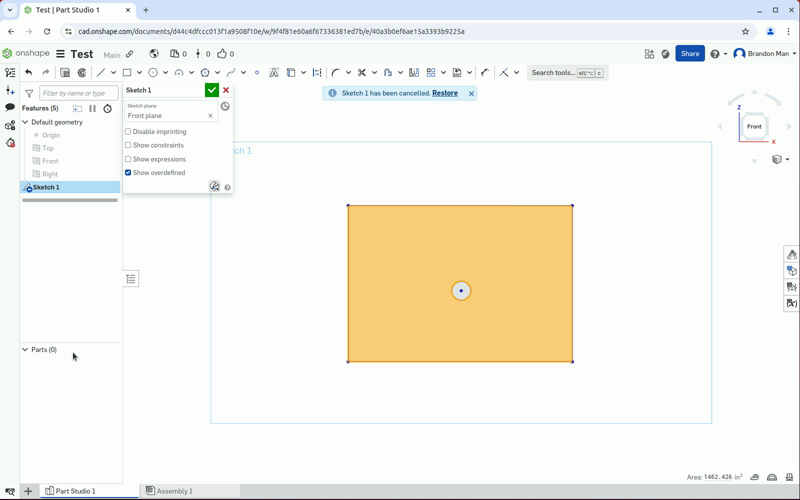
key(shift+e)
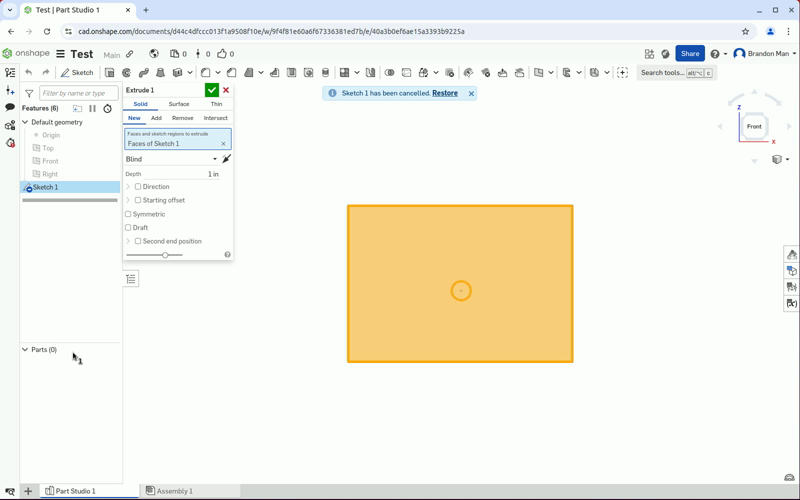
mouse_move(143, 106)
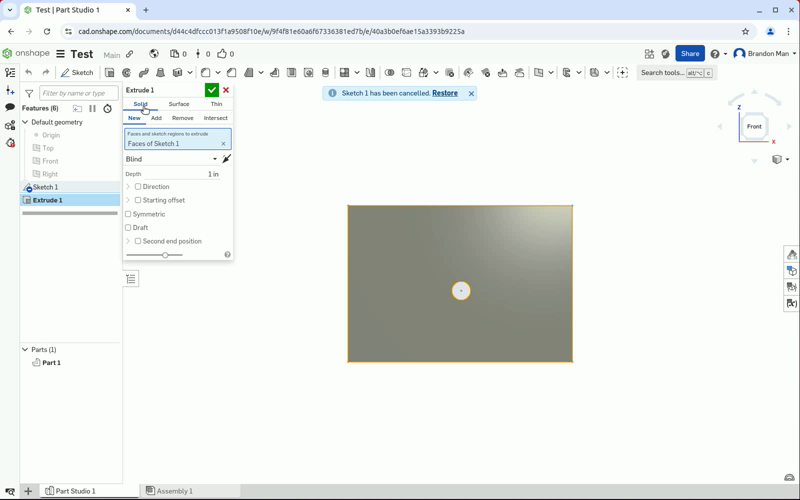
click(143, 106)
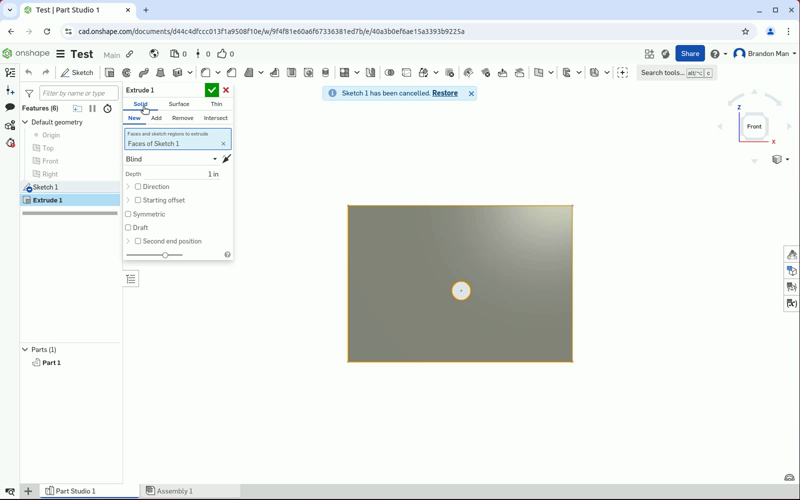
mouse_move(137, 120)
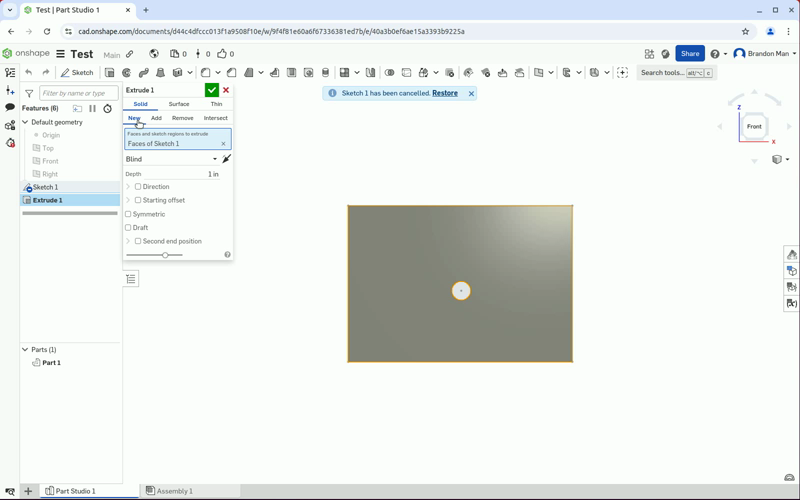
click(137, 120)
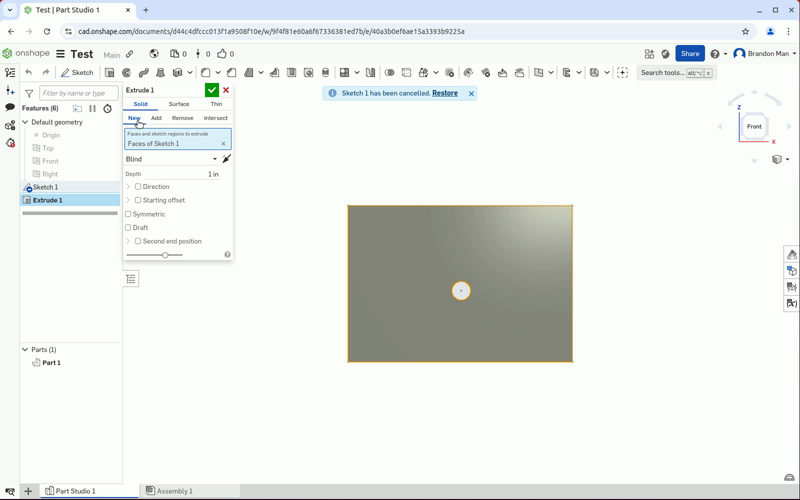
key(tab, 4)
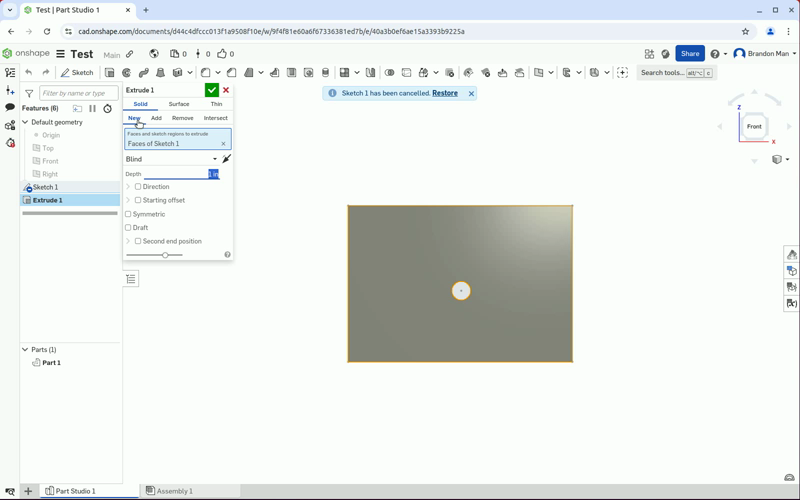
text(3.129)
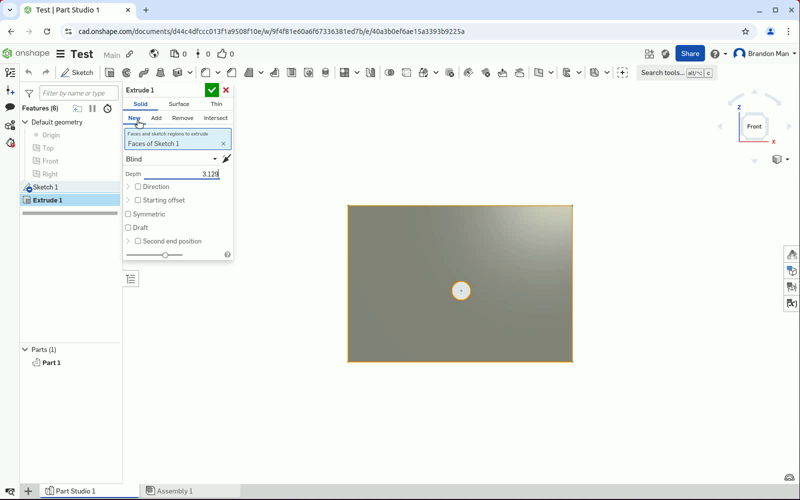
key(enter)
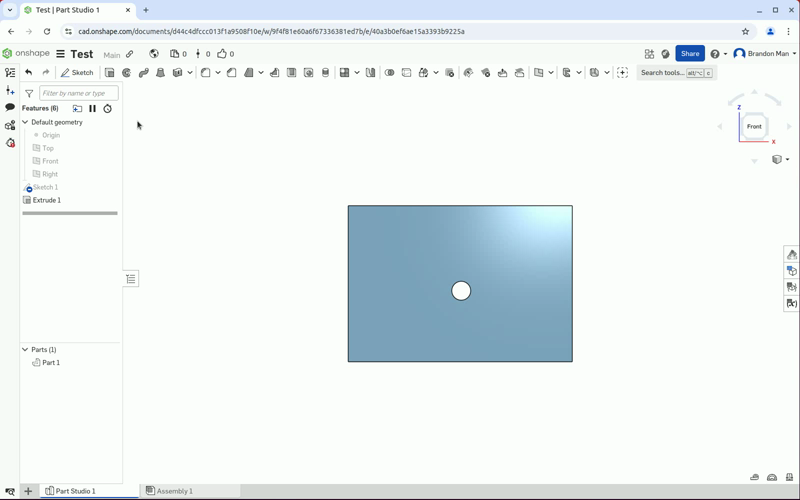
key(shift+h)
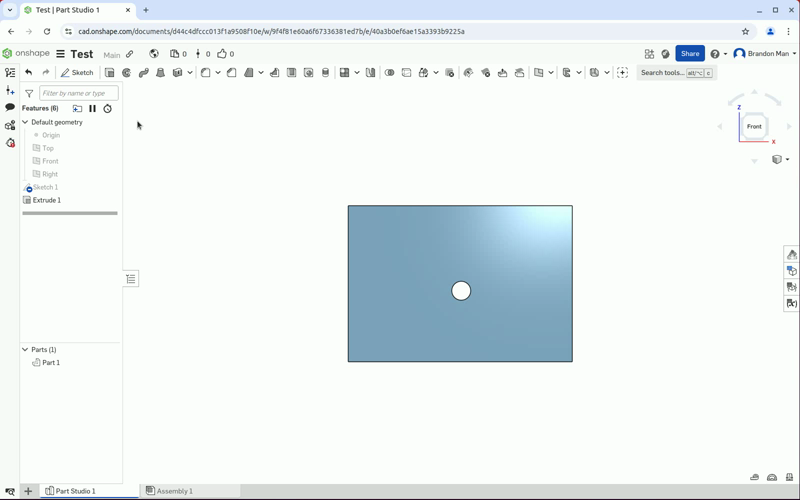
key(shift+h)
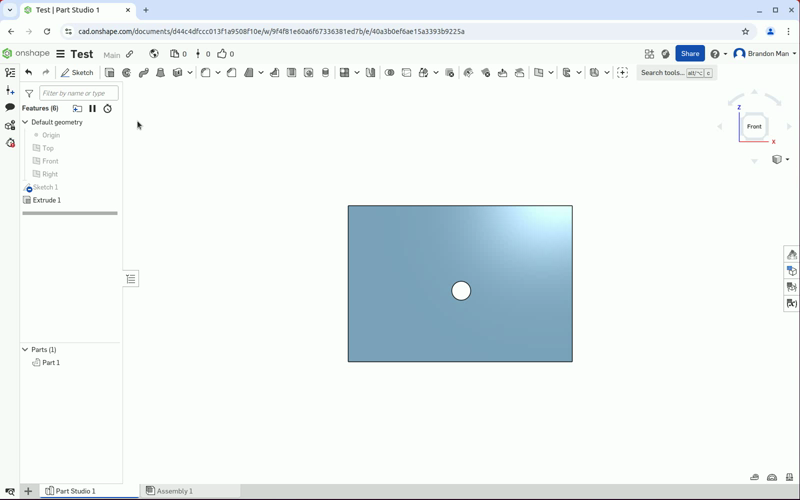
mouse_move(73, 189)
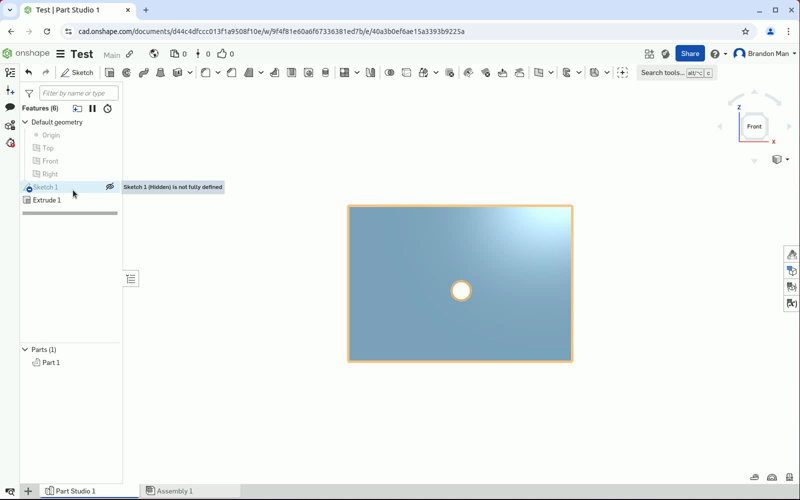
click(73, 189)
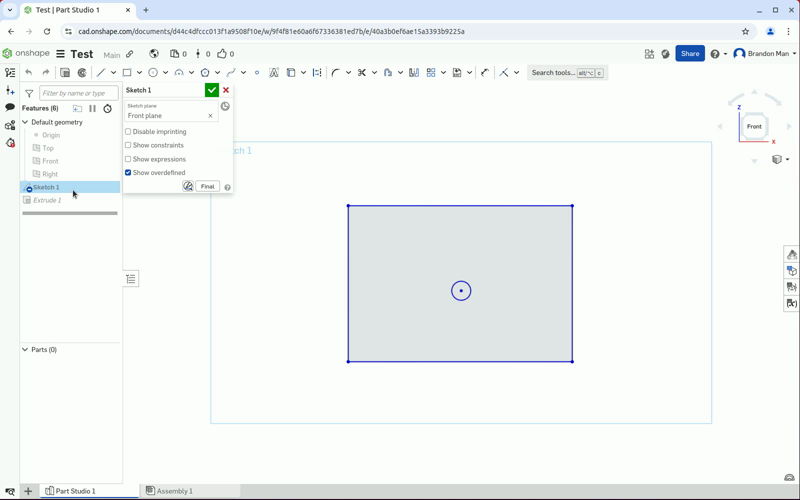
mouse_move(229, 92)
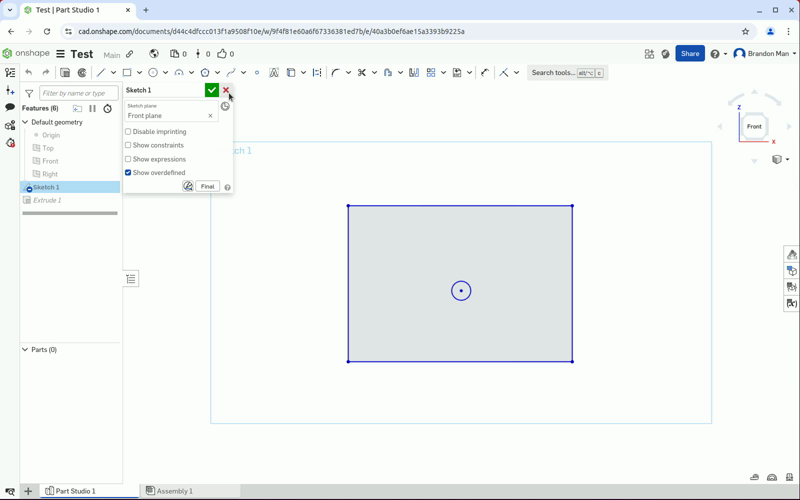
click(229, 92)
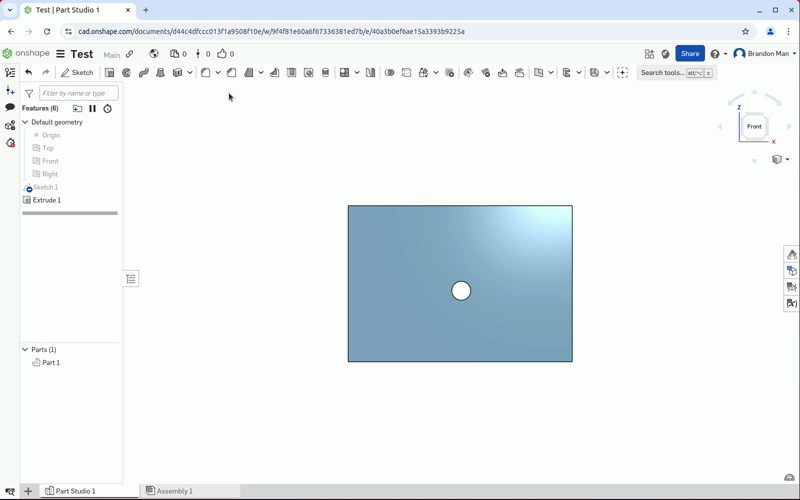
mouse_move(73, 352)
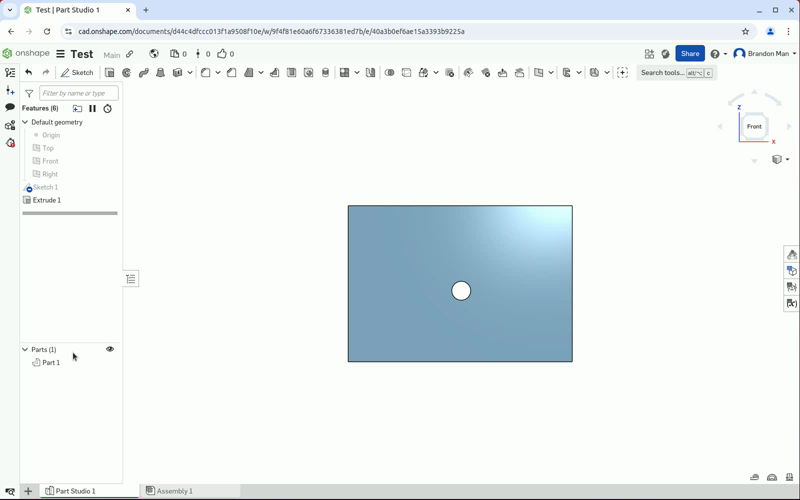
key(y)
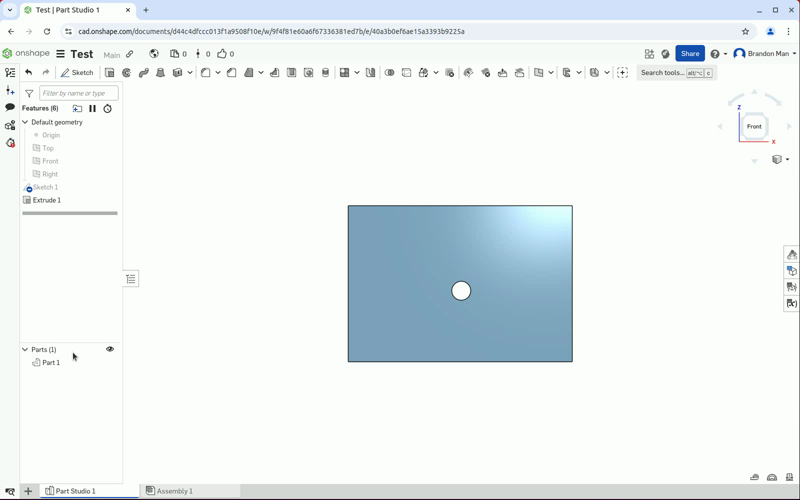
key(shift+p)
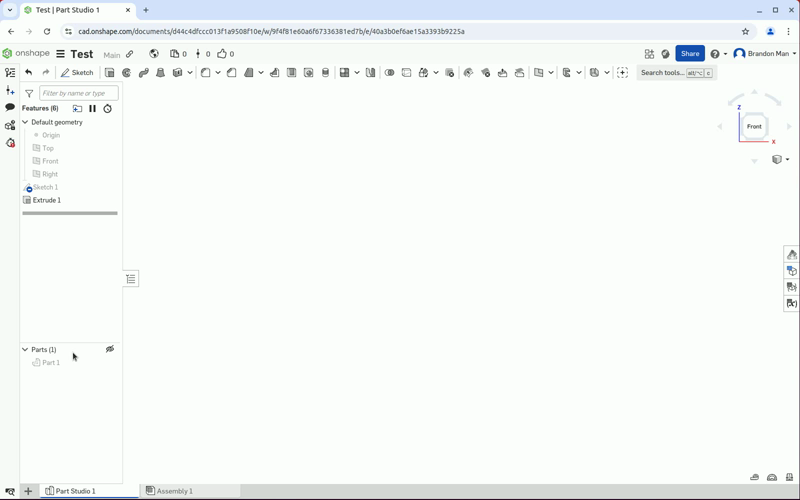
key(space)
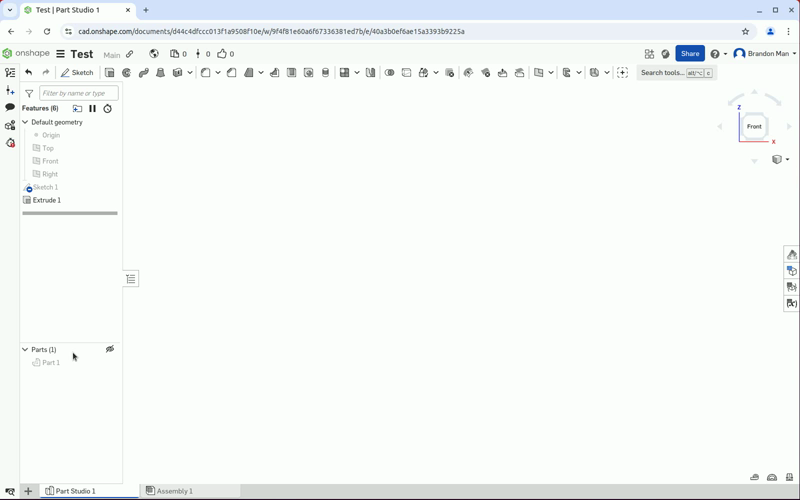
key_down(shift)
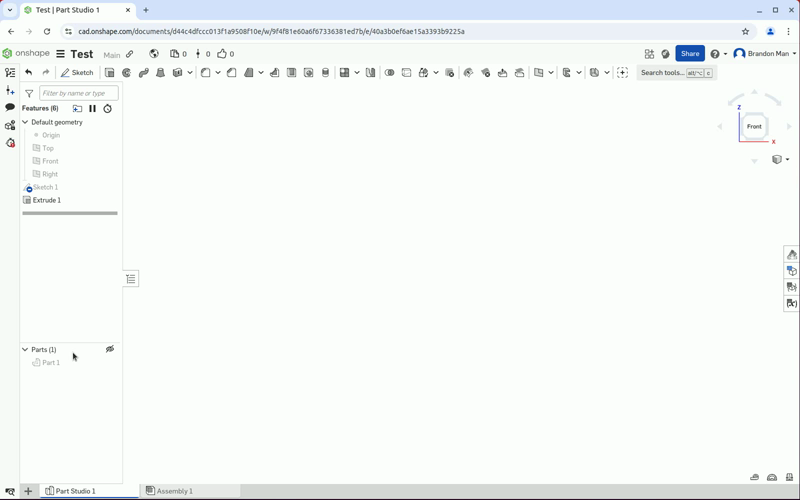
key(left)
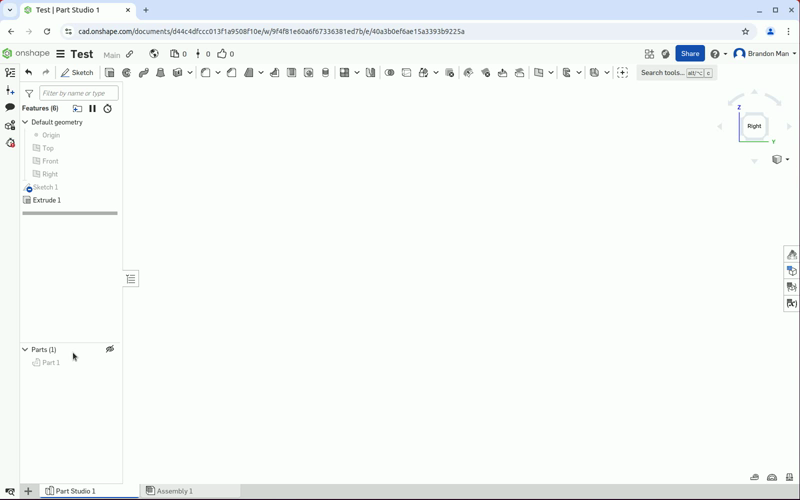
key_up(shift)
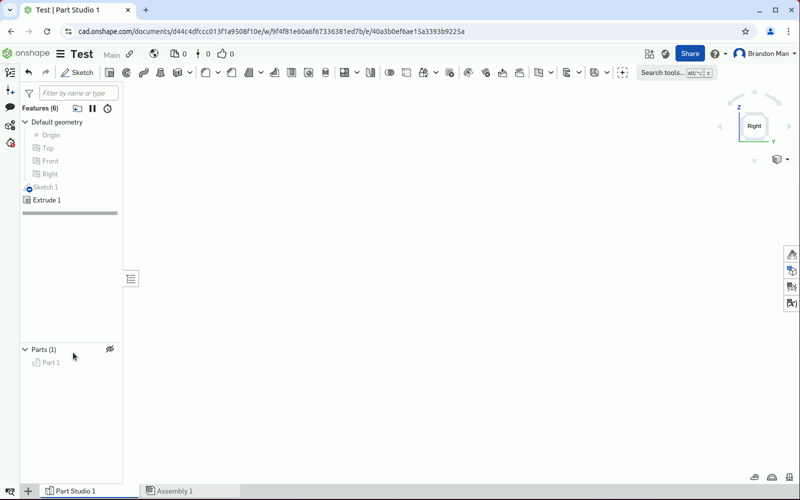
mouse_move(73, 352)
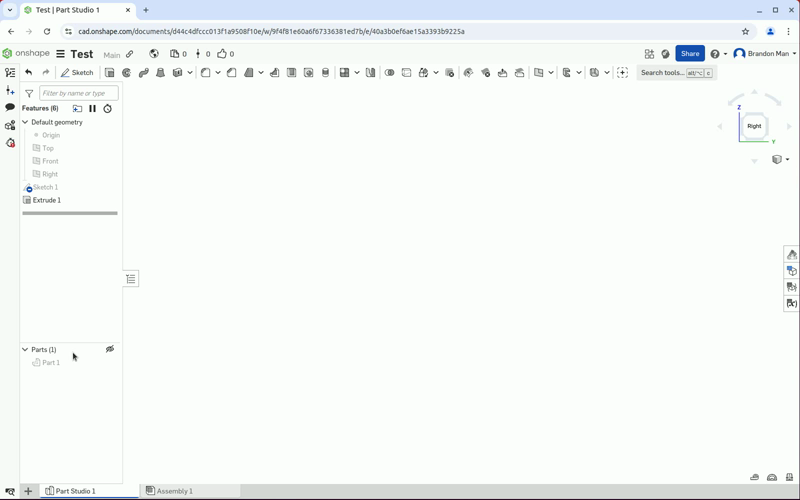
key(shift+y)
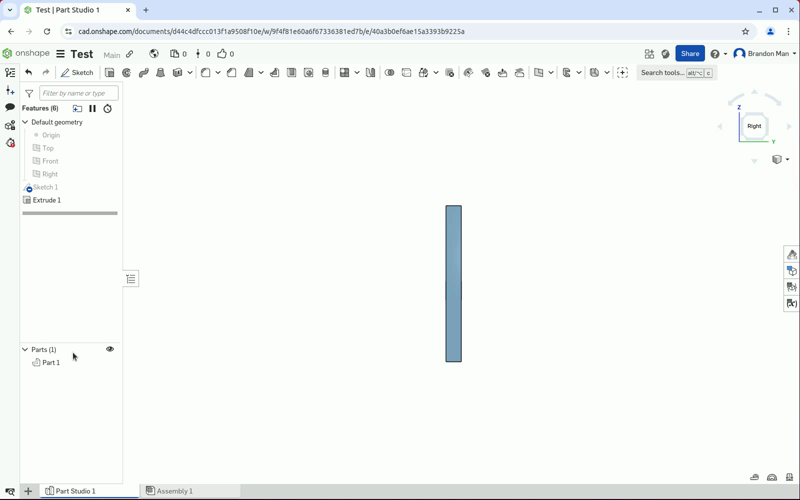
mouse_move(541, 75)
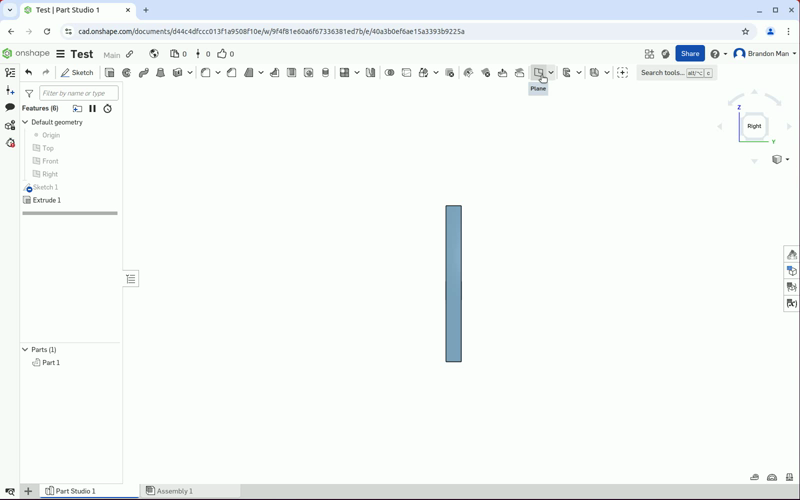
click(541, 75)
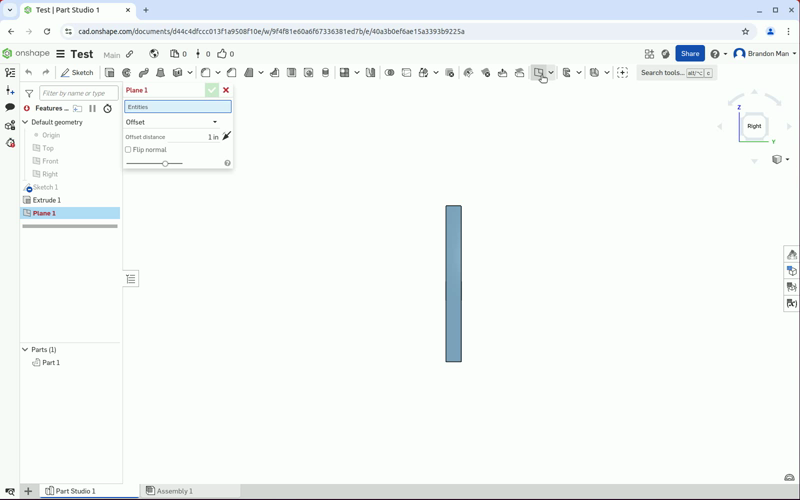
mouse_move(73, 176)
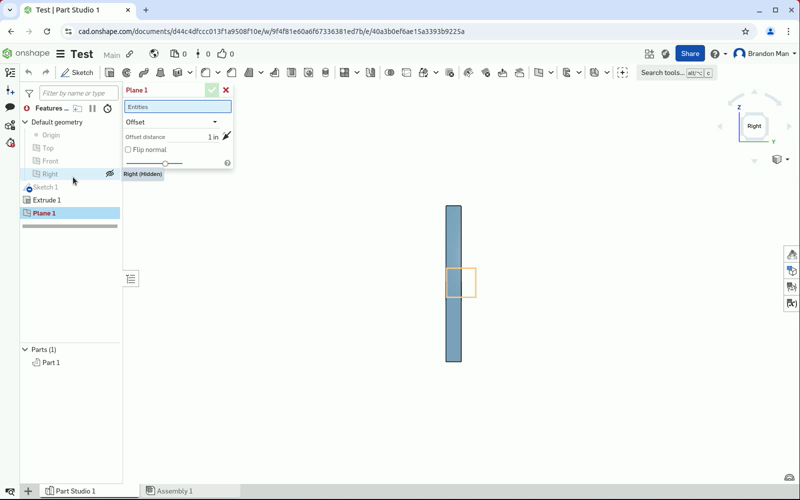
click(73, 176)
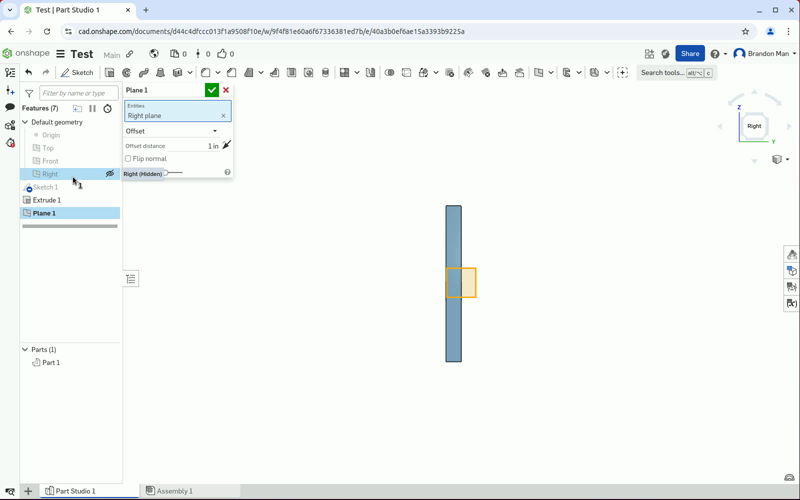
key(tab, 2)
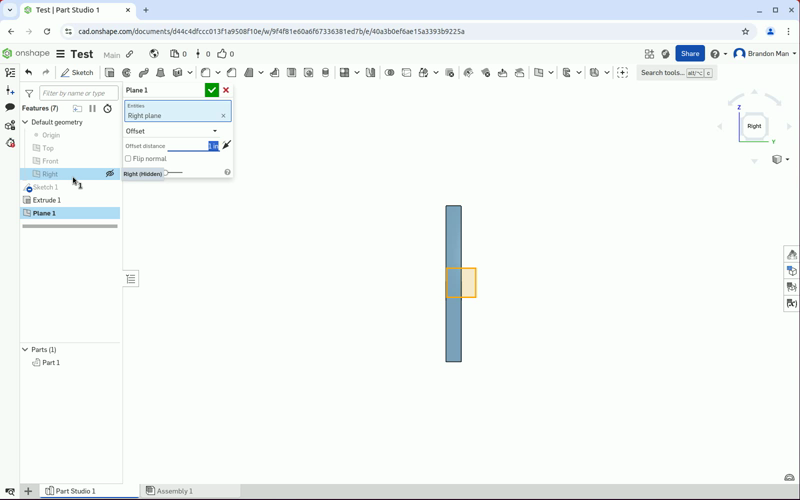
text(23.108)
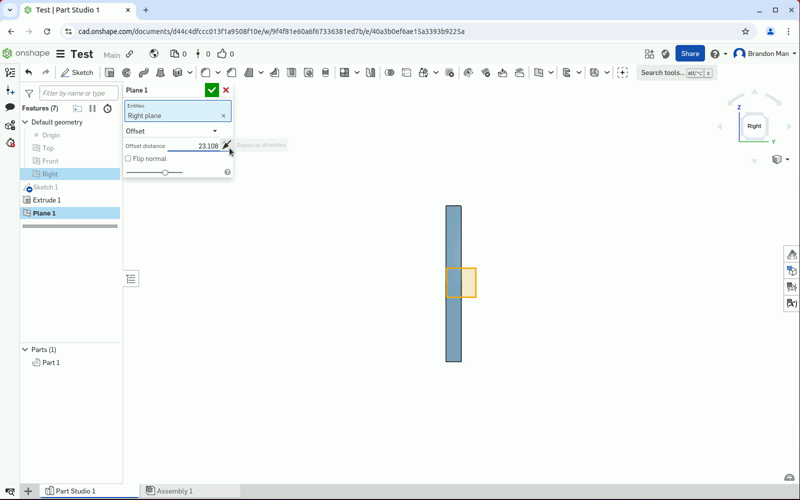
mouse_move(229, 147)
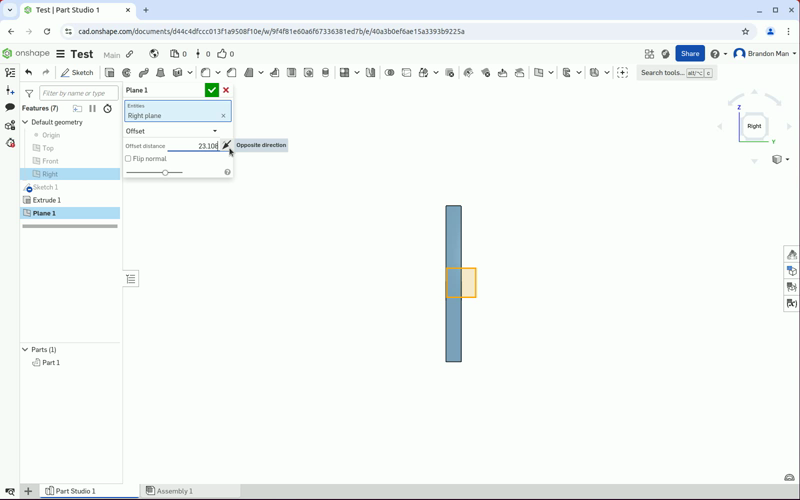
click(229, 147)
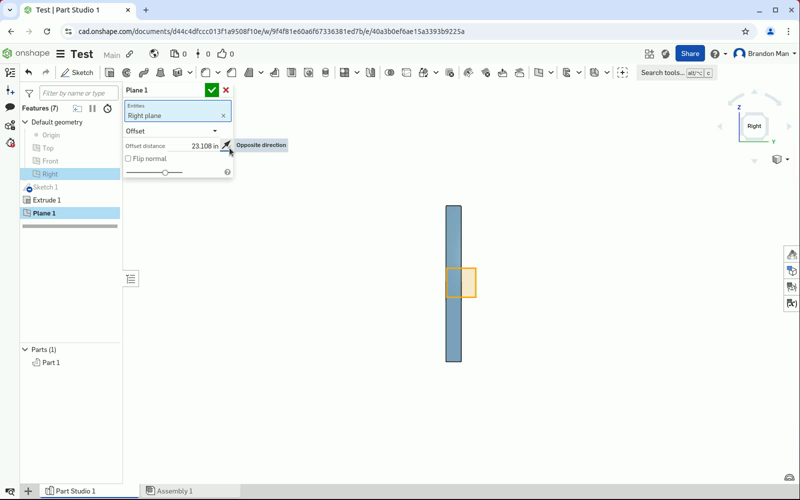
key(enter, 2)
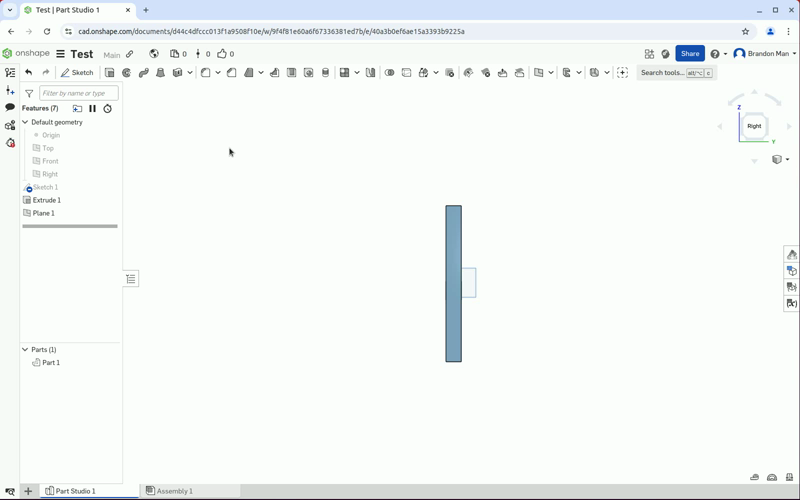
key(shift+s)
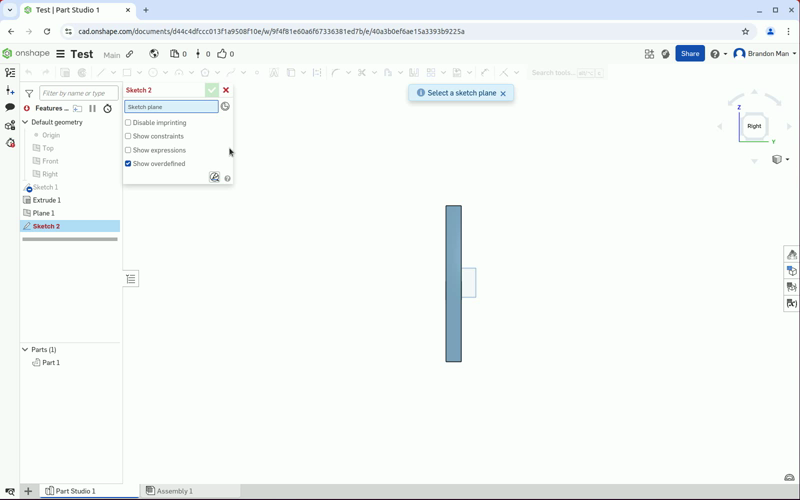
mouse_move(73, 215)
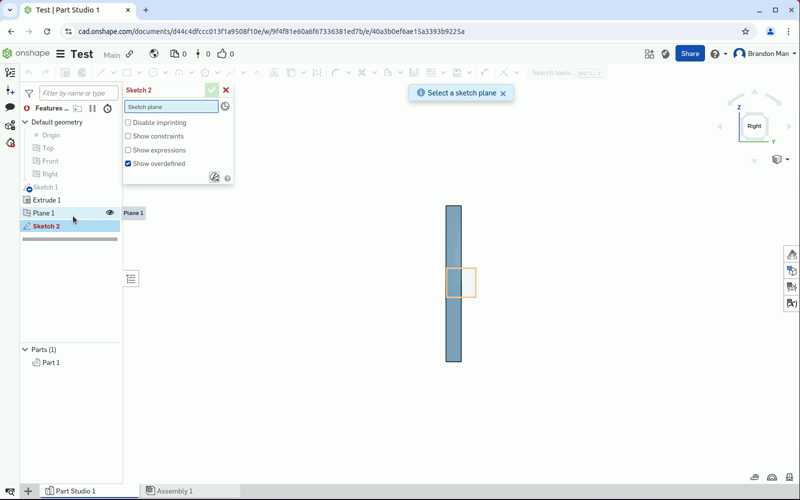
click(73, 215)
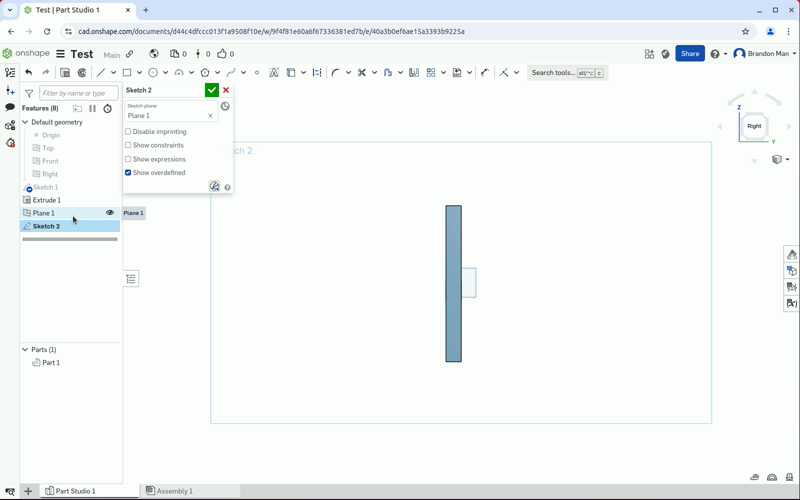
mouse_move(73, 352)
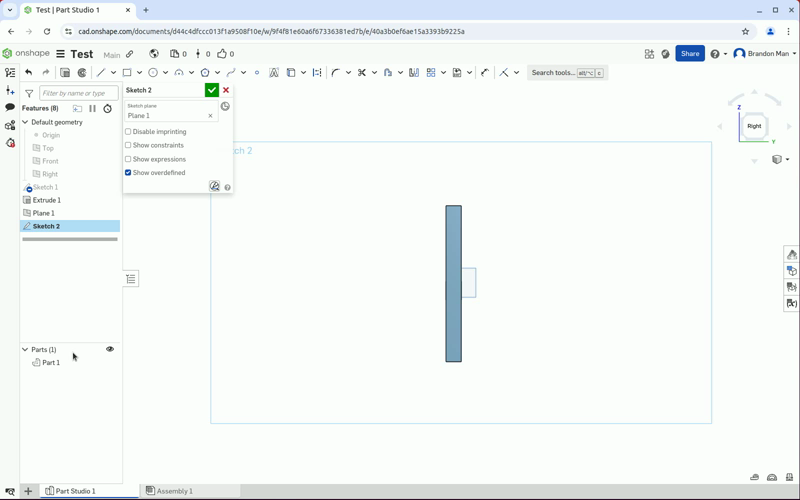
key(y)
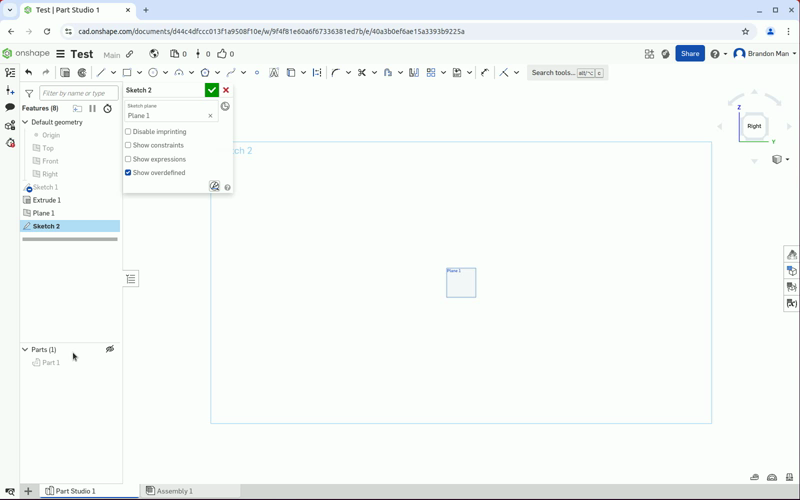
key(c)
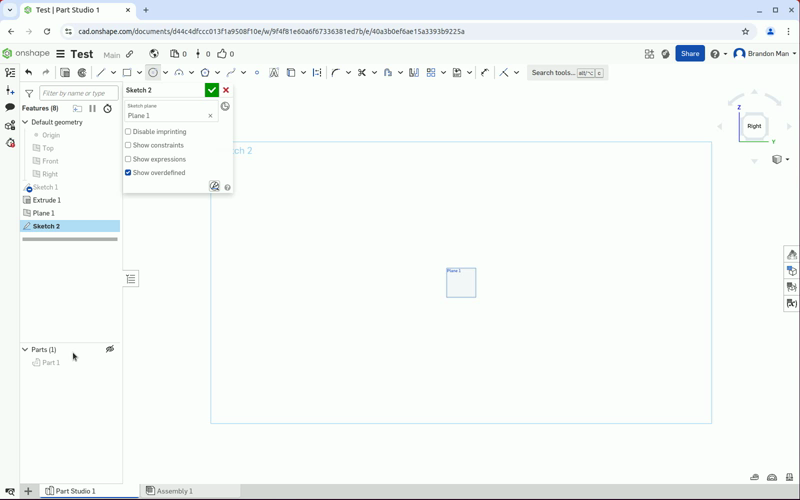
key_down(shift)
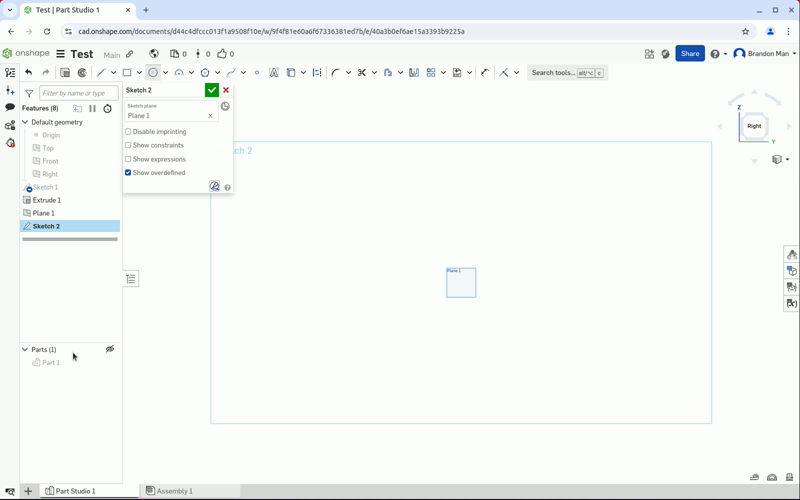
mouse_move(453, 212)
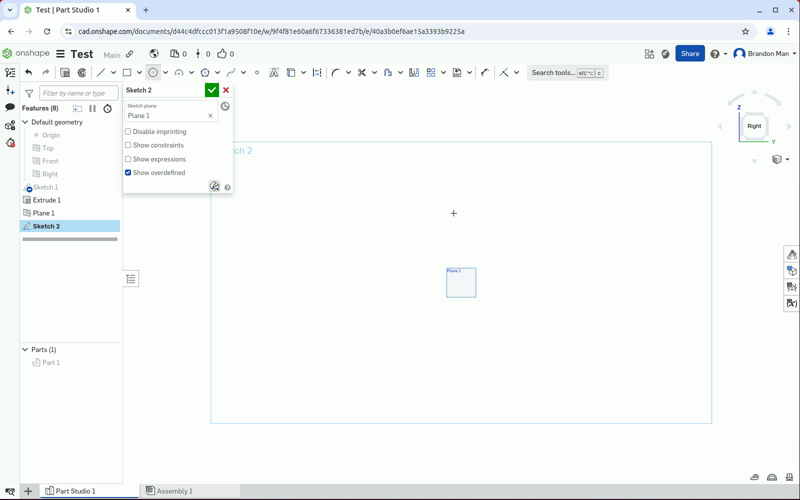
click(453, 212)
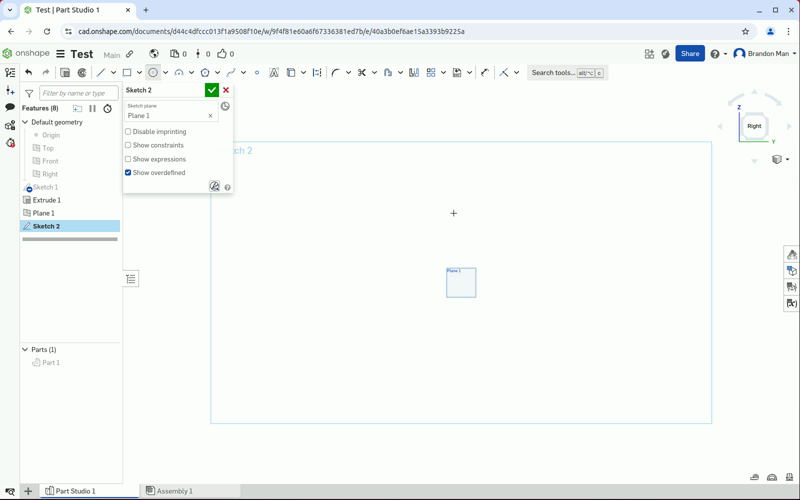
key_up(shift)
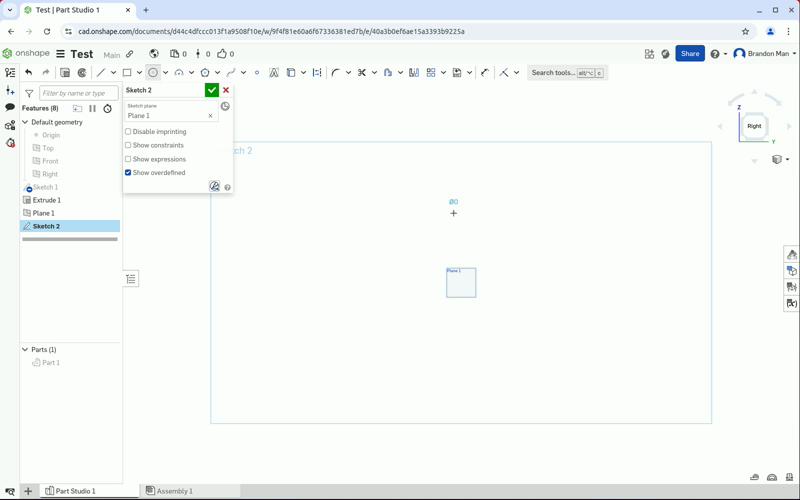
mouse_move(459, 212)
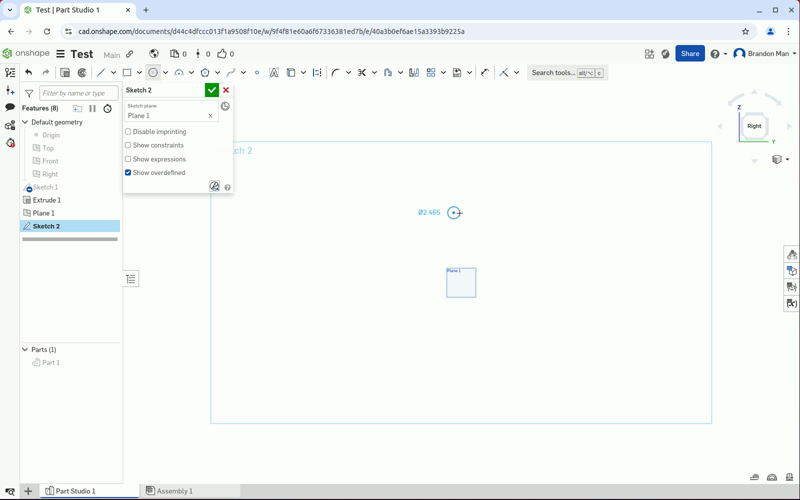
click(459, 212)
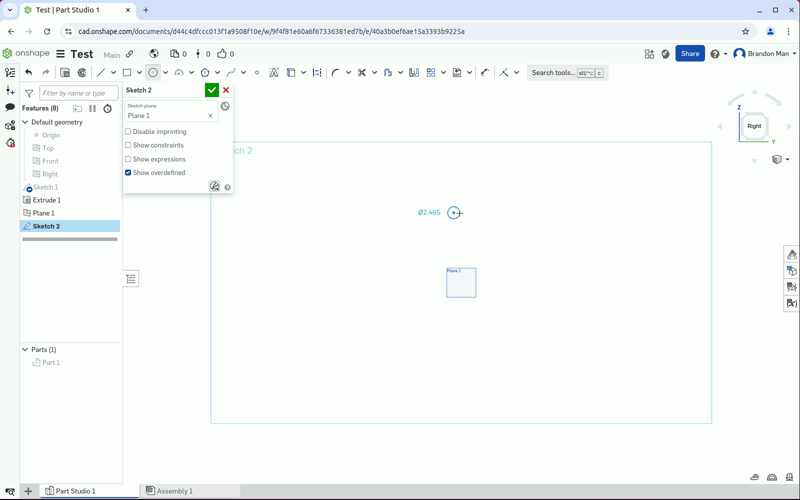
key(esc)
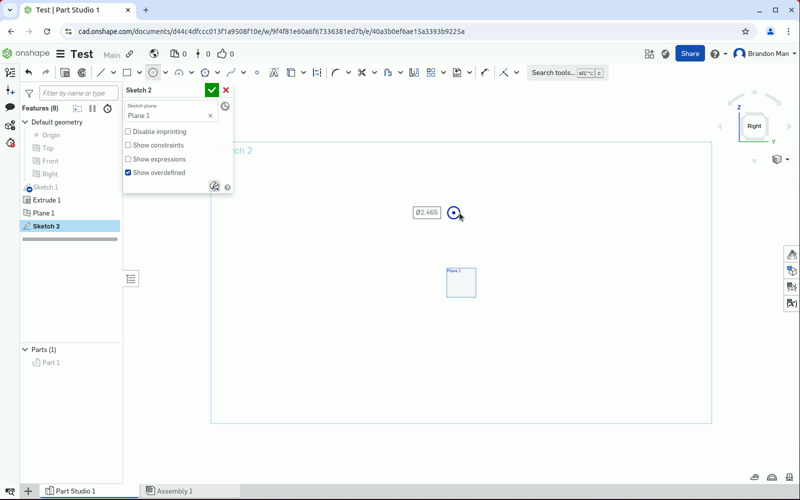
mouse_move(456, 210)
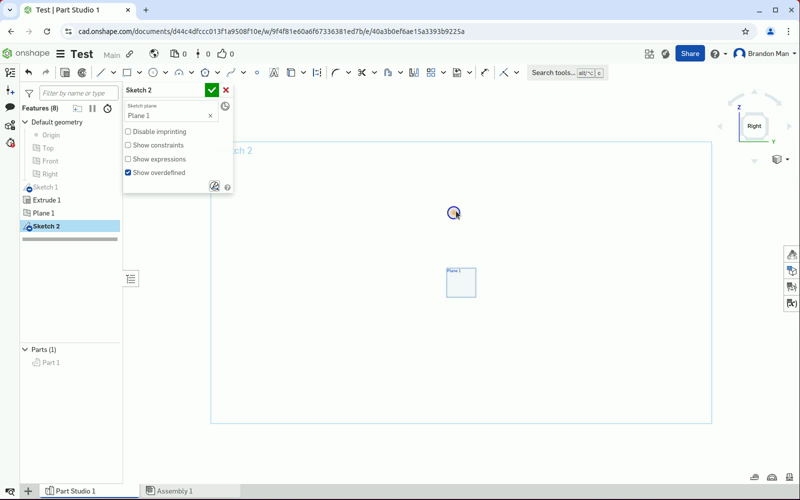
scroll(6)
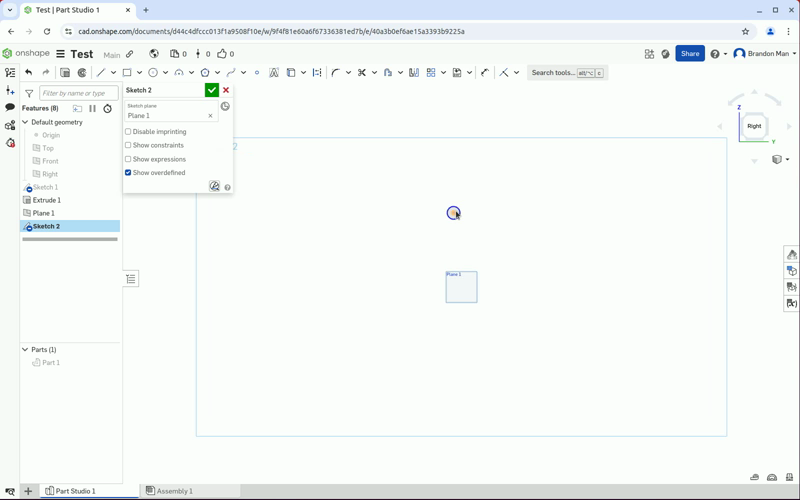
scroll(6)
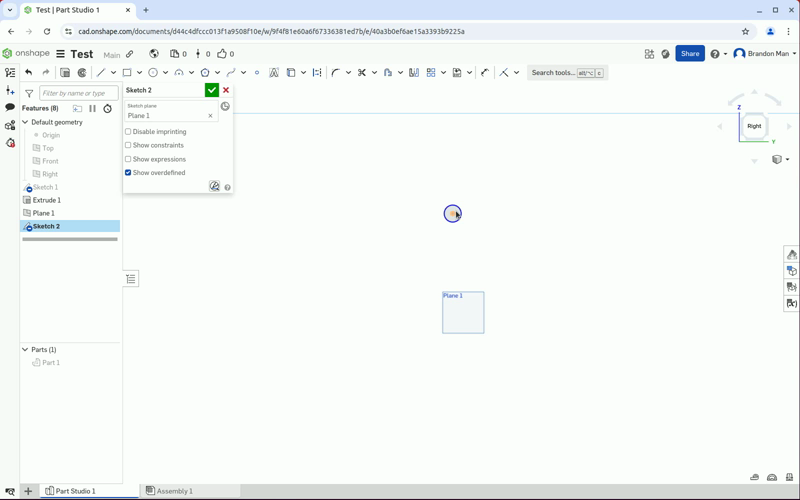
scroll(6)
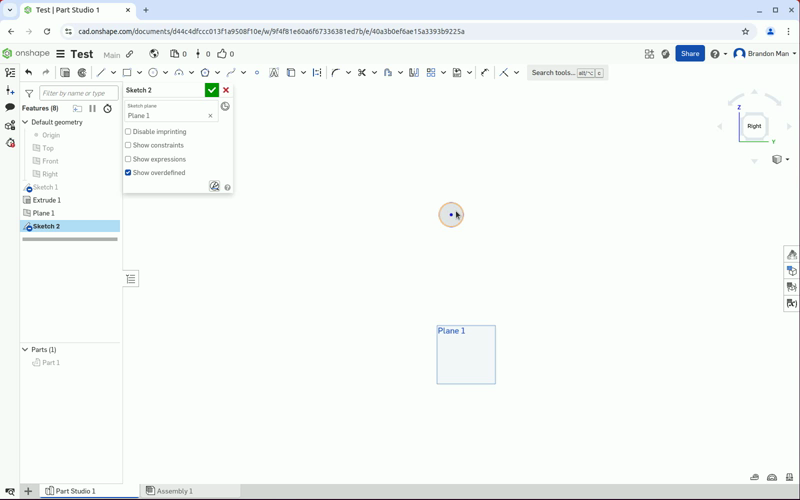
scroll(6)
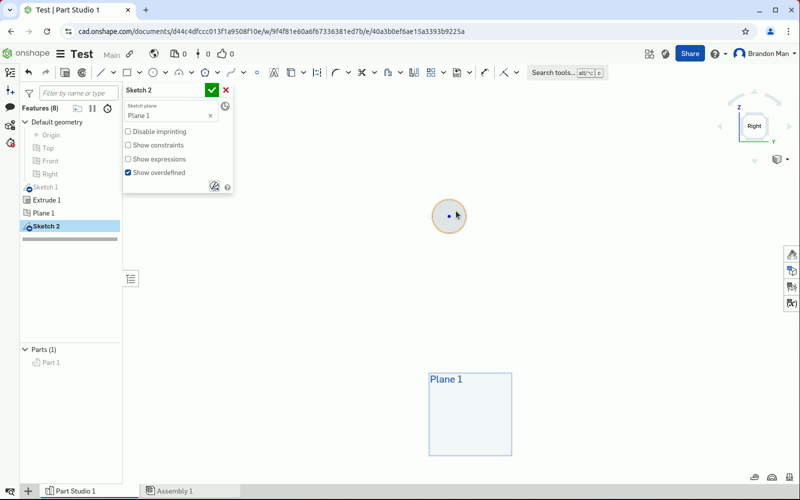
scroll(6)
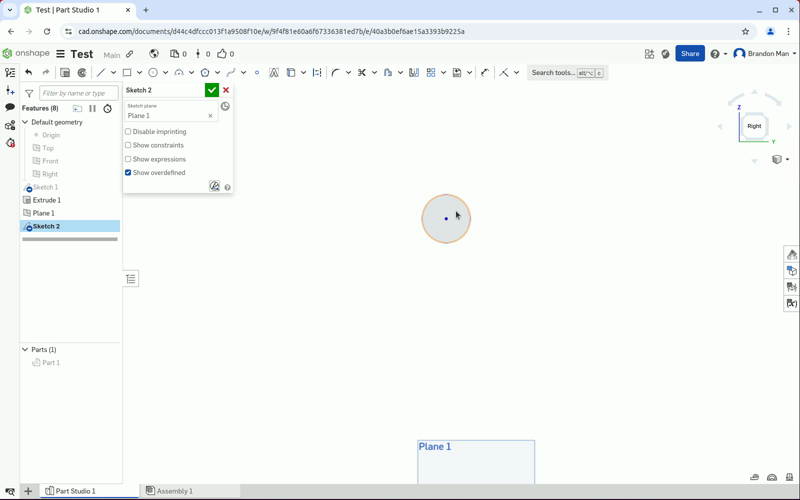
scroll(6)
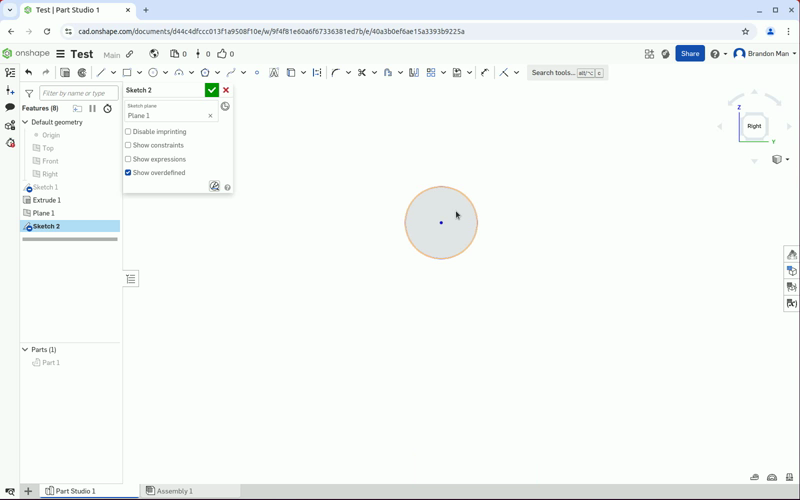
scroll(6)
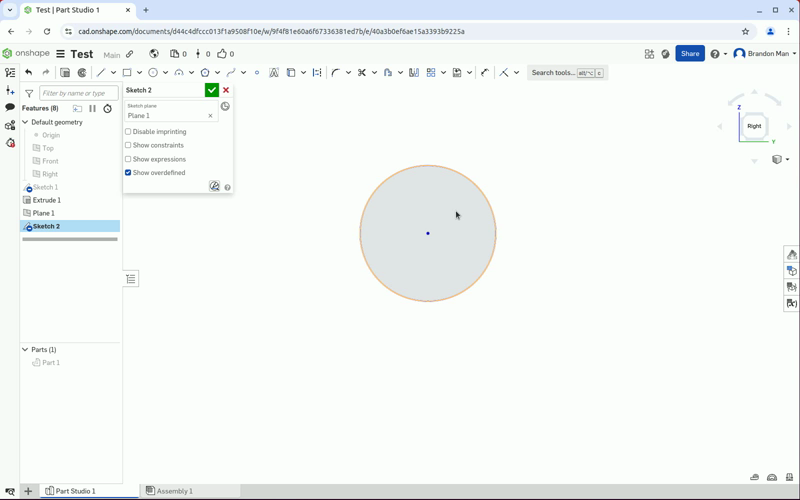
click(456, 210)
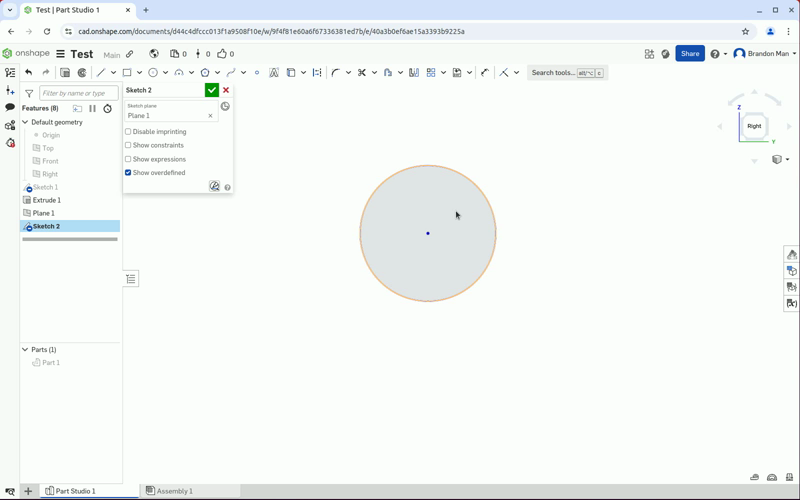
scroll(-6)
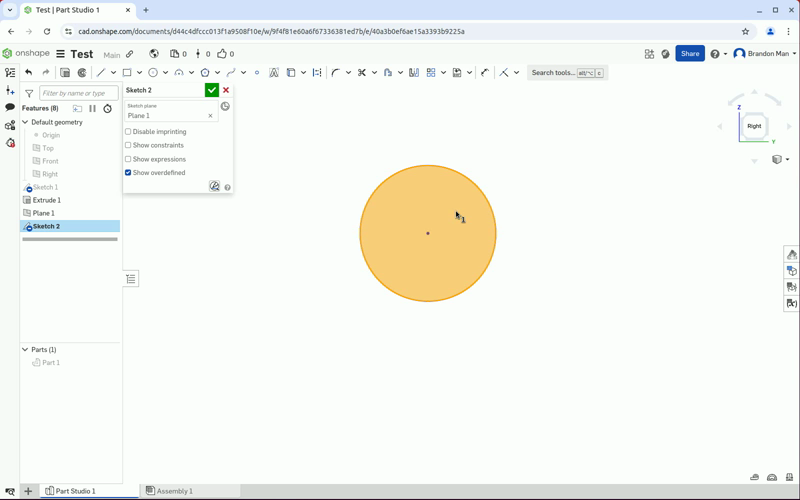
scroll(-6)
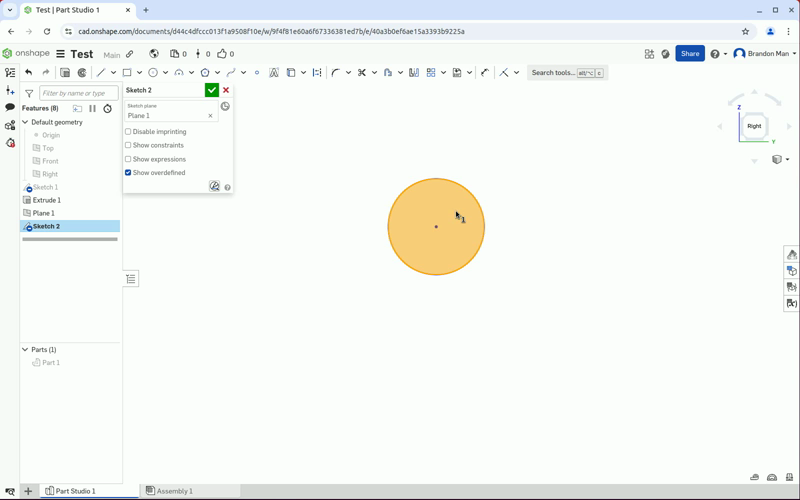
scroll(-6)
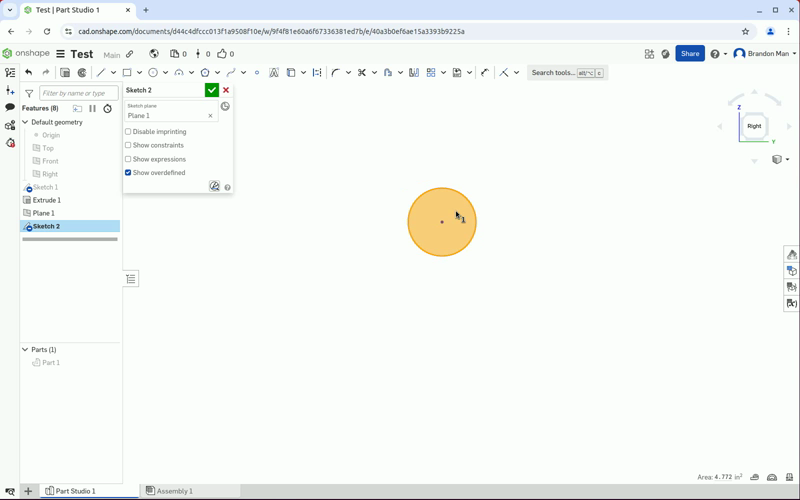
scroll(-6)
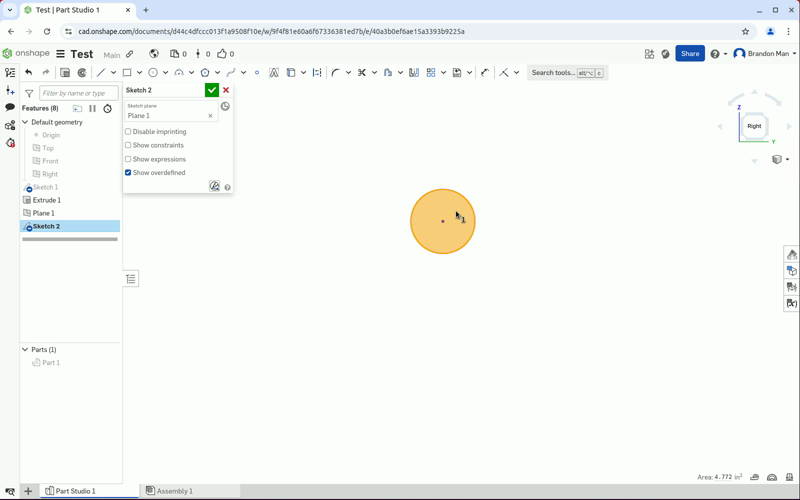
scroll(-6)
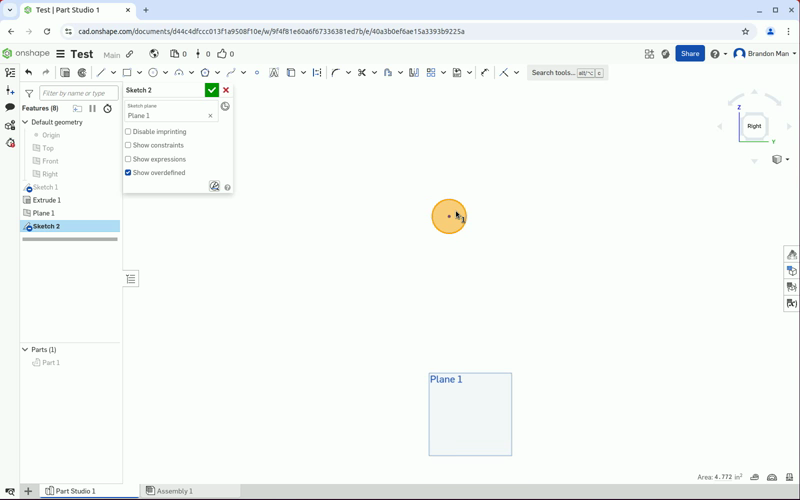
scroll(-6)
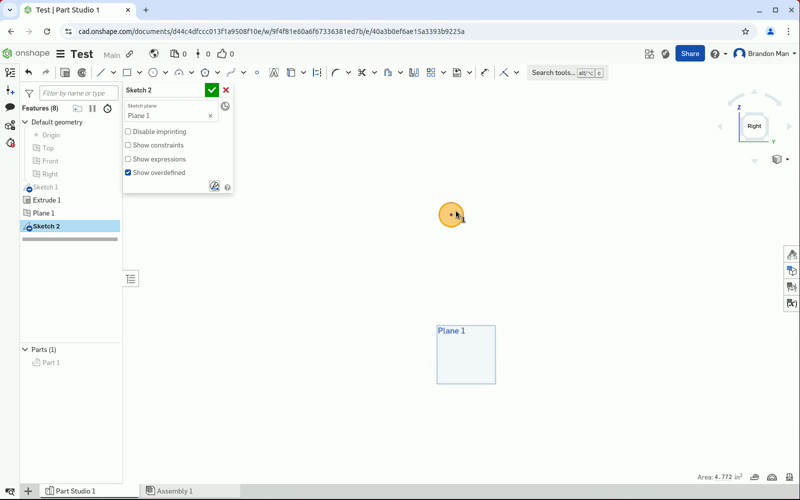
scroll(-6)
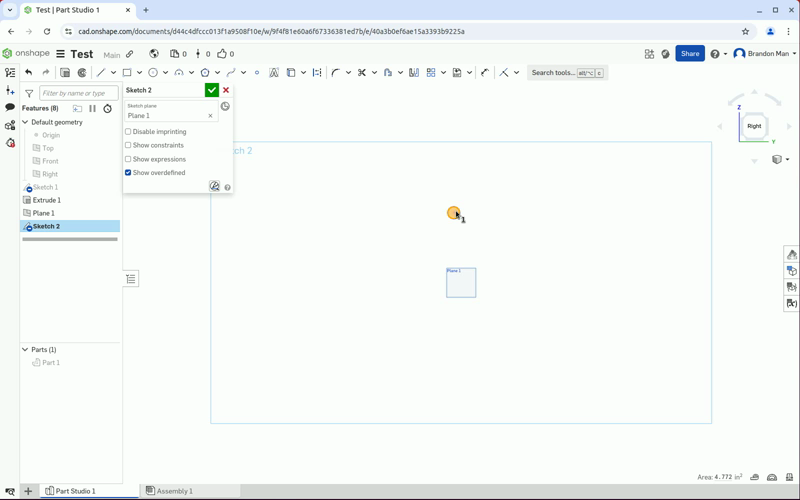
mouse_move(73, 352)
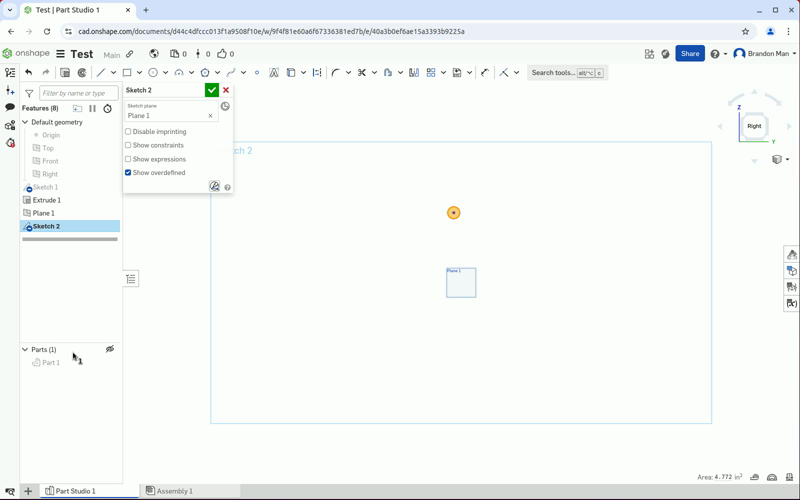
key(shift+y)
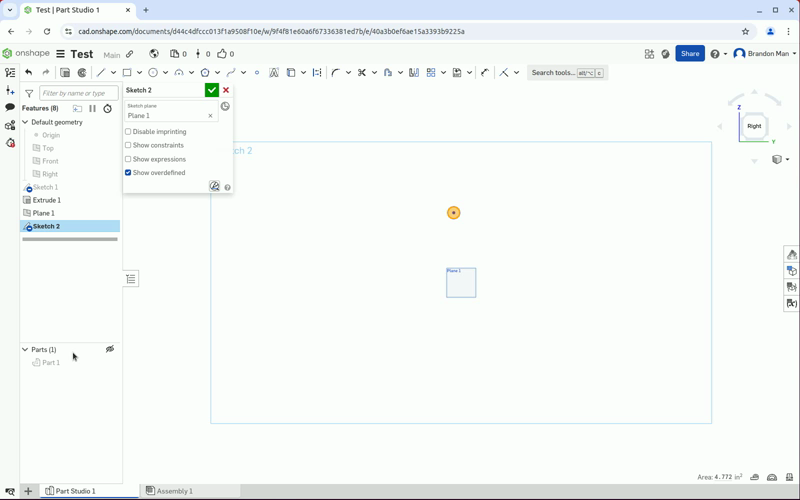
key(shift+e)
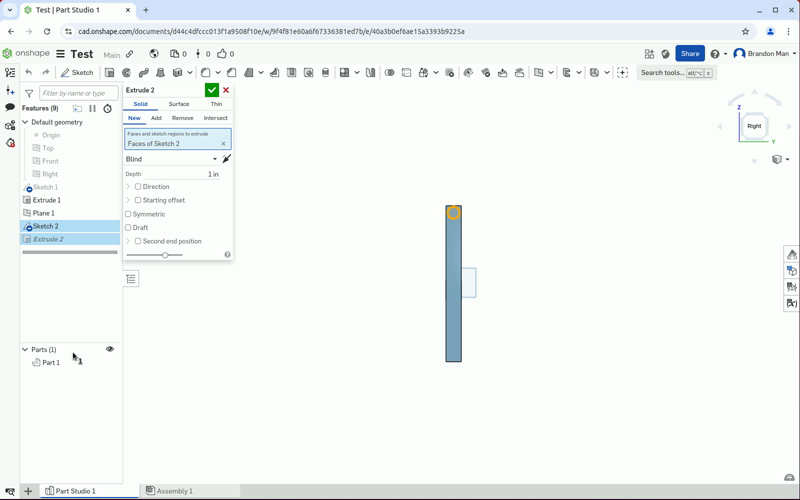
mouse_move(143, 106)
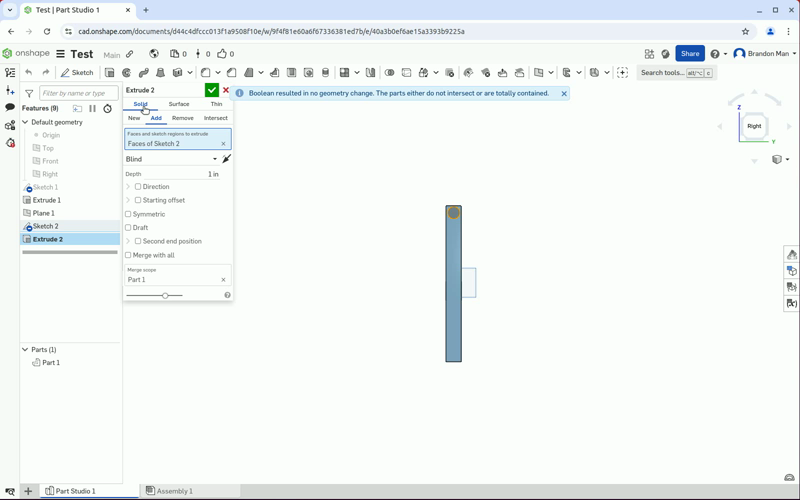
click(143, 106)
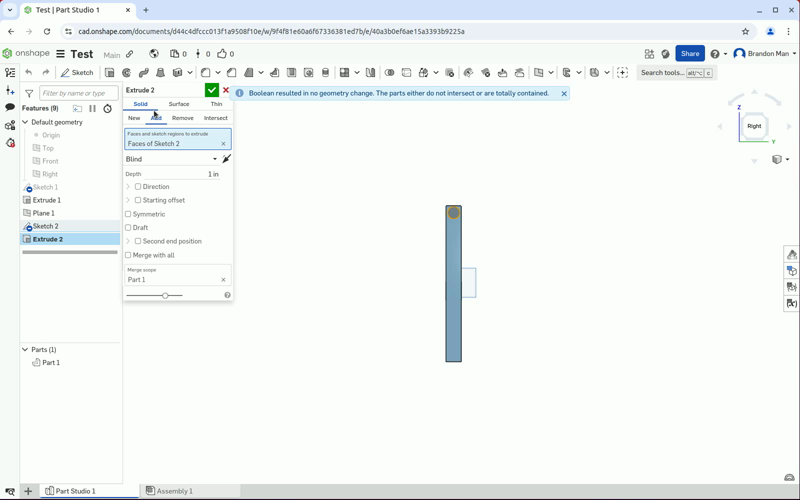
mouse_move(186, 120)
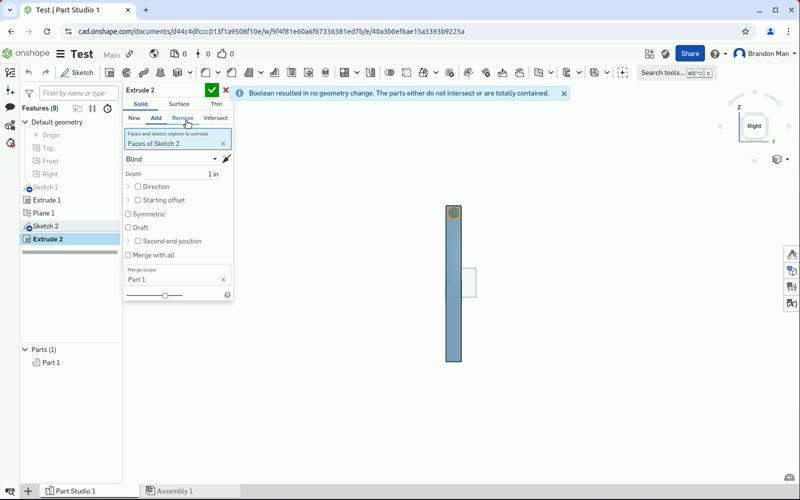
click(186, 120)
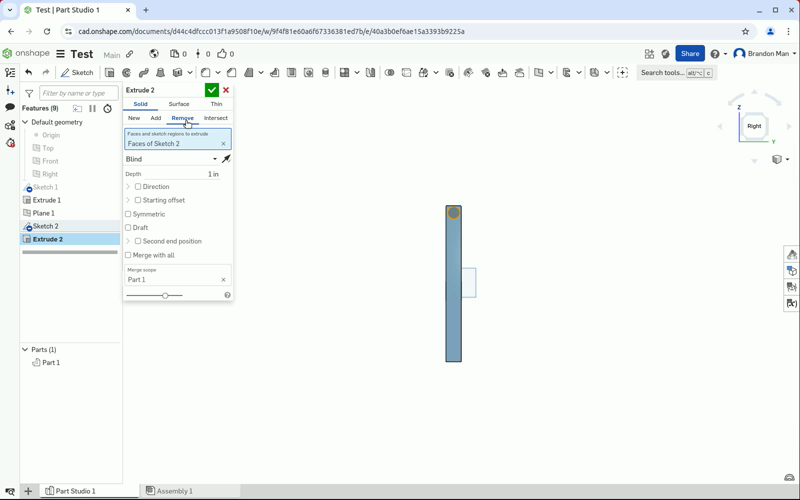
key(tab, 4)
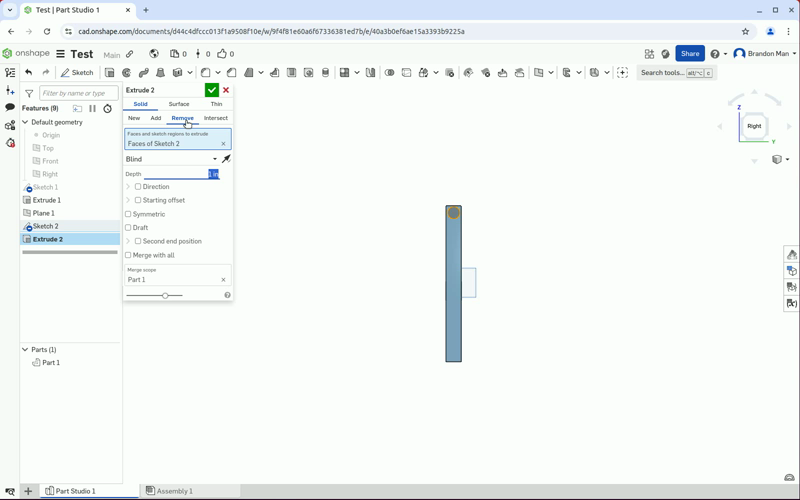
text(16.128)
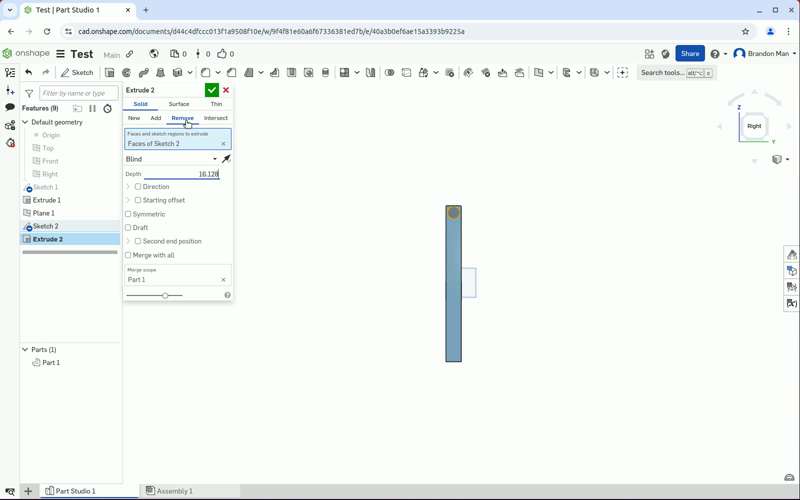
key(tab, 6)
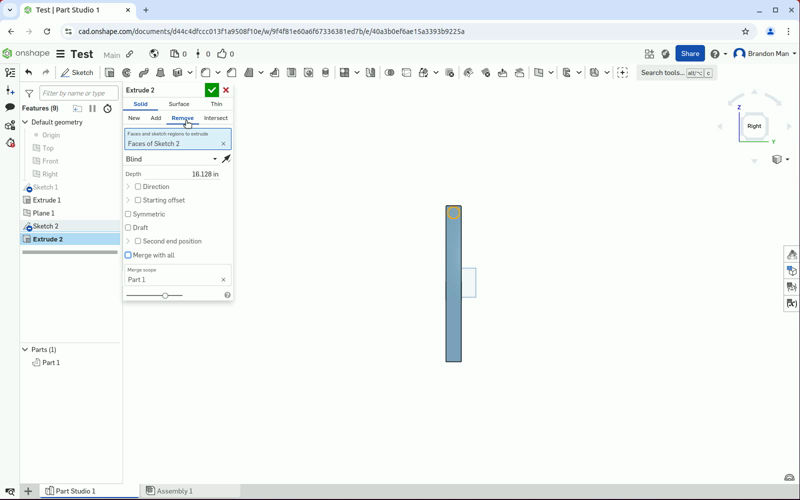
key(space)
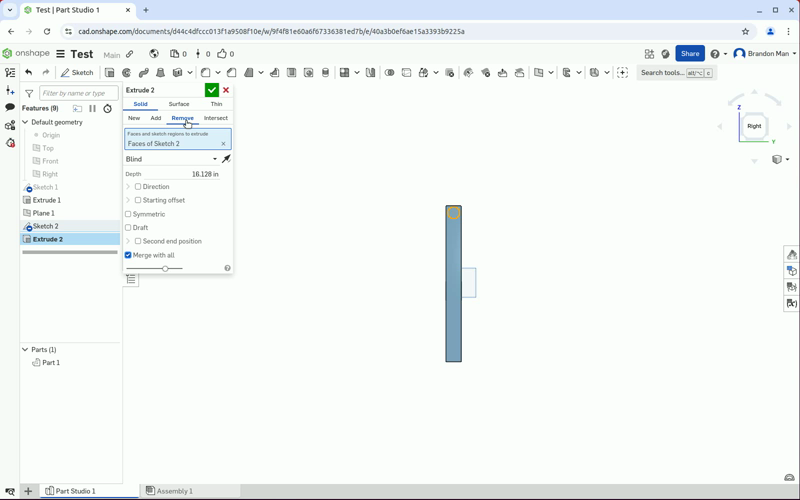
key(enter)
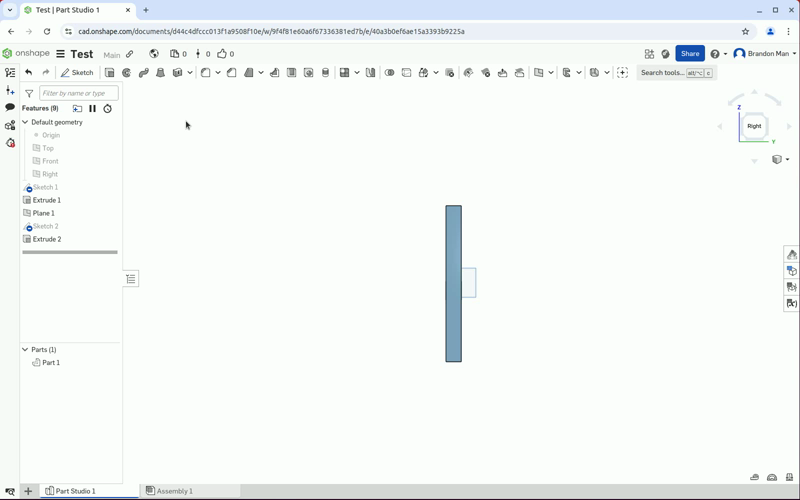
key(shift+h)
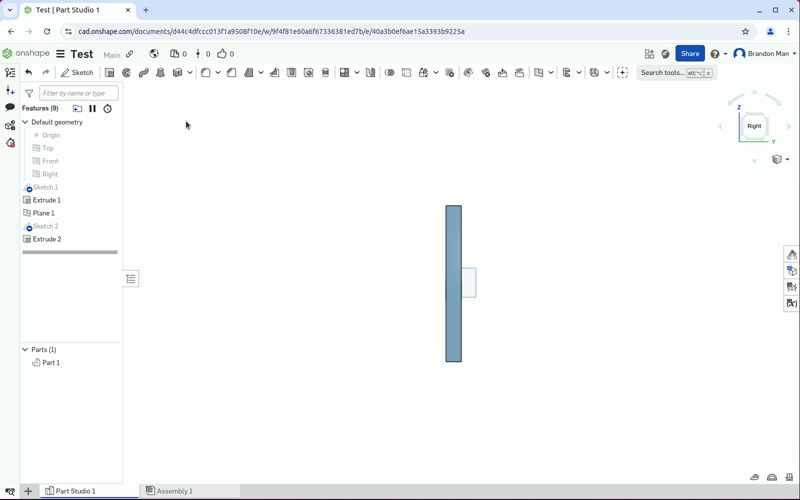
key(shift+h)
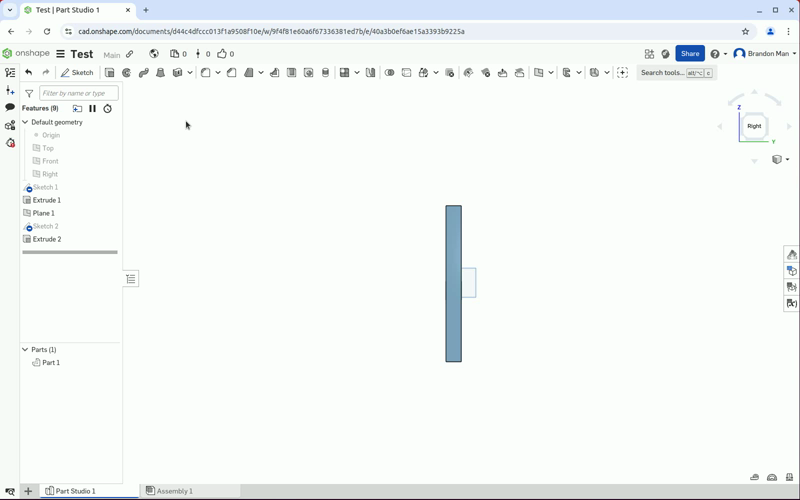
mouse_move(73, 189)
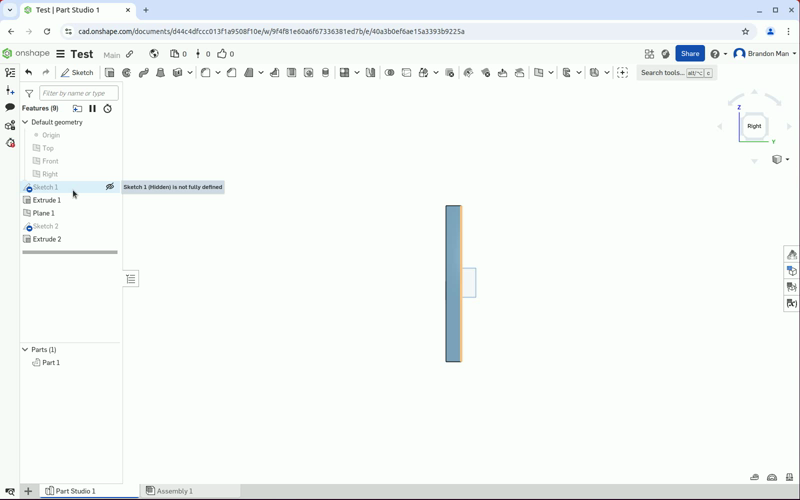
click(73, 189)
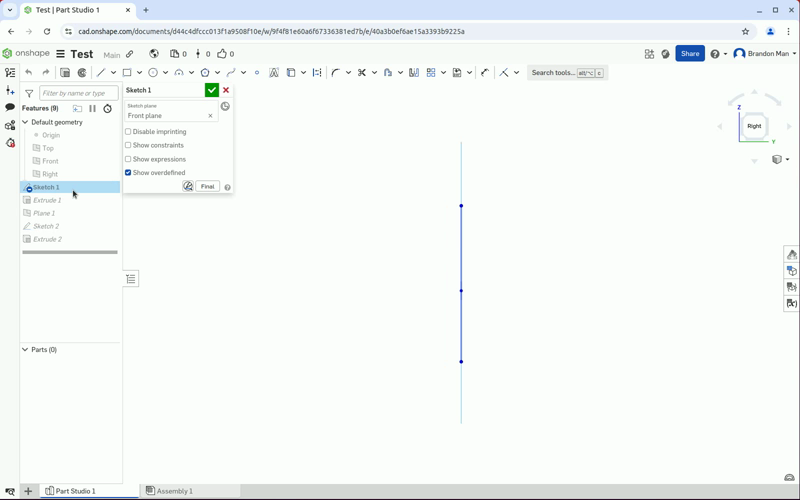
mouse_move(229, 92)
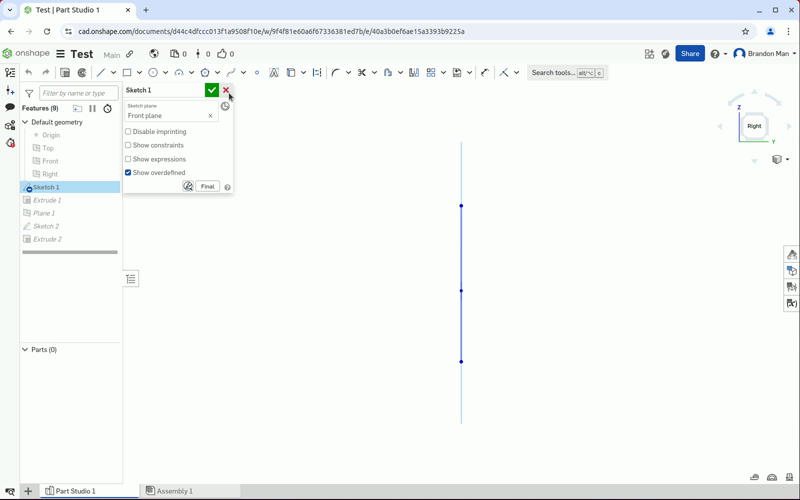
click(229, 92)
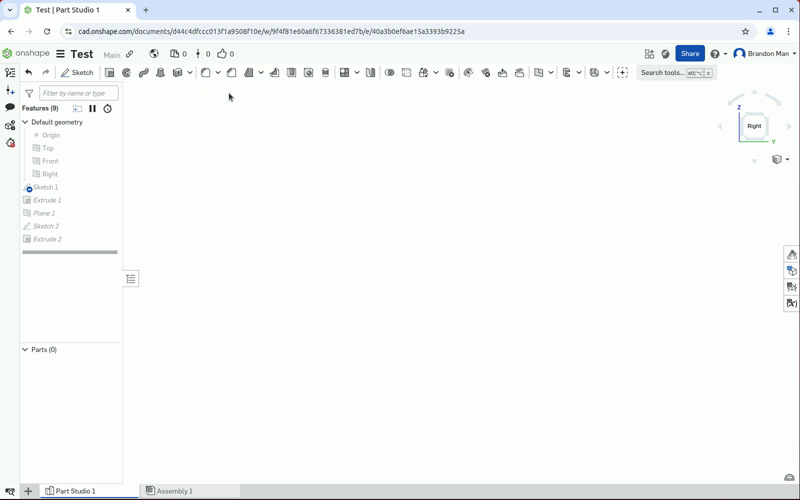
key(shift+s)
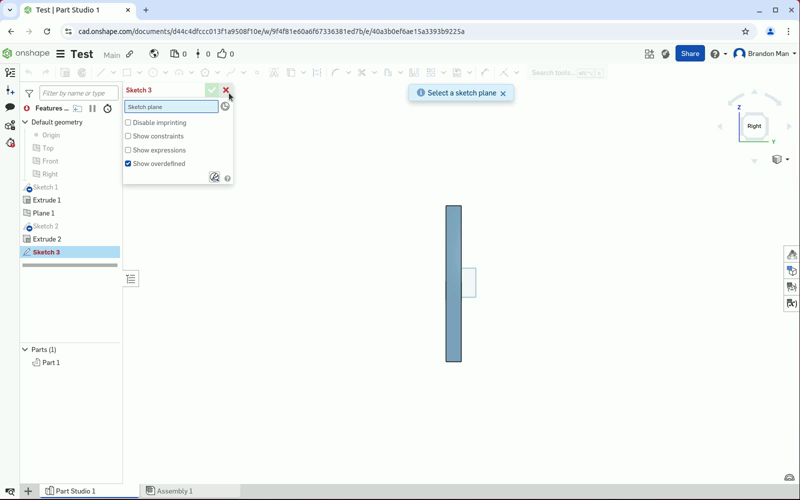
mouse_move(73, 215)
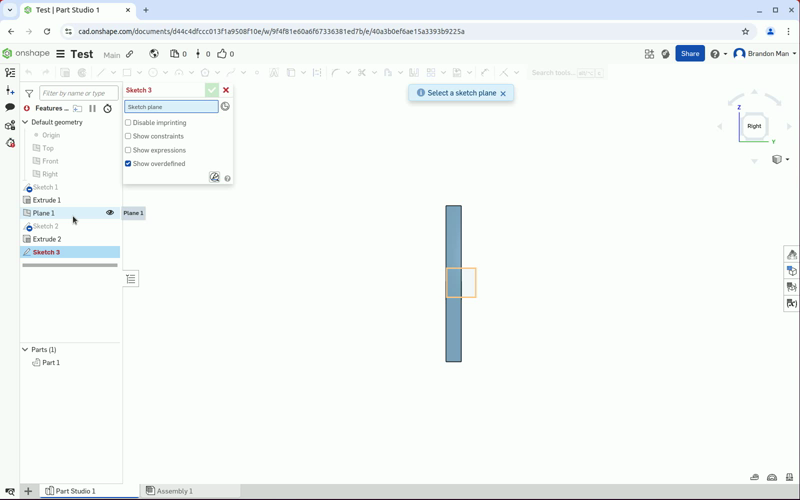
click(73, 215)
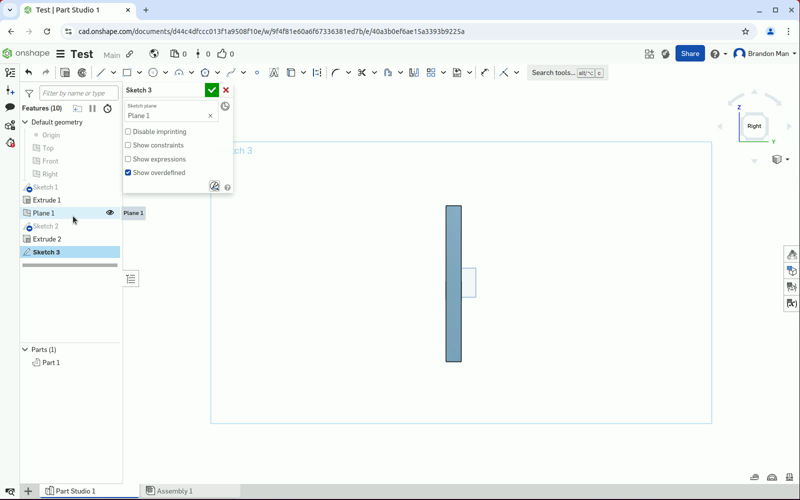
mouse_move(73, 352)
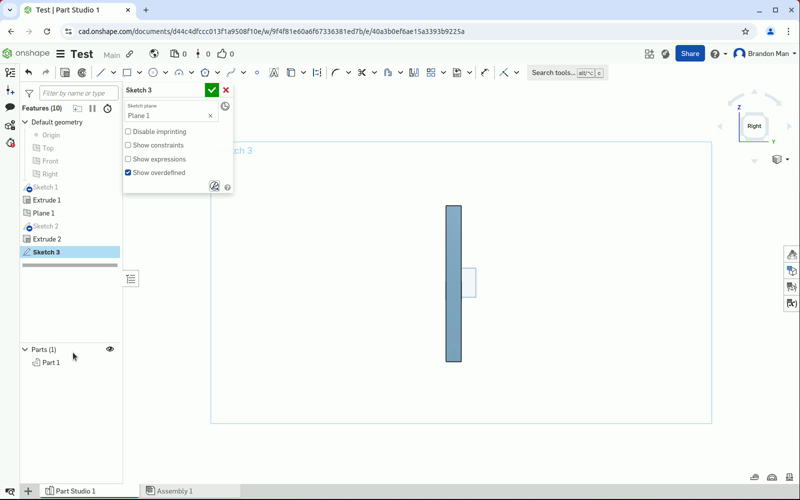
key(y)
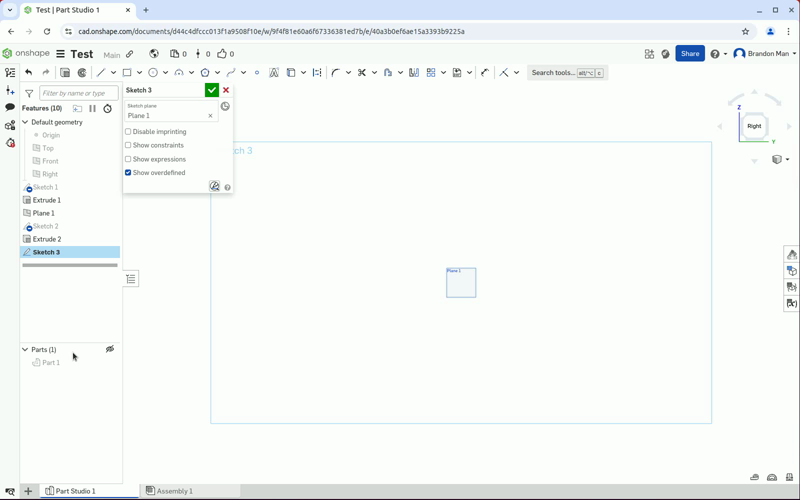
key(c)
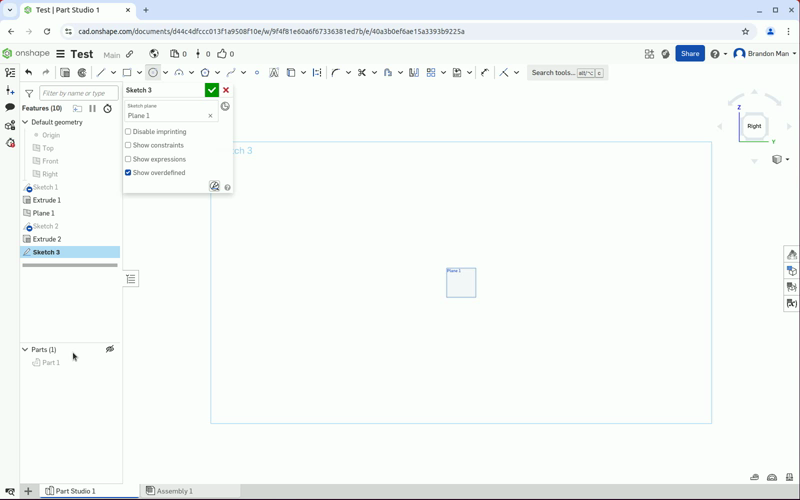
key_down(shift)
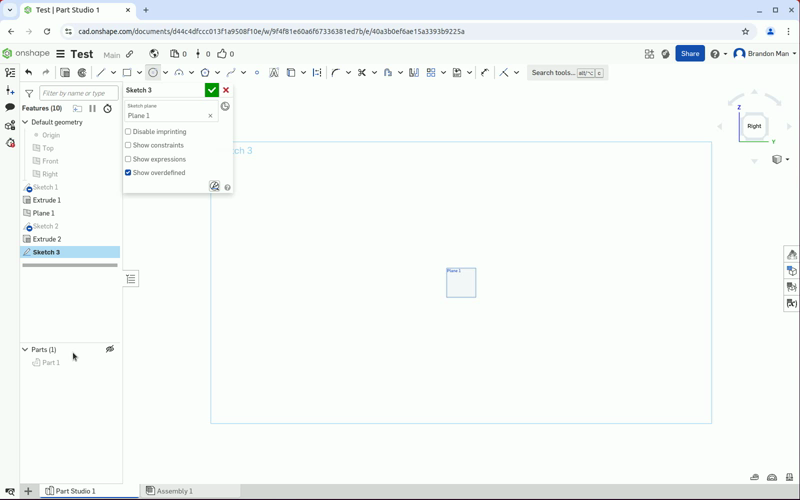
mouse_move(453, 353)
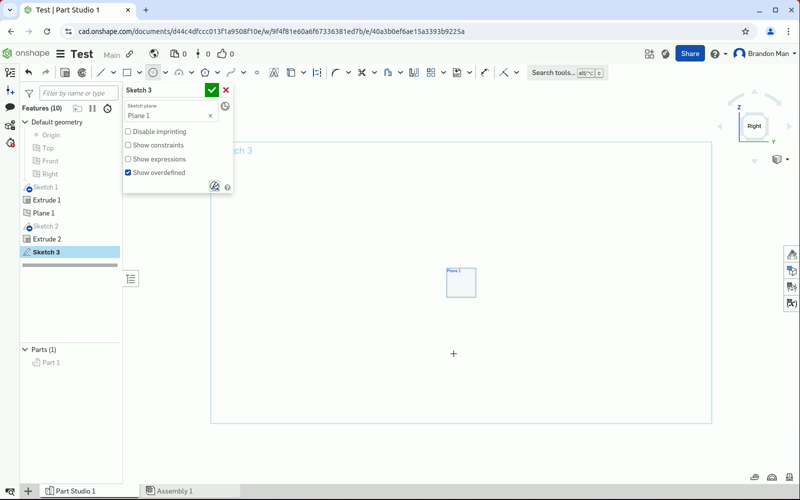
click(453, 353)
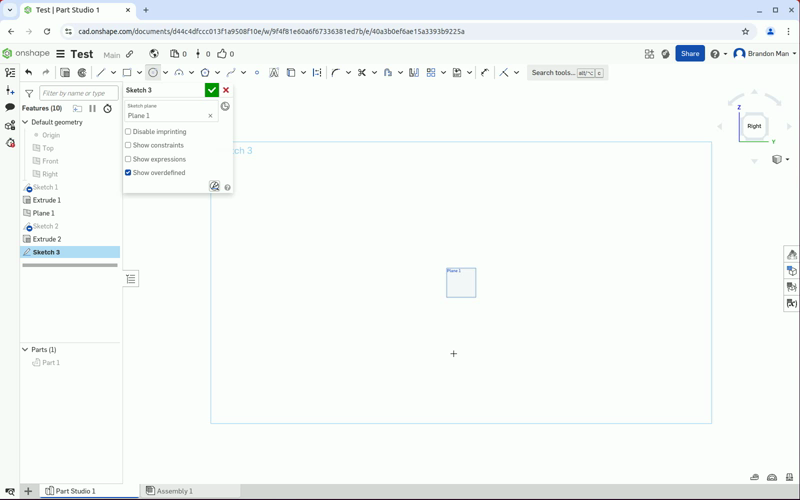
key_up(shift)
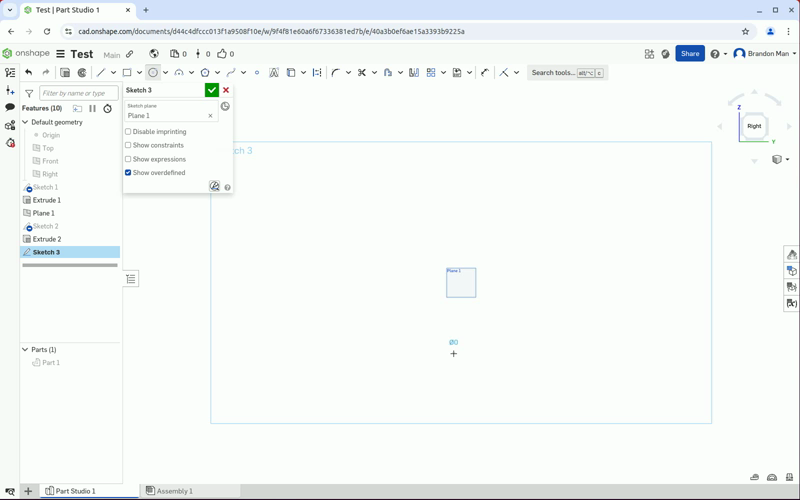
mouse_move(459, 353)
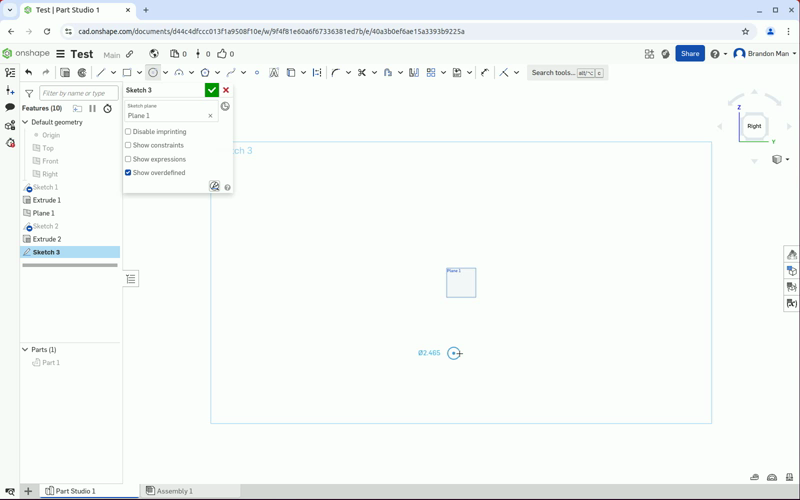
click(459, 353)
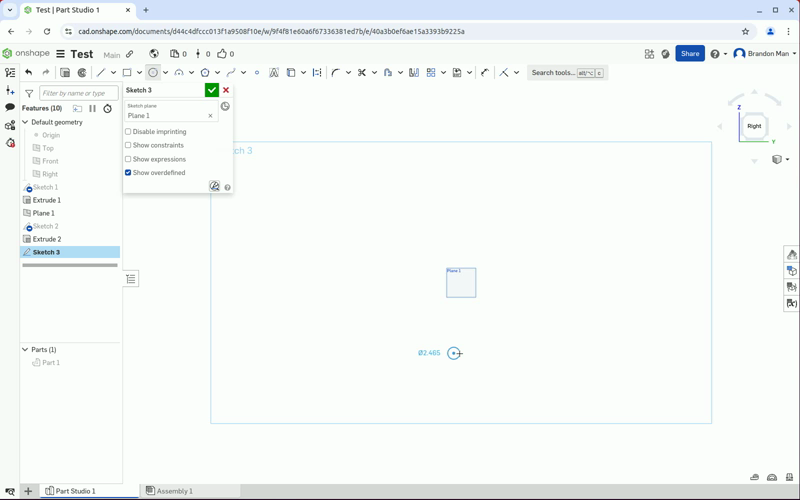
key(esc)
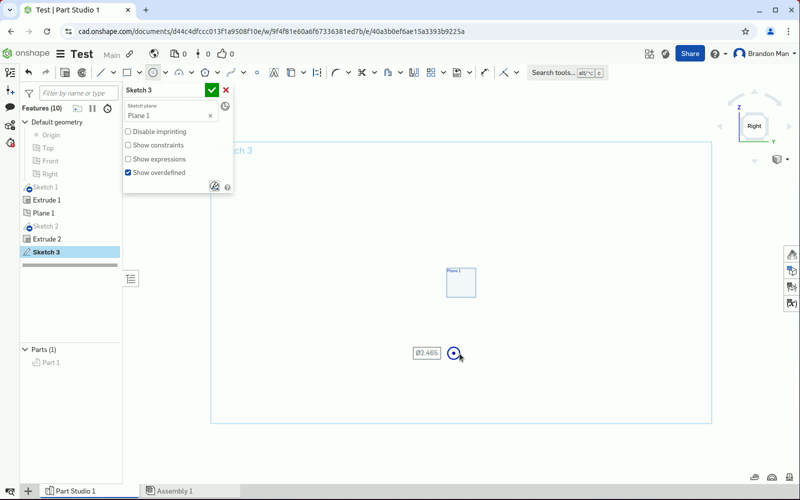
mouse_move(457, 352)
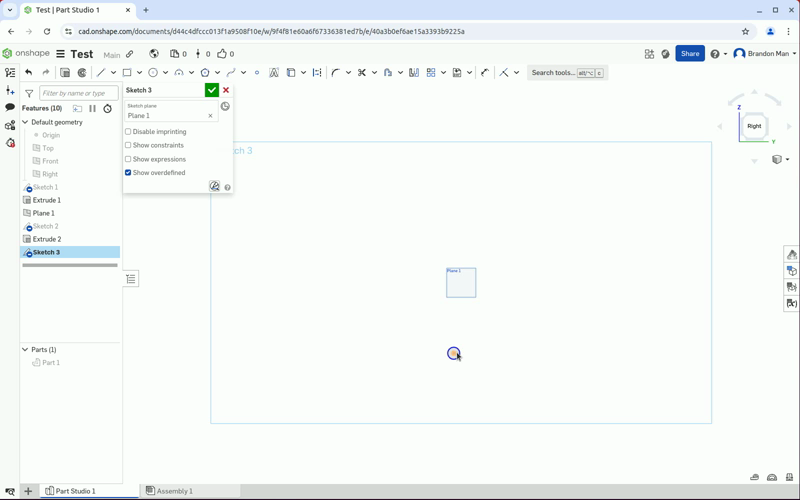
scroll(6)
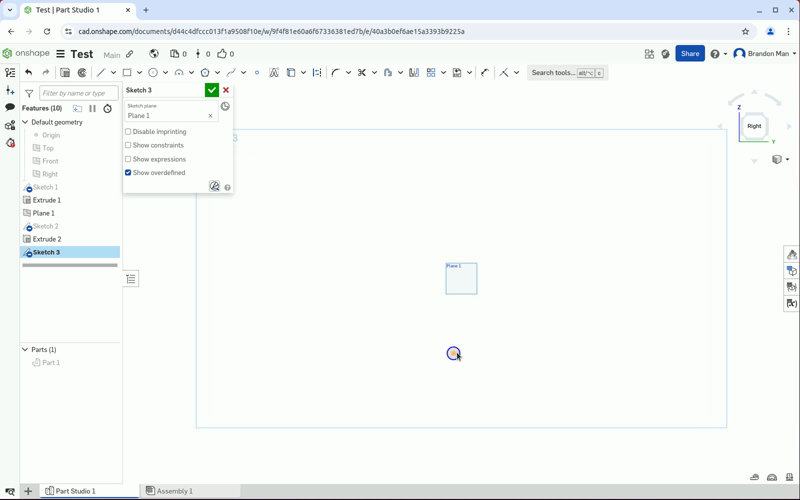
scroll(6)
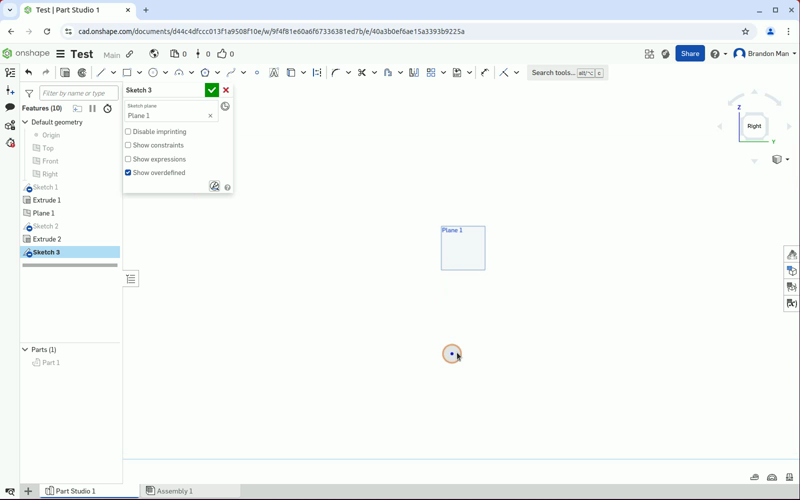
scroll(6)
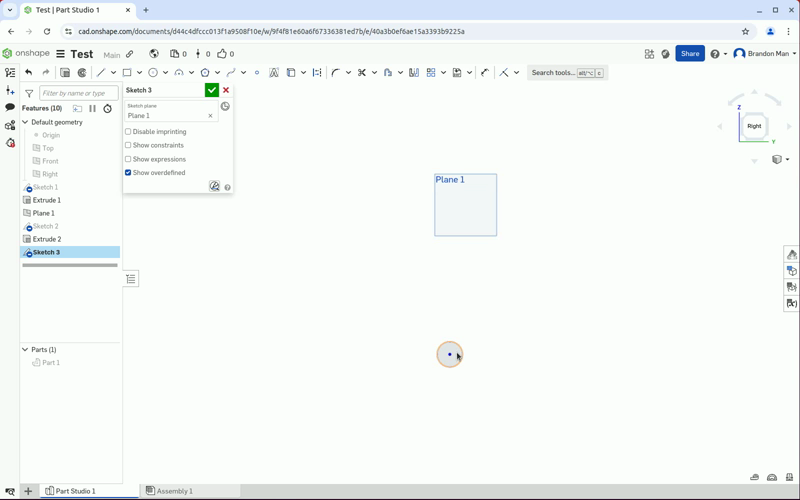
scroll(6)
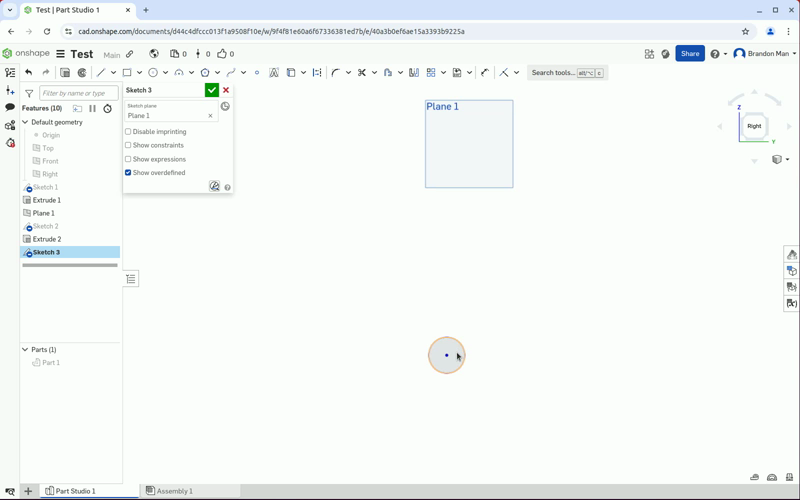
scroll(6)
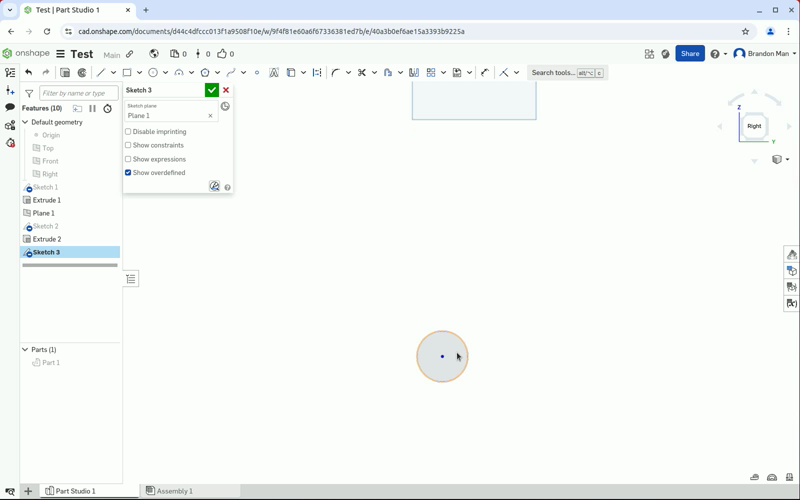
scroll(6)
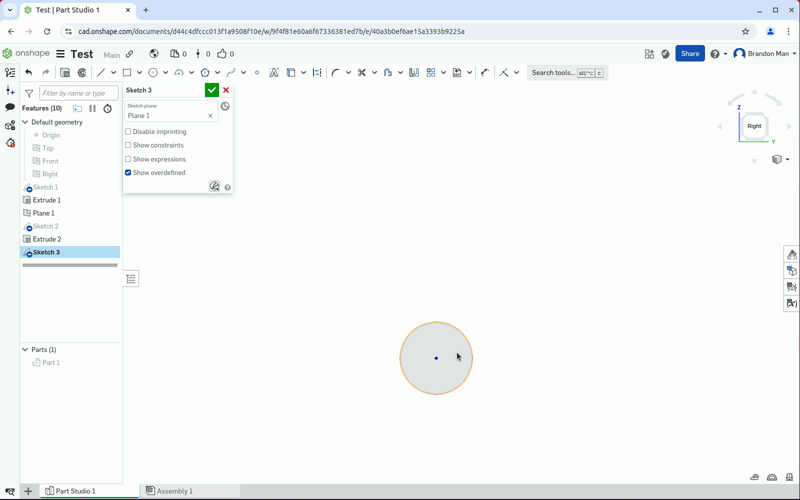
scroll(6)
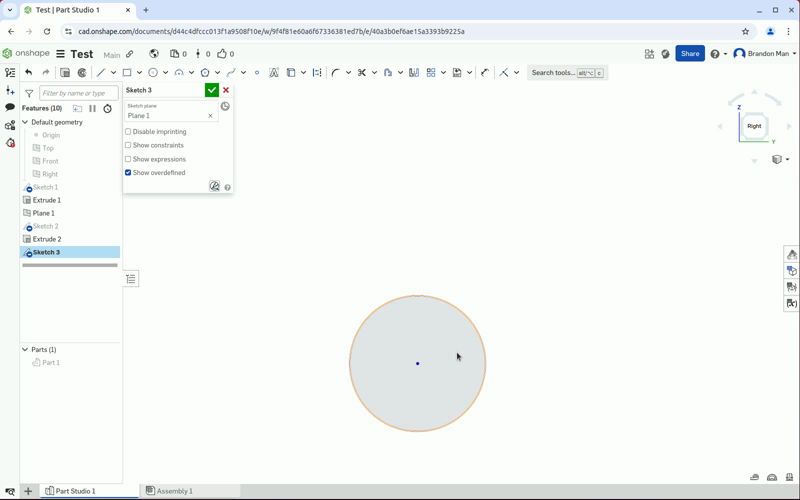
click(457, 352)
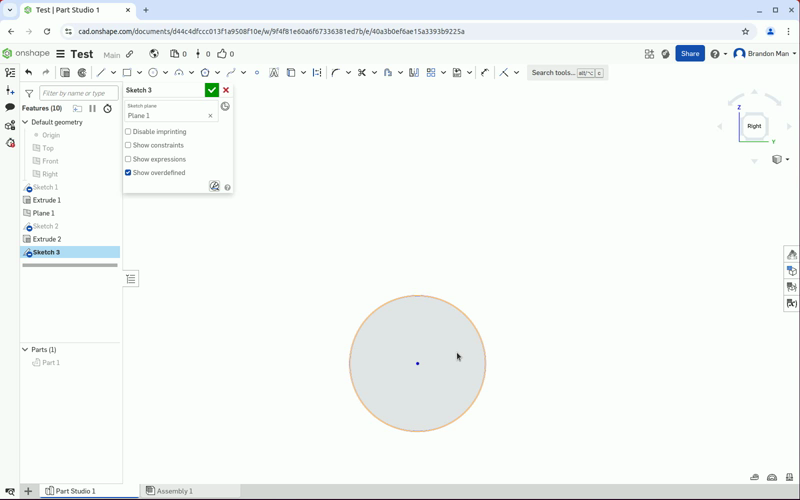
scroll(-6)
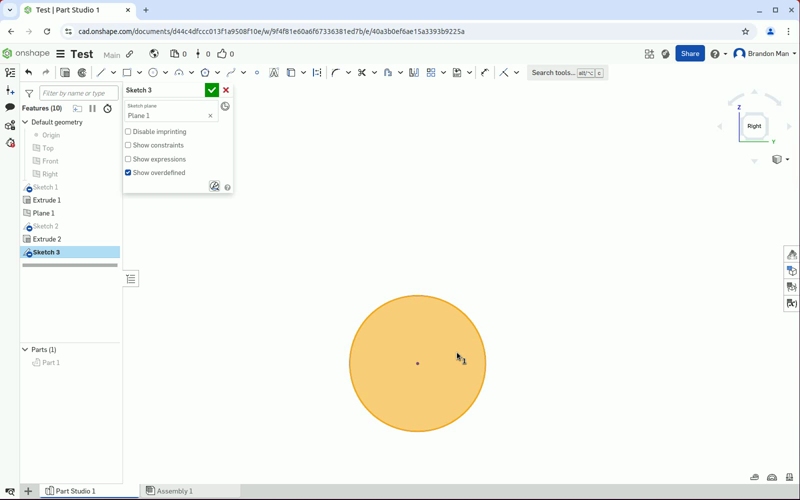
scroll(-6)
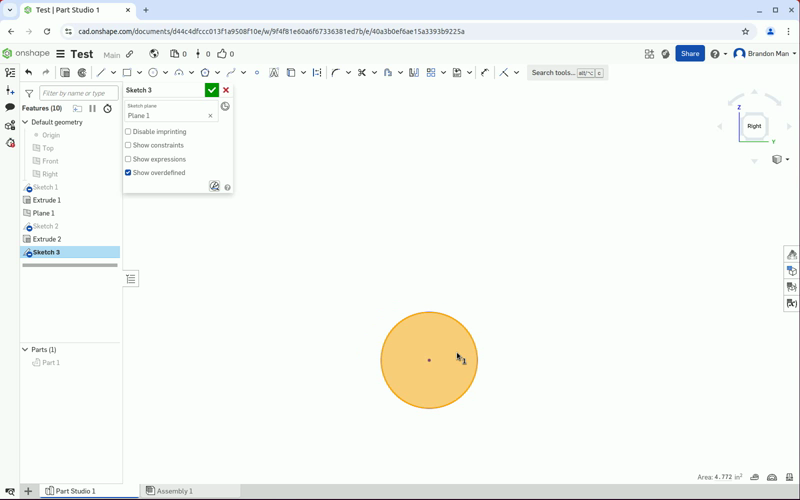
scroll(-6)
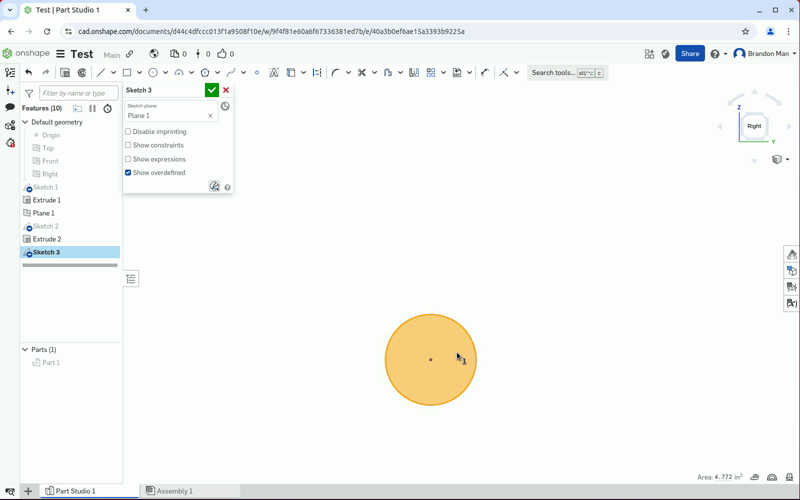
scroll(-6)
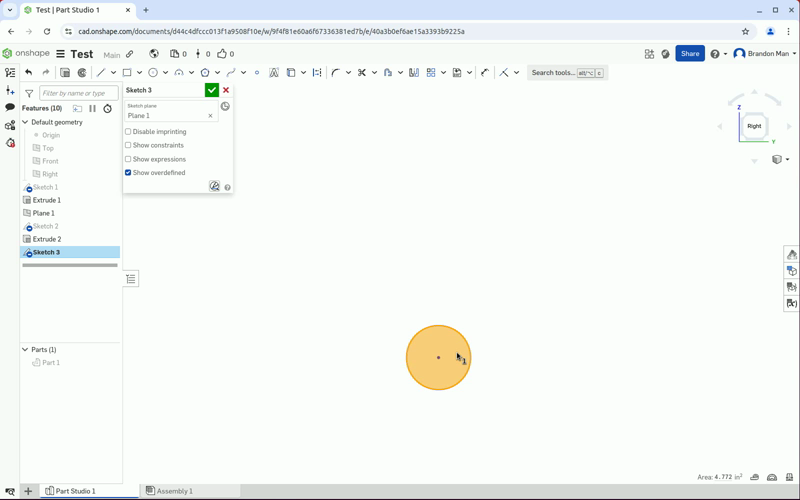
scroll(-6)
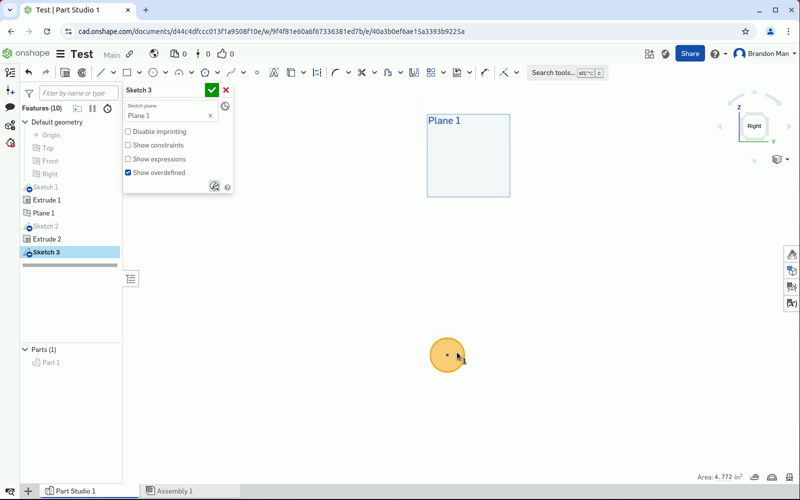
scroll(-6)
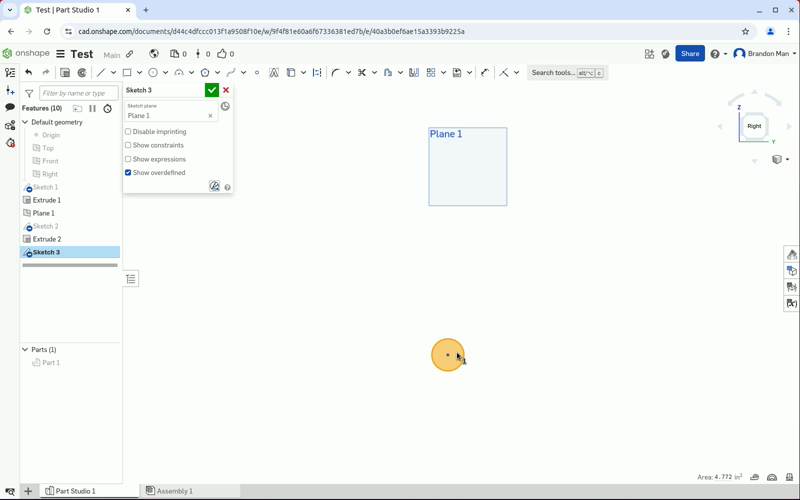
scroll(-6)
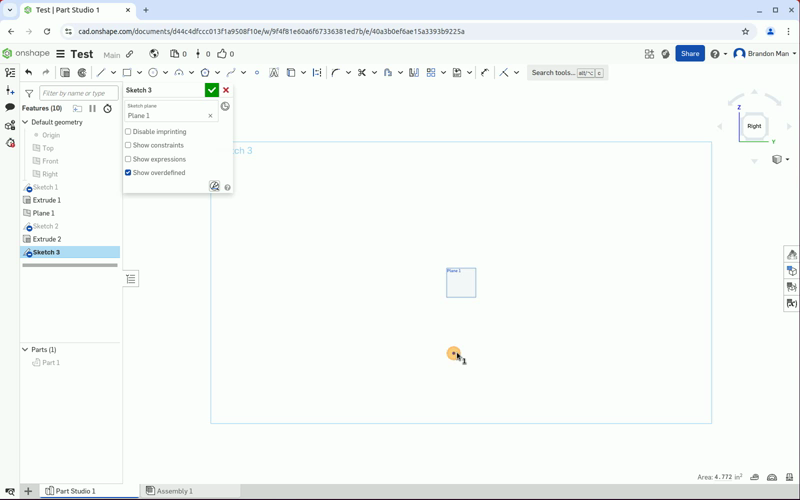
mouse_move(73, 352)
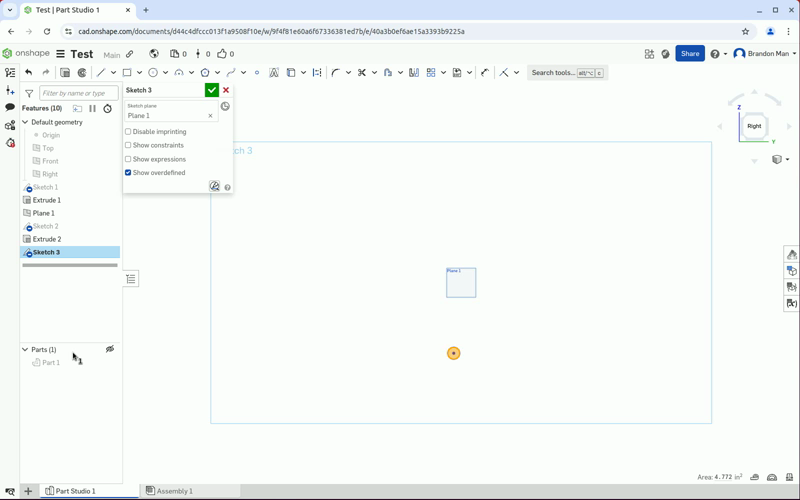
key(shift+y)
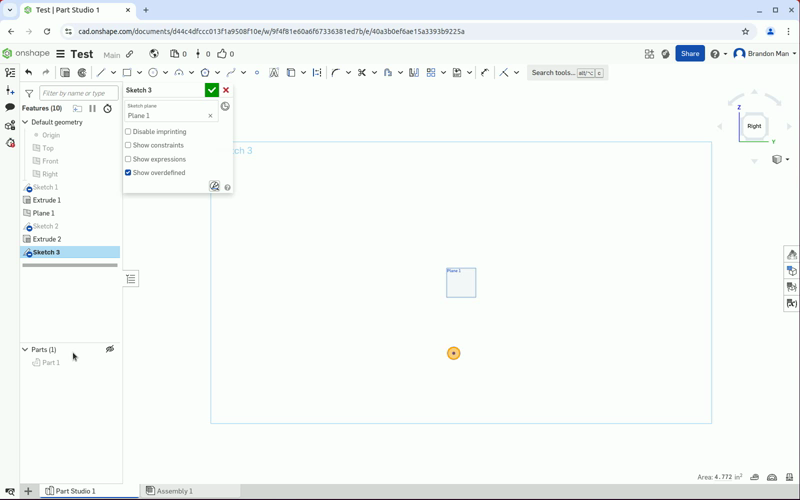
key(shift+e)
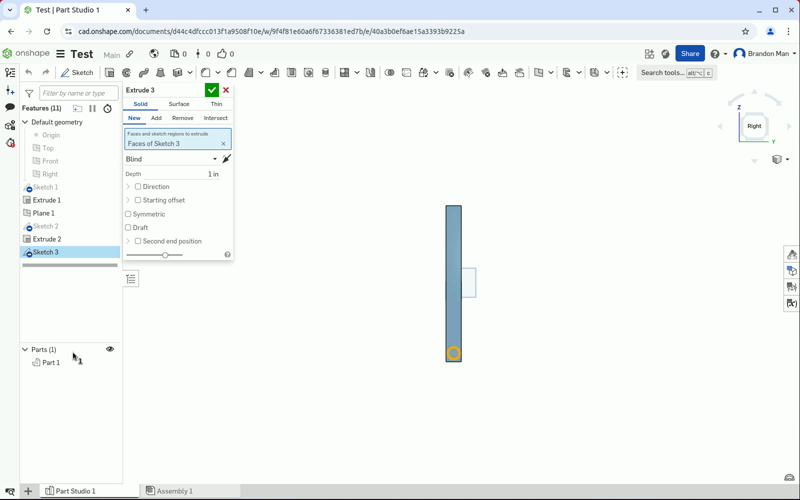
mouse_move(143, 106)
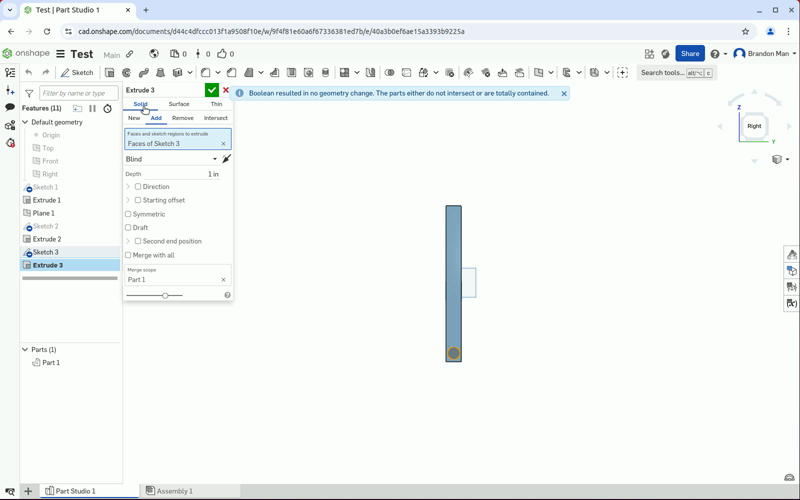
click(143, 106)
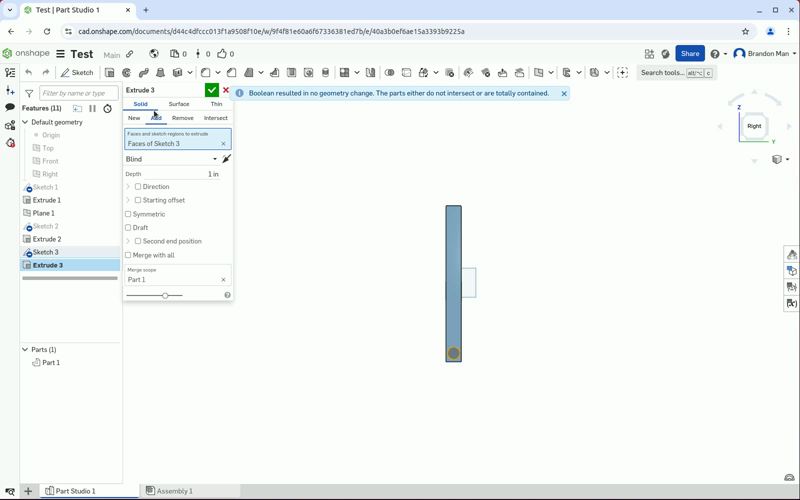
mouse_move(186, 120)
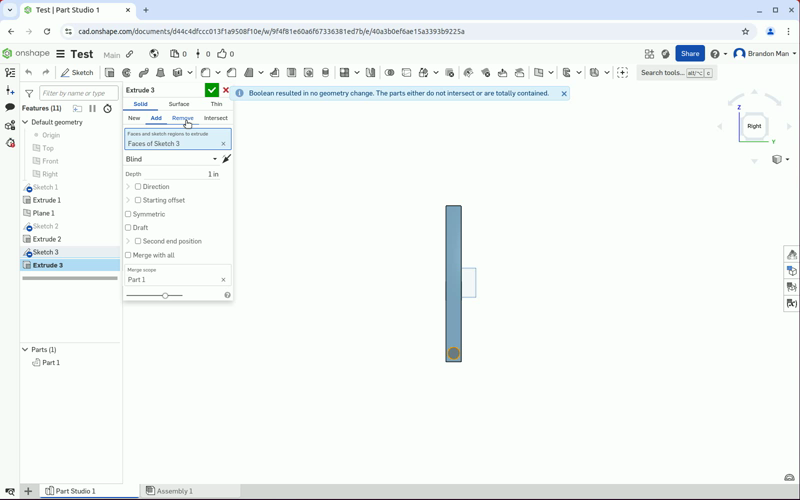
click(186, 120)
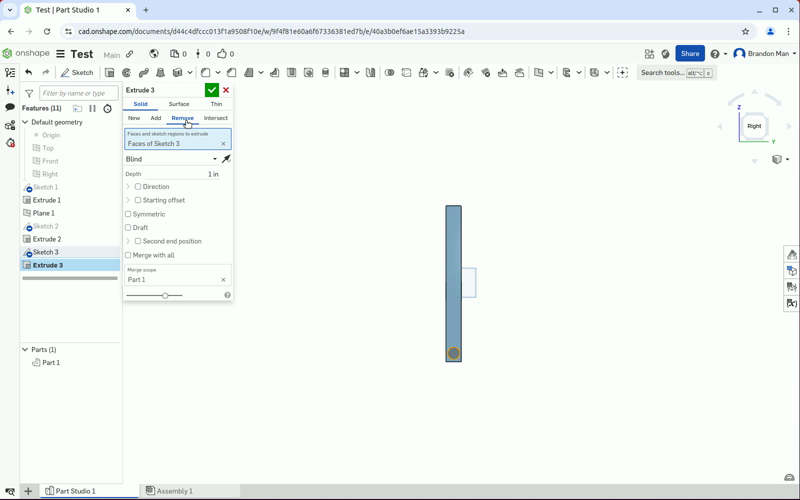
key(tab, 4)
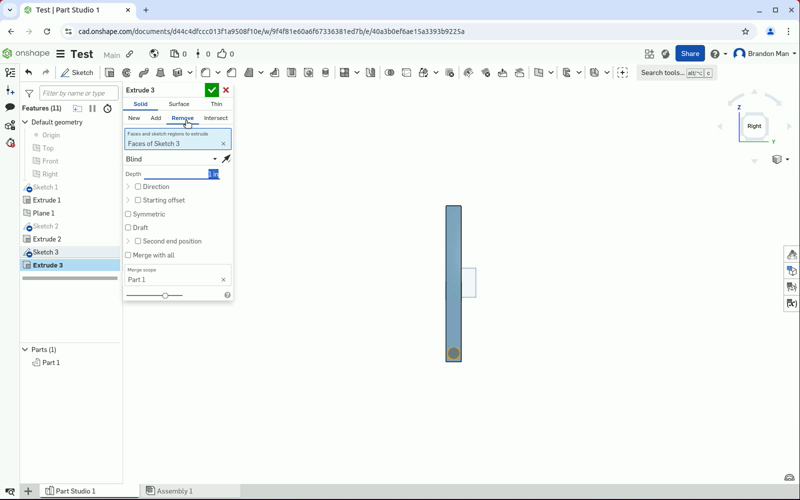
text(16.128)
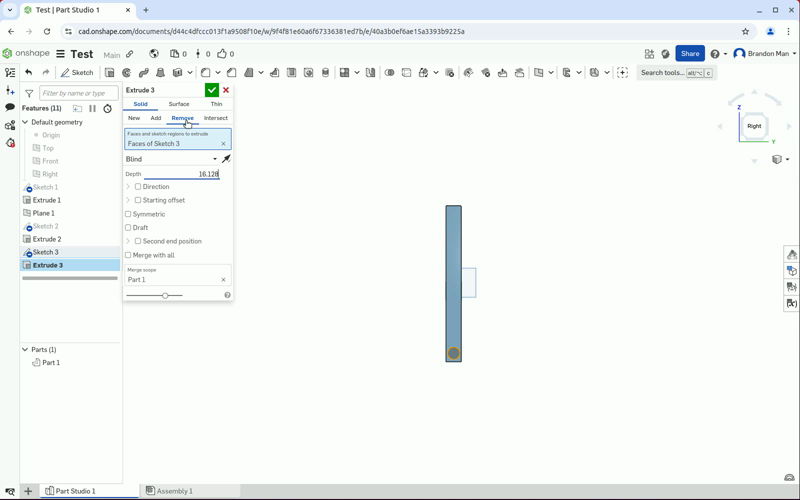
key(tab, 6)
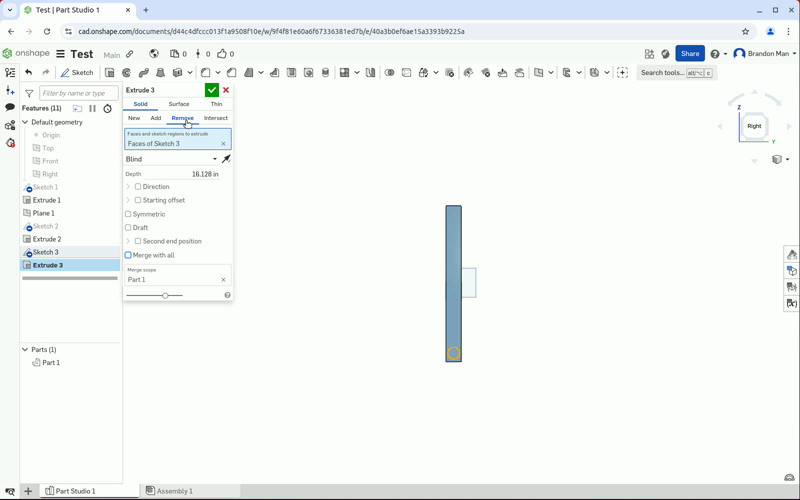
key(space)
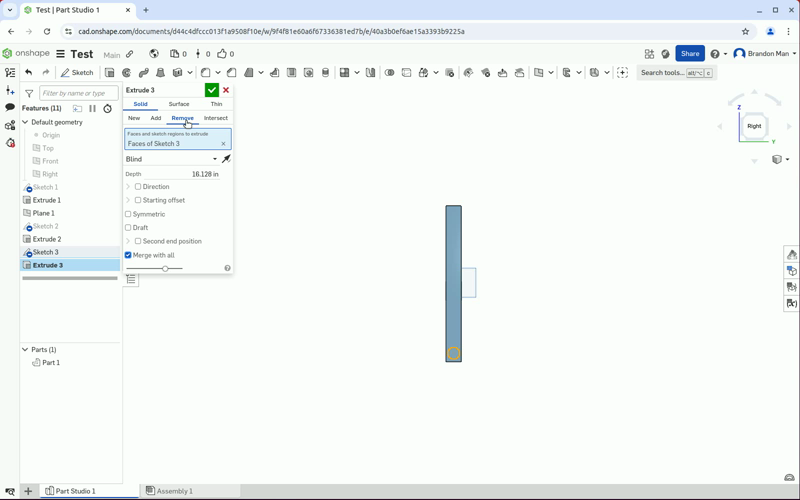
key(enter)
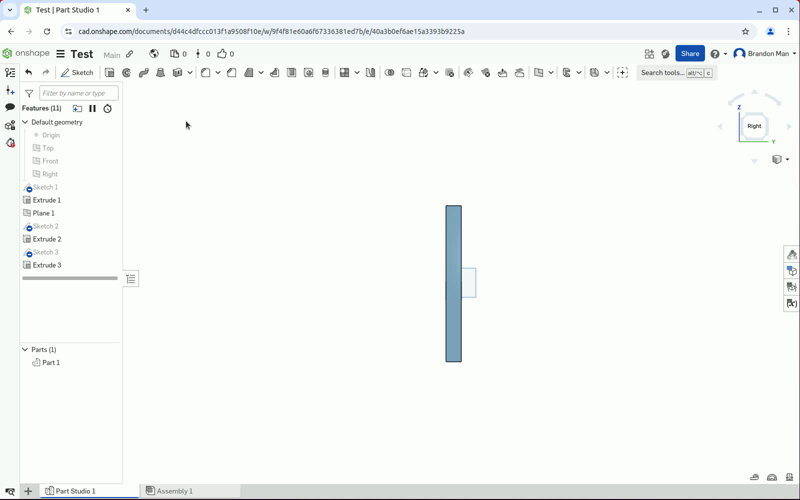
key(shift+h)
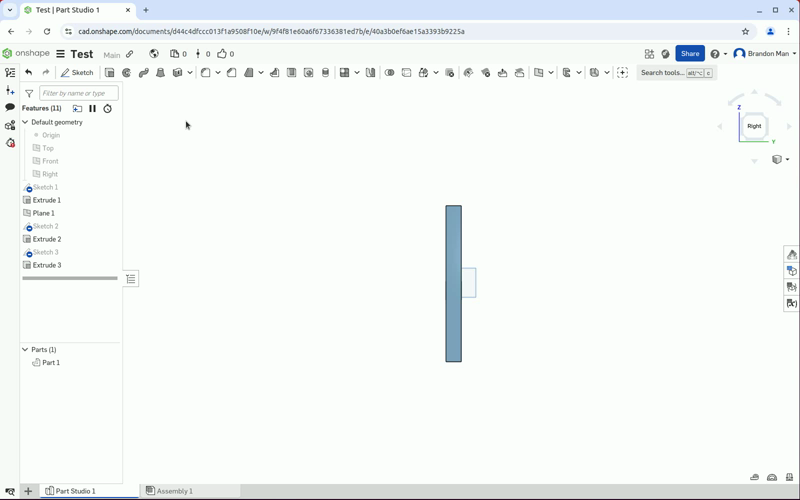
key(shift+h)
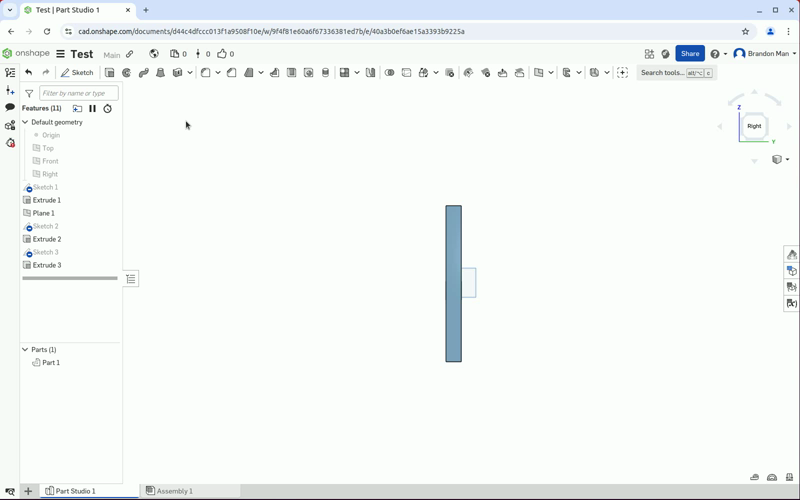
mouse_move(73, 189)
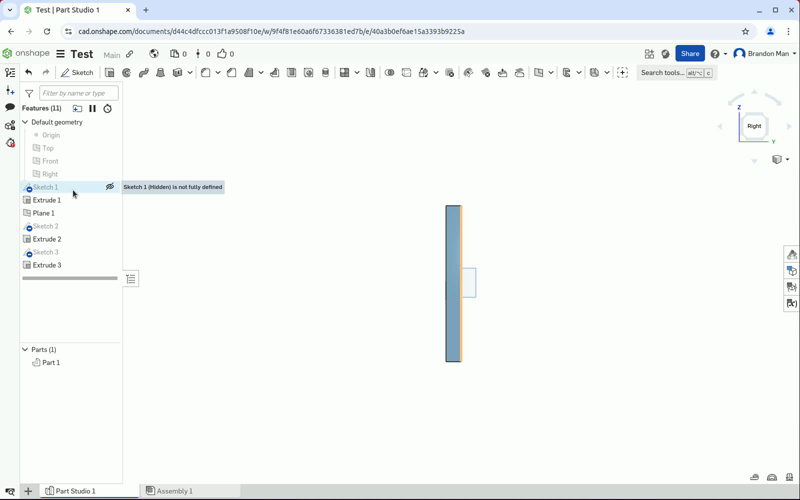
click(73, 189)
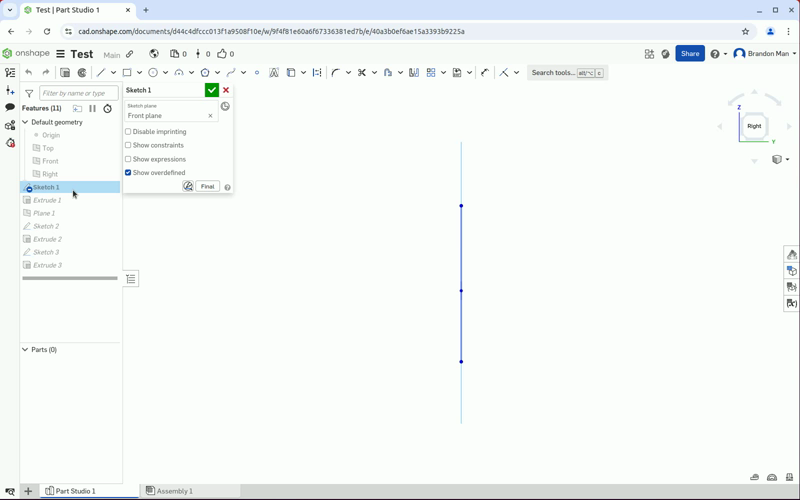
mouse_move(229, 92)
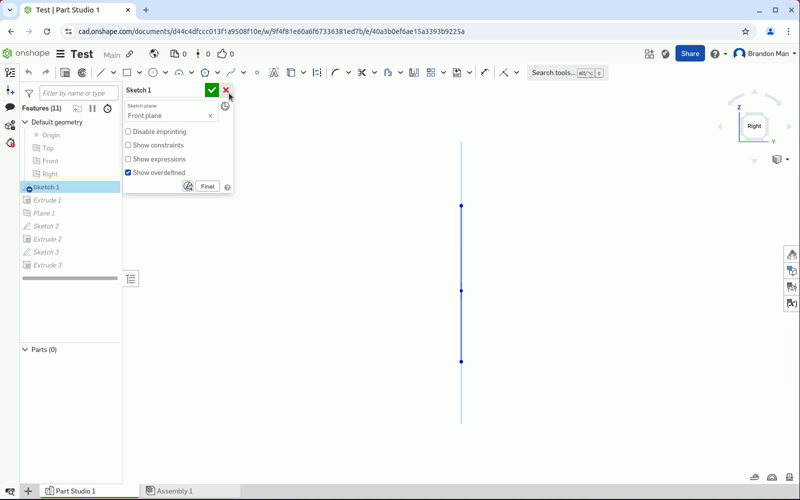
click(229, 92)
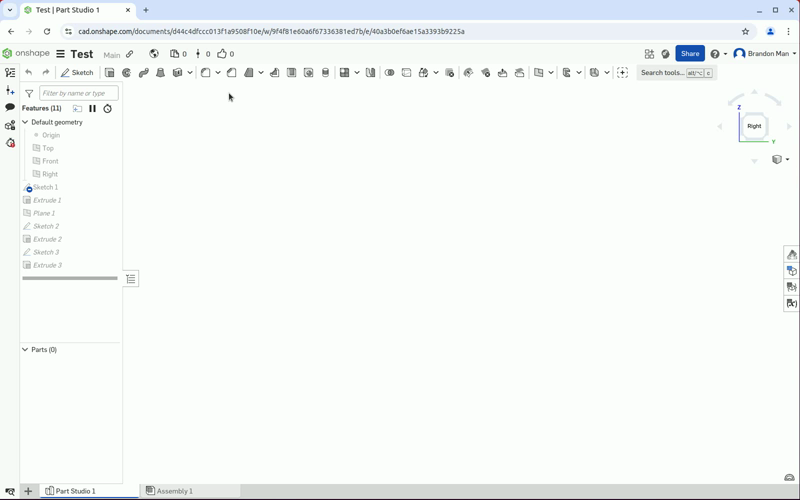
key(shift+s)
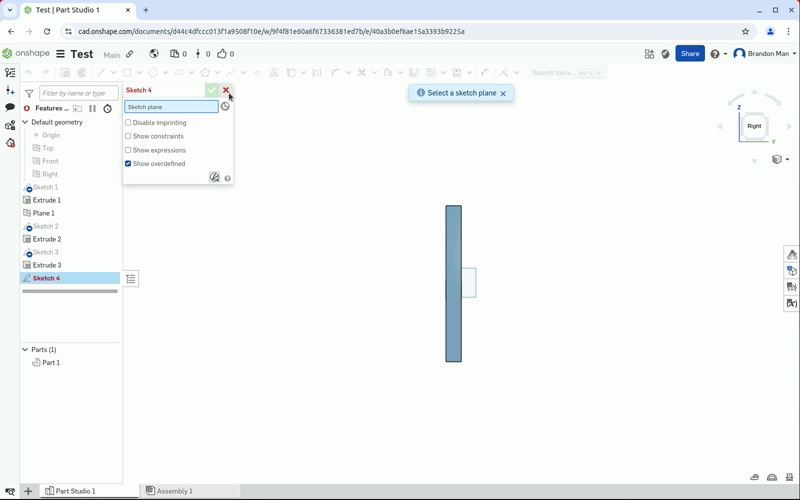
mouse_move(73, 215)
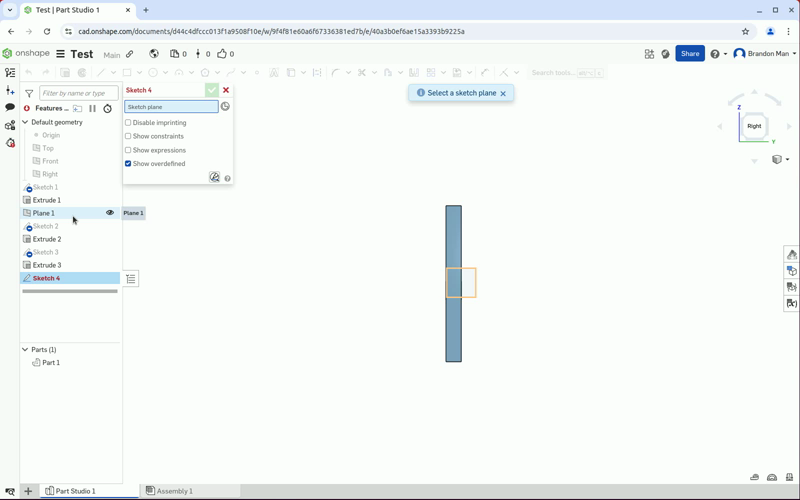
click(73, 215)
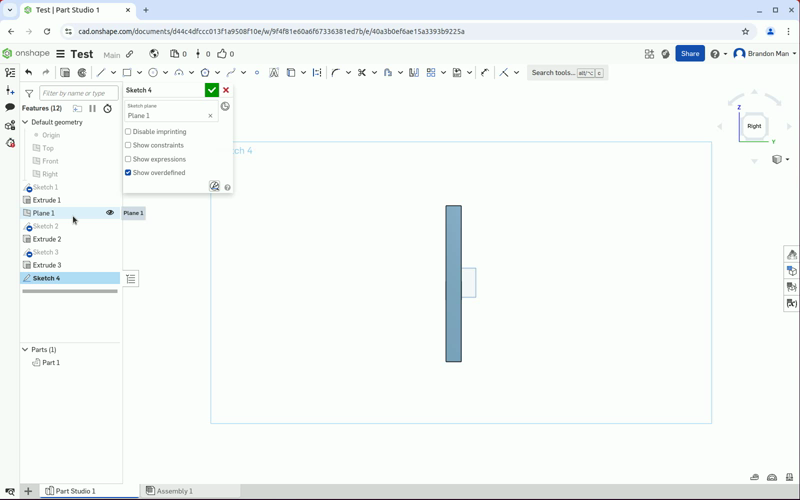
mouse_move(73, 352)
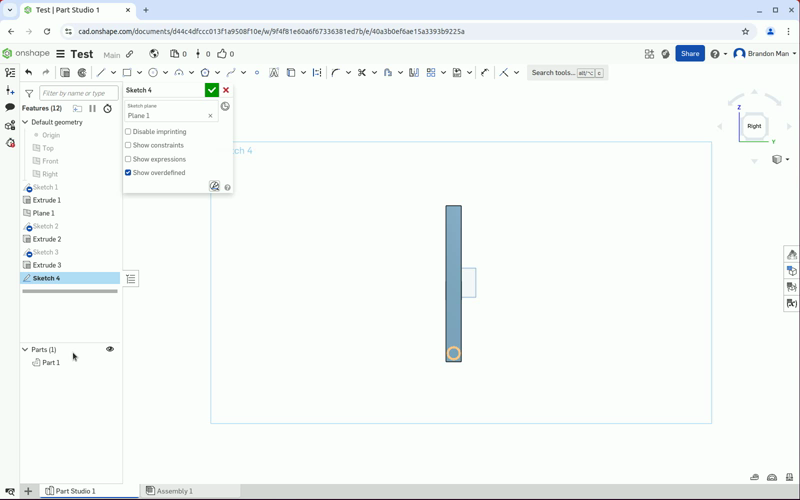
key(y)
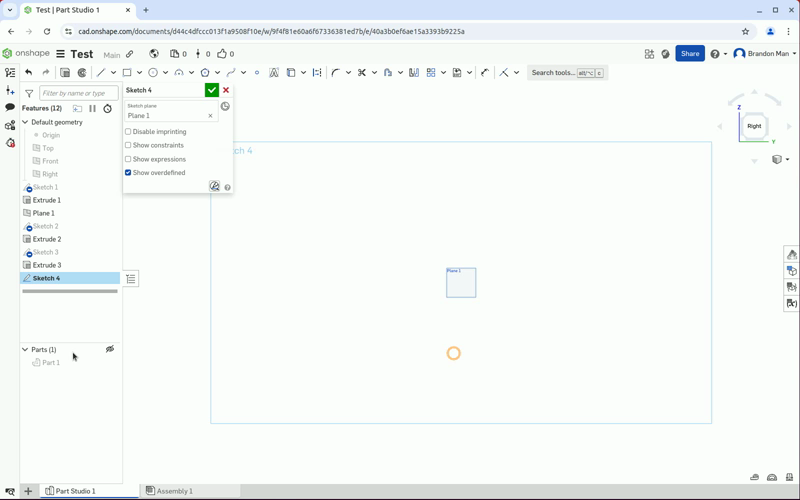
key(c)
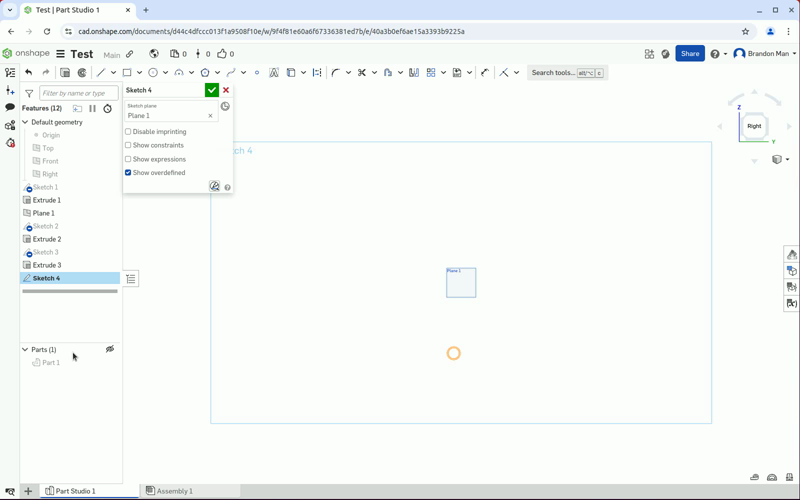
key_down(shift)
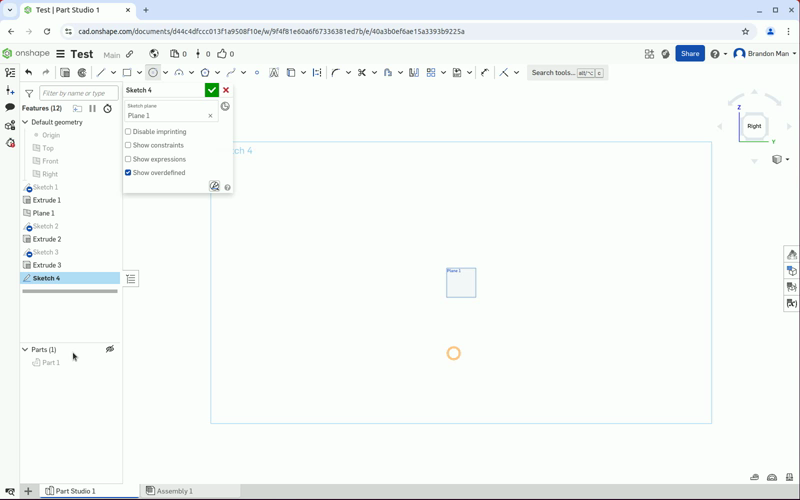
mouse_move(453, 282)
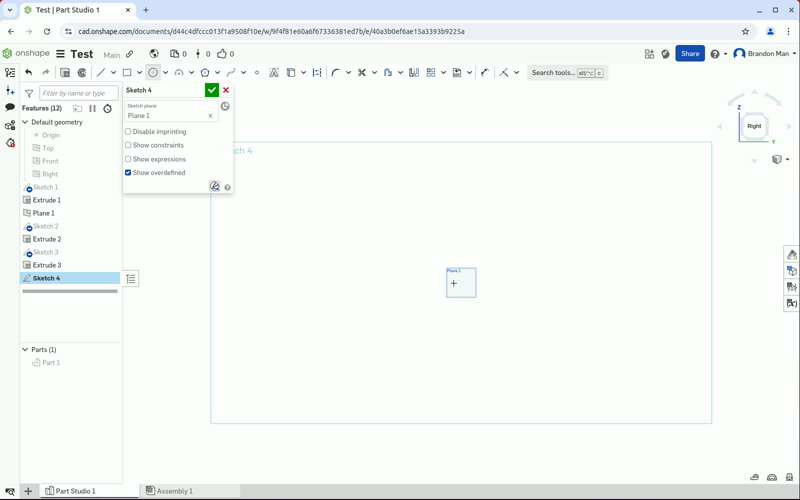
click(453, 282)
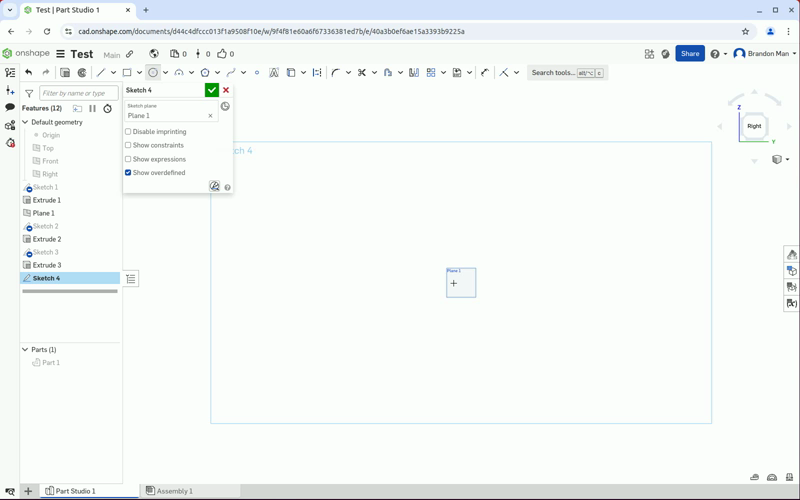
key_up(shift)
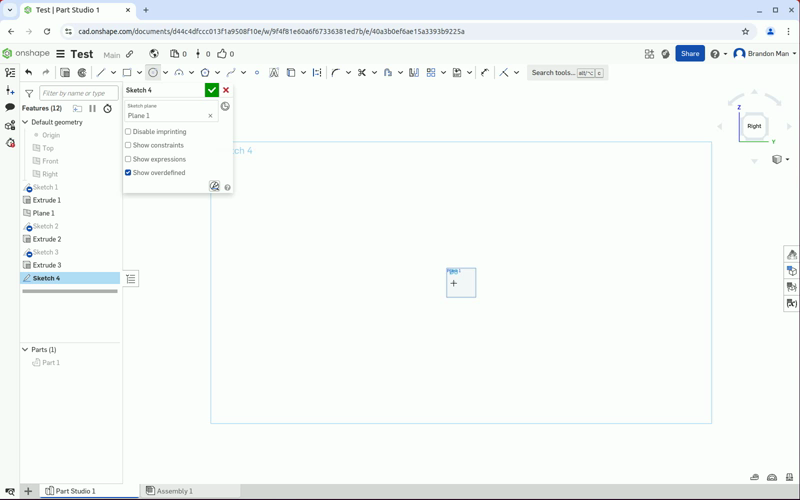
mouse_move(459, 282)
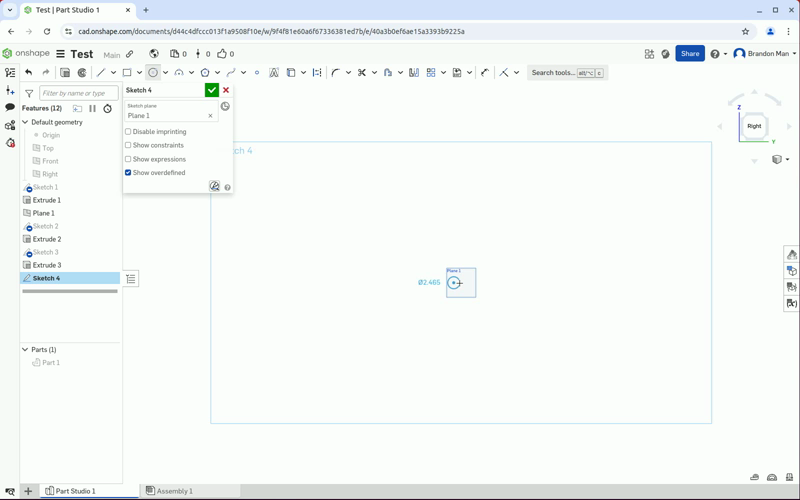
click(459, 282)
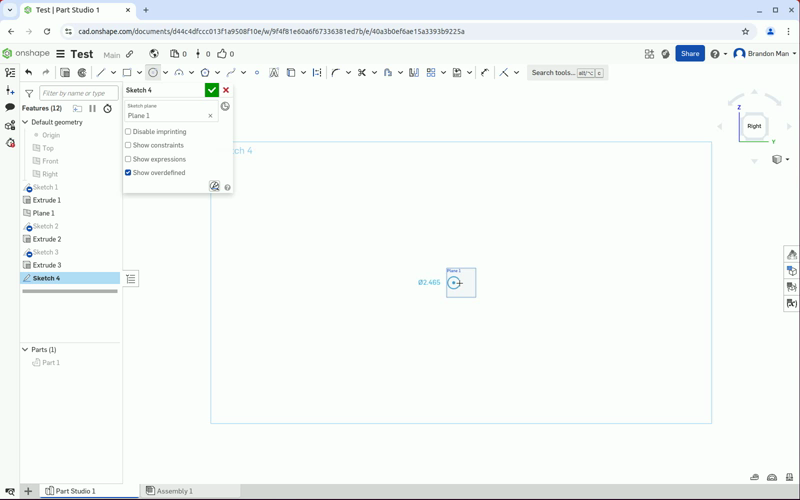
key(esc)
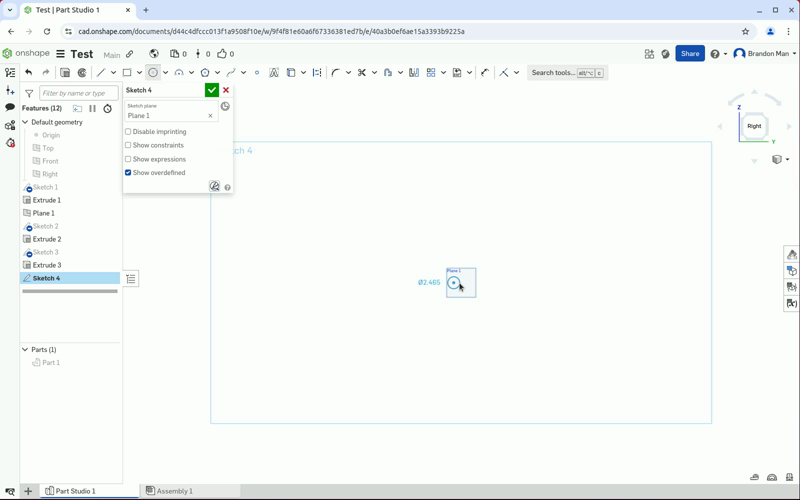
mouse_move(458, 285)
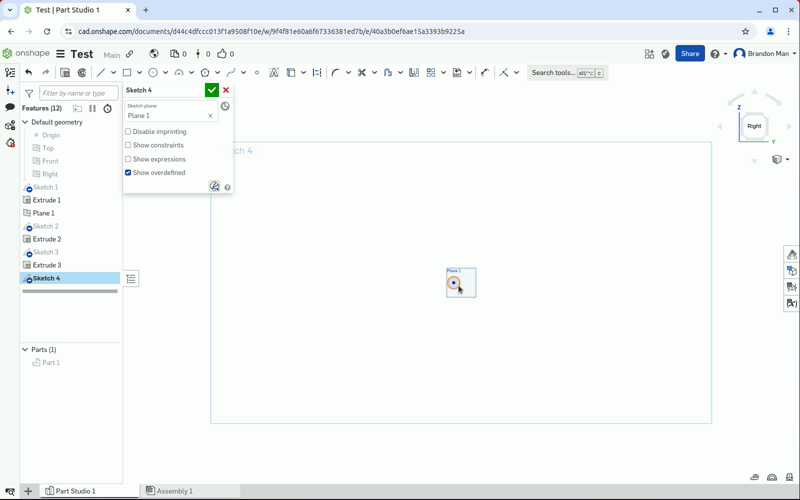
scroll(6)
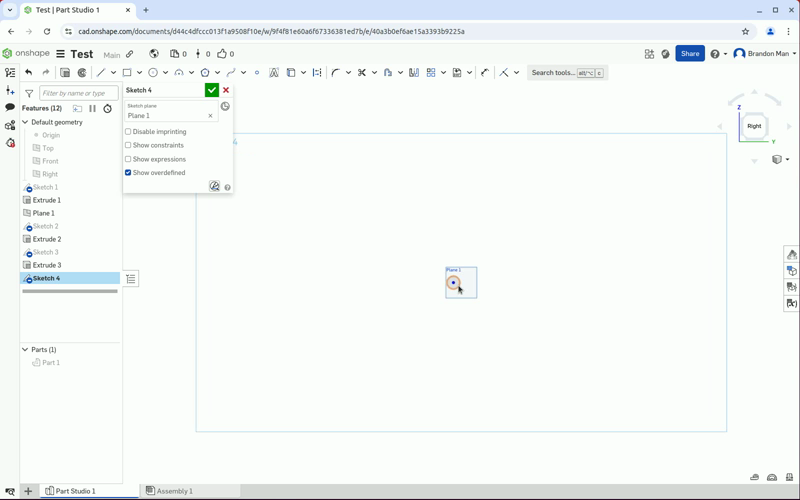
scroll(6)
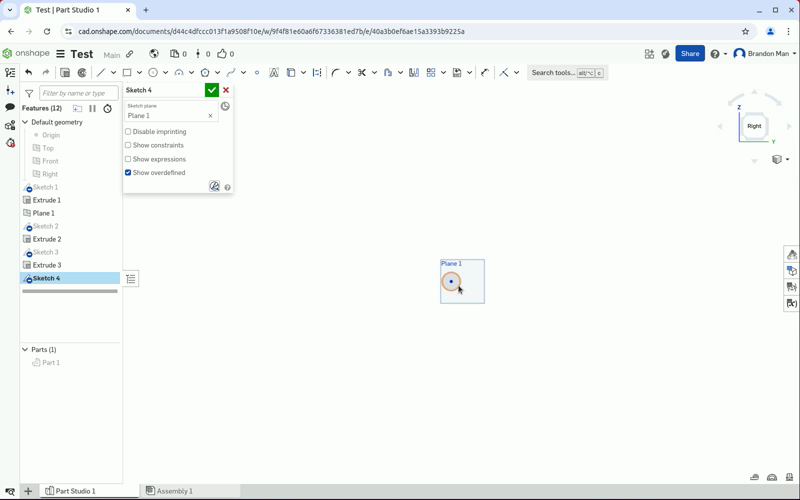
scroll(6)
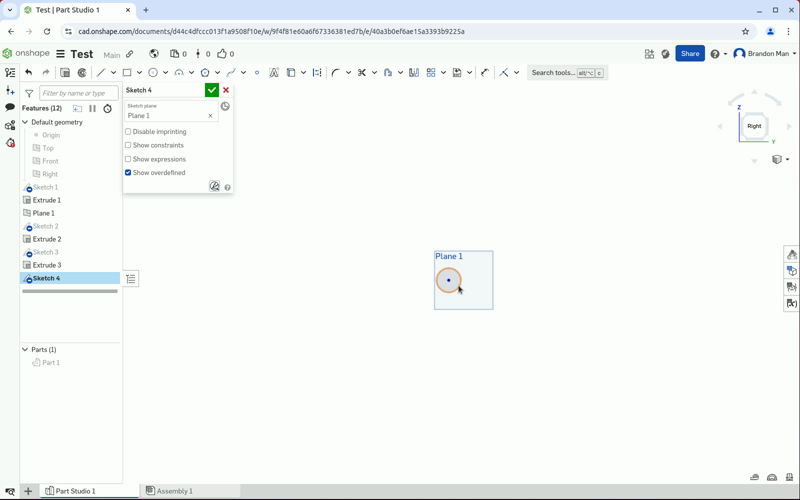
scroll(6)
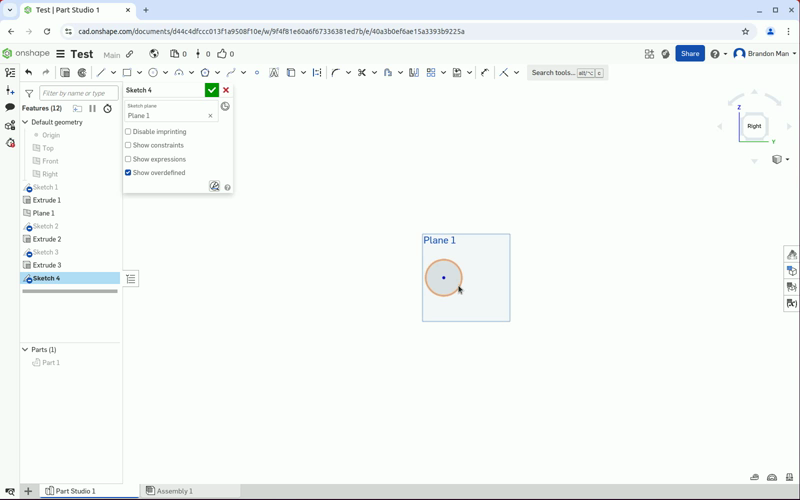
scroll(6)
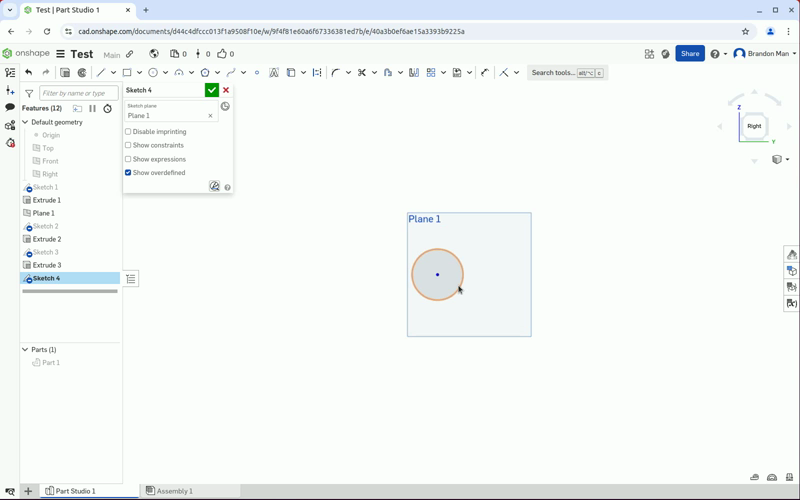
scroll(6)
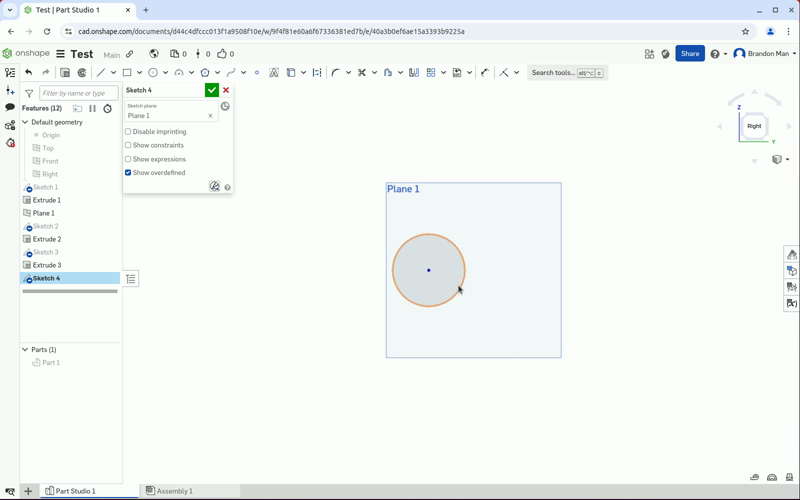
scroll(6)
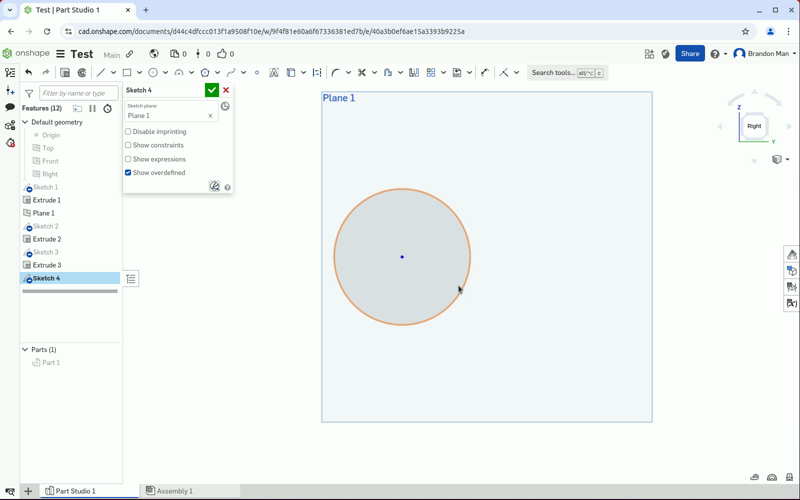
click(458, 285)
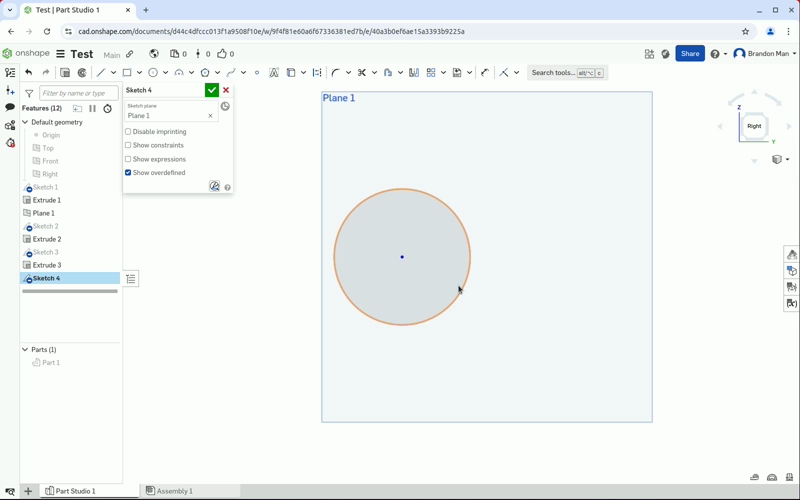
scroll(-6)
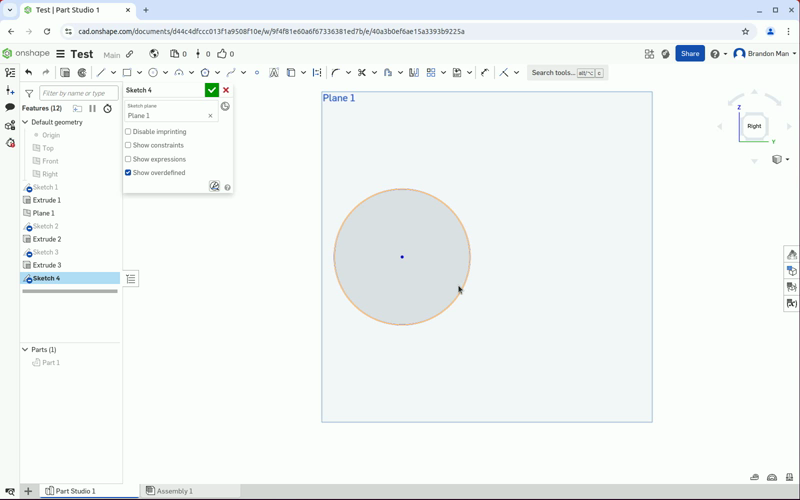
scroll(-6)
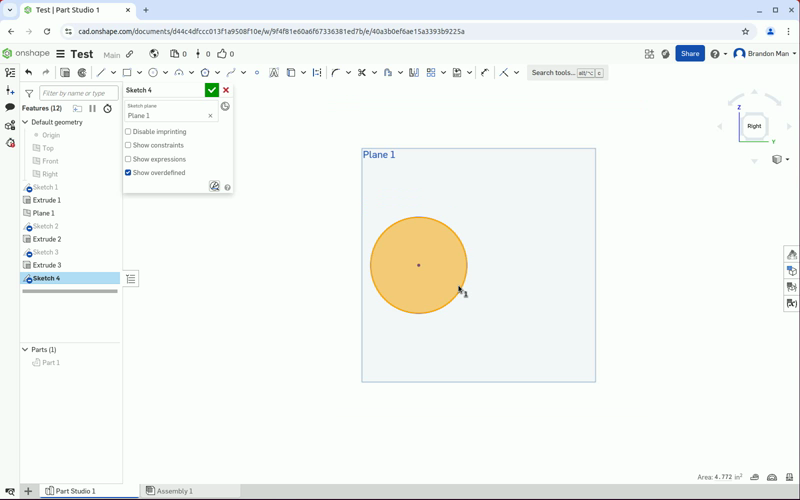
scroll(-6)
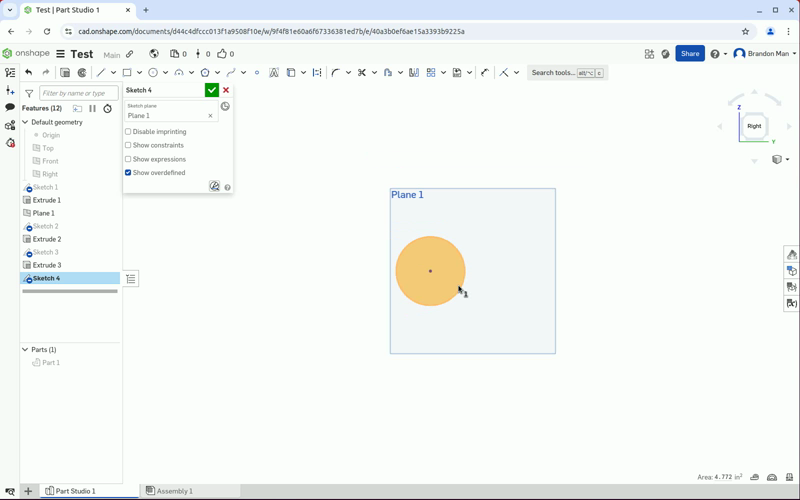
scroll(-6)
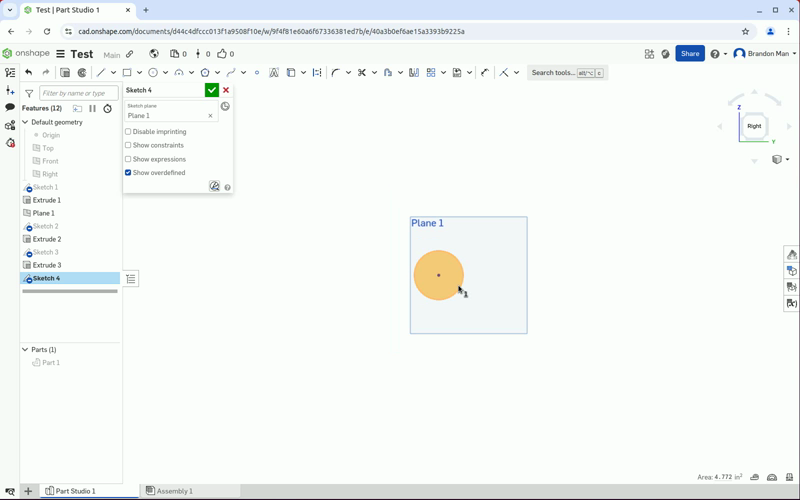
scroll(-6)
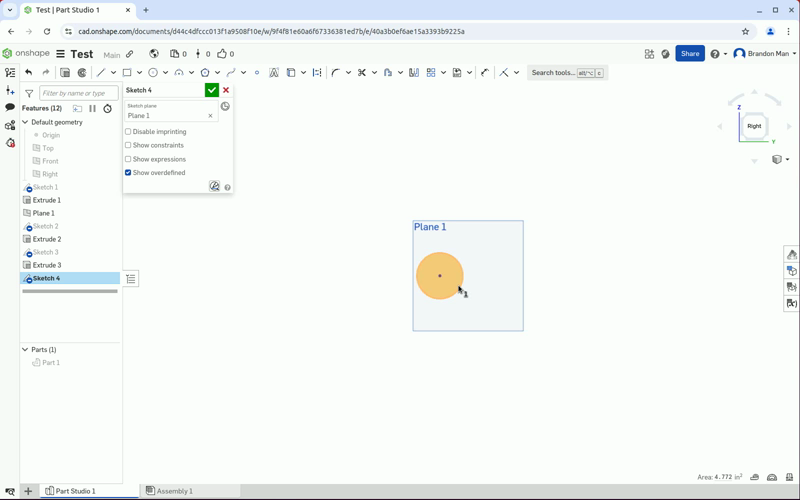
scroll(-6)
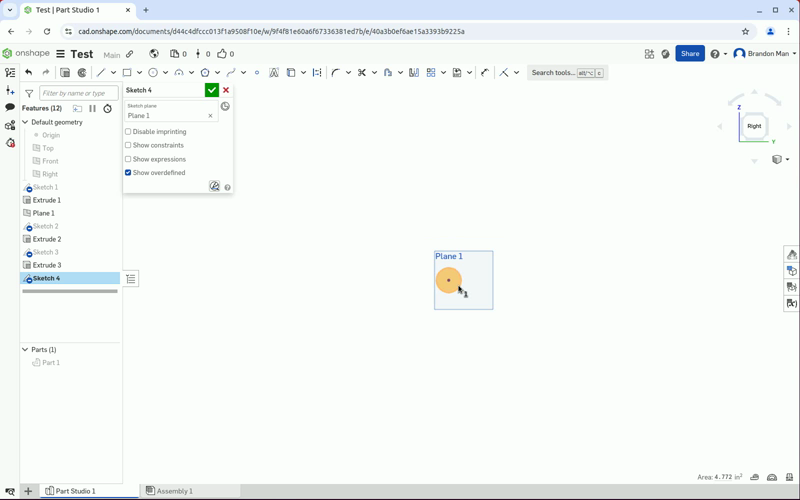
scroll(-6)
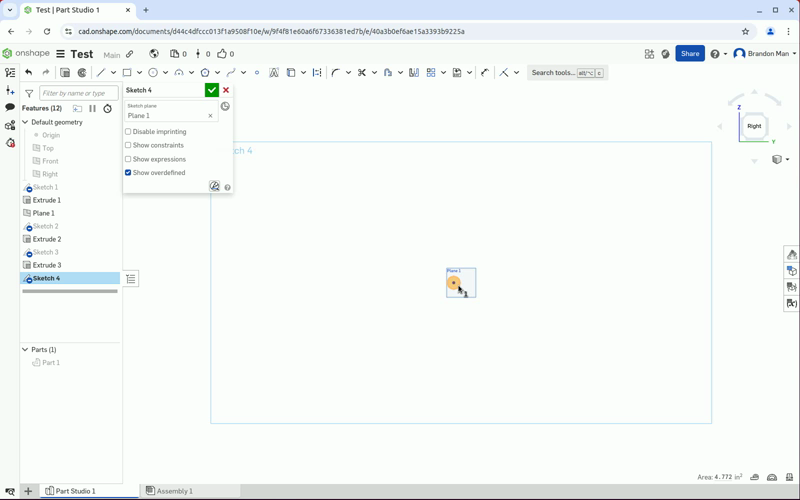
mouse_move(73, 352)
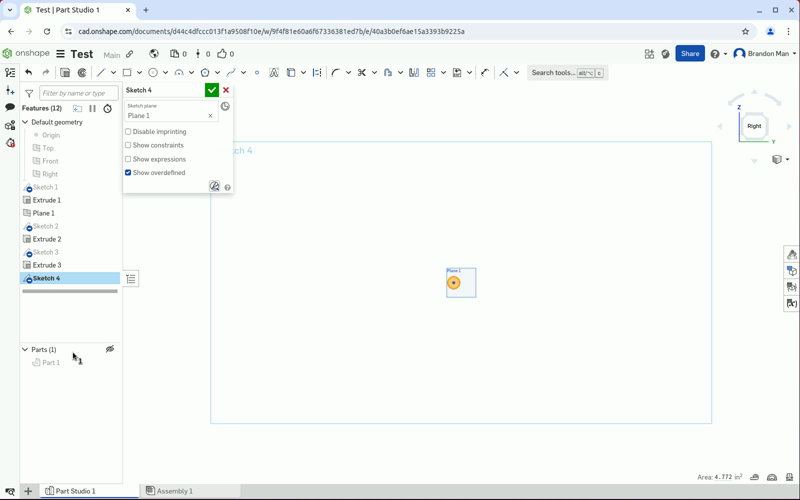
key(shift+y)
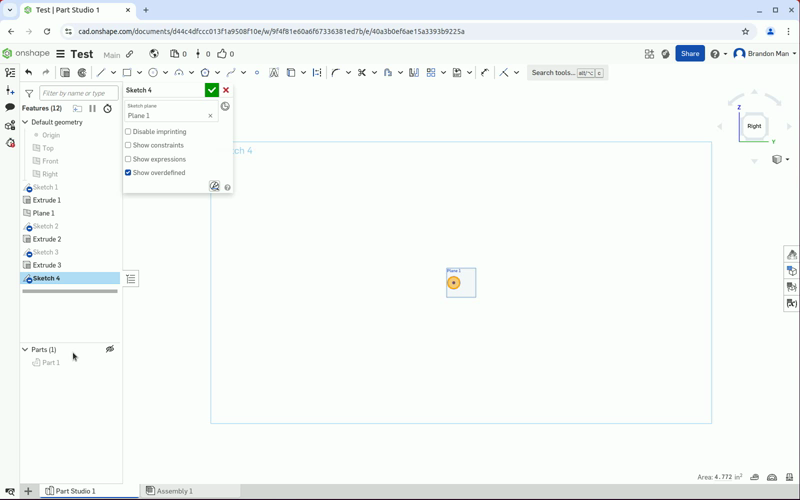
key(shift+e)
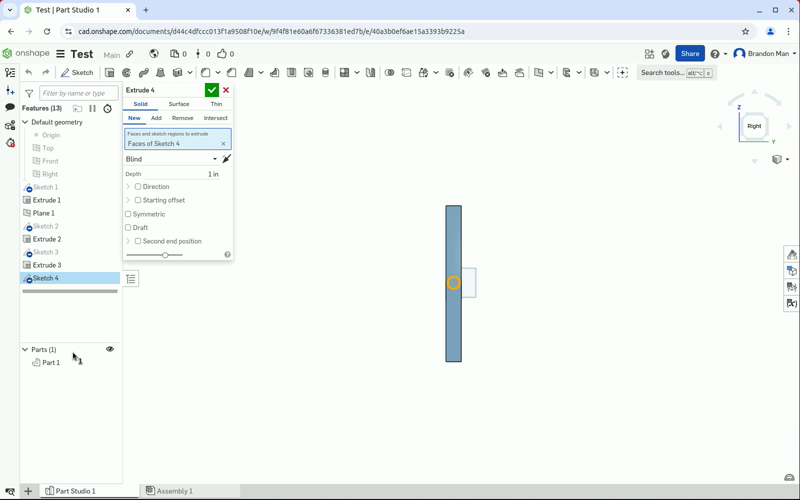
mouse_move(143, 106)
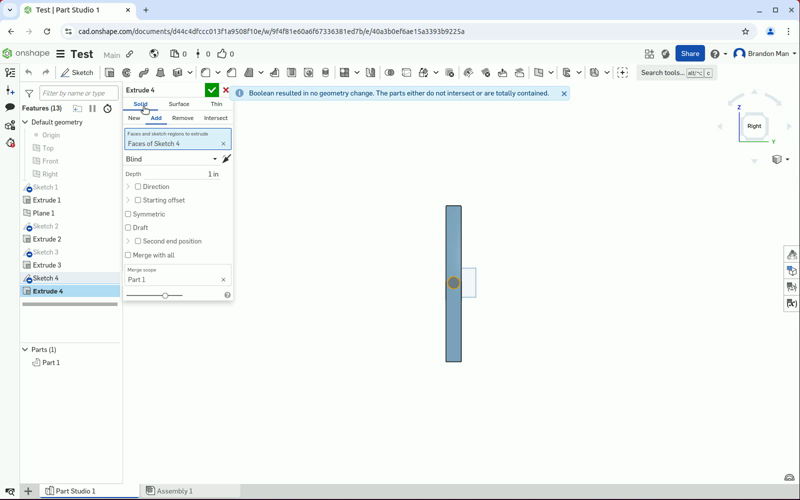
click(143, 106)
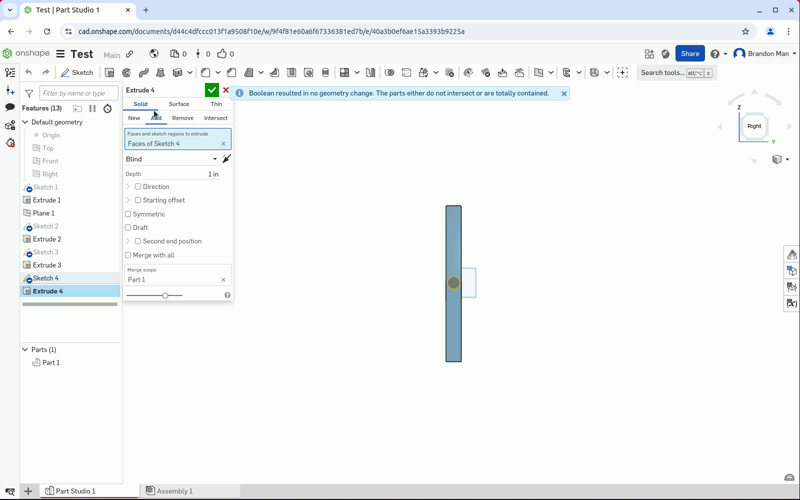
mouse_move(186, 120)
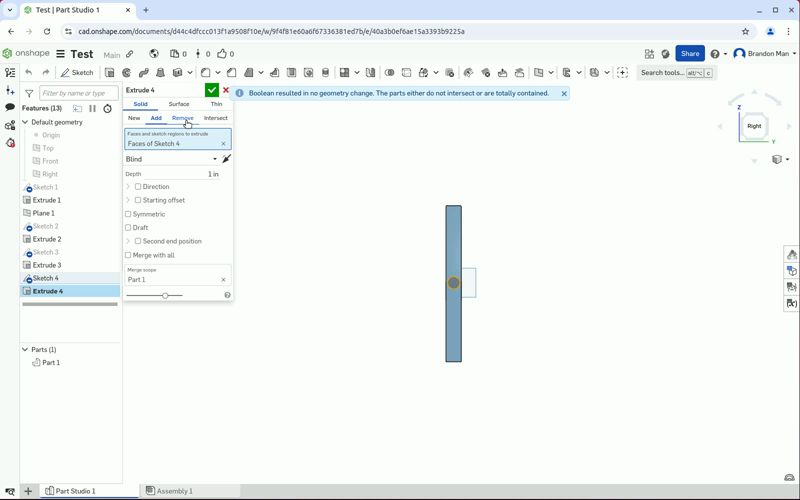
click(186, 120)
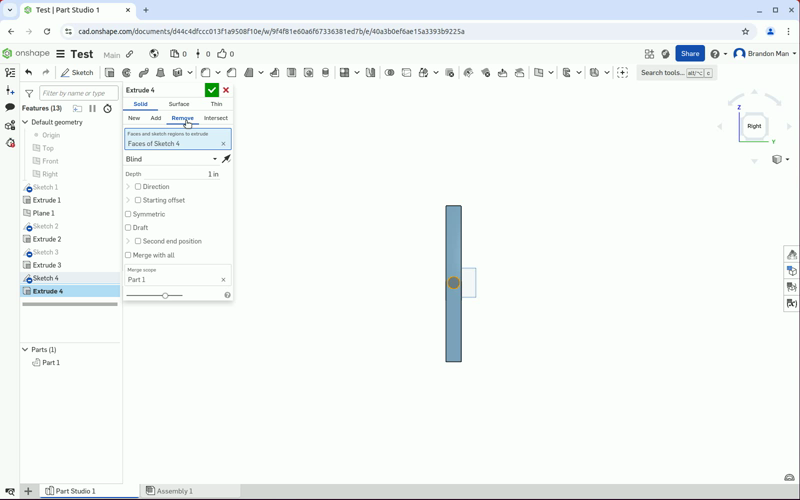
key(tab, 4)
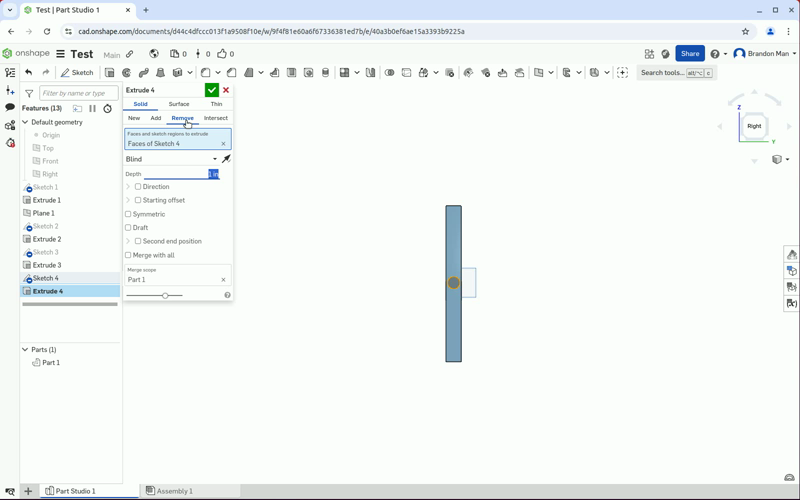
text(16.128)
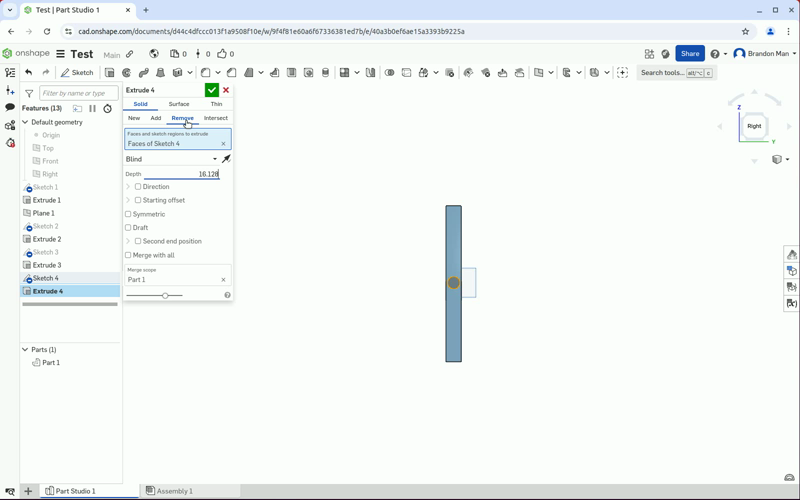
key(tab, 6)
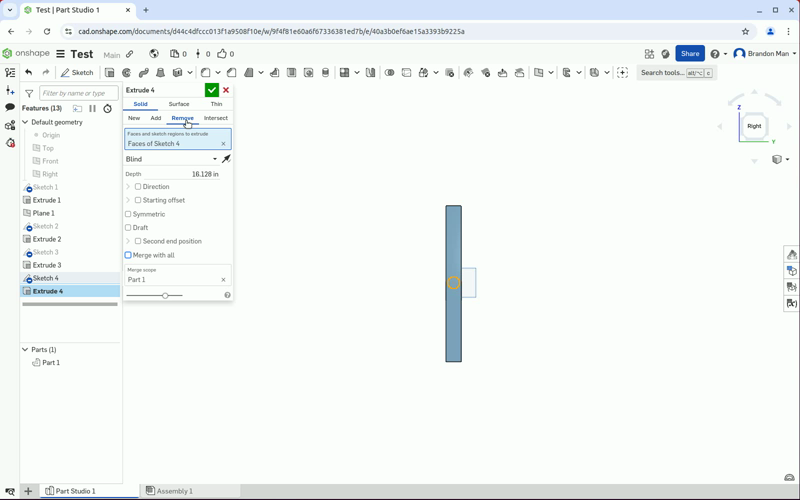
key(space)
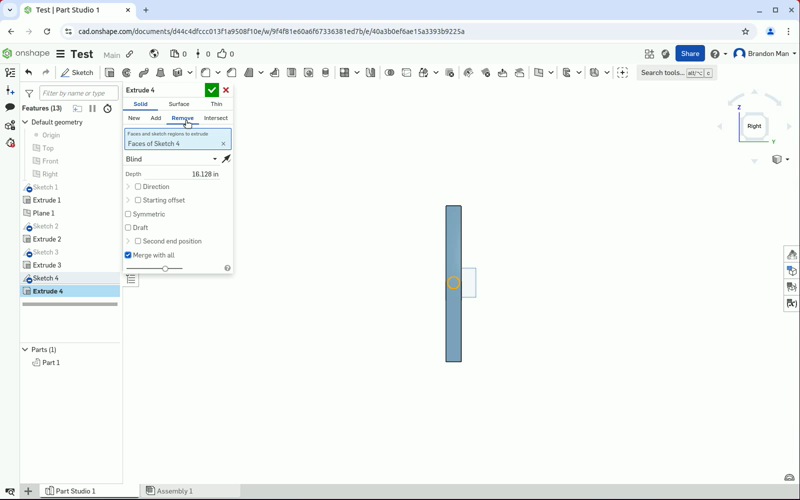
key(enter)
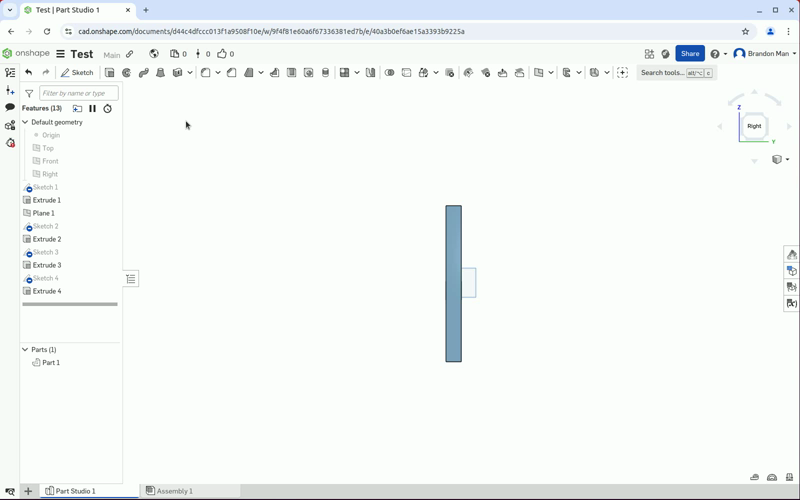
key(shift+h)
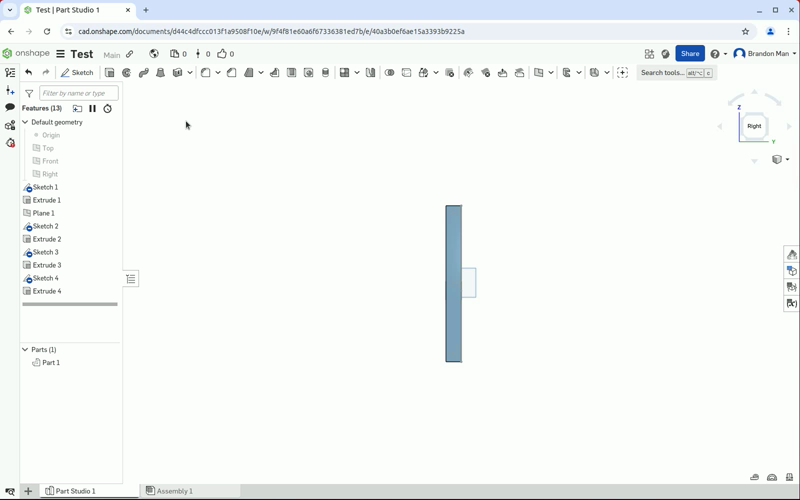
key(shift+h)
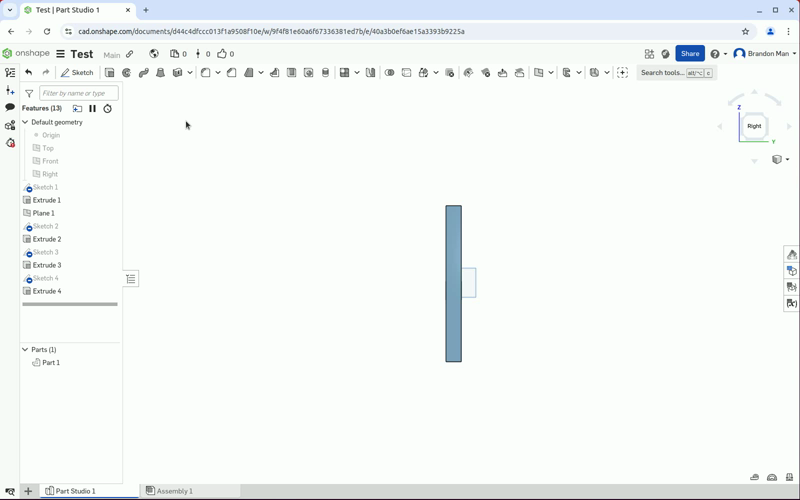
mouse_move(73, 189)
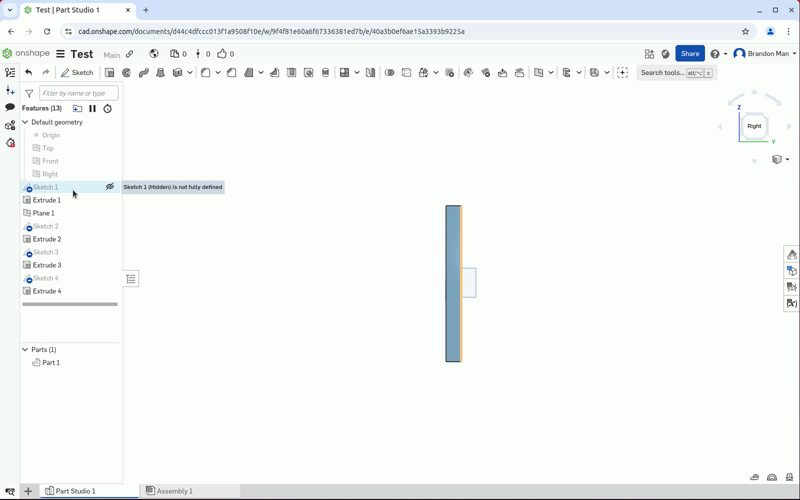
click(73, 189)
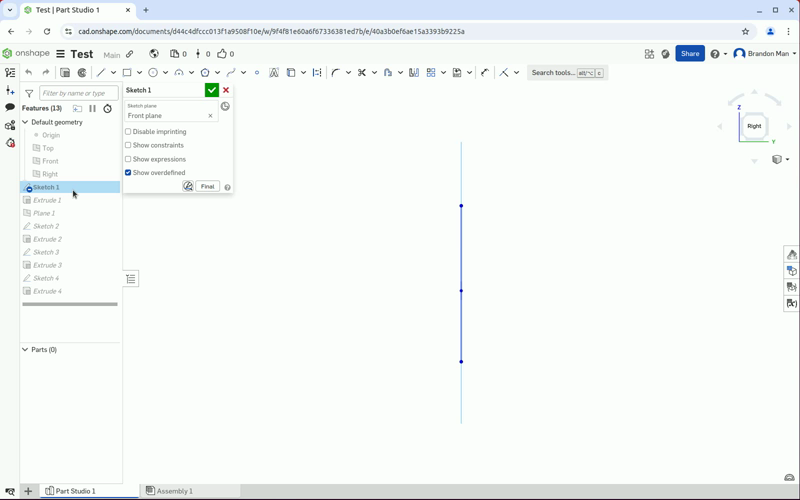
mouse_move(229, 92)
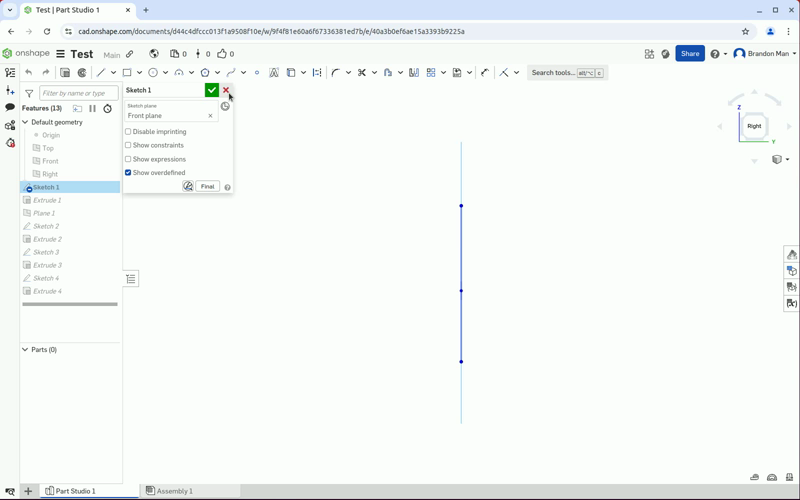
click(229, 92)
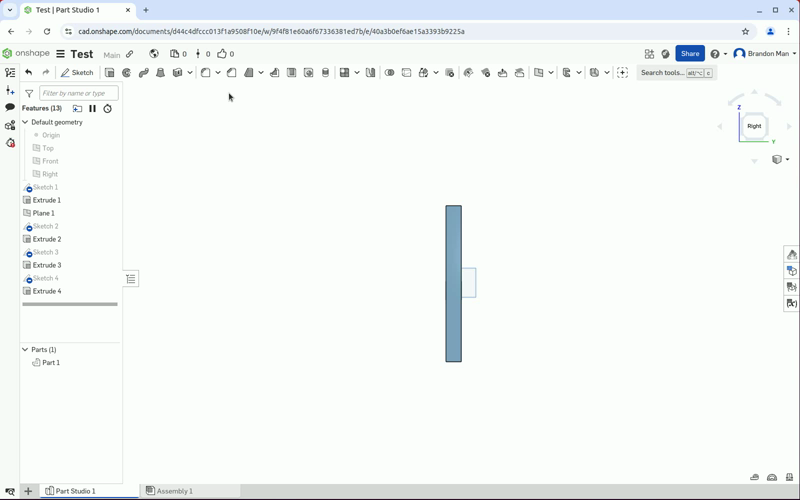
mouse_move(541, 75)
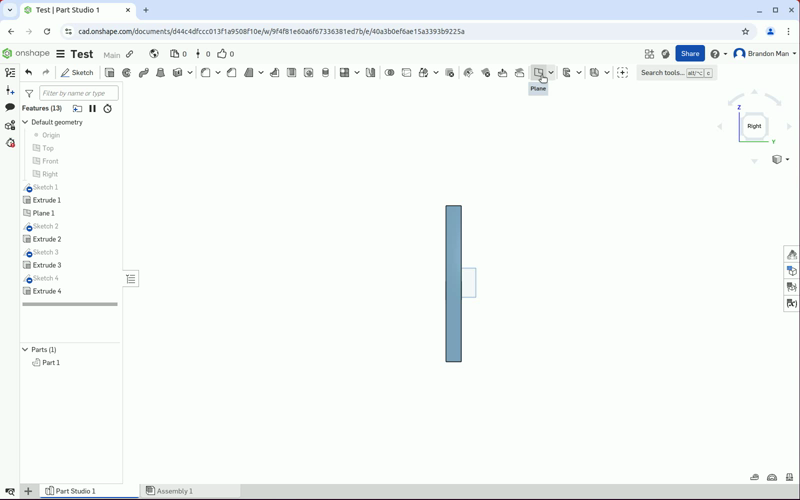
click(541, 75)
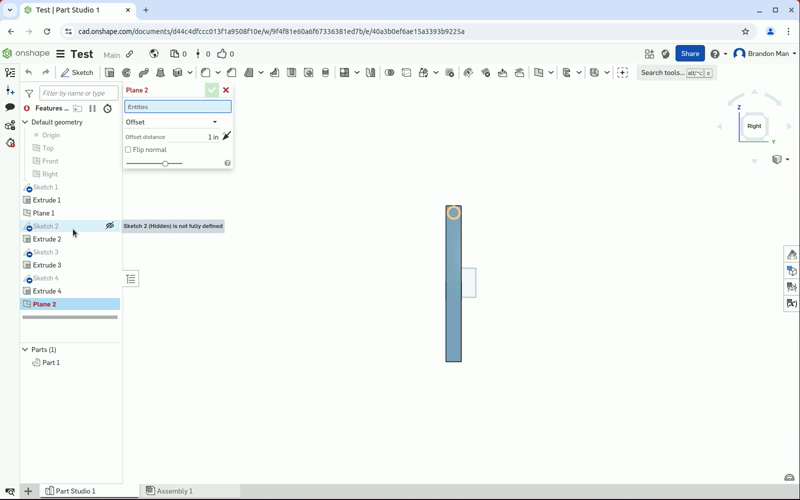
scroll(3)
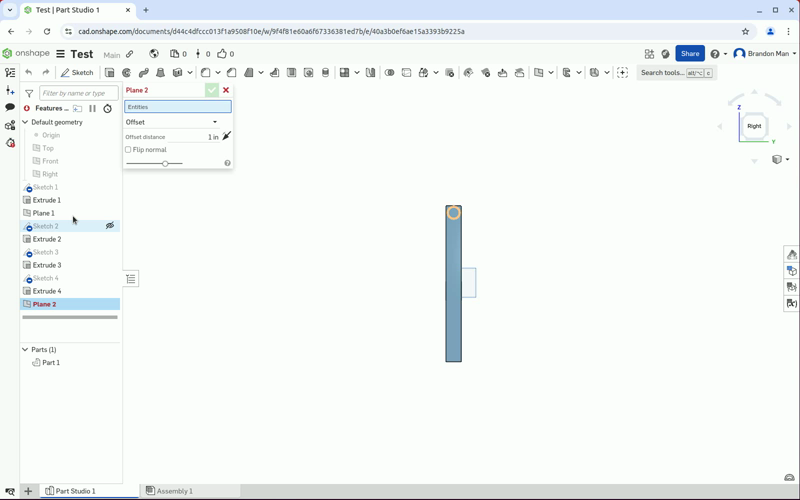
mouse_move(73, 176)
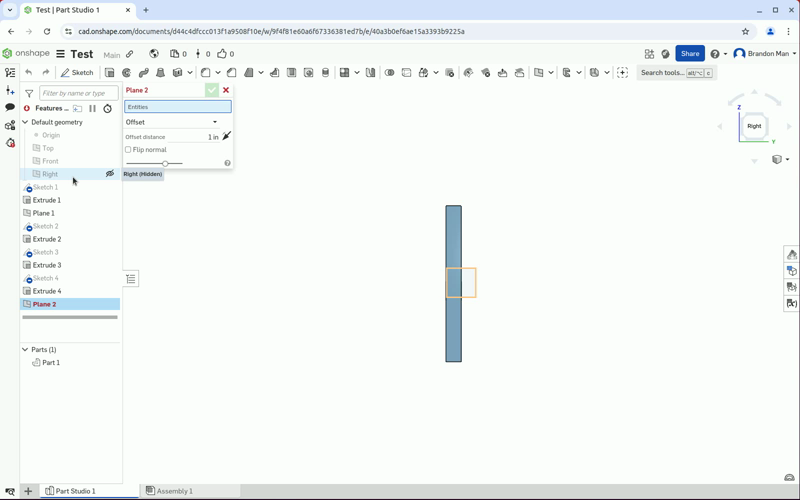
click(73, 176)
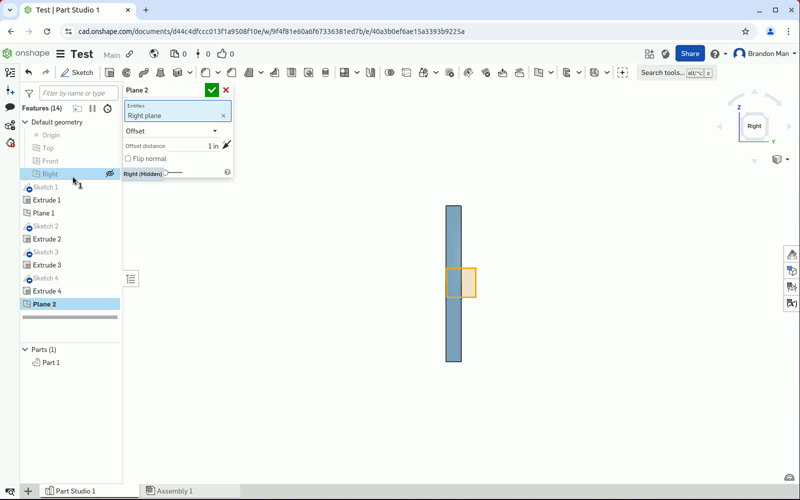
key(tab, 2)
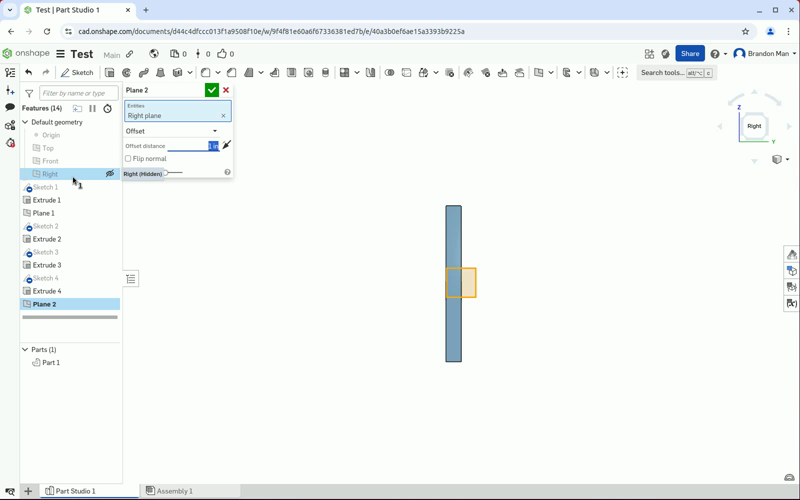
text(23.108)
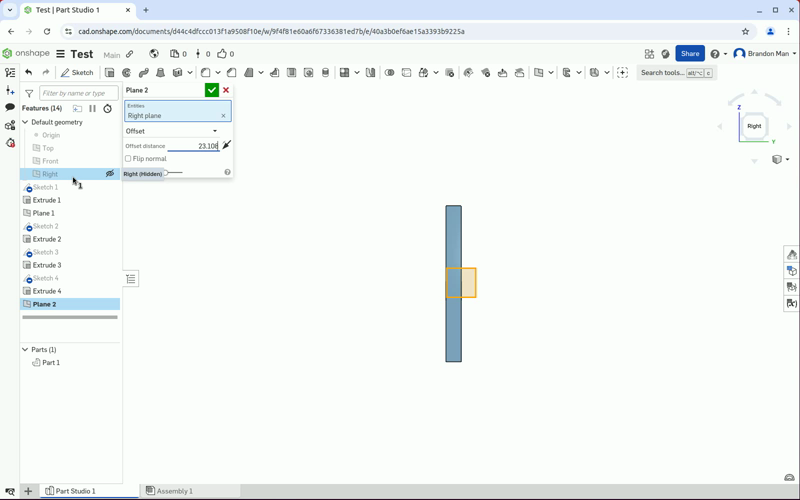
key(enter, 2)
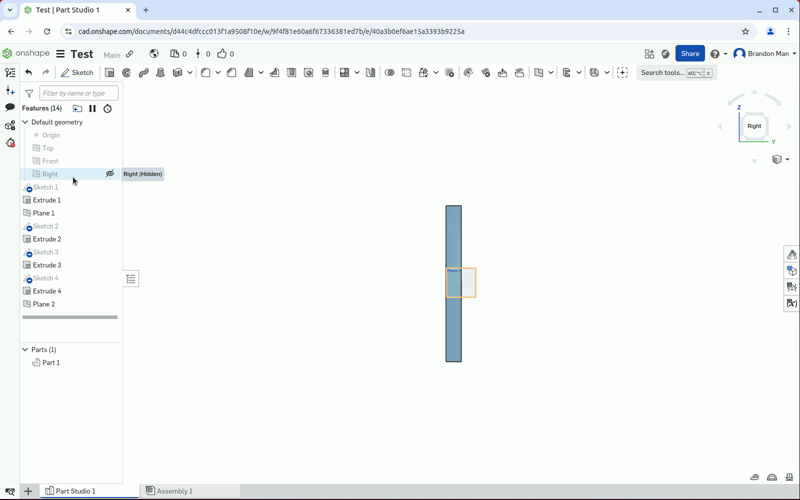
key(shift+s)
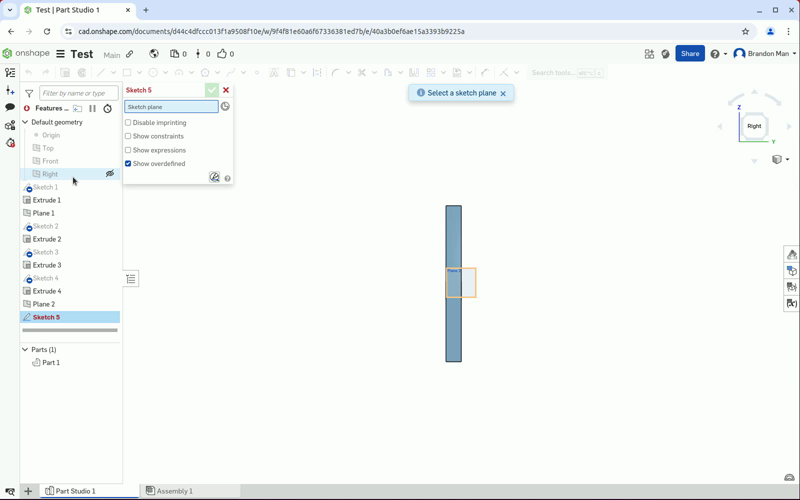
mouse_move(73, 306)
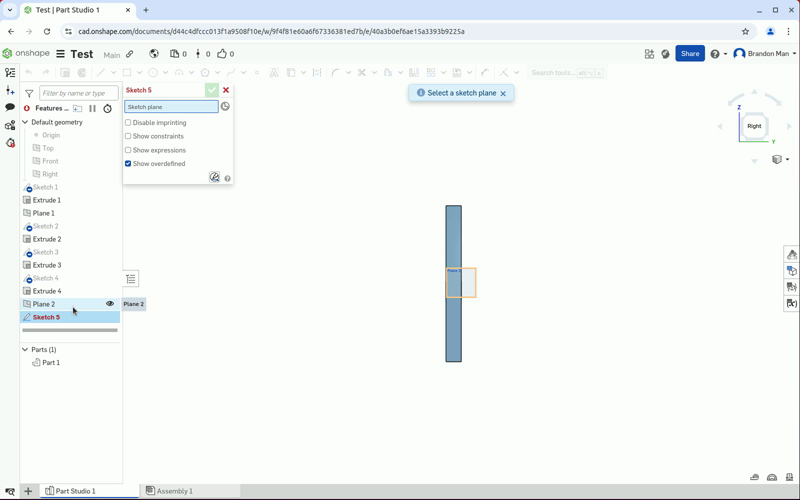
click(73, 306)
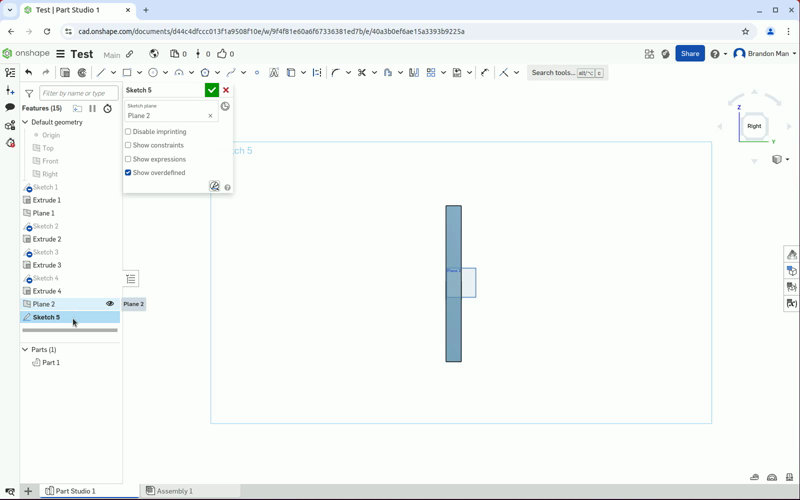
mouse_move(73, 352)
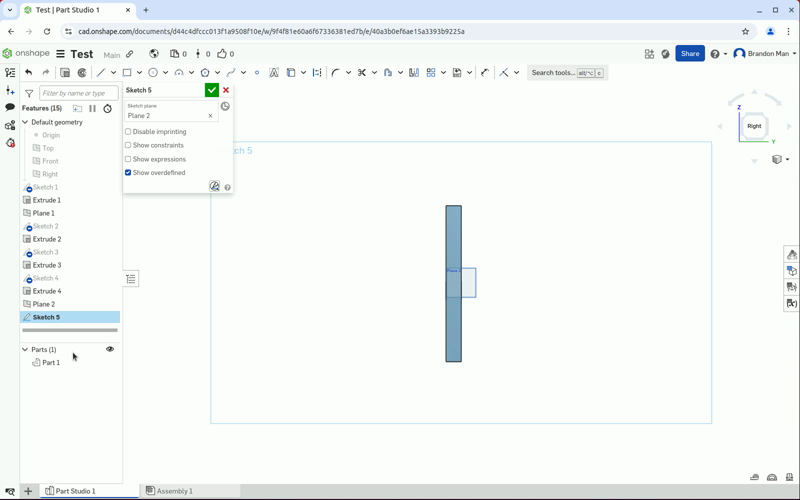
key(y)
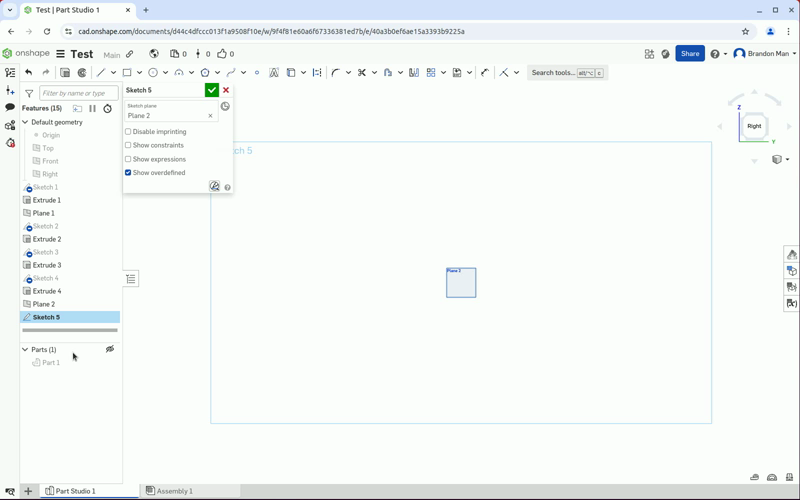
key(c)
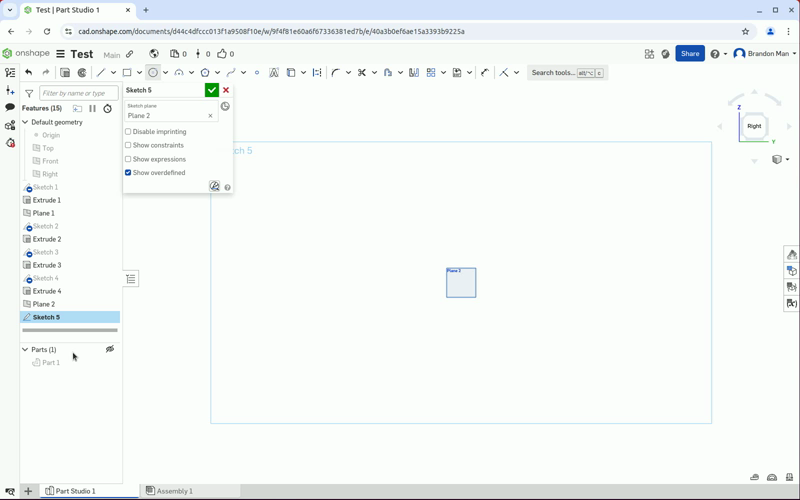
key_down(shift)
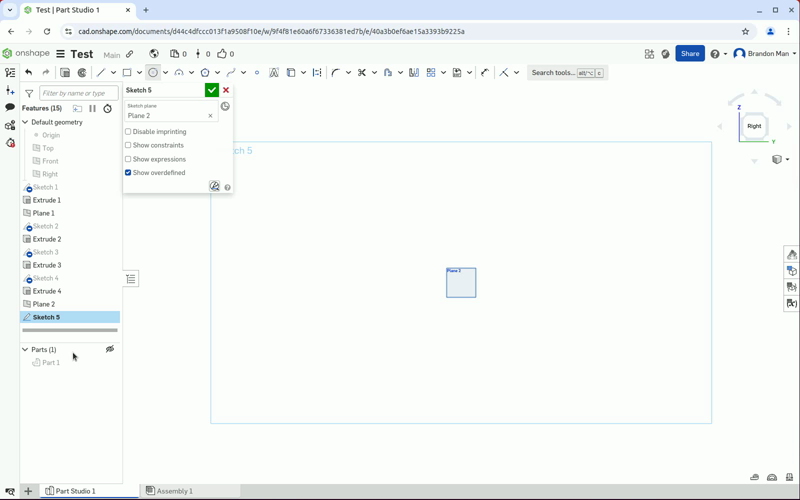
mouse_move(453, 282)
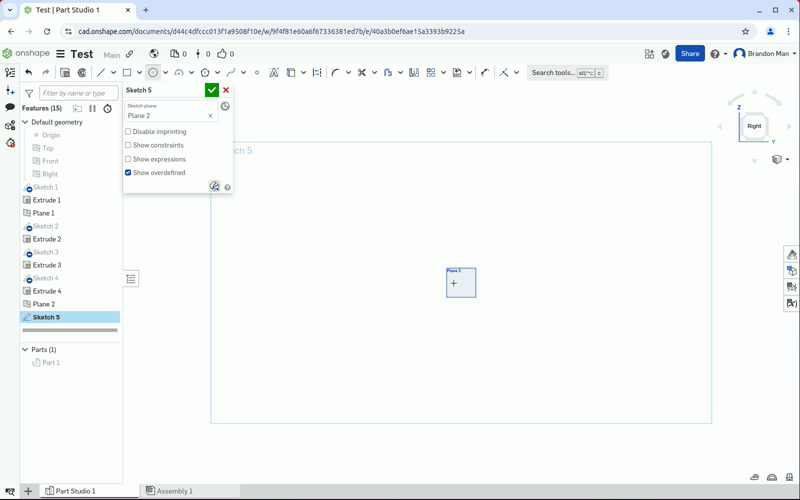
click(453, 282)
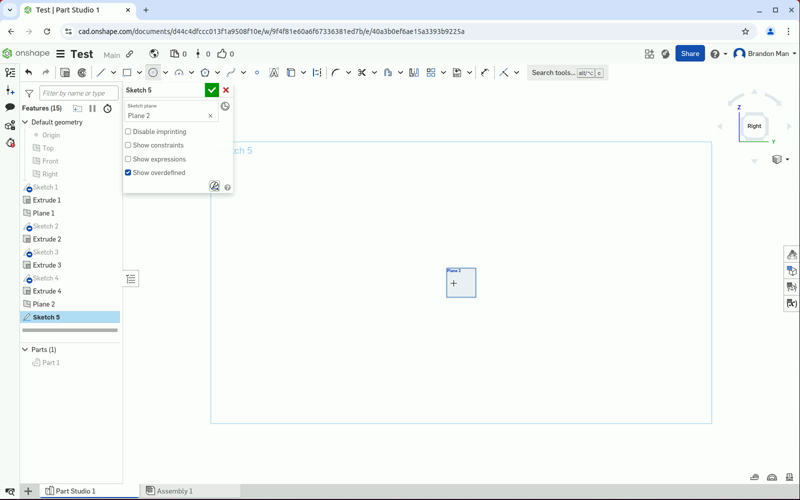
key_up(shift)
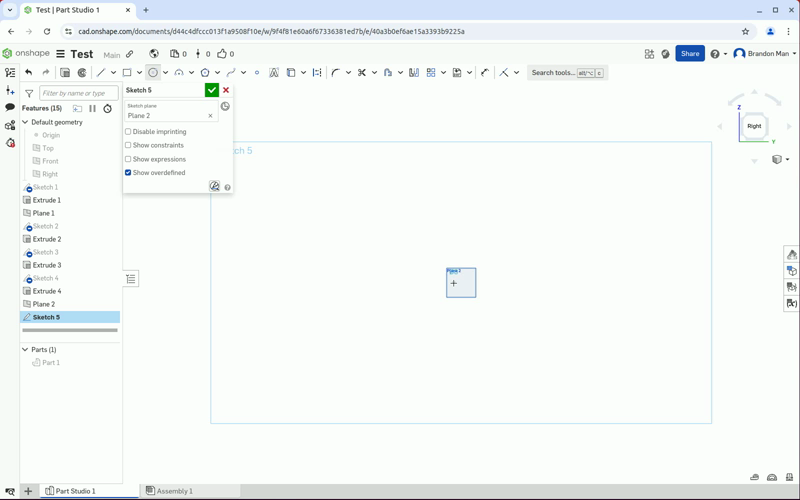
mouse_move(459, 282)
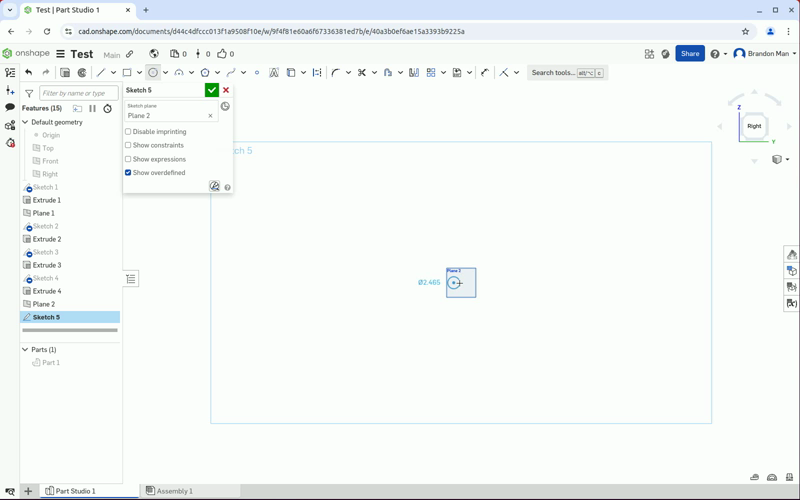
click(459, 282)
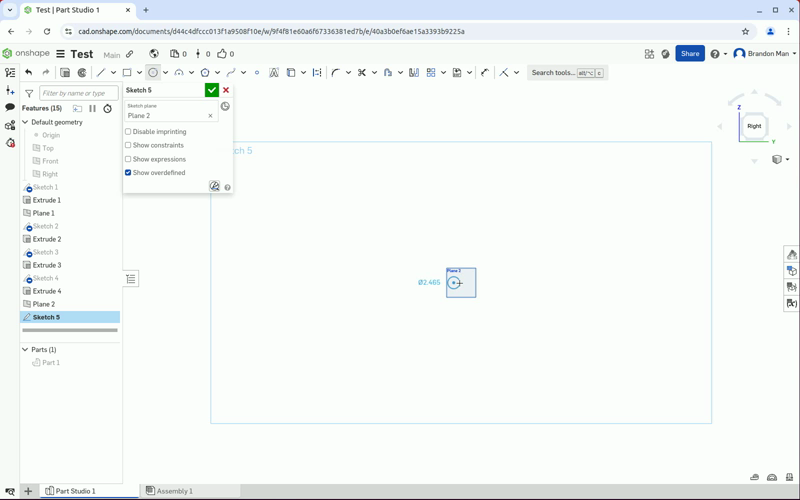
key(esc)
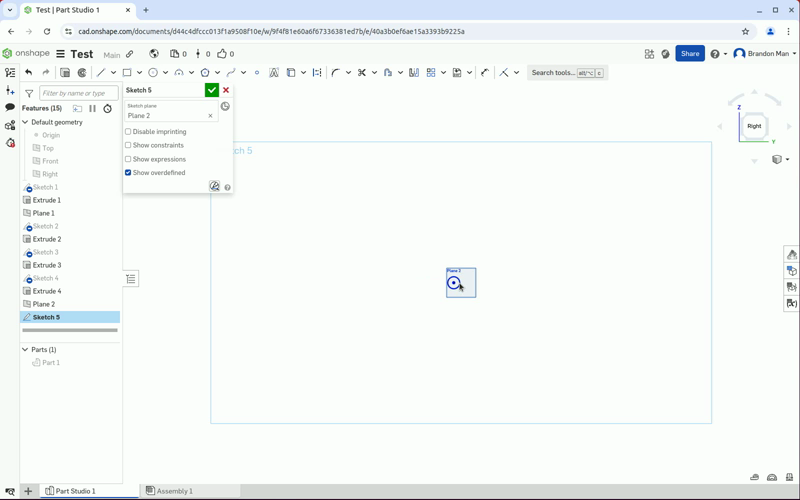
mouse_move(456, 280)
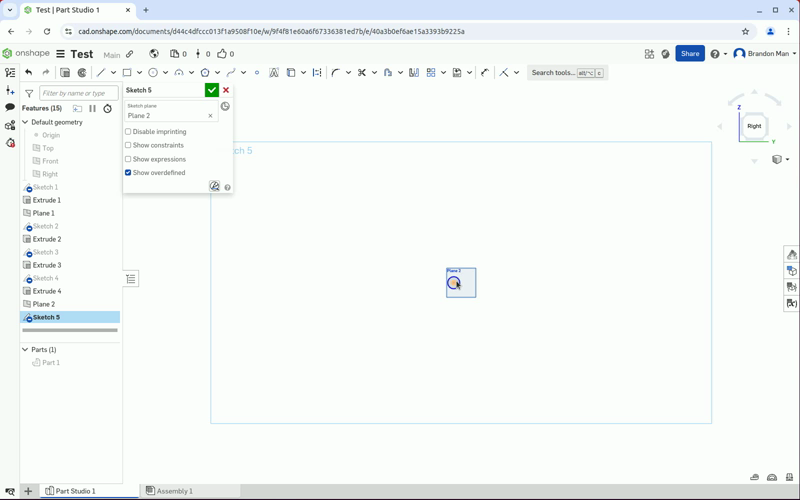
scroll(6)
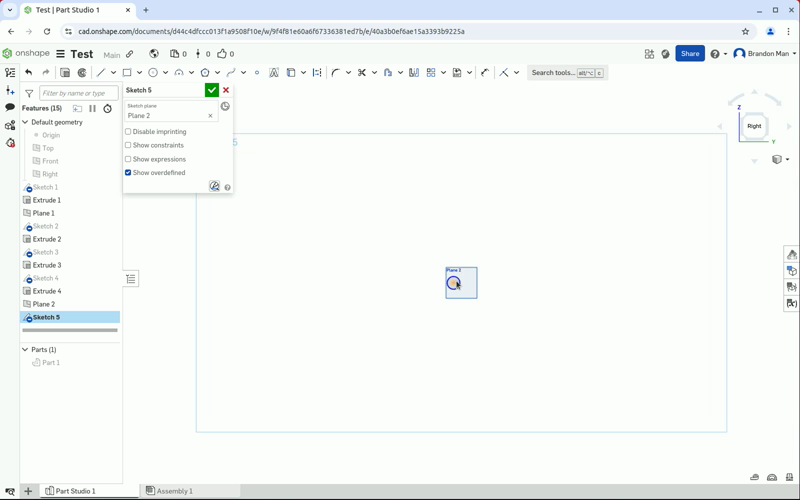
scroll(6)
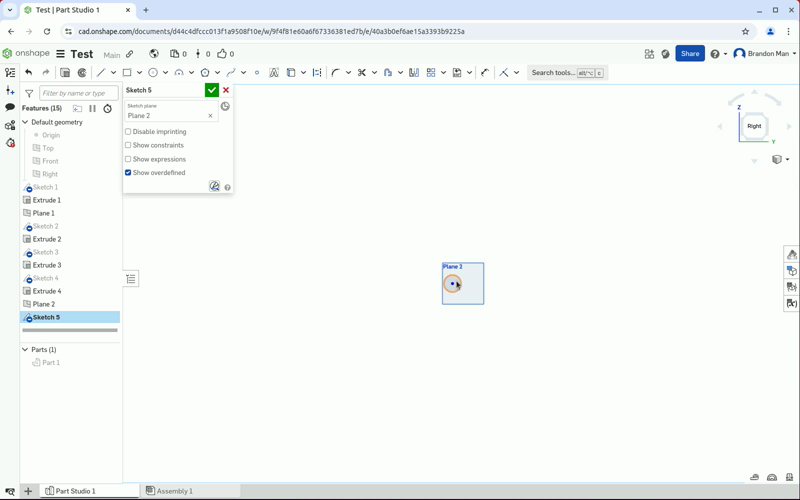
scroll(6)
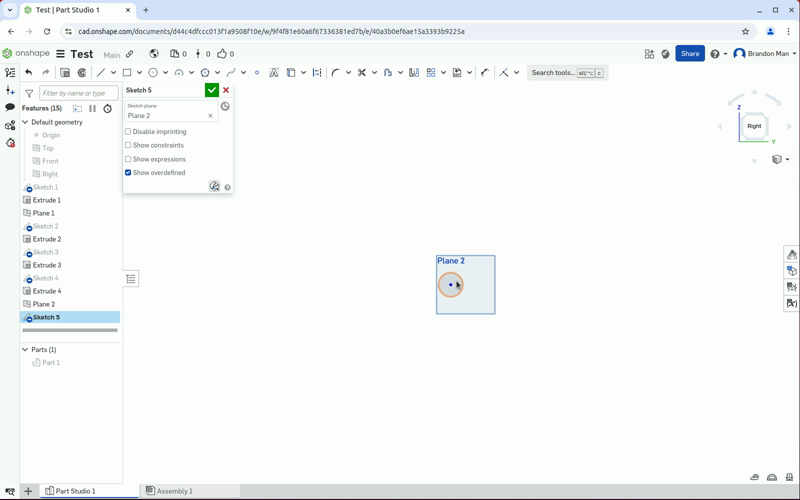
scroll(6)
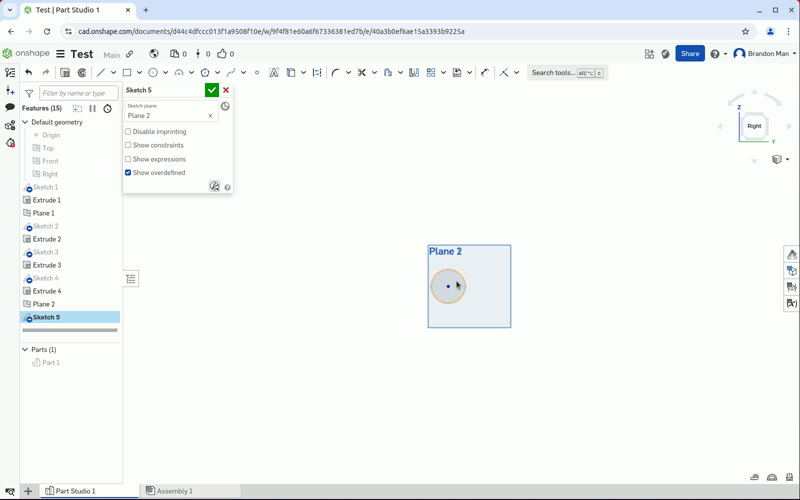
scroll(6)
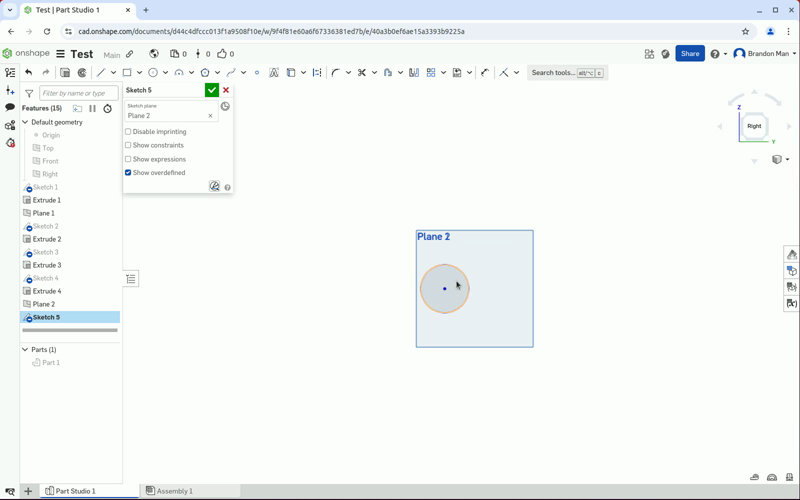
scroll(6)
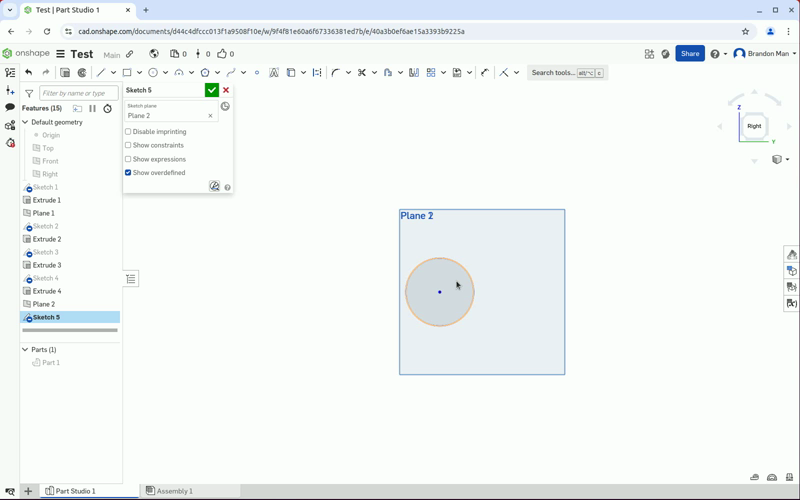
scroll(6)
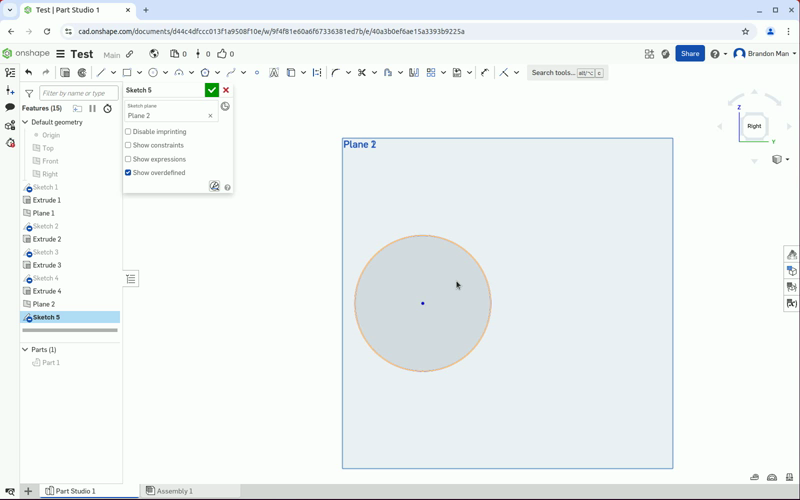
click(456, 280)
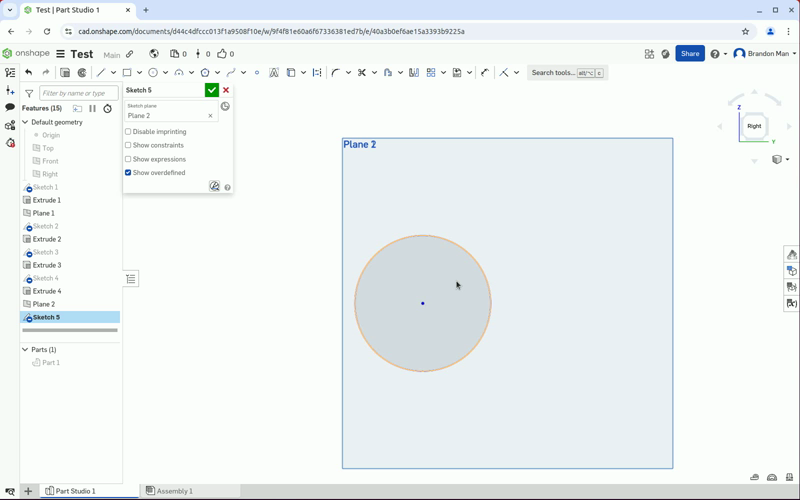
scroll(-6)
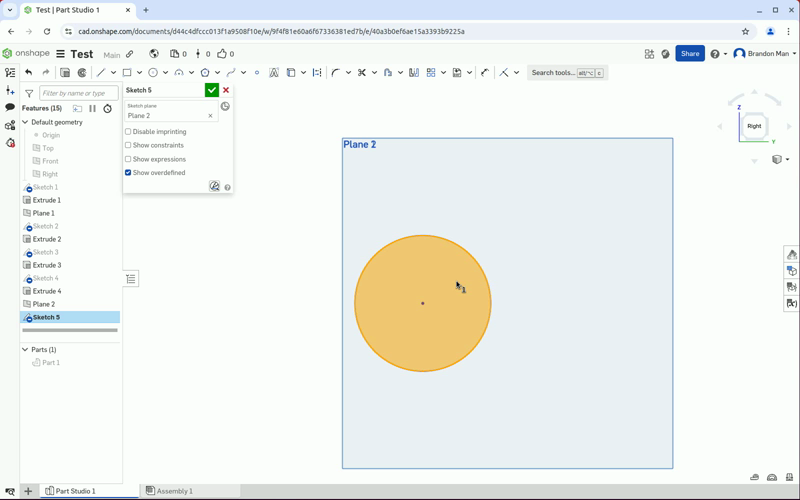
scroll(-6)
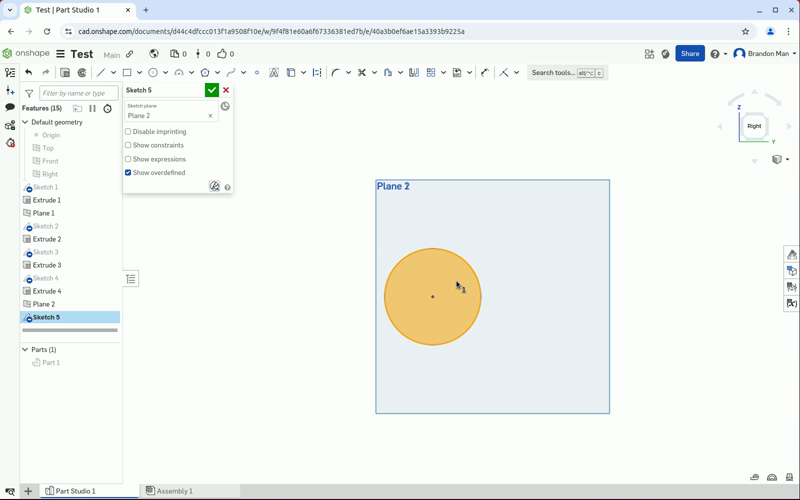
scroll(-6)
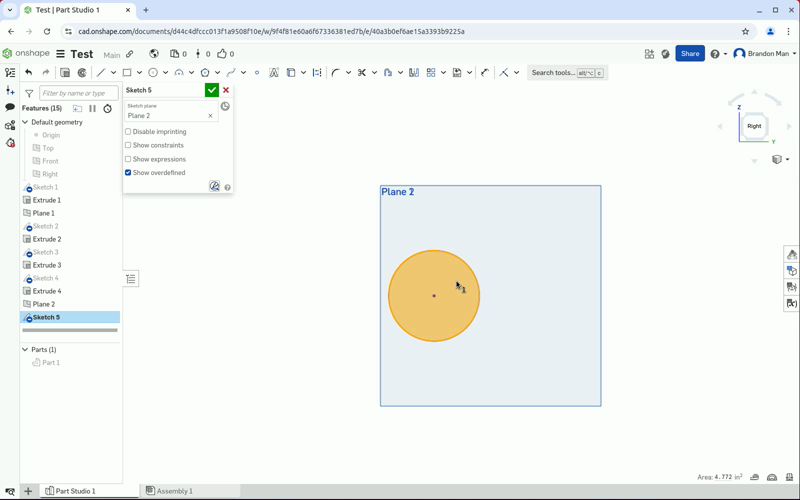
scroll(-6)
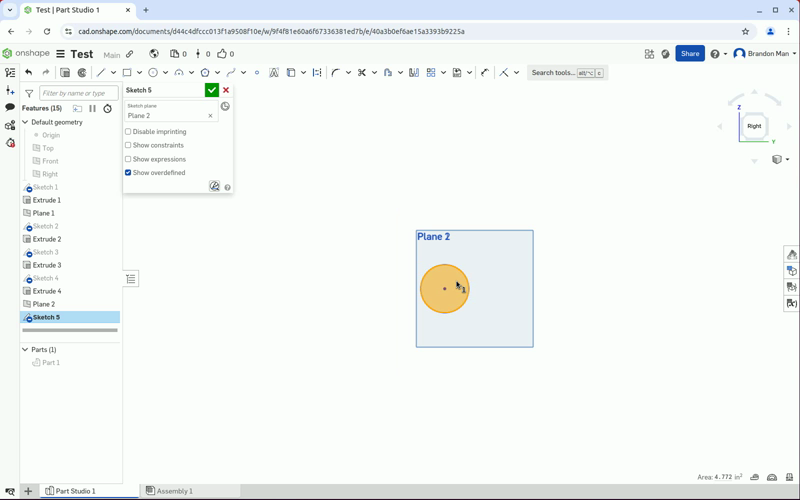
scroll(-6)
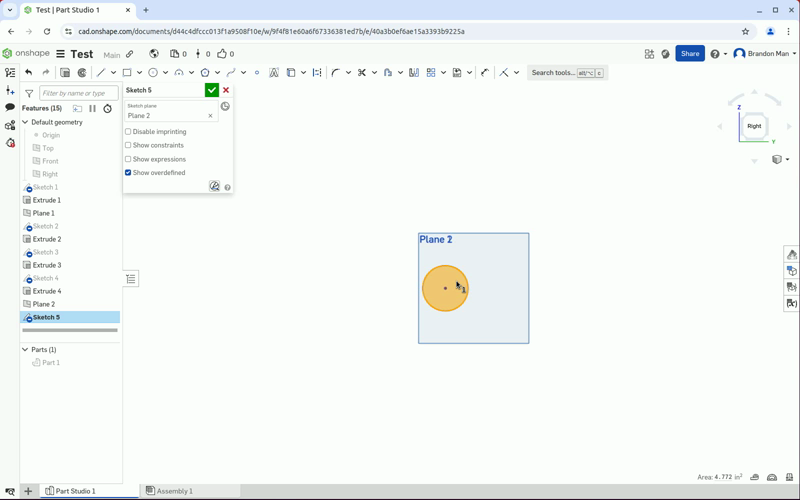
scroll(-6)
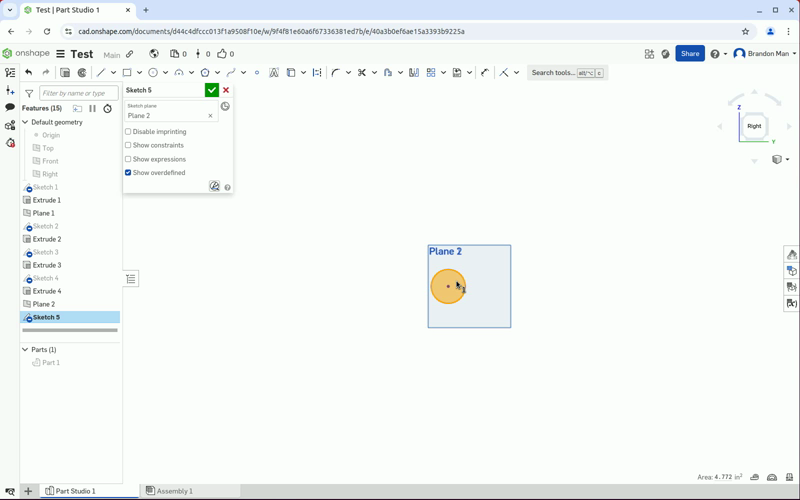
scroll(-6)
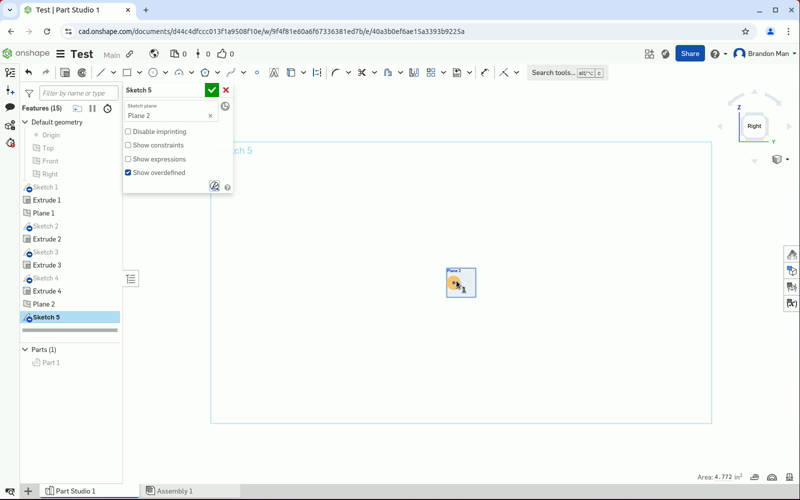
mouse_move(73, 352)
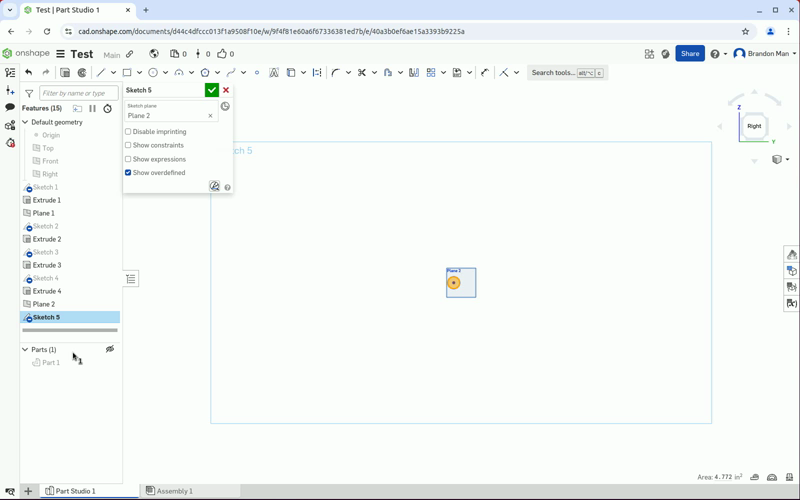
key(shift+y)
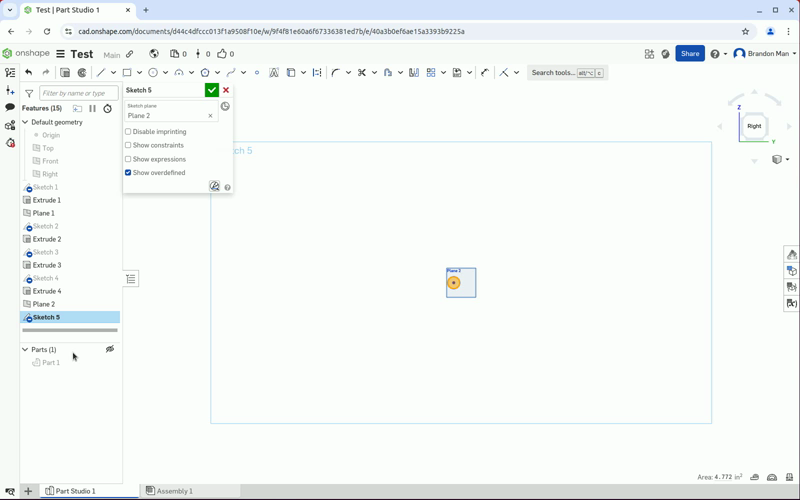
key(shift+e)
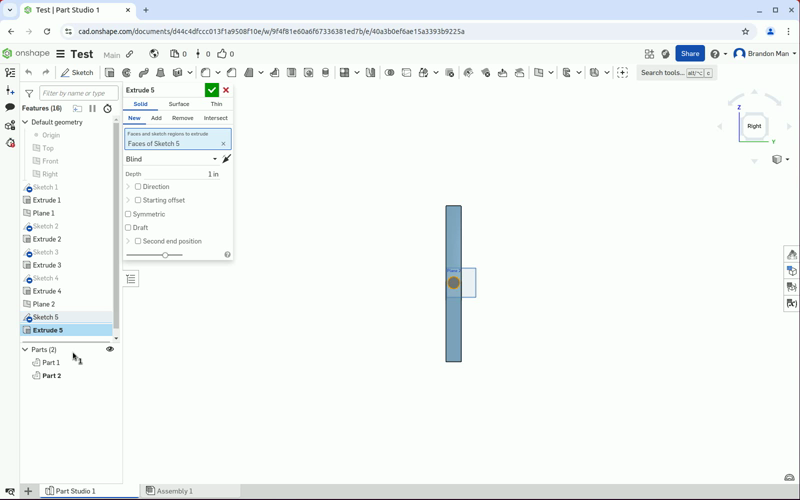
mouse_move(143, 106)
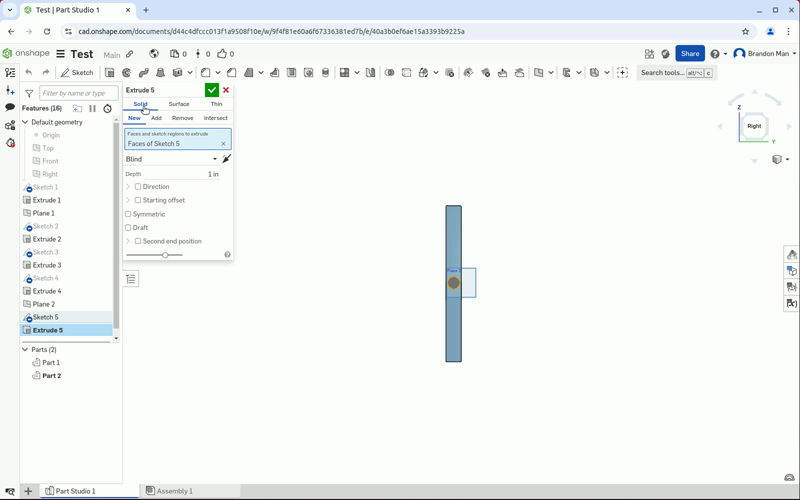
click(143, 106)
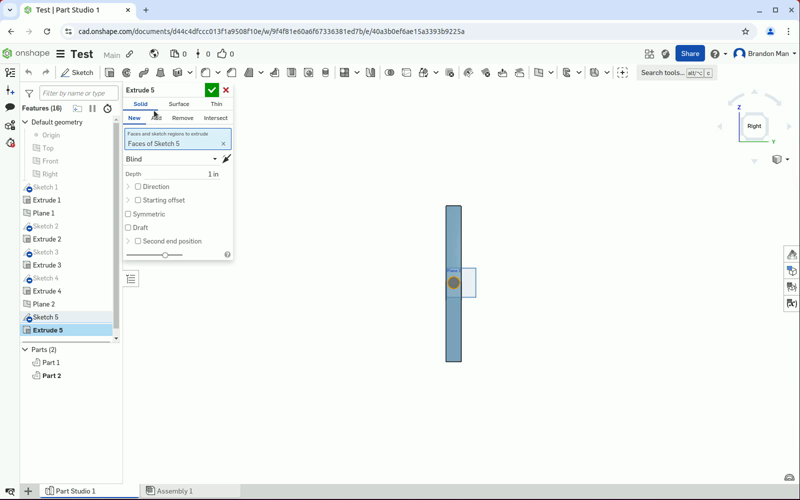
mouse_move(186, 120)
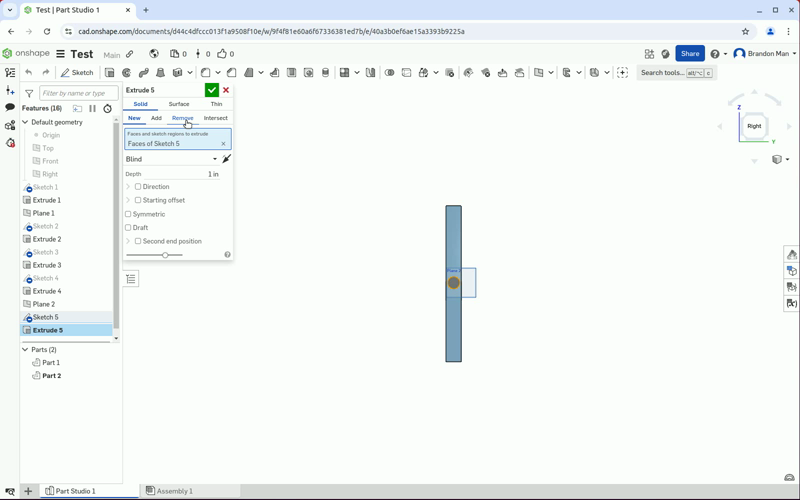
click(186, 120)
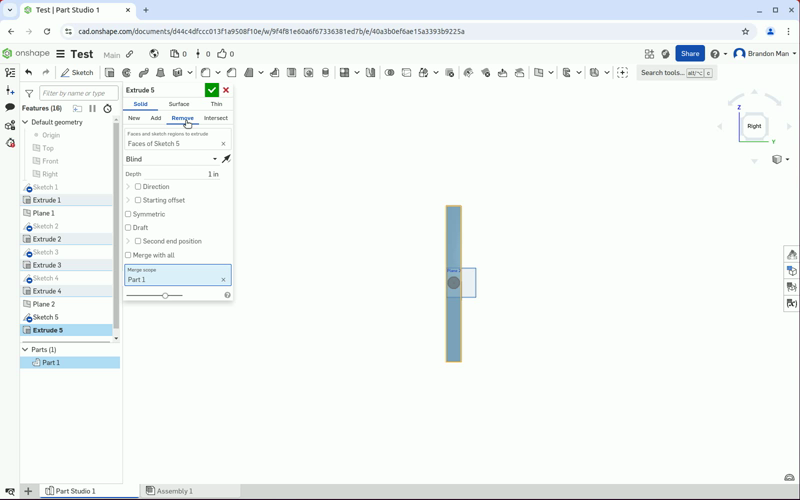
key(tab, 4)
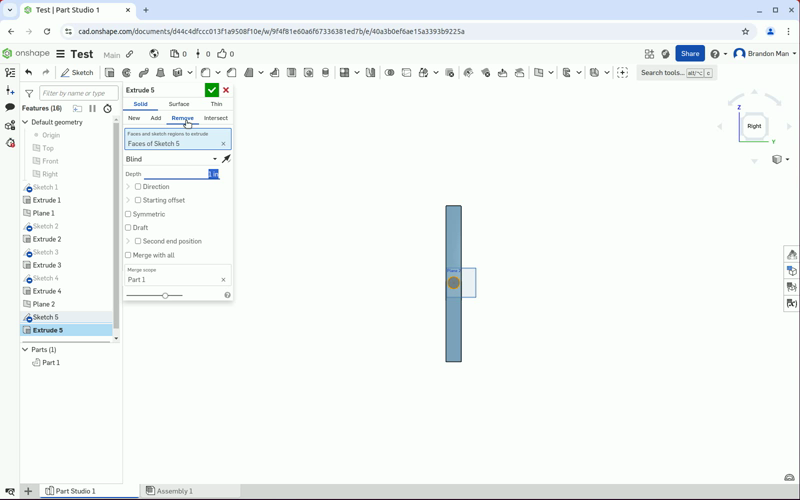
text(16.128)
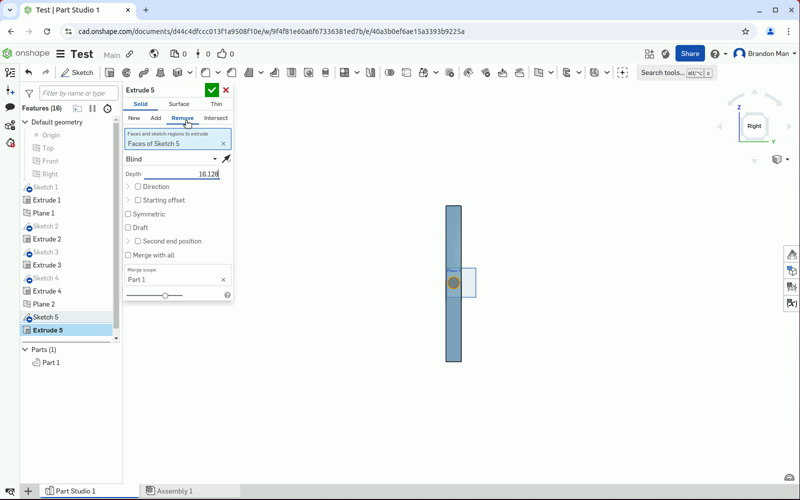
key(tab, 6)
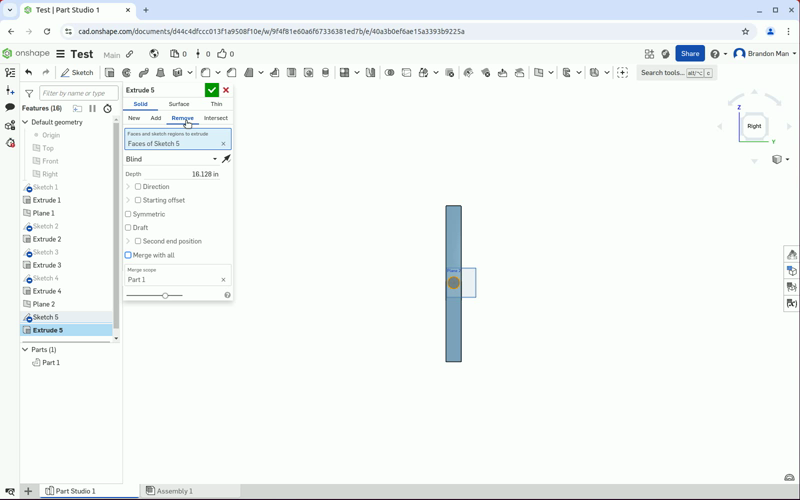
key(space)
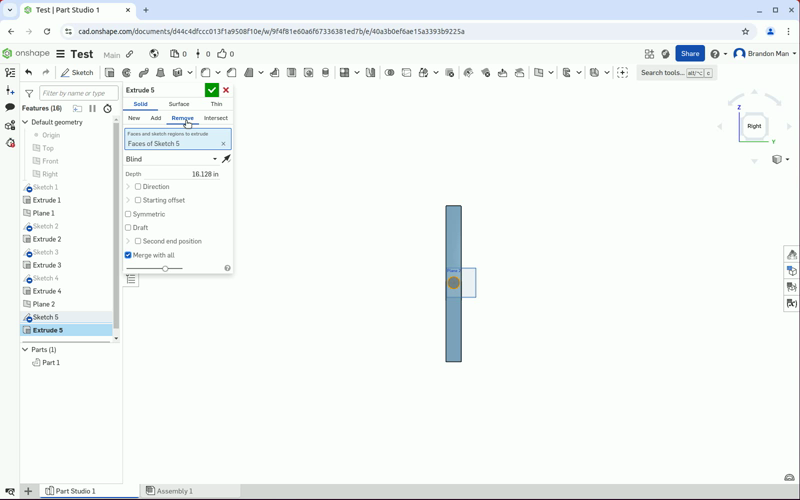
key(enter)
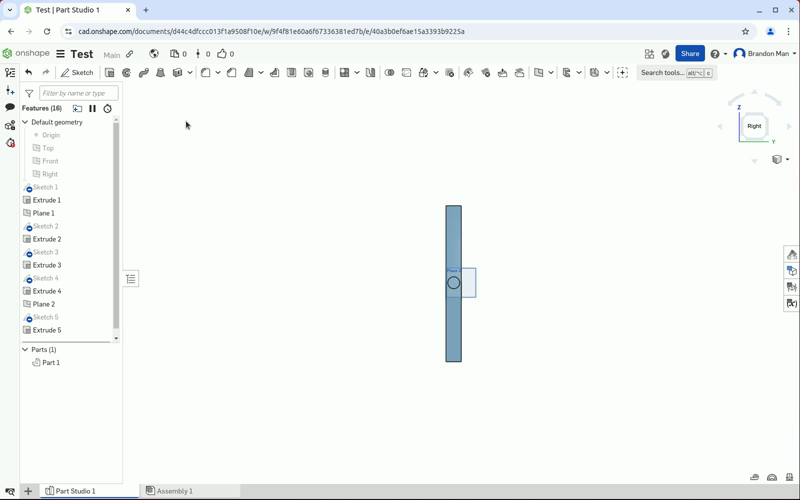
key(shift+h)
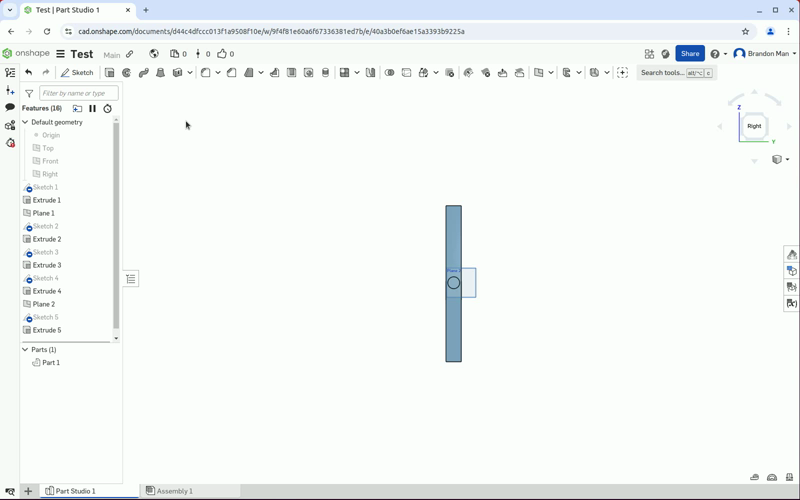
key(shift+h)
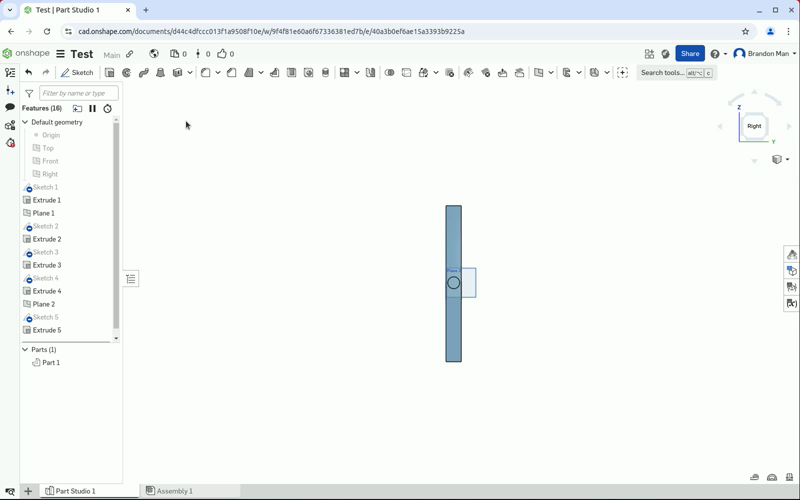
mouse_move(69, 189)
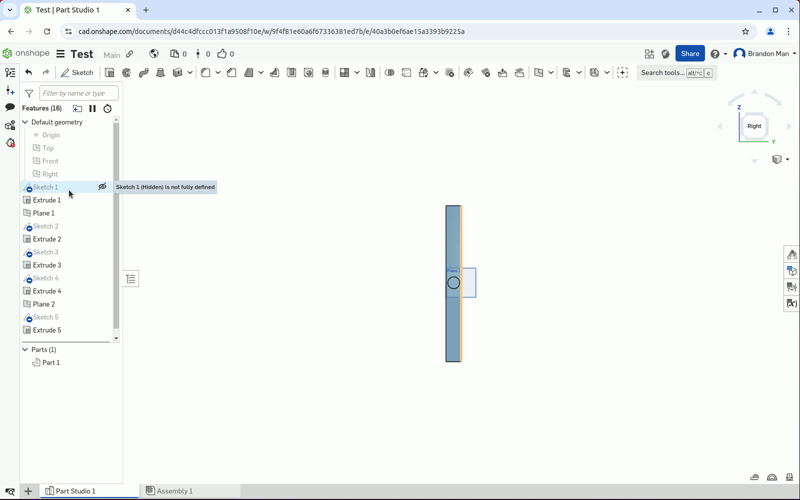
click(69, 189)
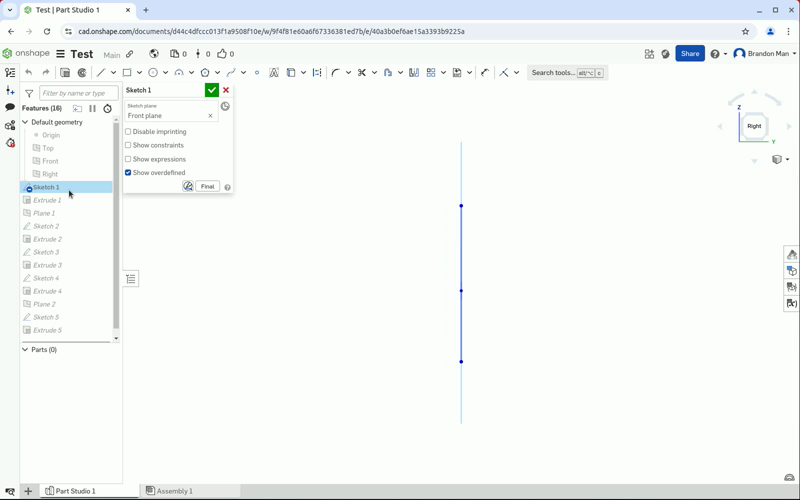
mouse_move(229, 92)
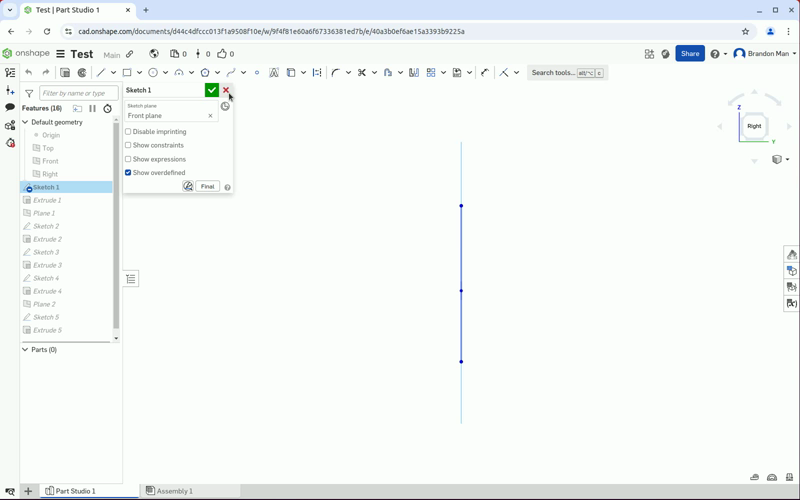
click(229, 92)
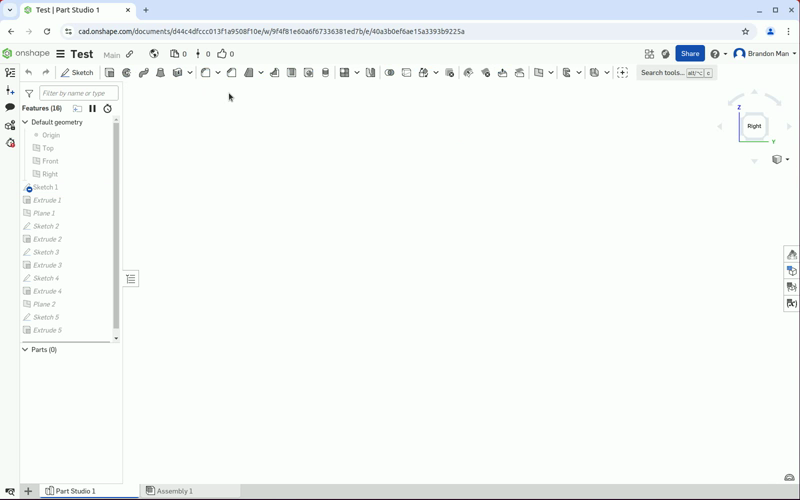
key(shift+s)
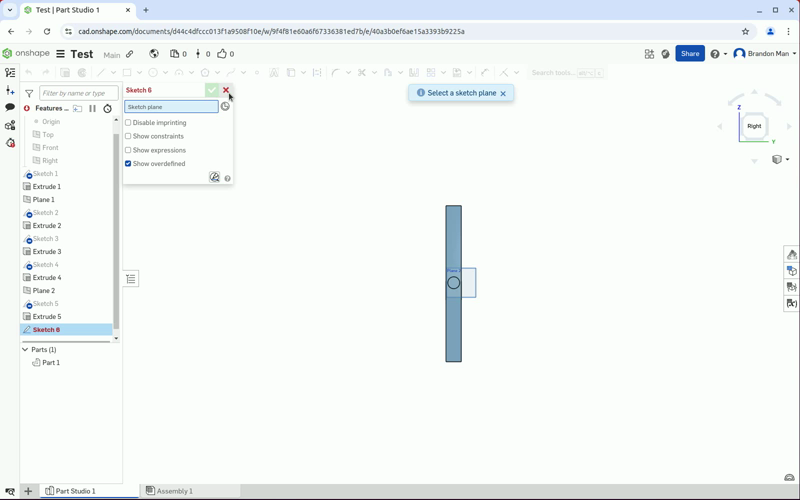
mouse_move(69, 293)
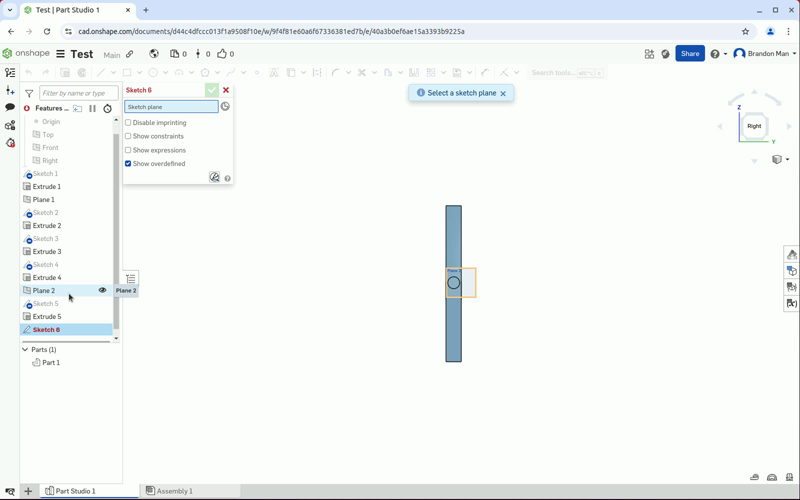
click(69, 293)
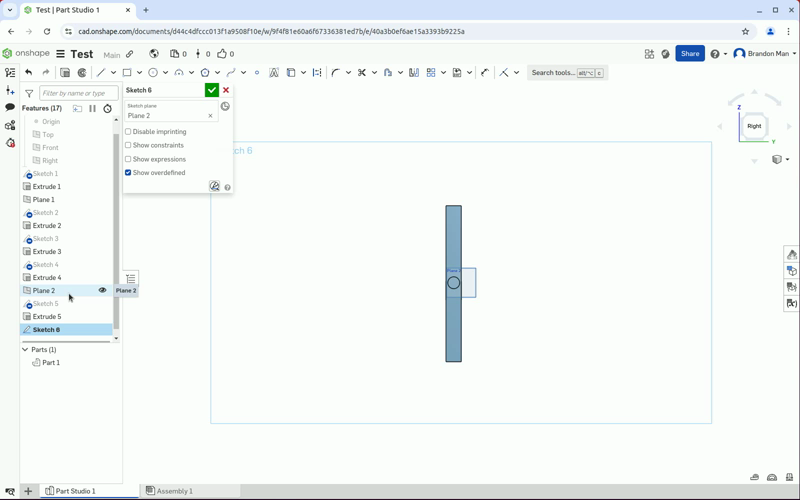
mouse_move(73, 352)
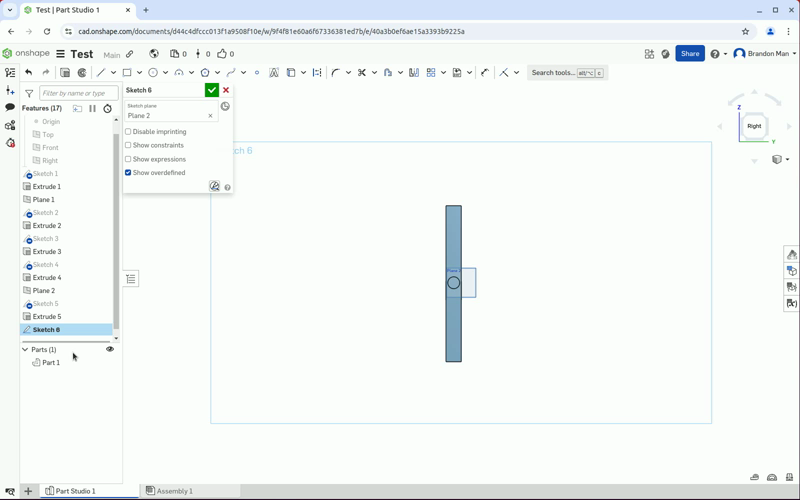
key(y)
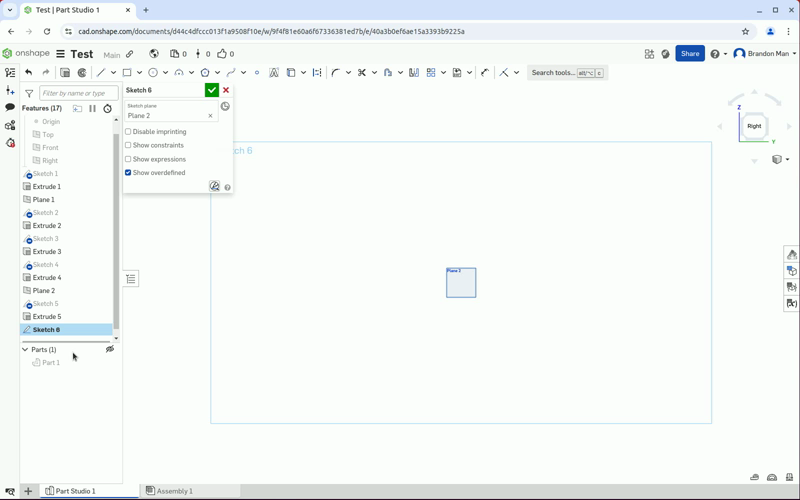
key(c)
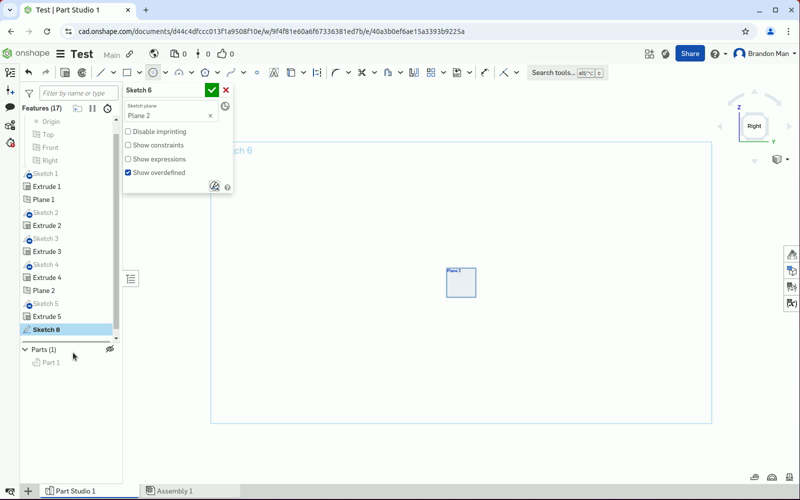
key_down(shift)
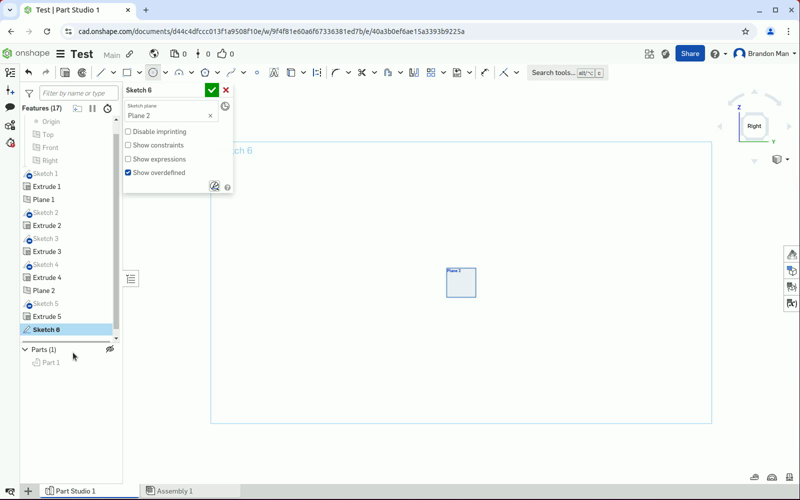
mouse_move(453, 212)
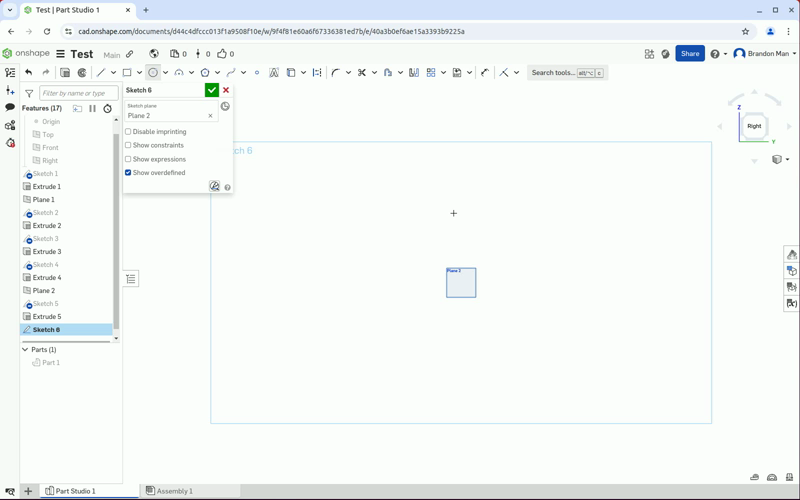
click(453, 212)
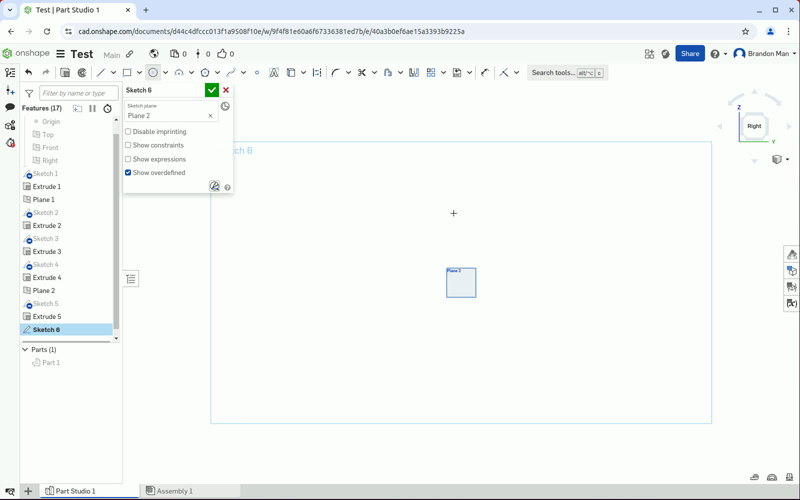
key_up(shift)
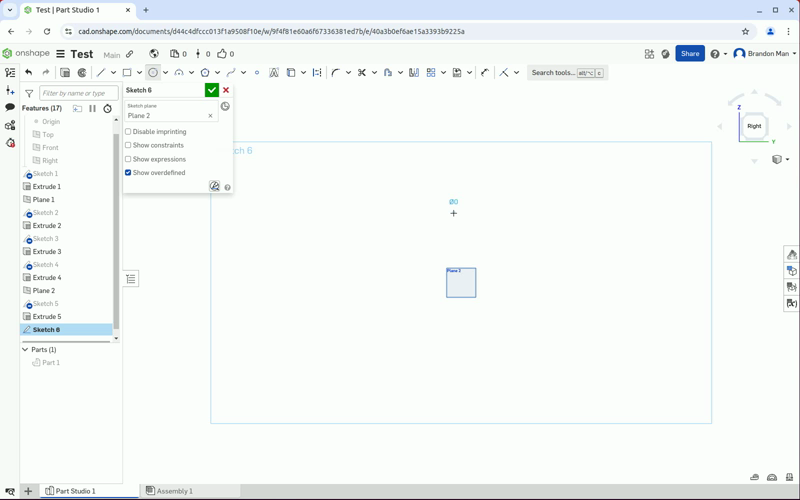
mouse_move(459, 212)
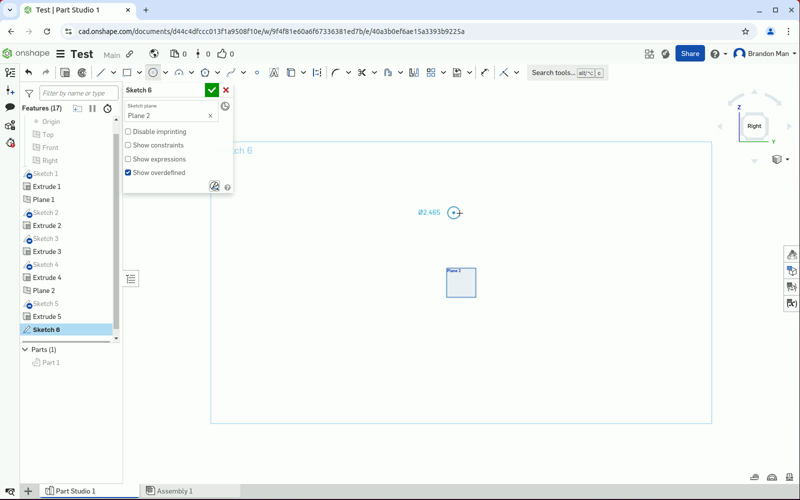
click(459, 212)
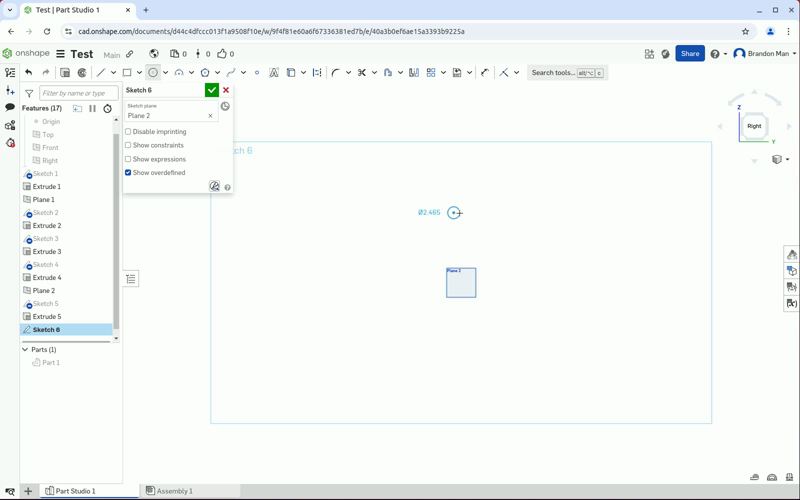
key(esc)
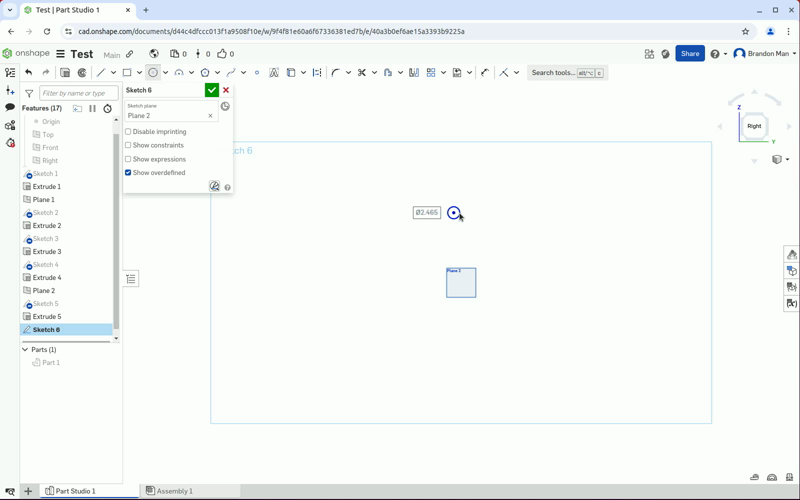
mouse_move(451, 208)
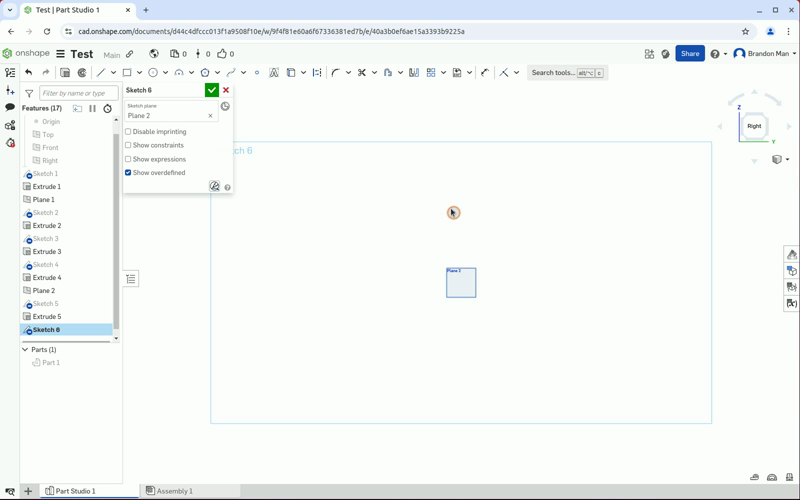
scroll(6)
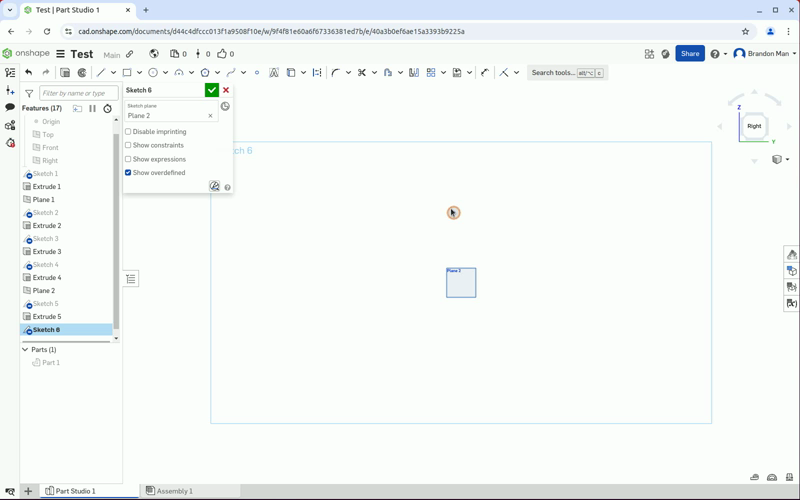
scroll(6)
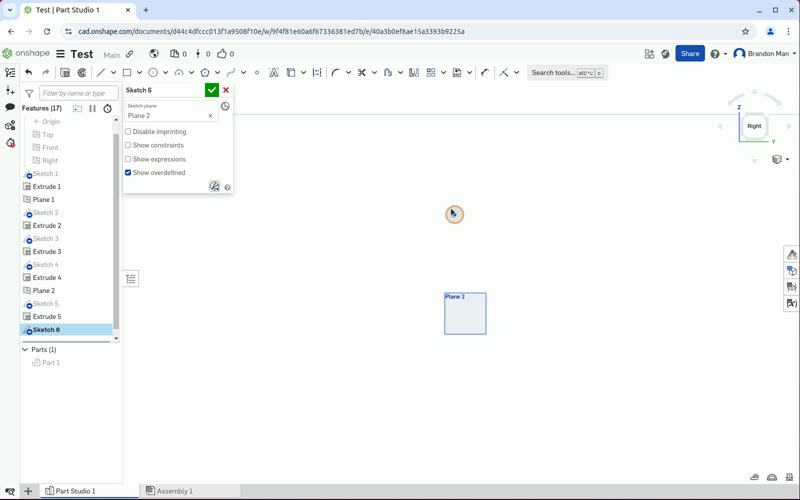
scroll(6)
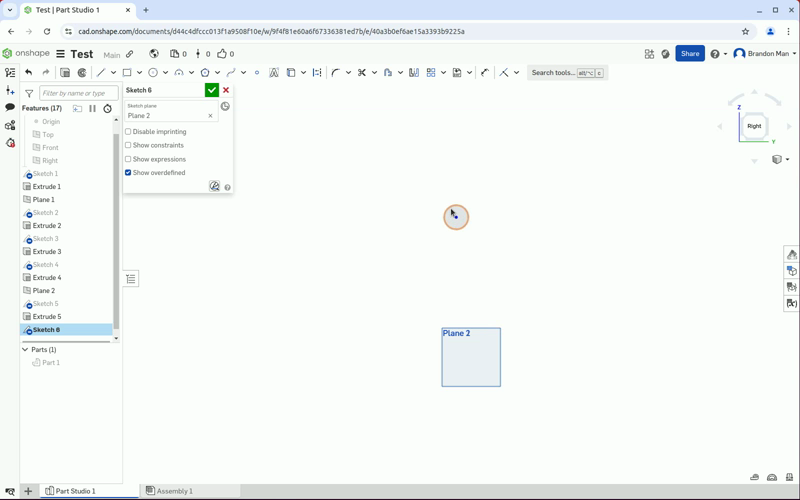
scroll(6)
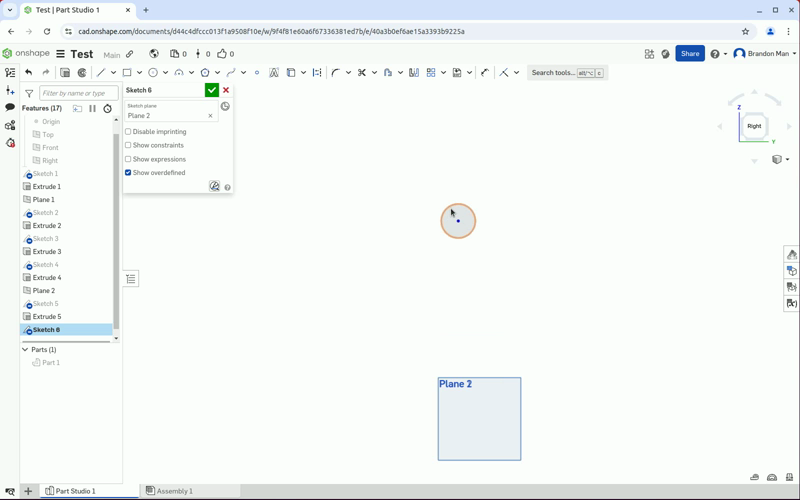
scroll(6)
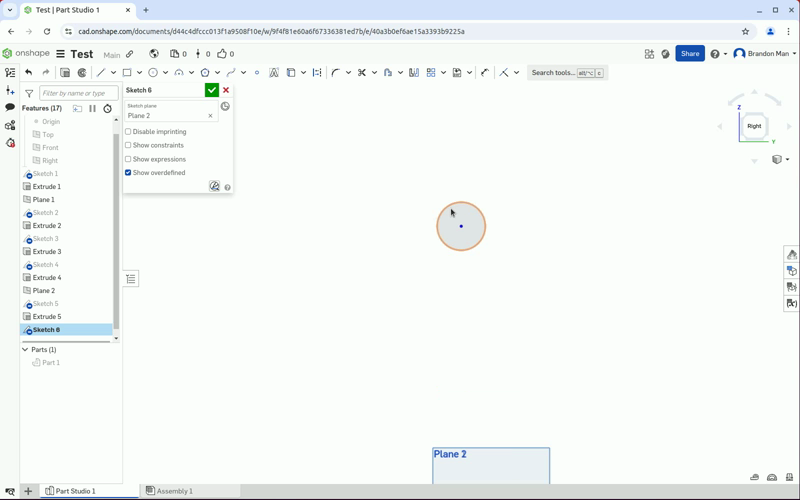
scroll(6)
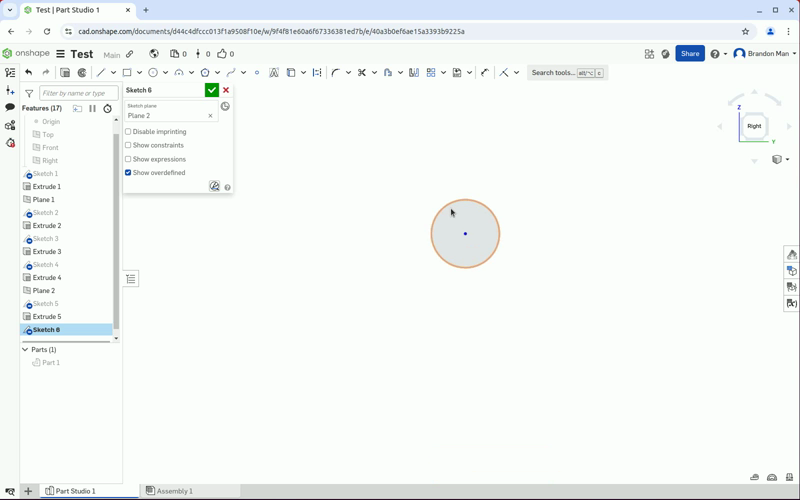
scroll(6)
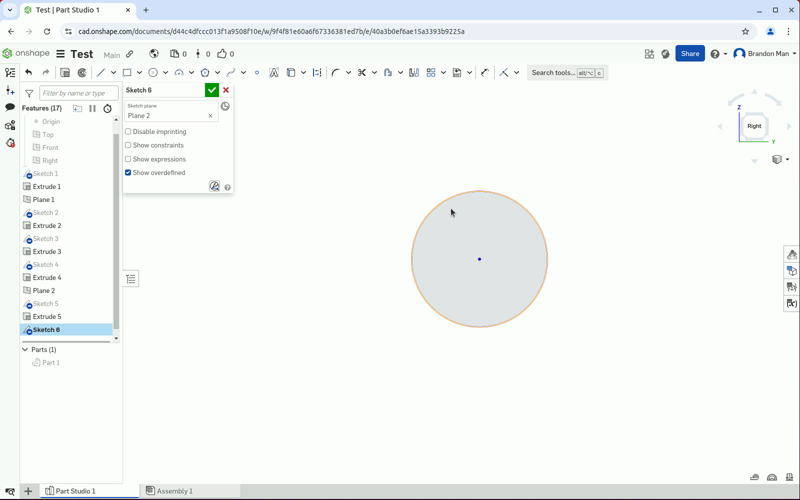
click(451, 208)
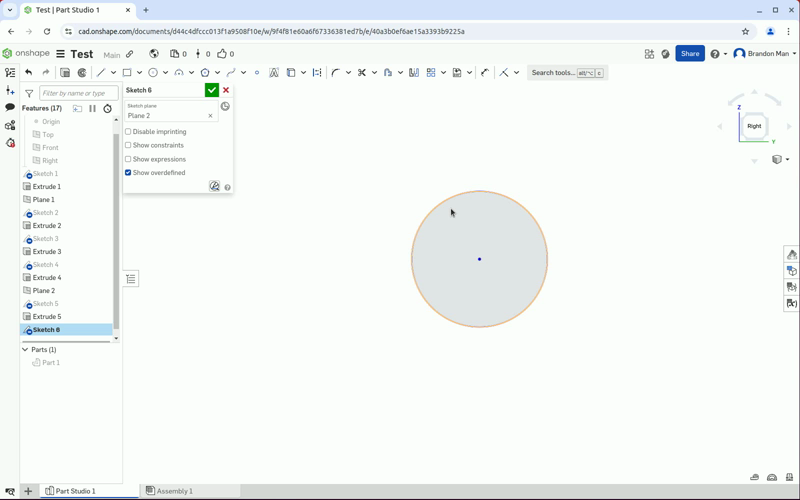
scroll(-6)
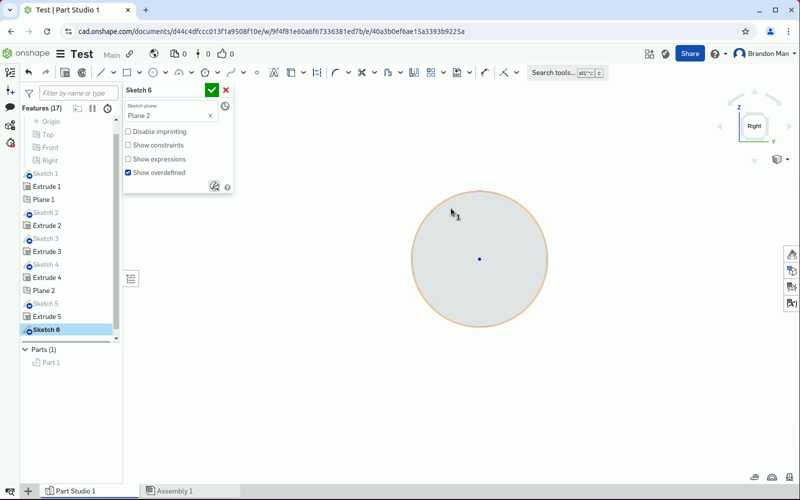
scroll(-6)
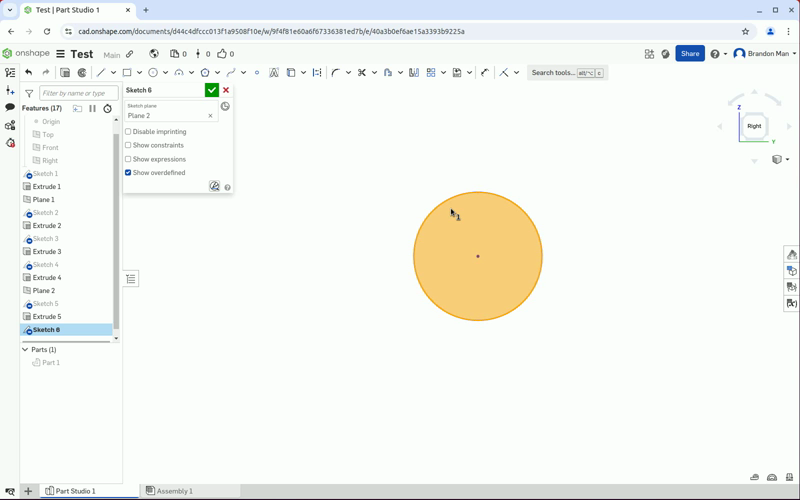
scroll(-6)
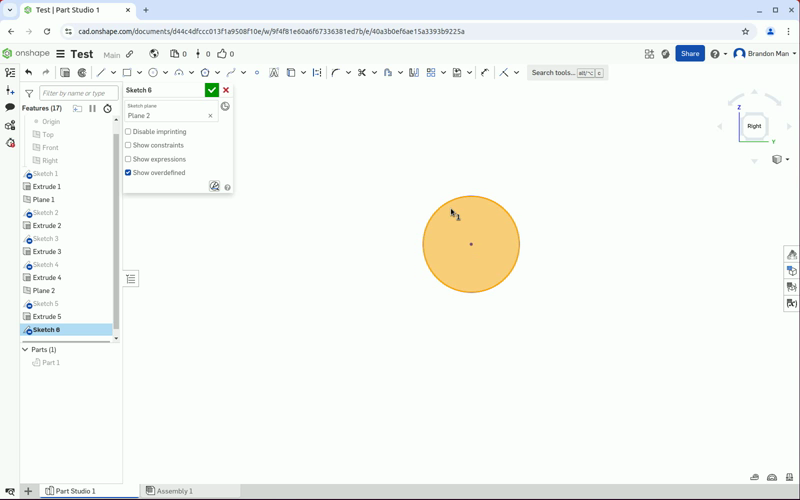
scroll(-6)
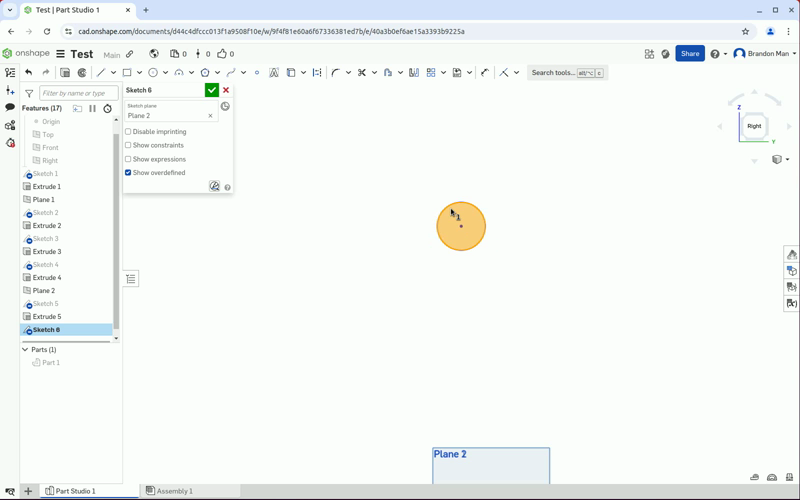
scroll(-6)
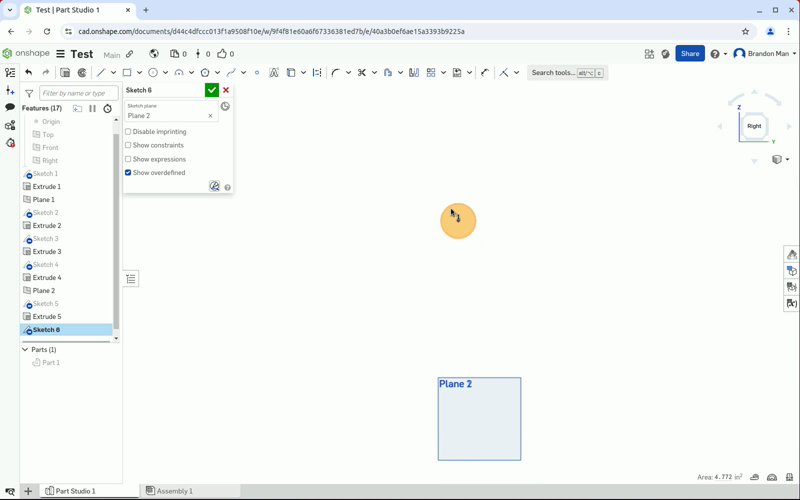
scroll(-6)
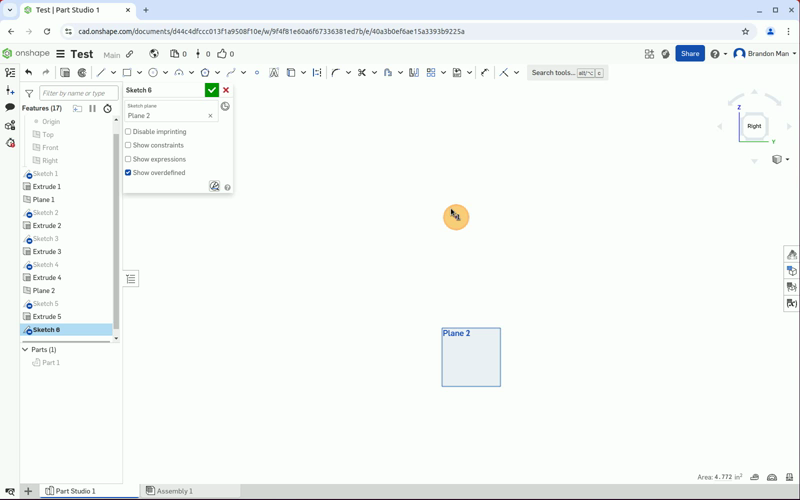
scroll(-6)
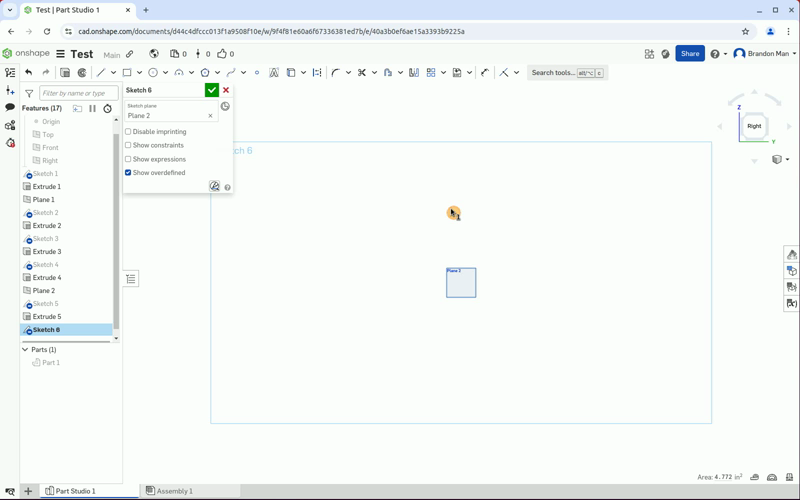
mouse_move(73, 352)
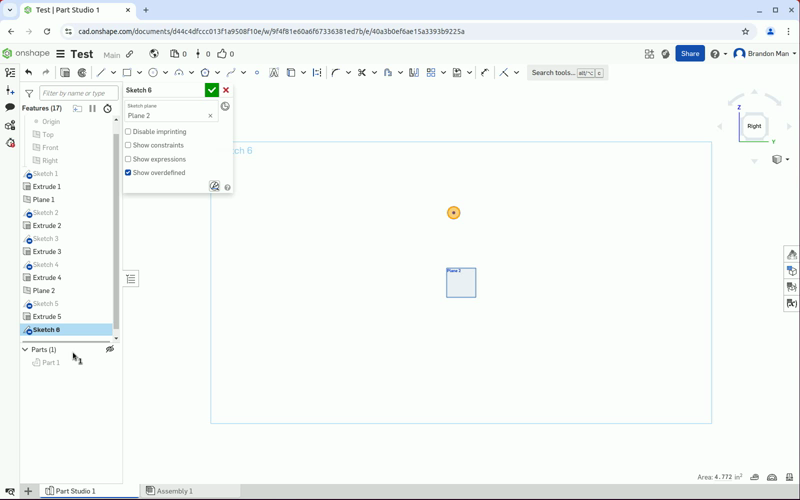
key(shift+y)
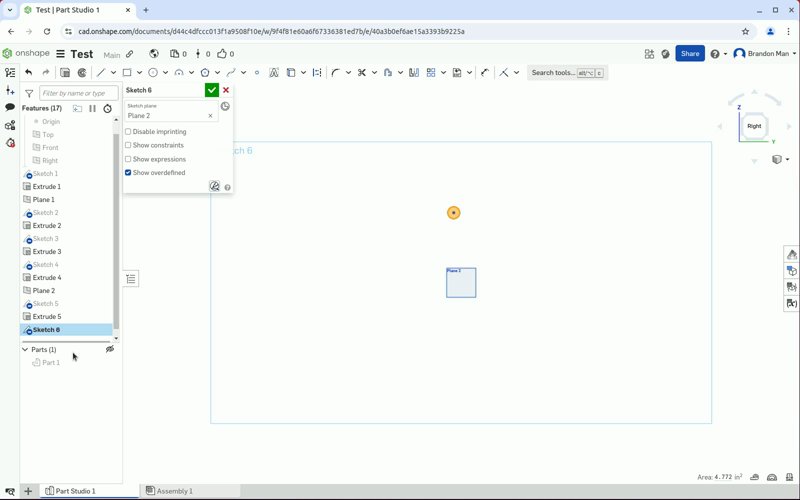
key(shift+e)
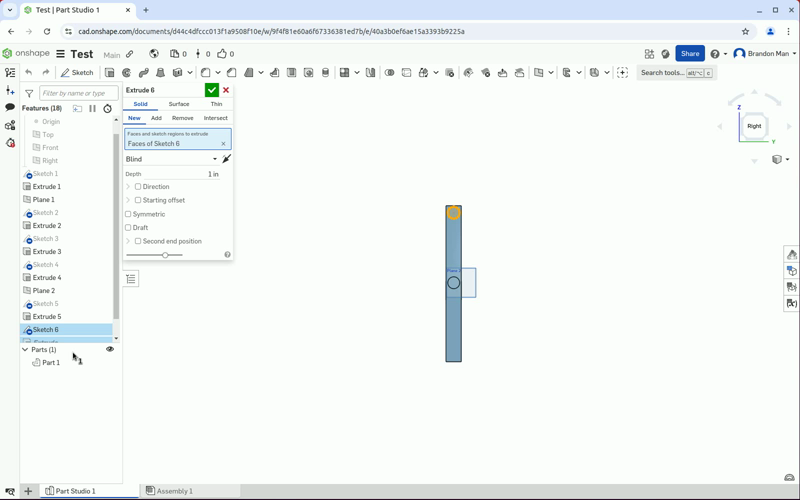
mouse_move(143, 106)
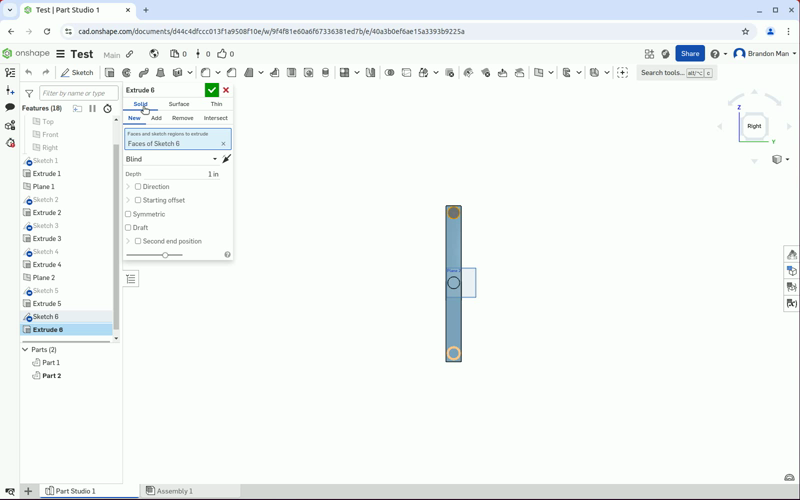
click(143, 106)
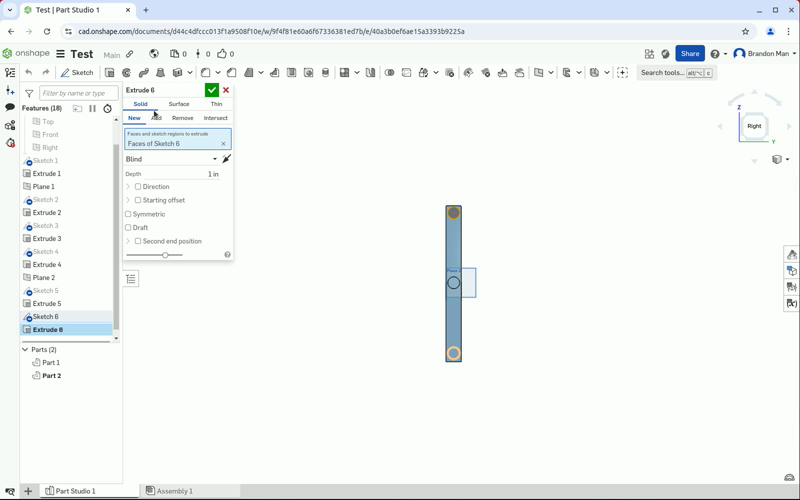
mouse_move(186, 120)
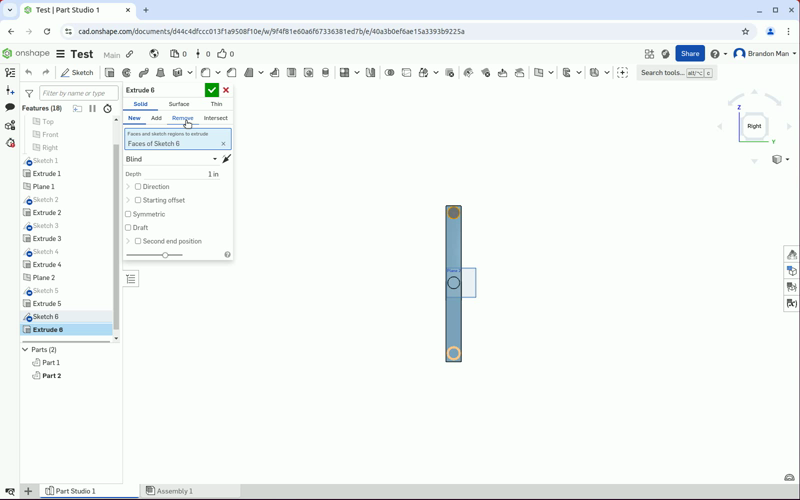
click(186, 120)
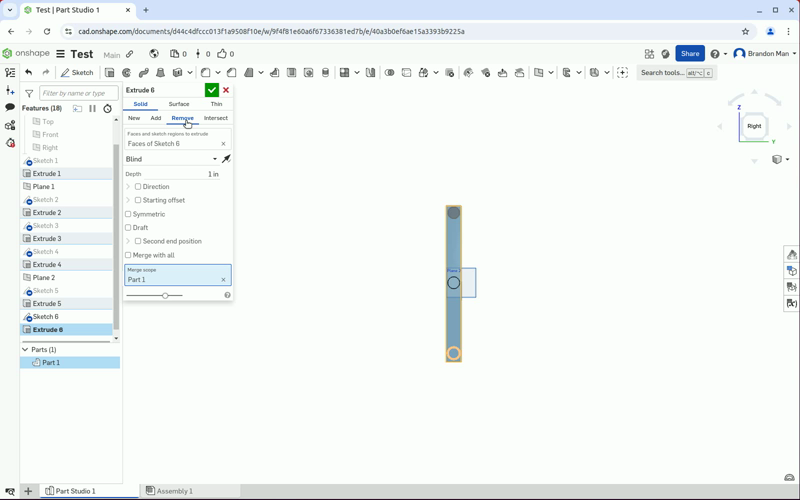
key(tab, 4)
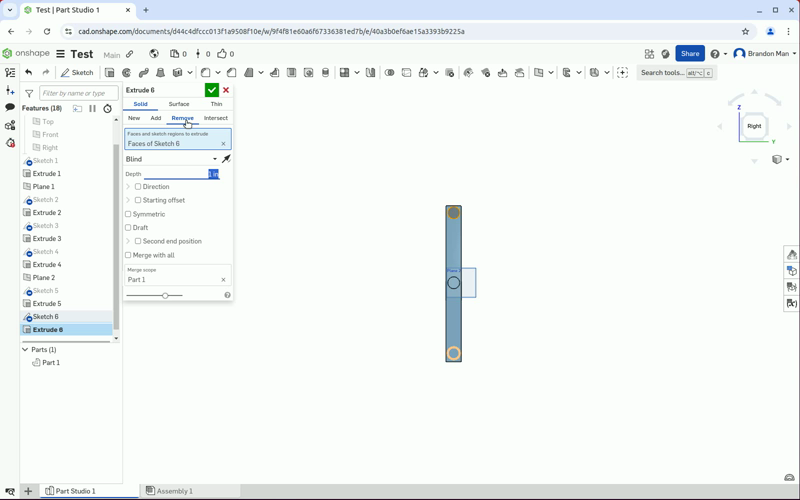
text(16.128)
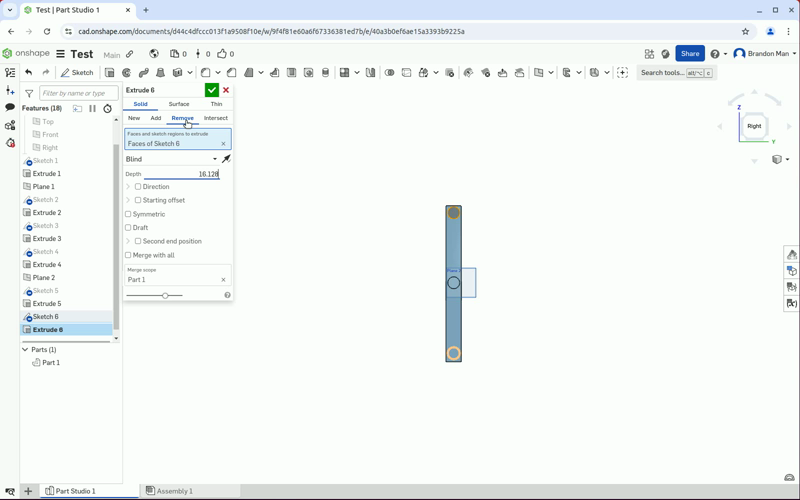
key(tab, 6)
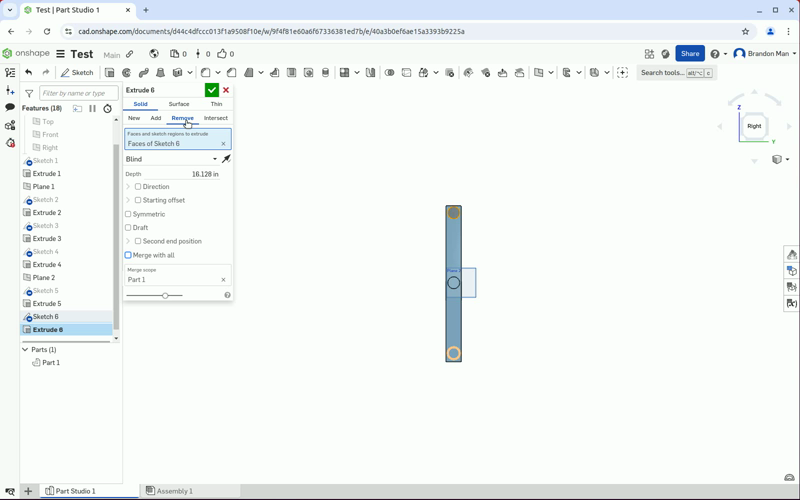
key(space)
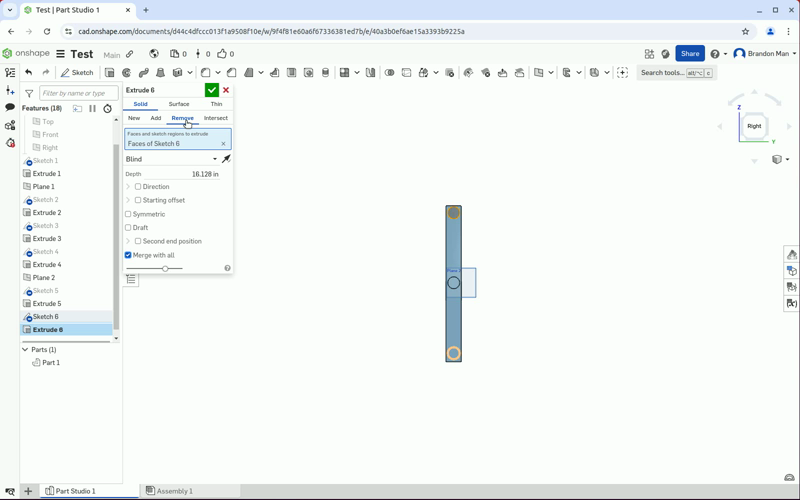
key(enter)
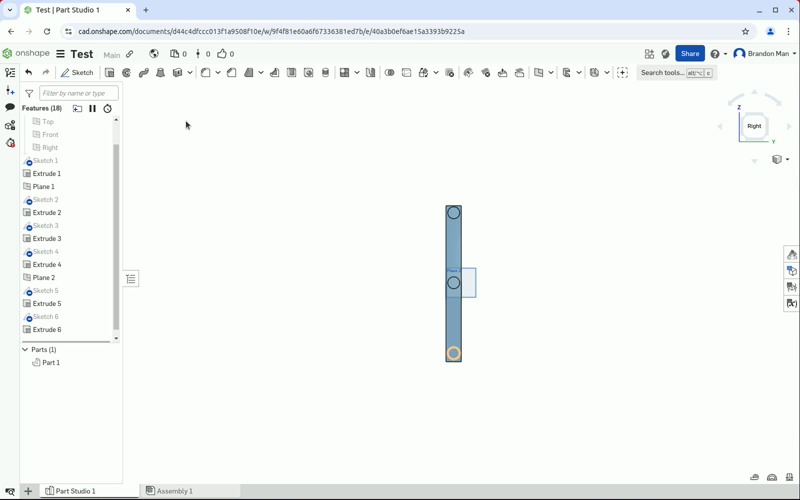
key(shift+h)
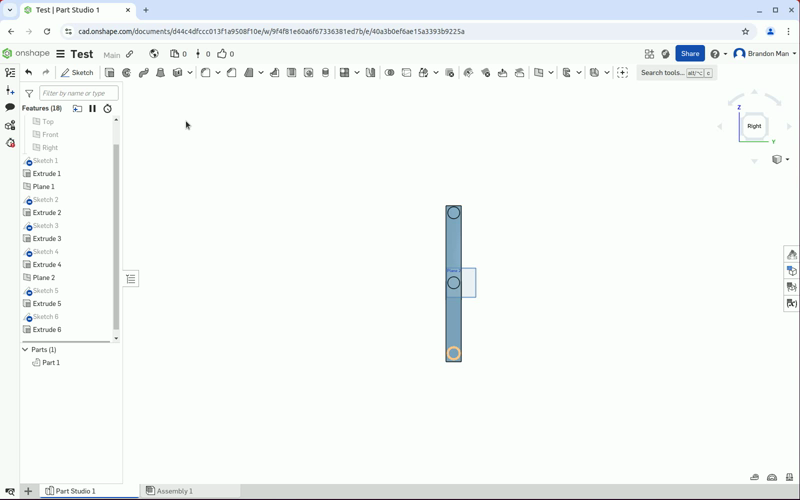
key(shift+h)
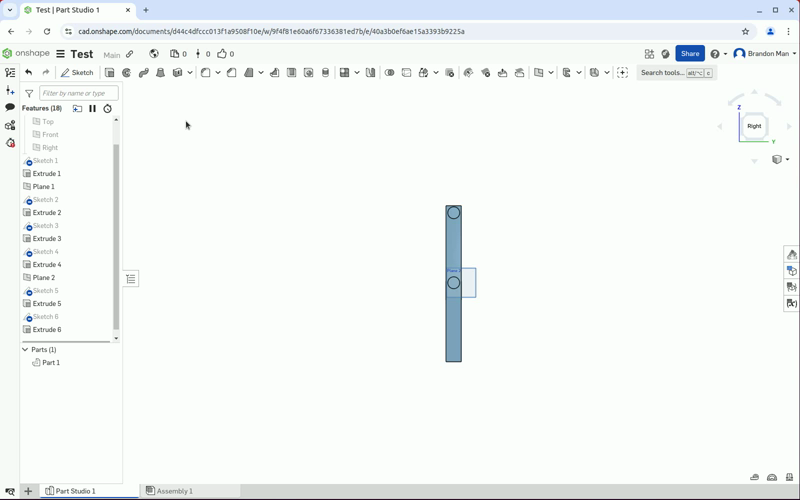
mouse_move(69, 163)
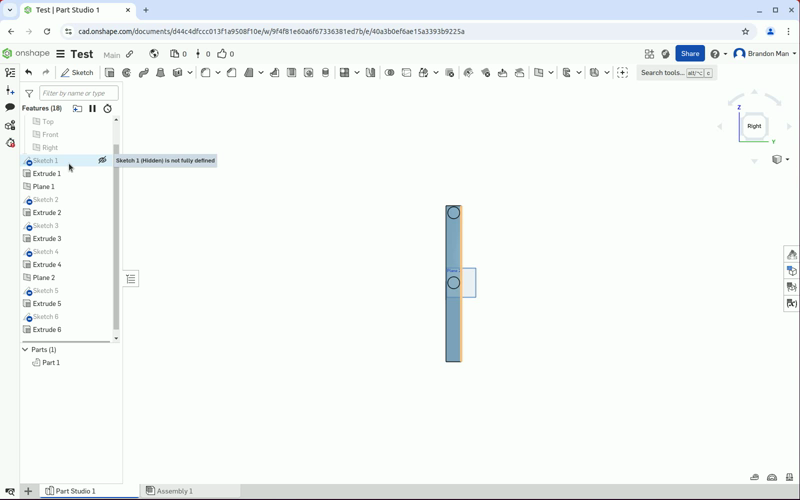
click(69, 163)
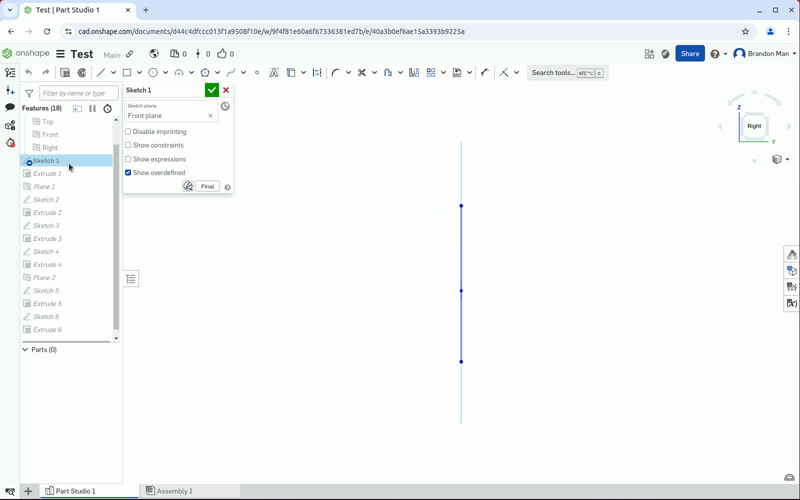
mouse_move(229, 92)
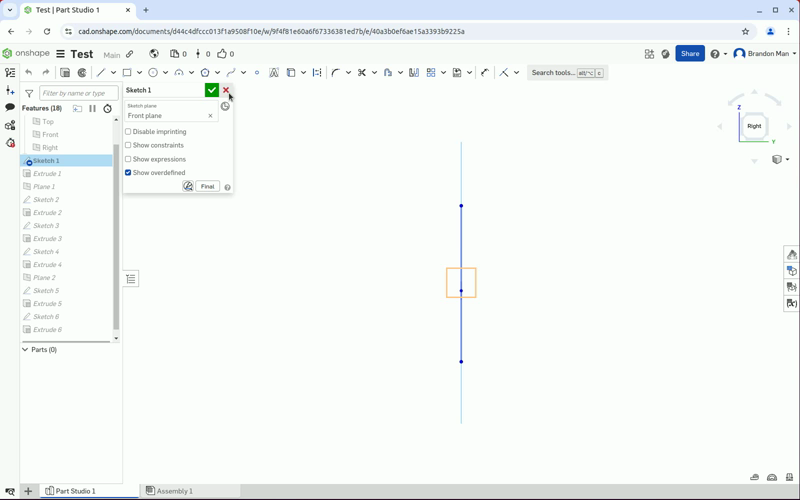
click(229, 92)
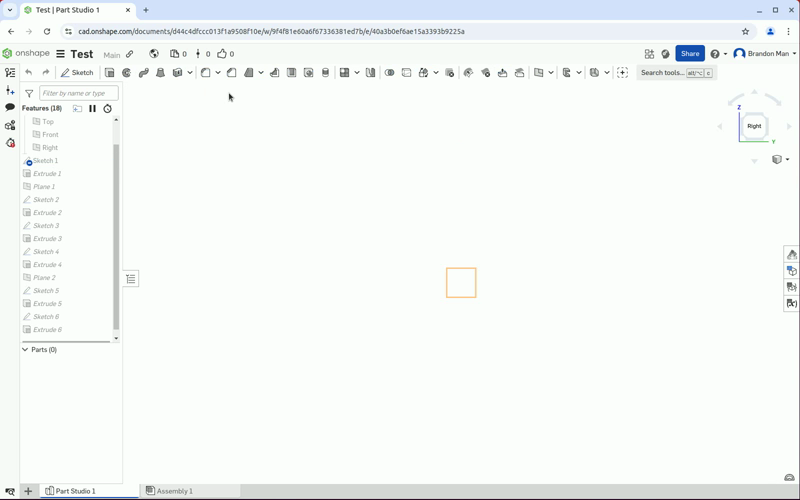
key(shift+s)
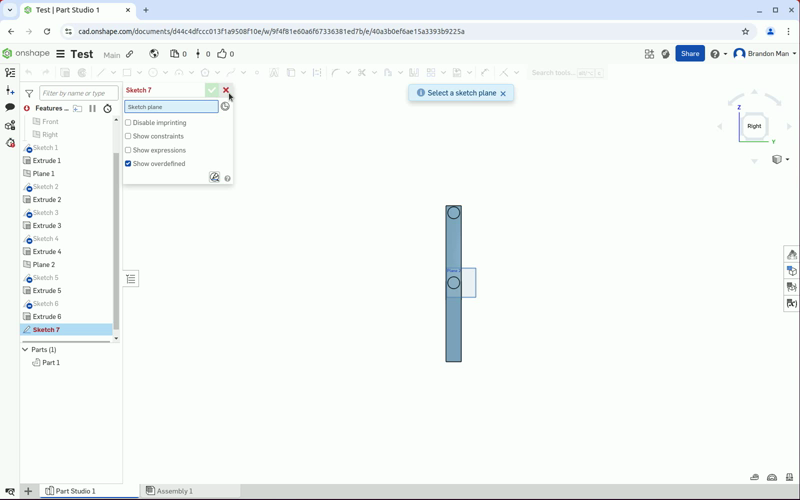
mouse_move(69, 267)
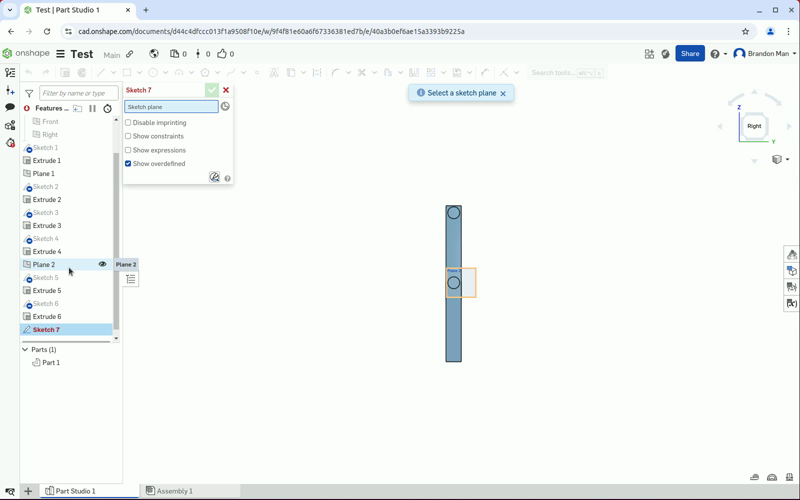
click(69, 267)
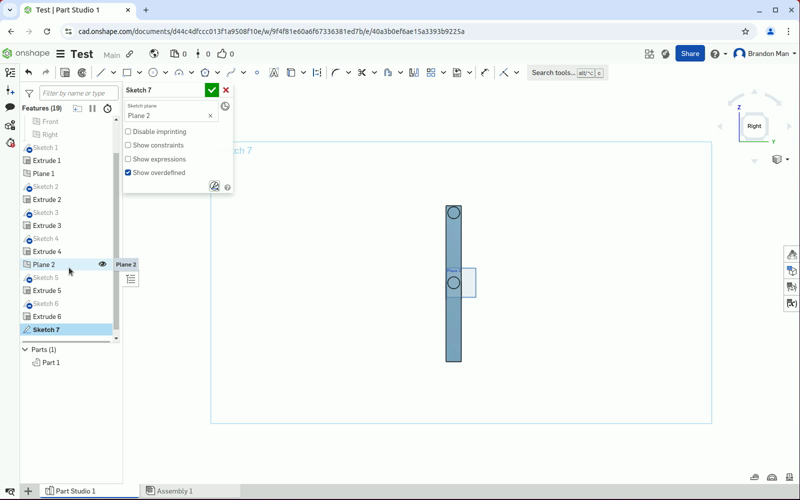
mouse_move(73, 352)
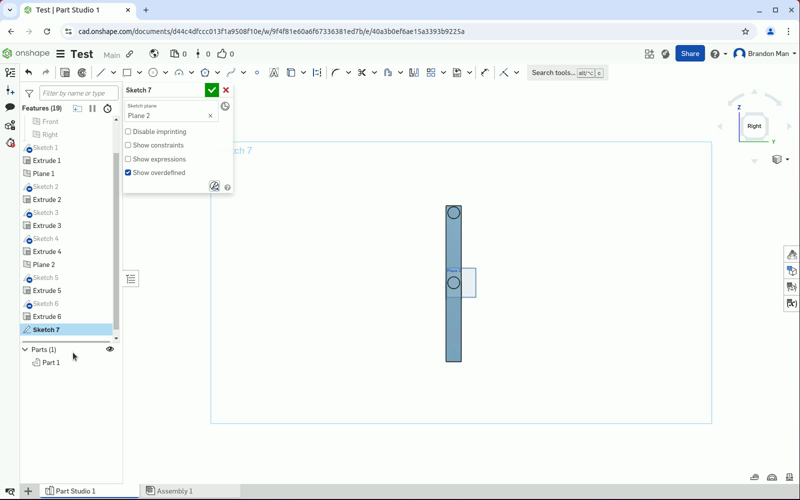
key(y)
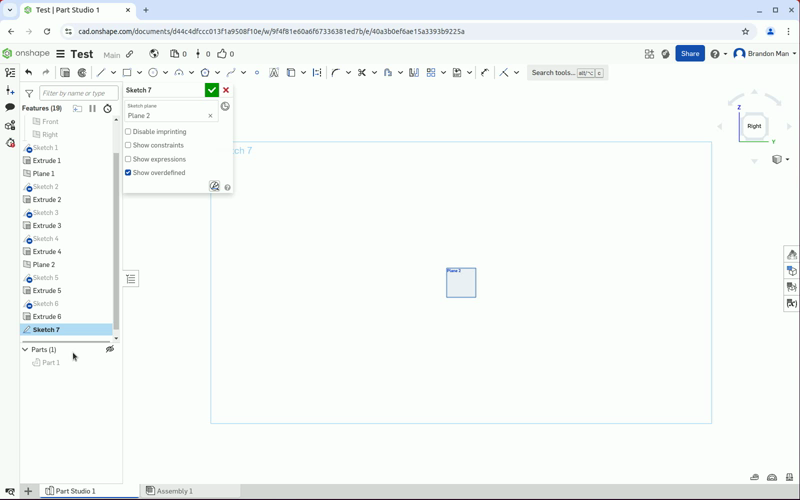
key(c)
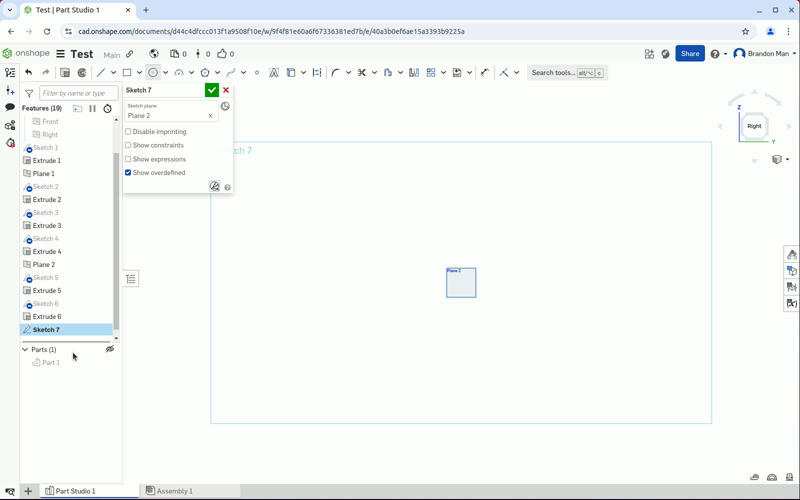
key_down(shift)
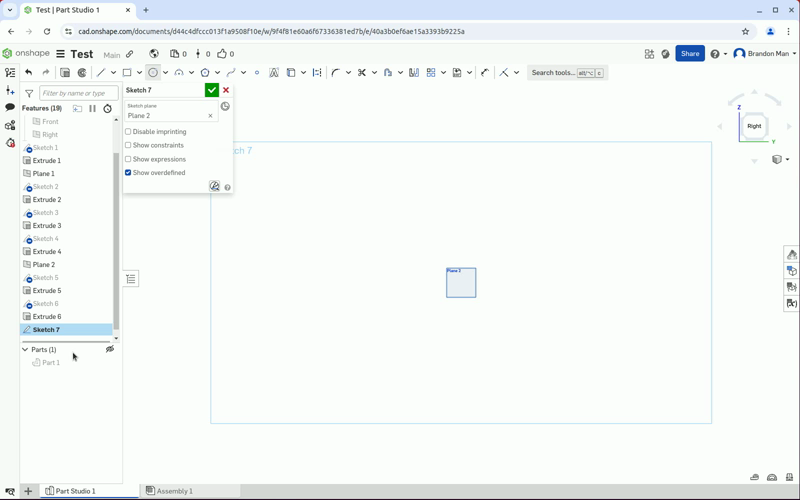
mouse_move(453, 353)
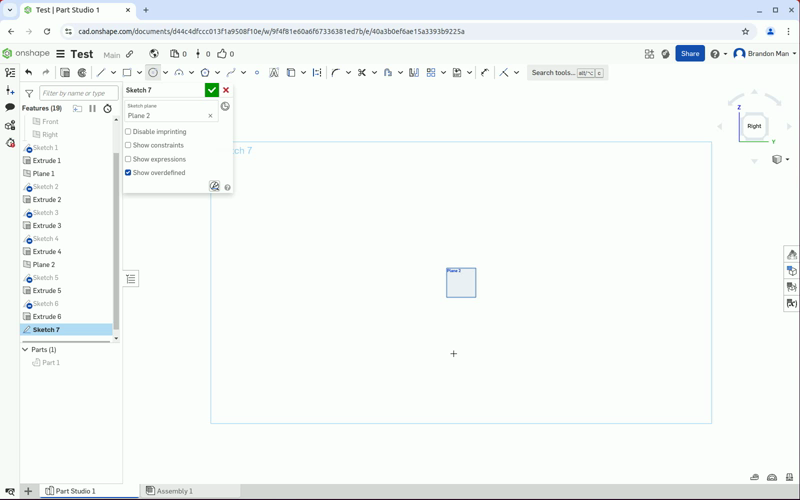
click(453, 353)
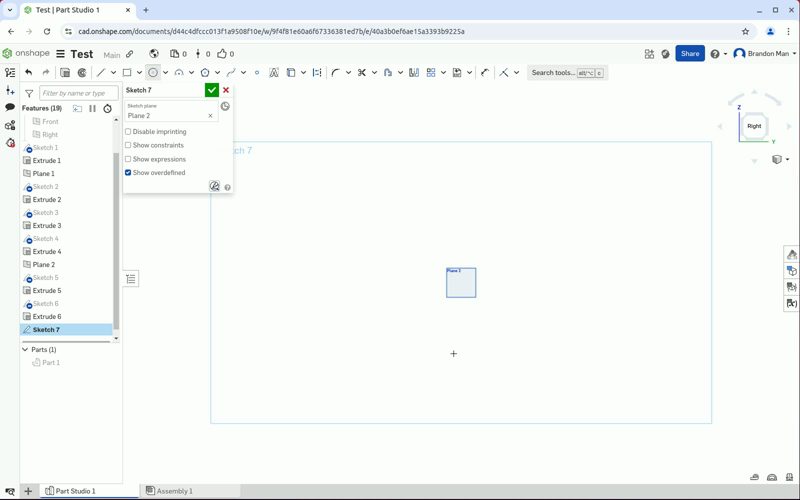
key_up(shift)
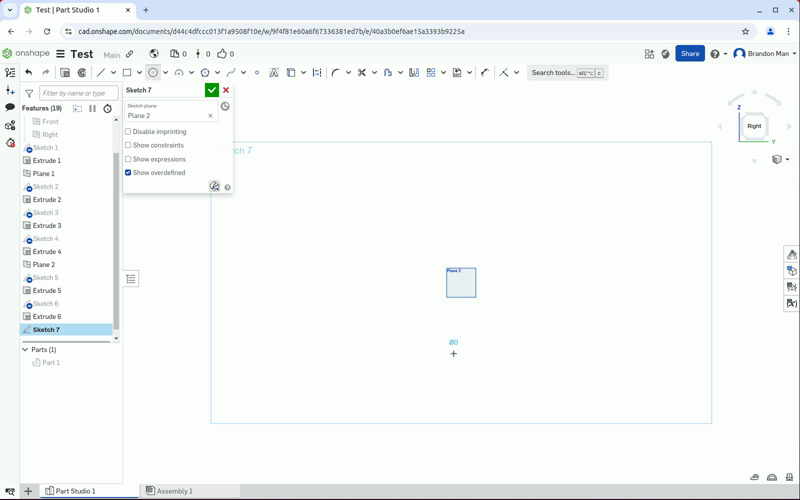
mouse_move(459, 353)
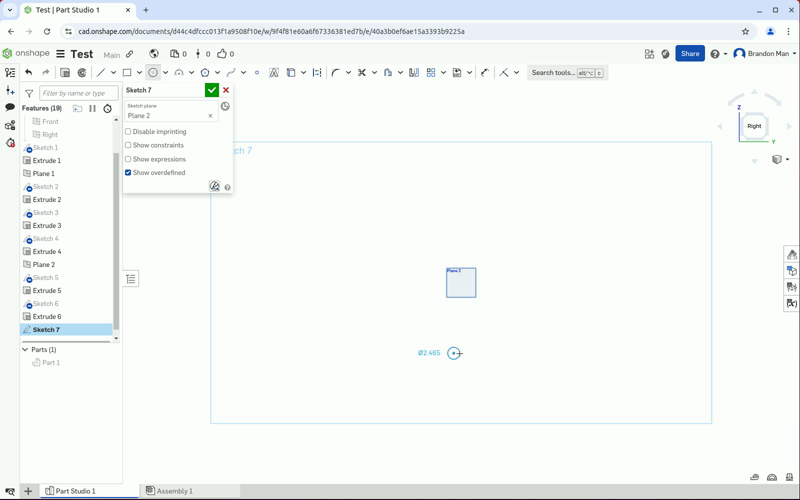
click(459, 353)
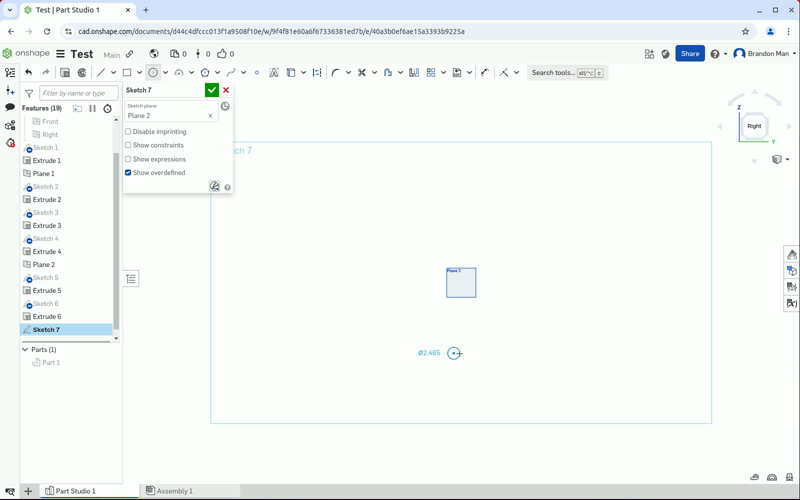
key(esc)
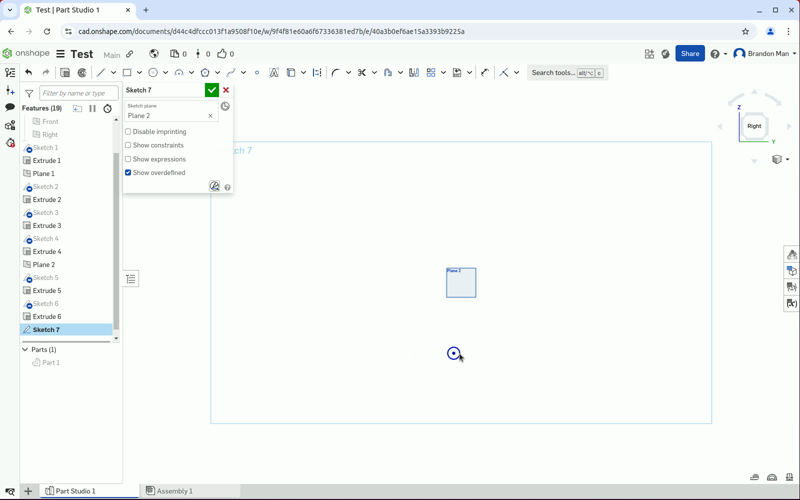
mouse_move(450, 353)
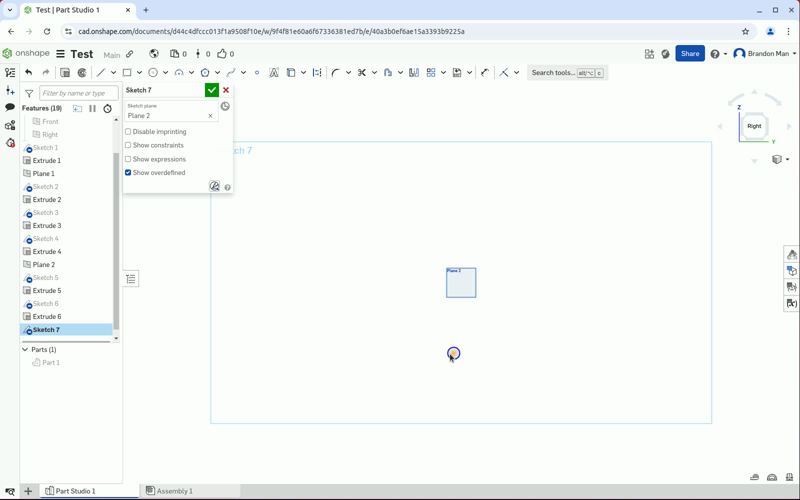
scroll(6)
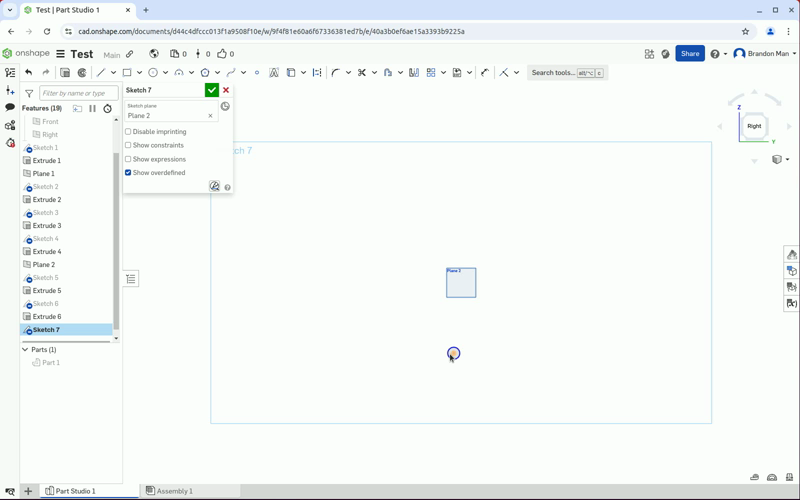
scroll(6)
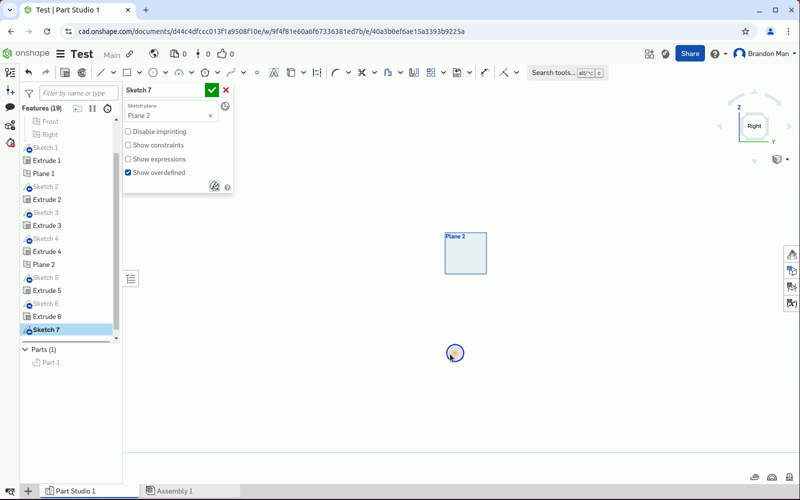
scroll(6)
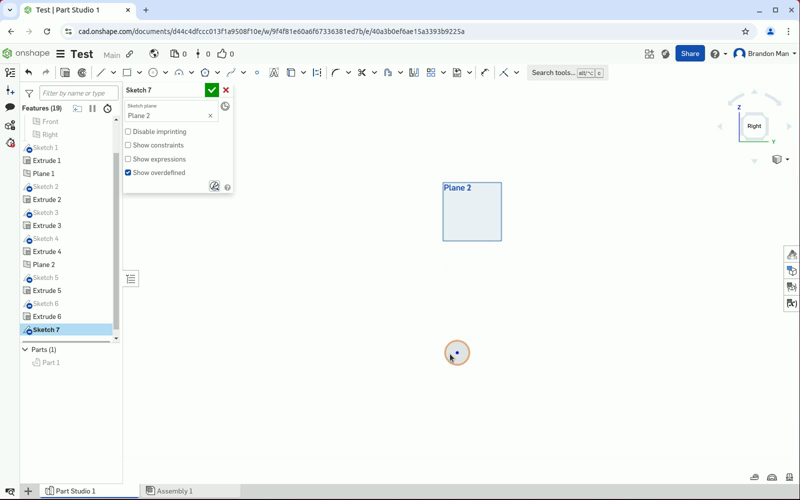
scroll(6)
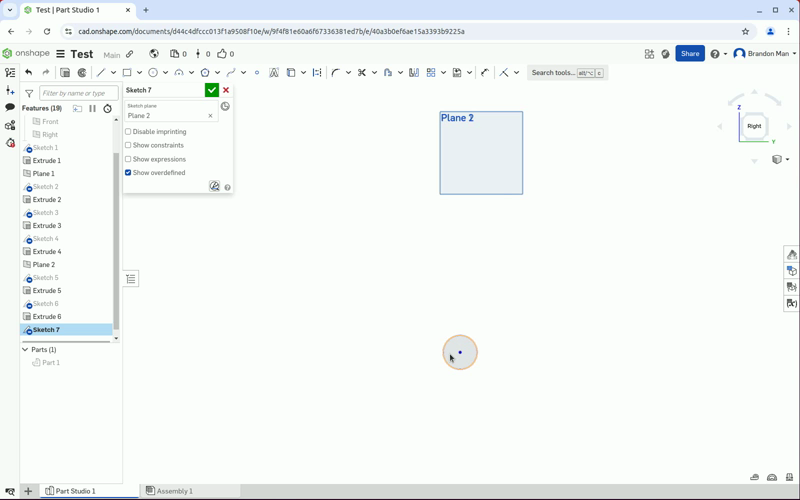
scroll(6)
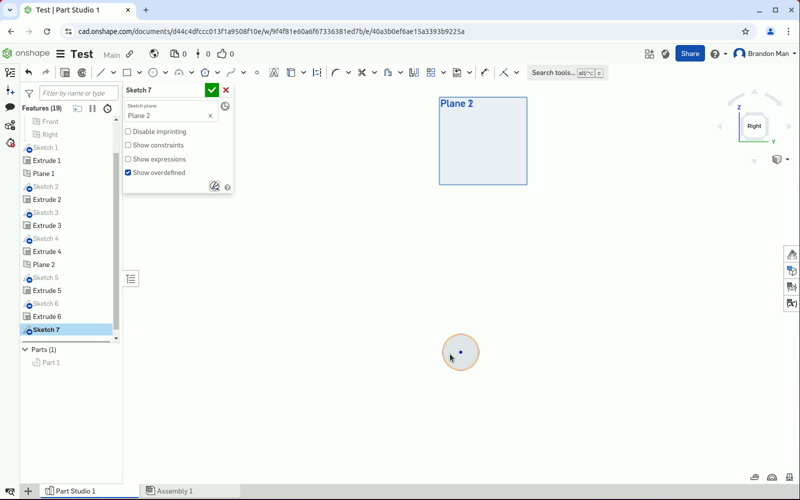
scroll(6)
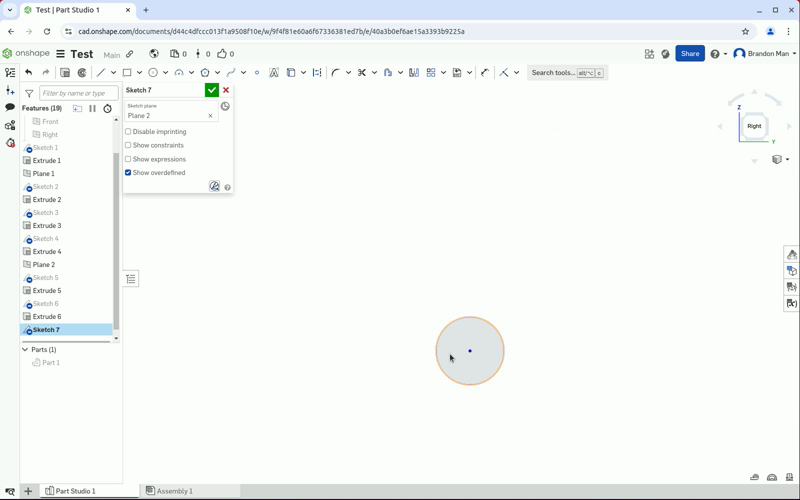
scroll(6)
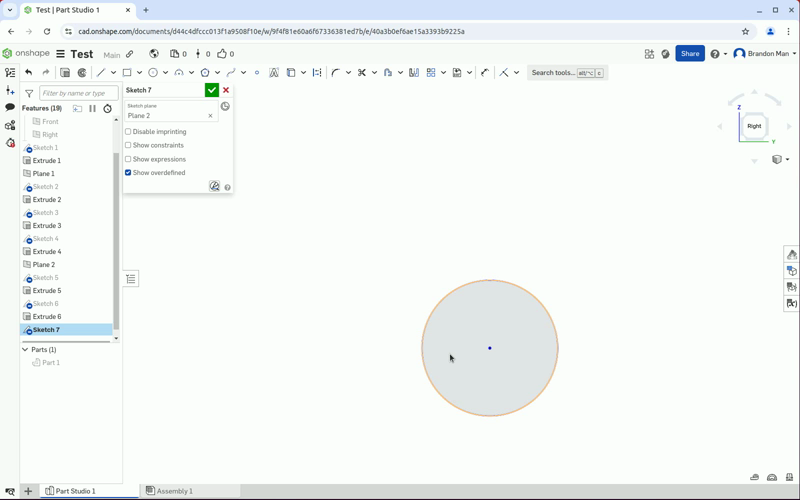
click(450, 353)
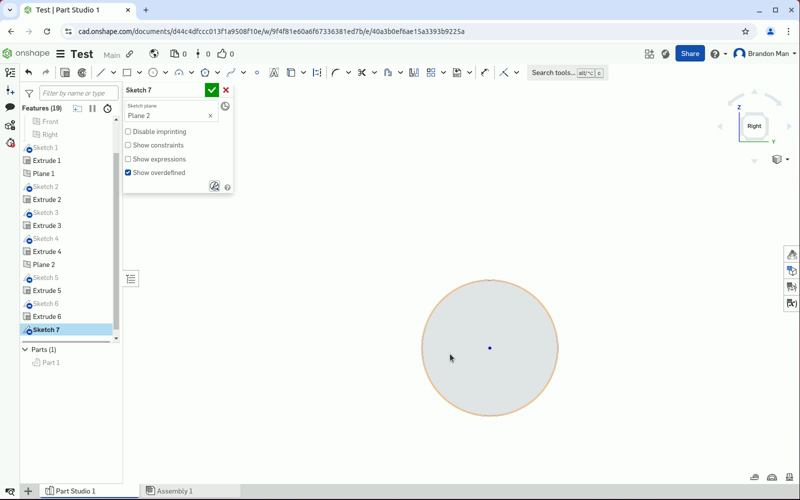
scroll(-6)
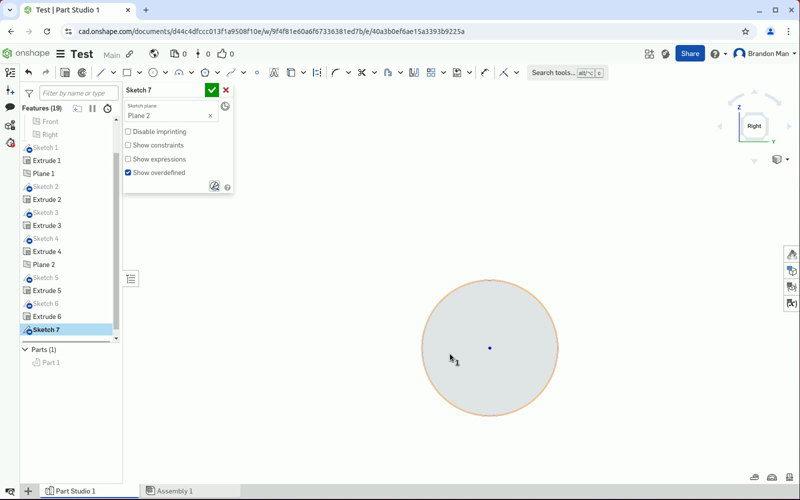
scroll(-6)
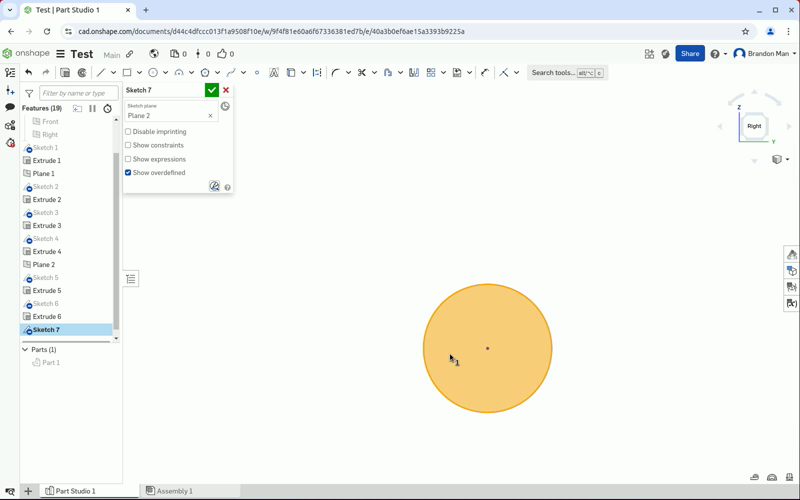
scroll(-6)
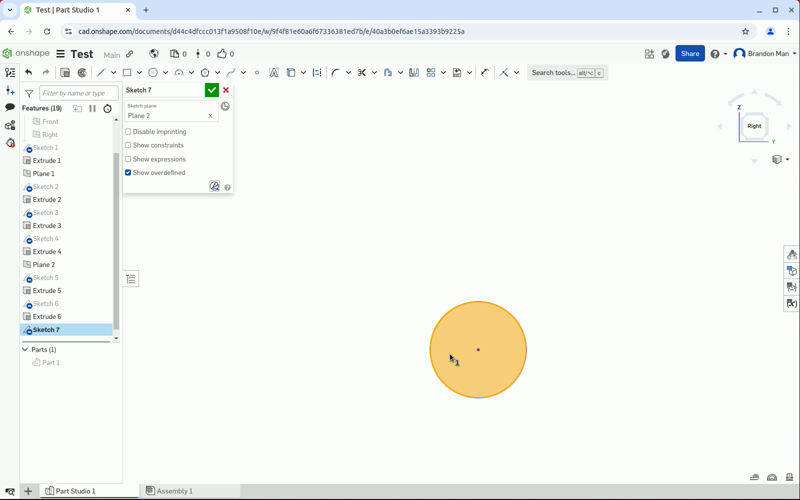
scroll(-6)
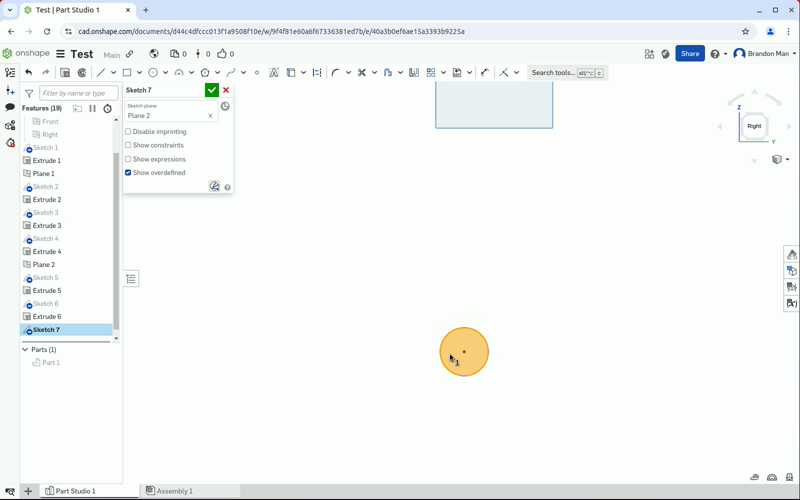
scroll(-6)
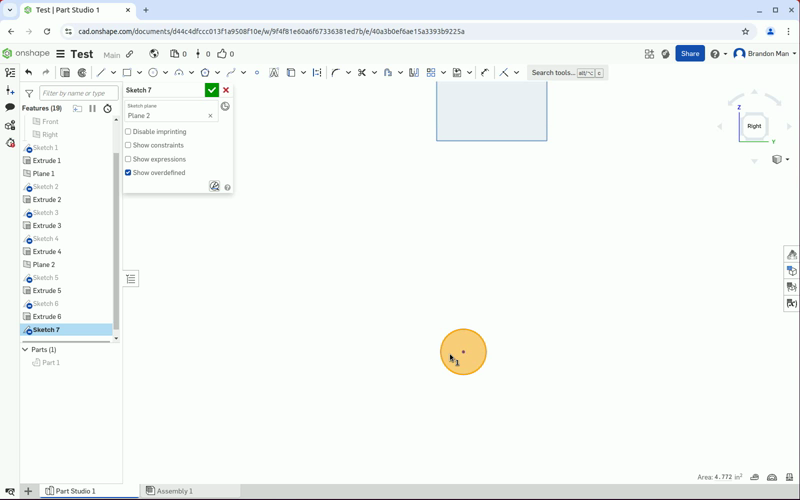
scroll(-6)
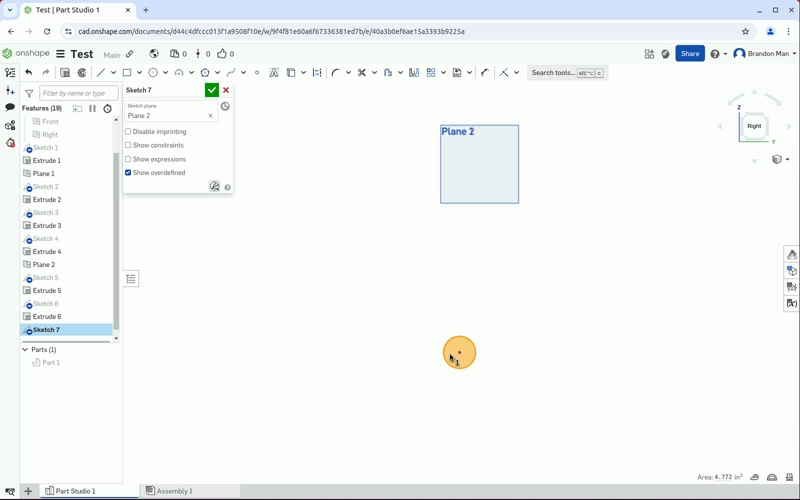
scroll(-6)
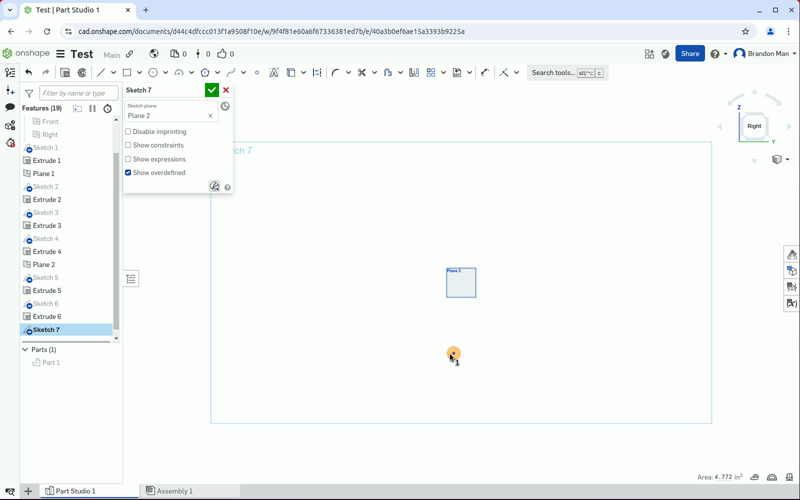
mouse_move(73, 352)
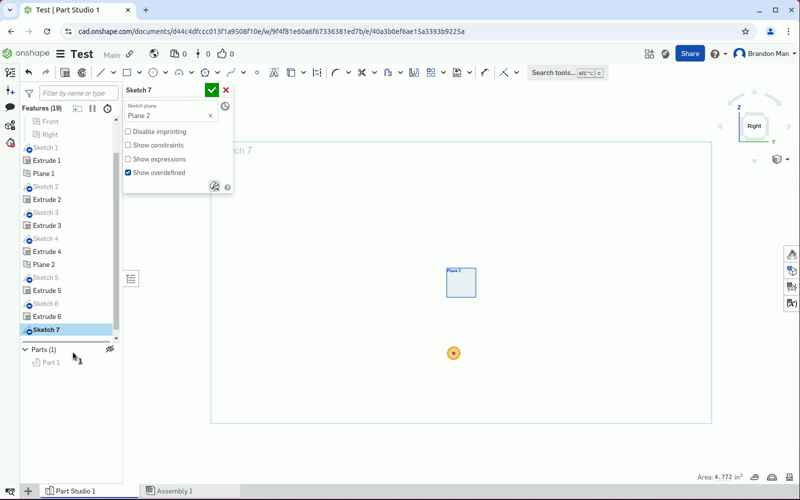
key(shift+y)
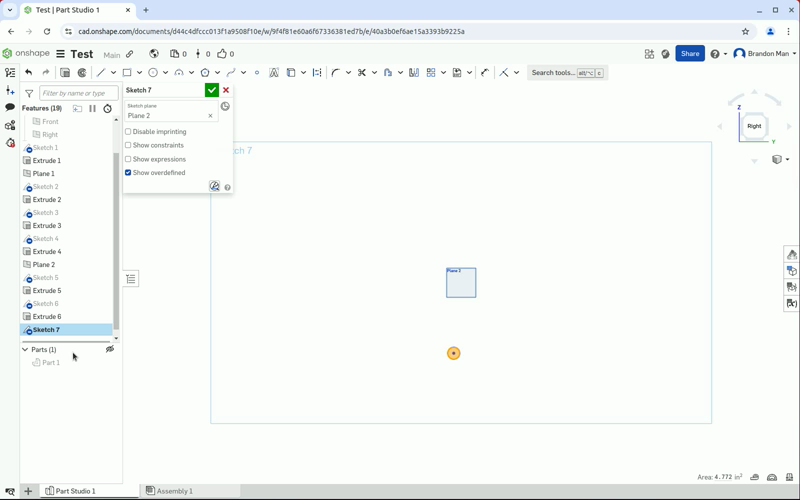
key(shift+e)
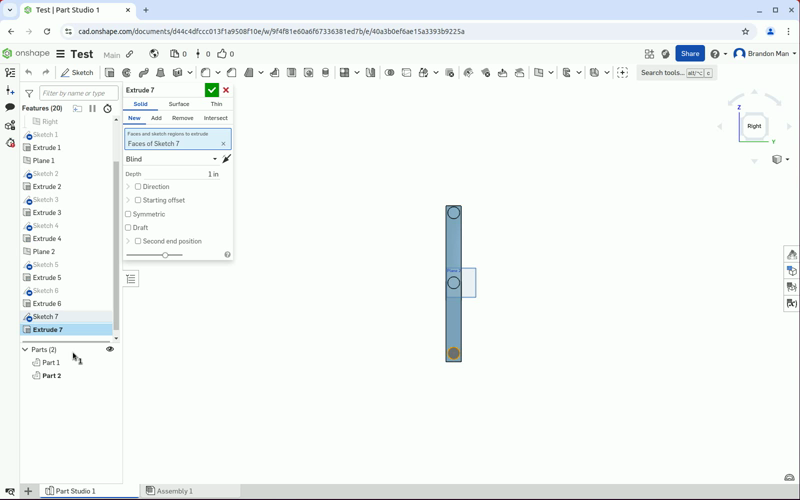
mouse_move(143, 106)
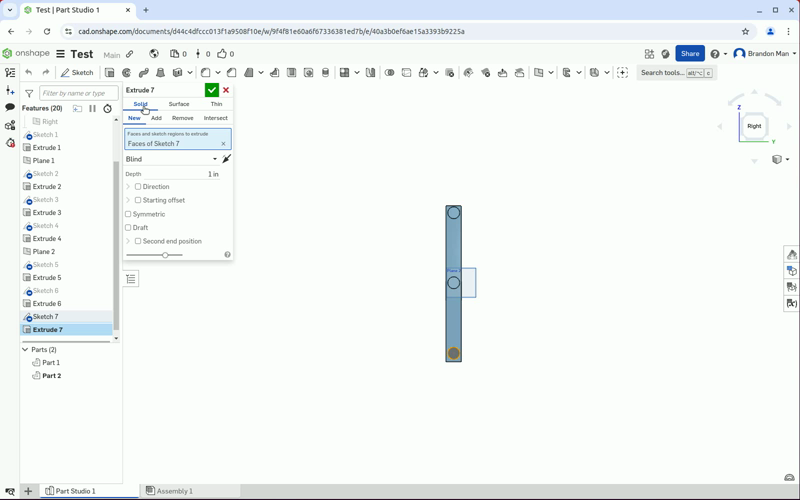
click(143, 106)
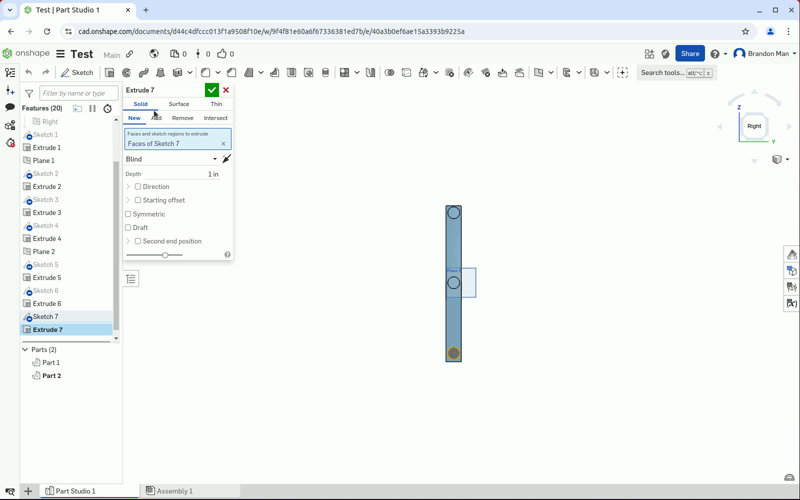
mouse_move(186, 120)
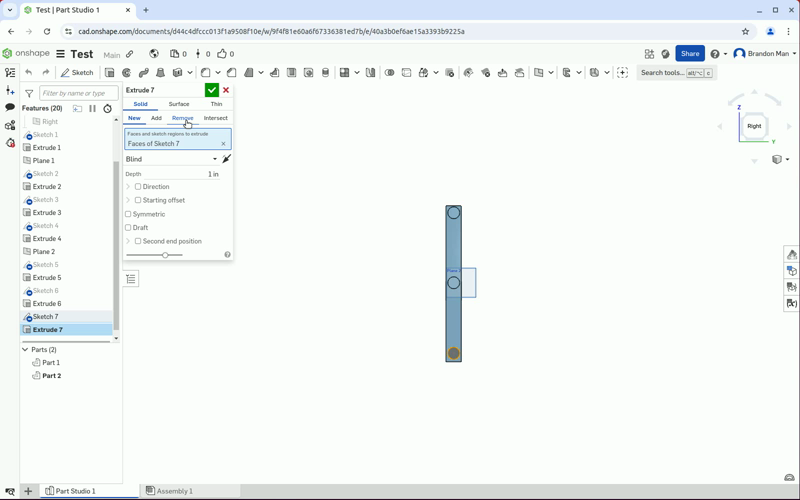
click(186, 120)
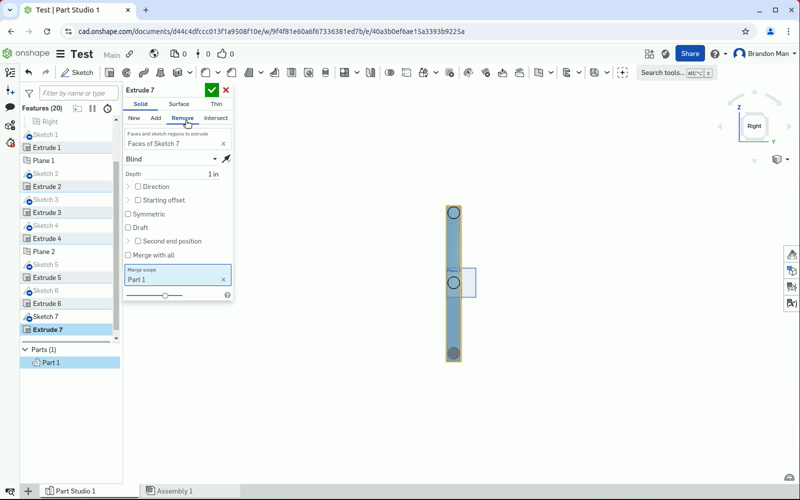
key(tab, 4)
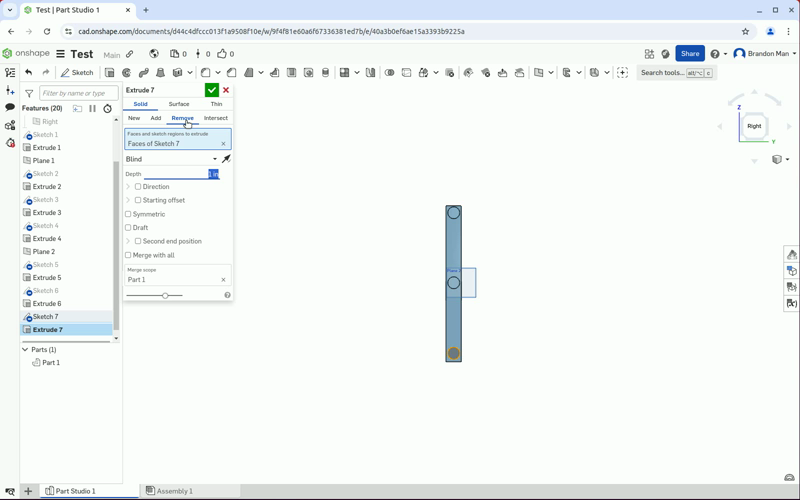
text(16.128)
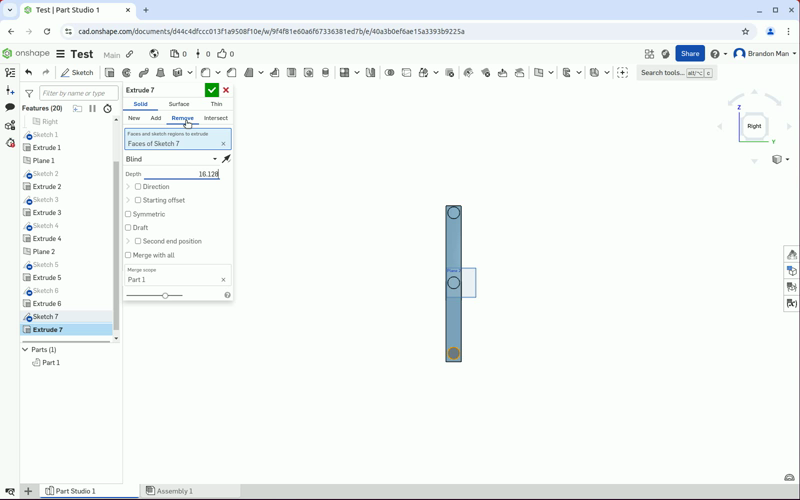
key(tab, 6)
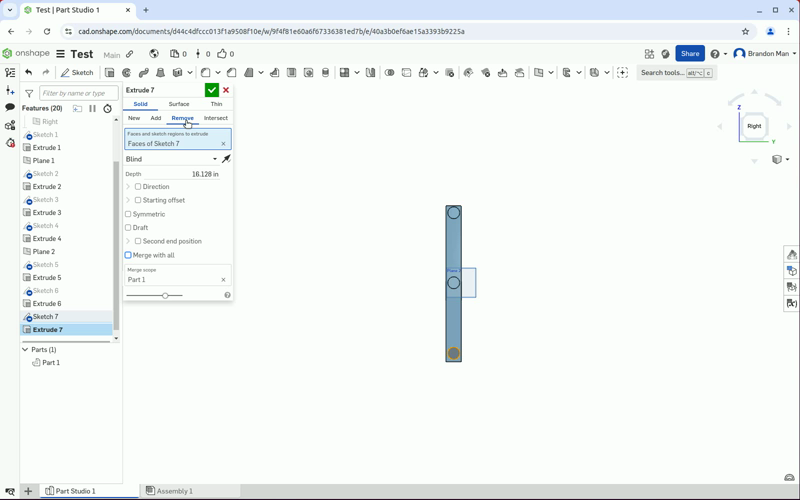
key(space)
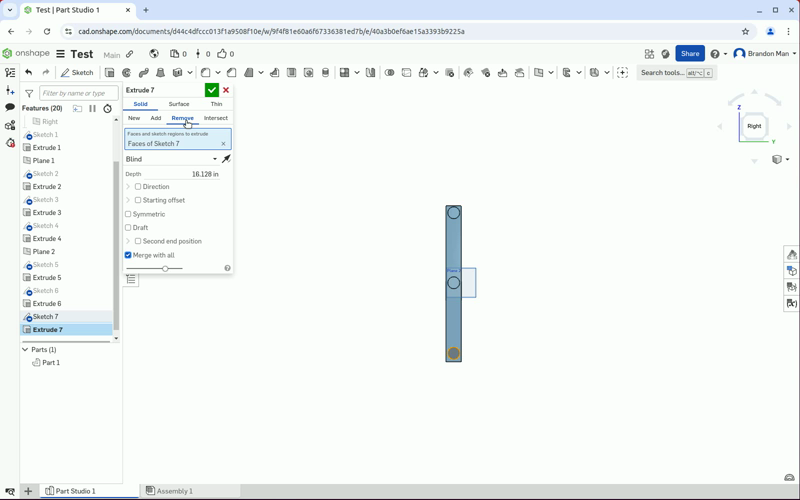
key(enter)
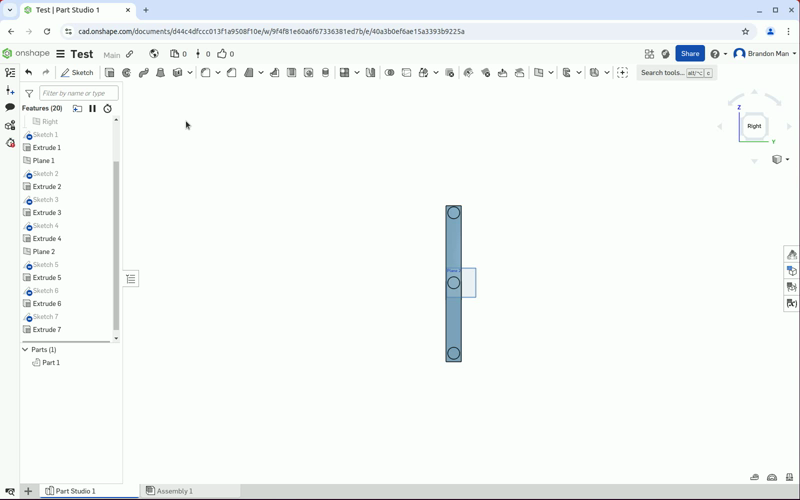
key(shift+h)
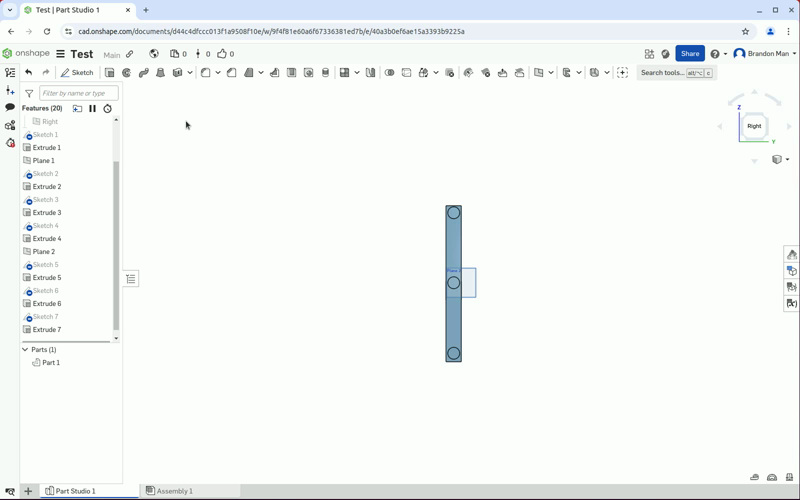
key(shift+h)
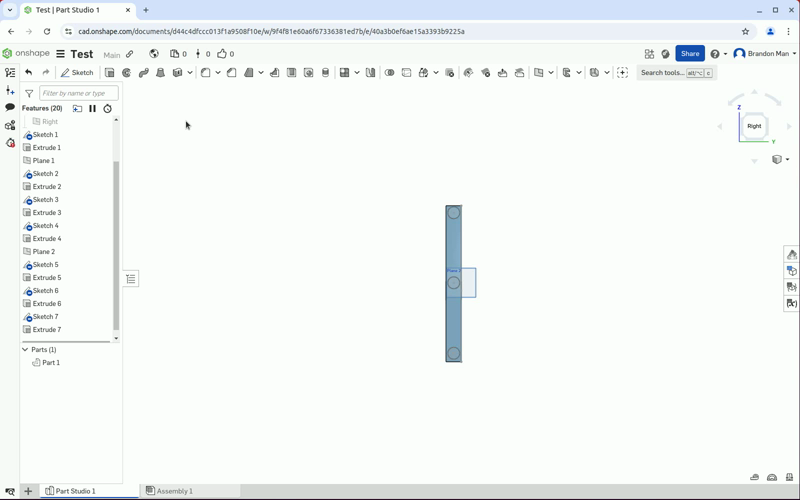
key(shift+7)
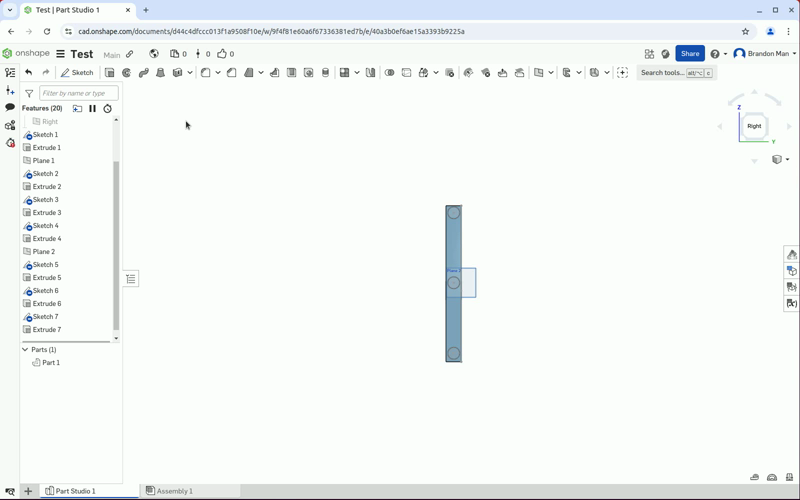
key(right, 2)
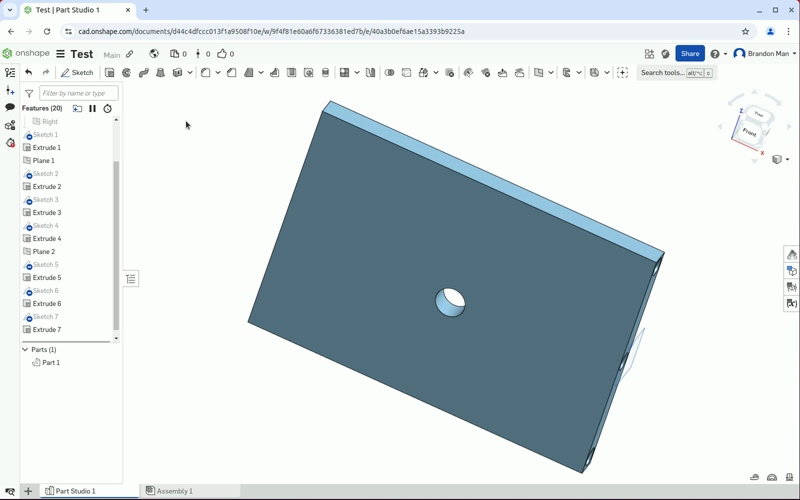
key(down, 2)
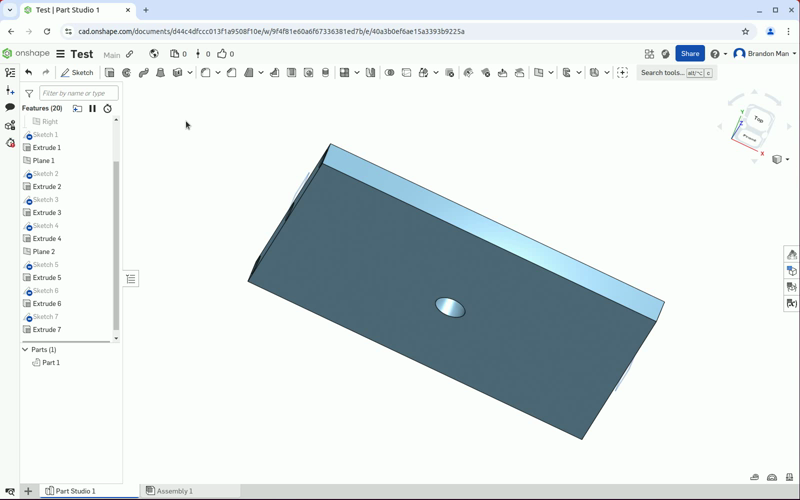
key(up, 2)
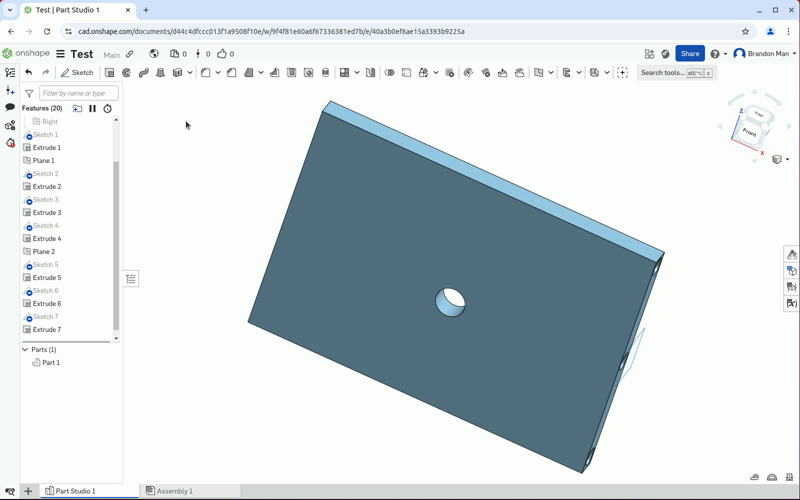
key(left, 2)
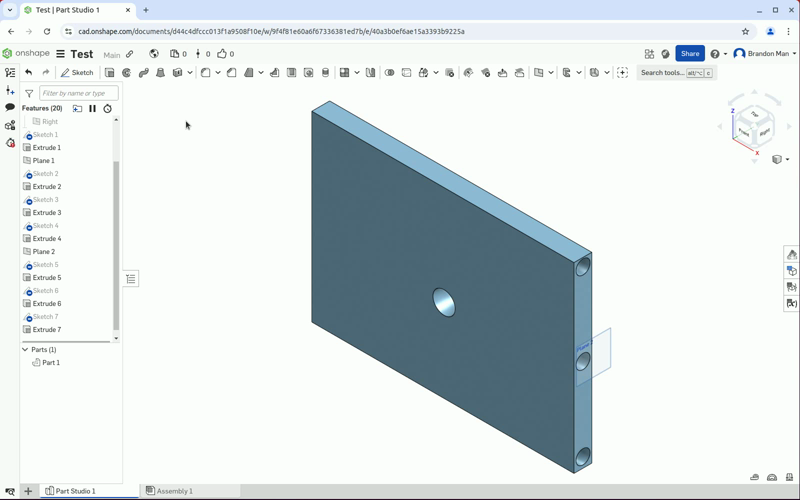
mouse_move(69, 137)
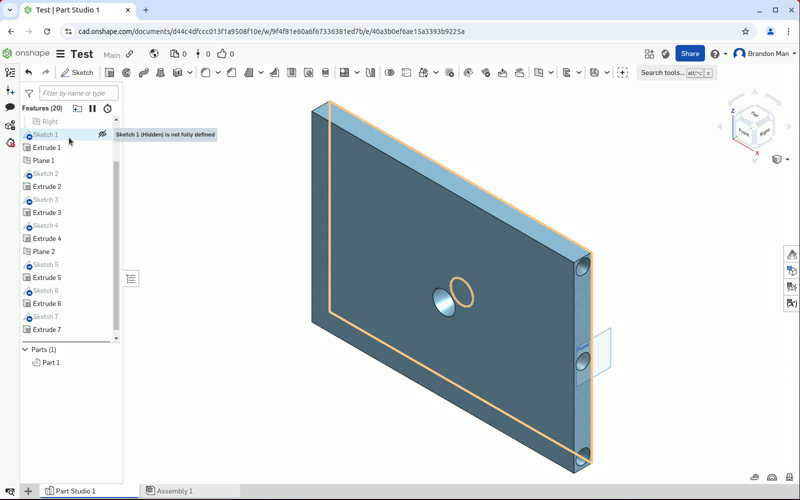
click(69, 137)